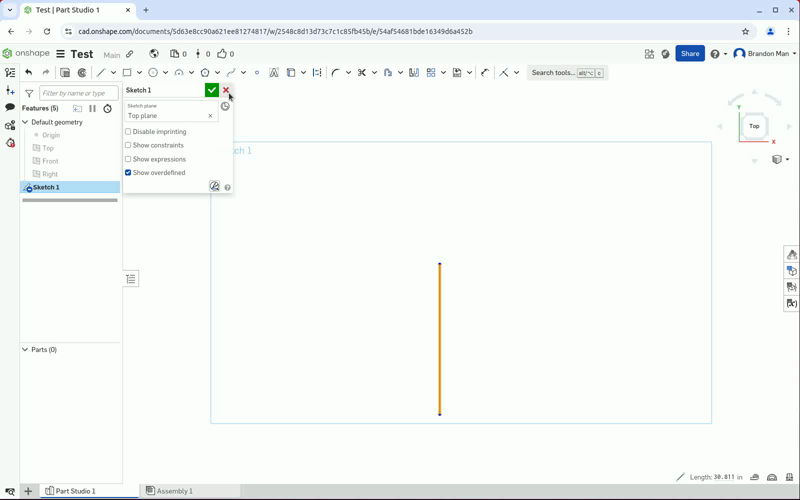
key(shift+h)
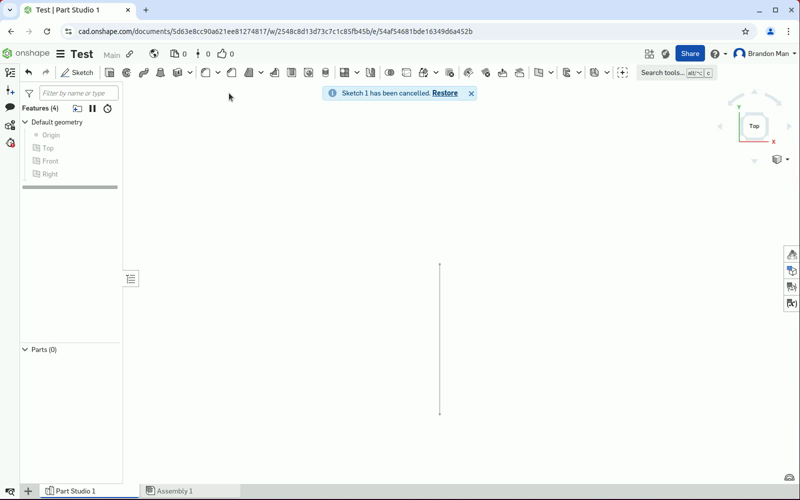
mouse_move(73, 352)
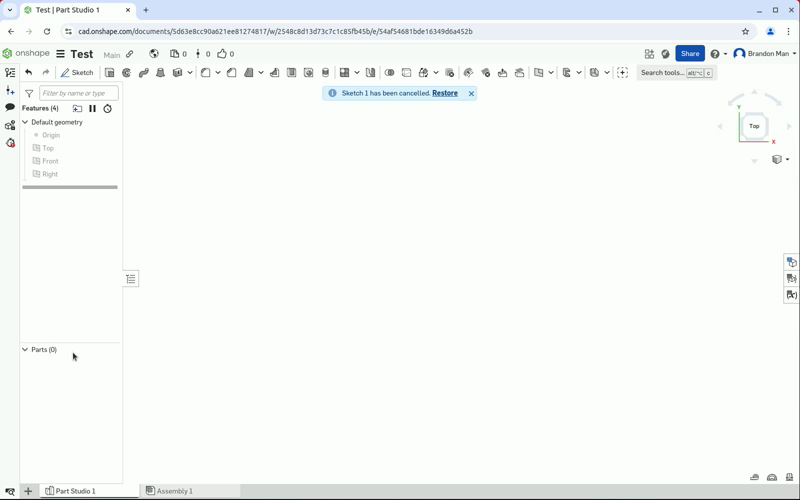
key(y)
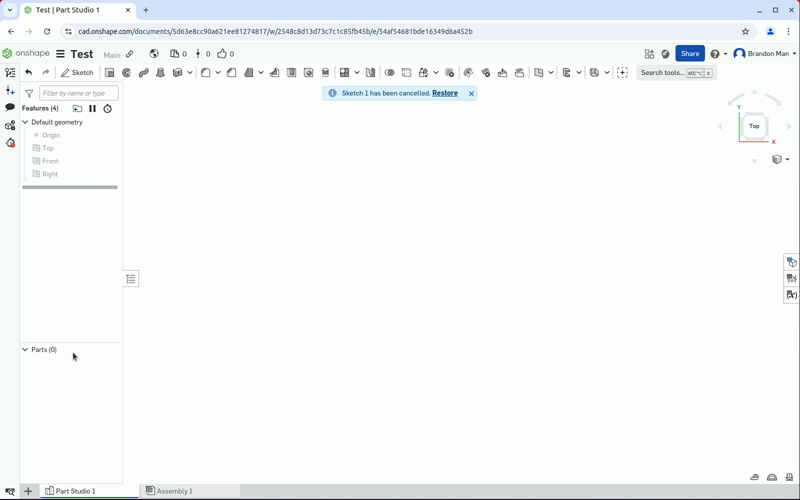
key(shift+p)
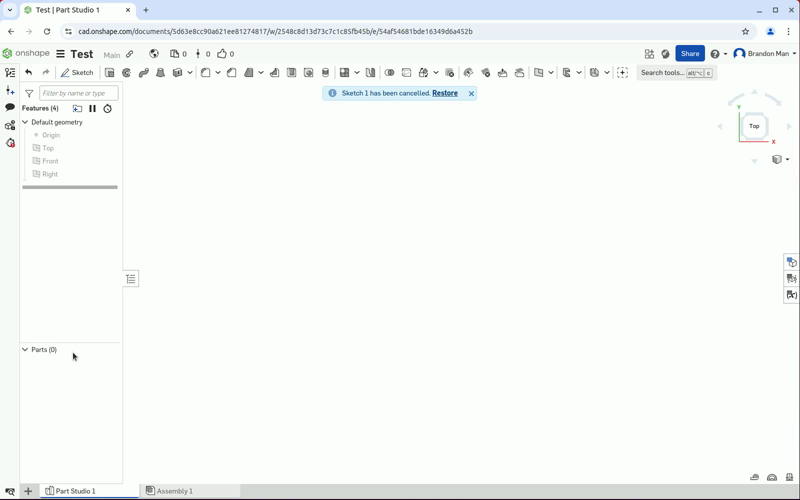
key(space)
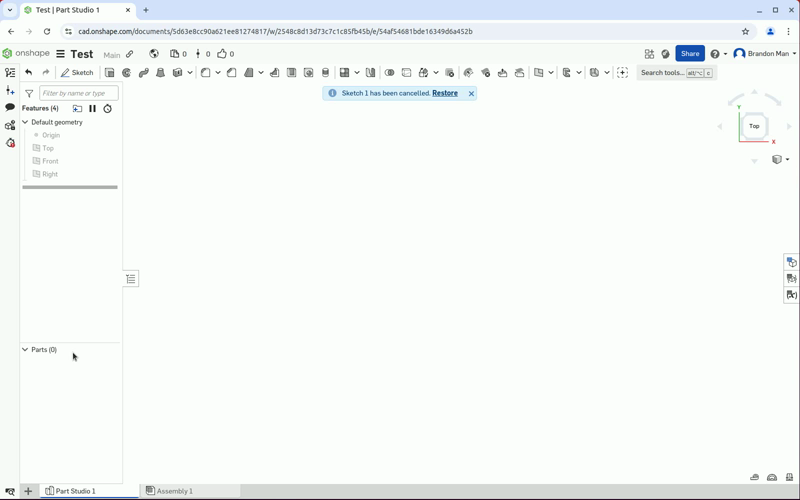
key_down(shift)
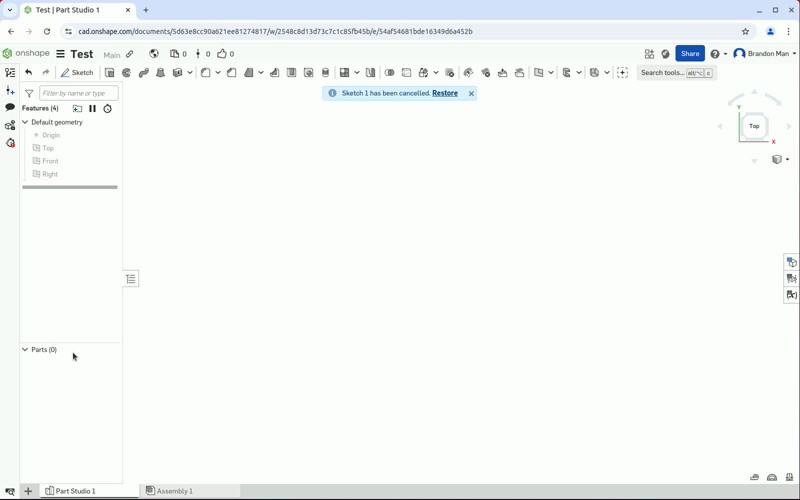
key(up)
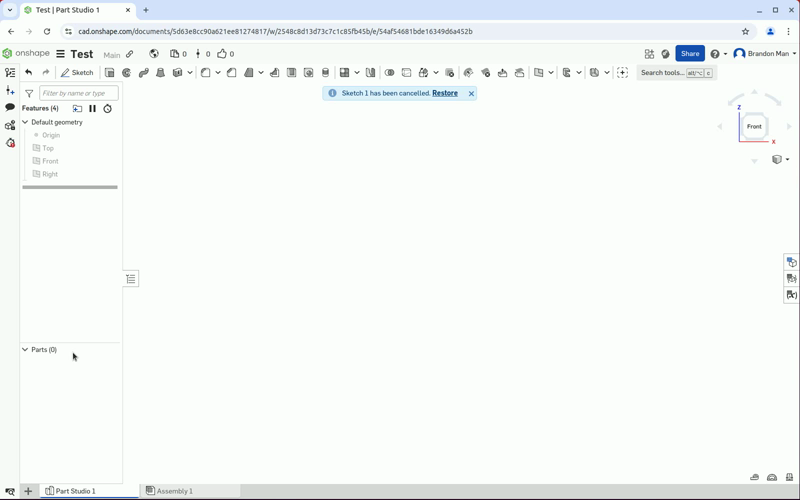
key_up(shift)
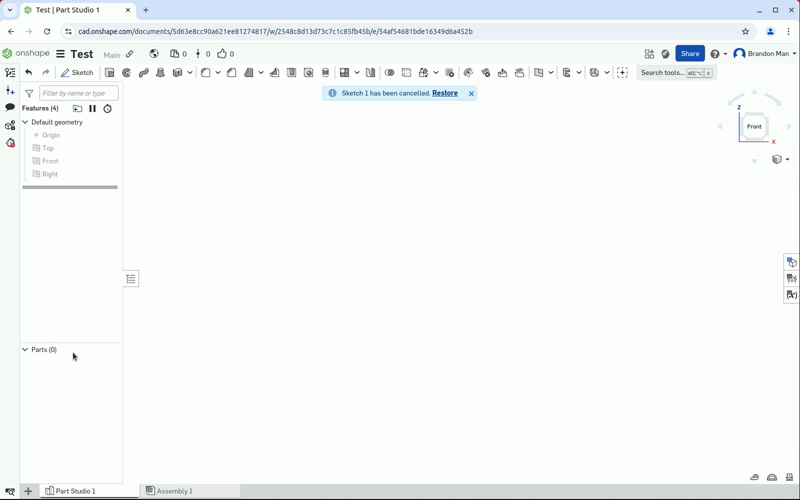
mouse_move(73, 352)
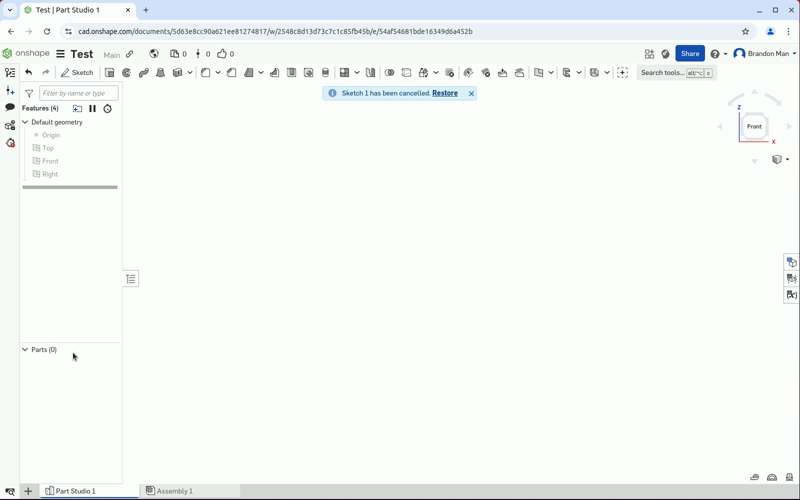
key(shift+y)
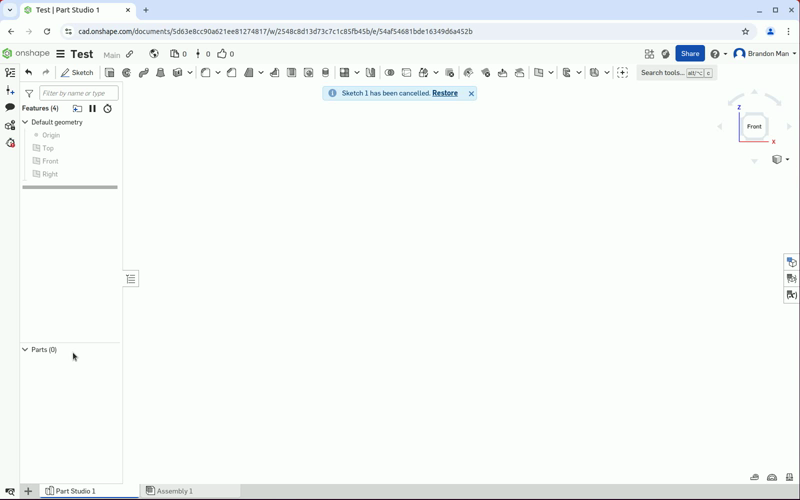
key(shift+s)
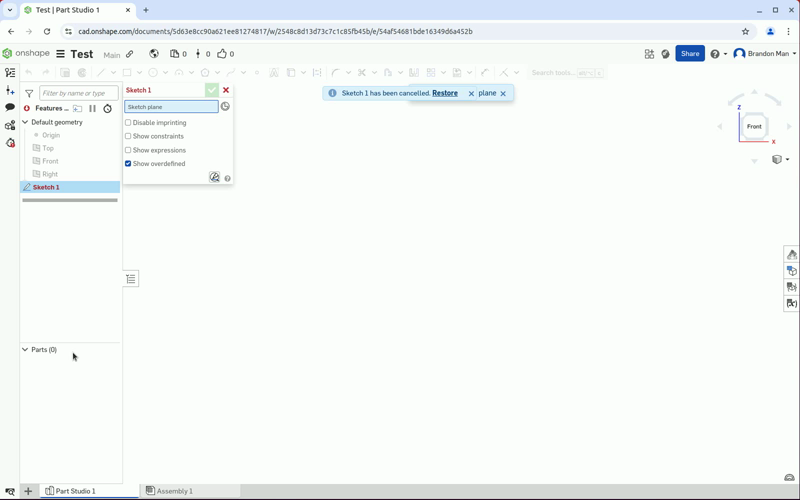
mouse_move(73, 163)
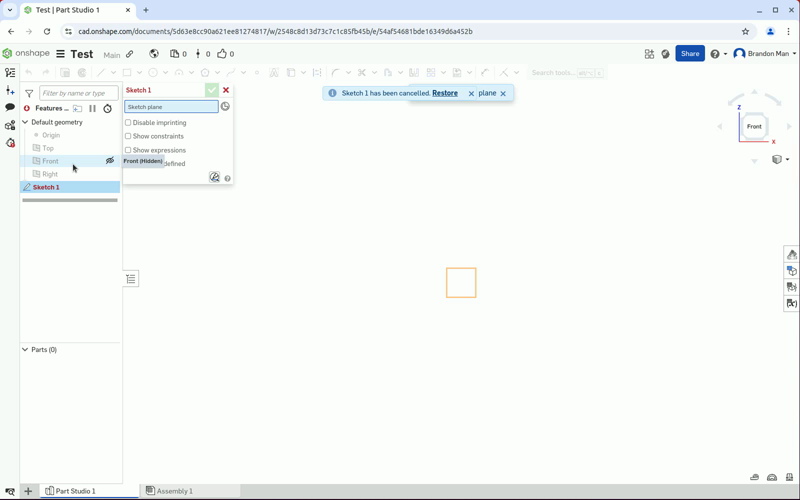
click(73, 163)
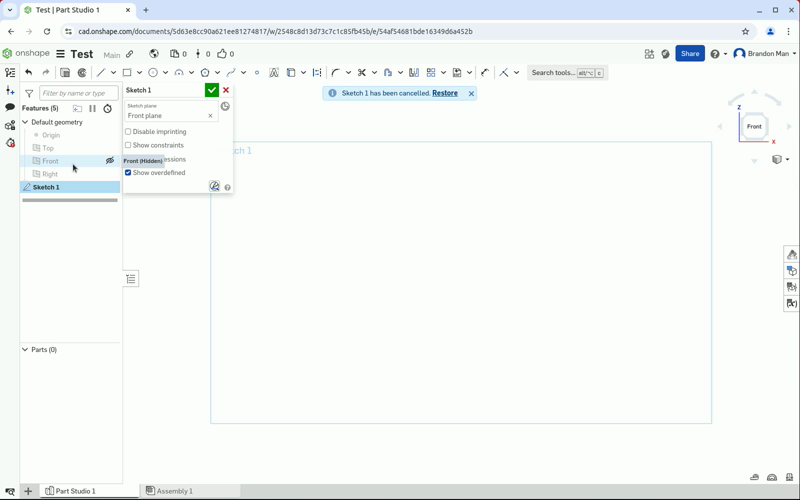
mouse_move(73, 352)
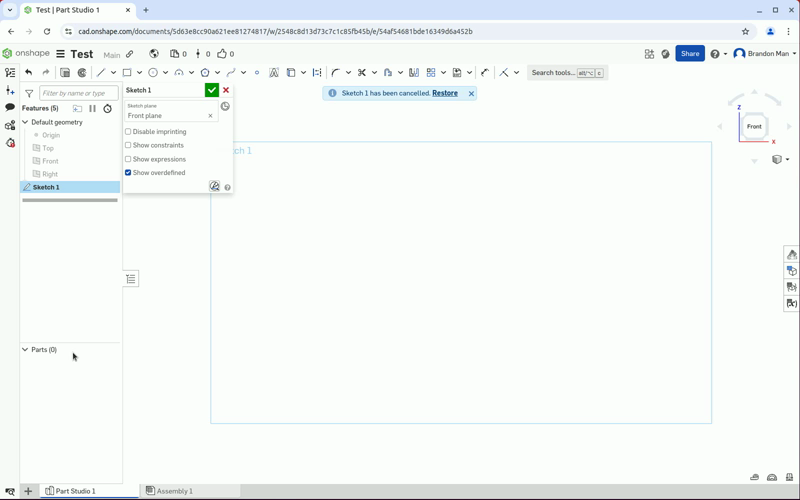
key(y)
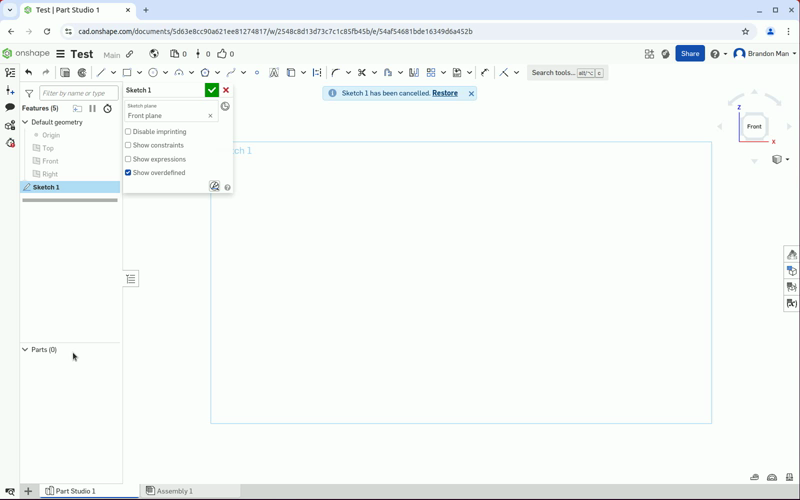
key(l)
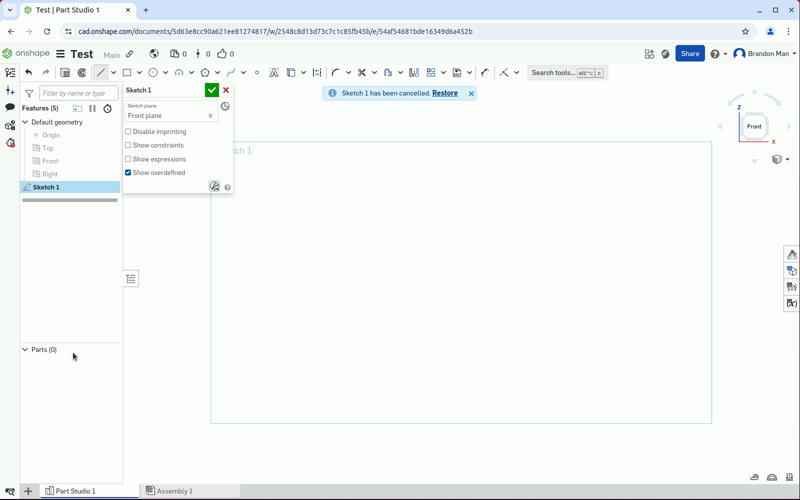
key_down(shift)
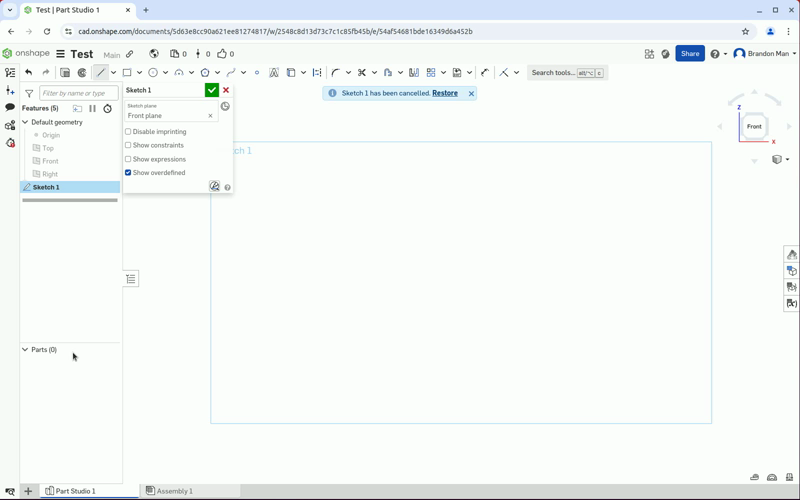
mouse_move(348, 314)
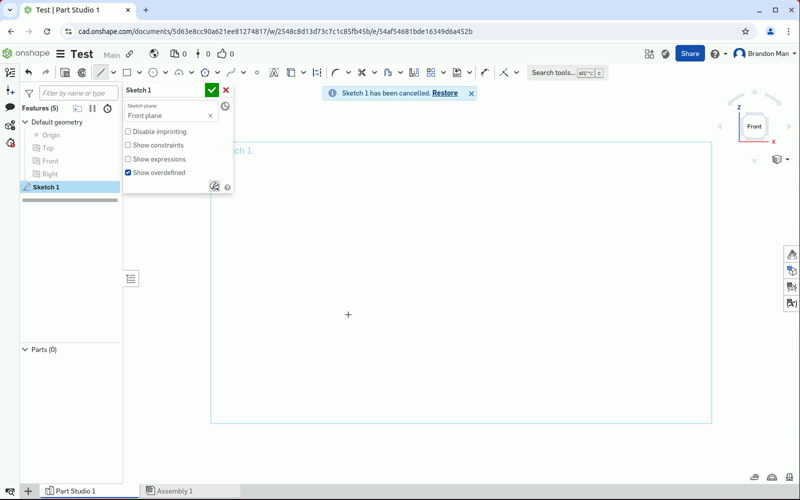
click(348, 314)
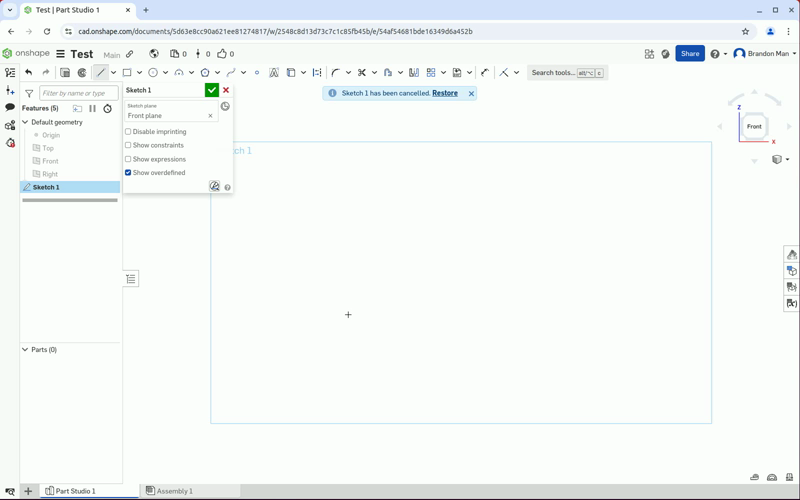
key_up(shift)
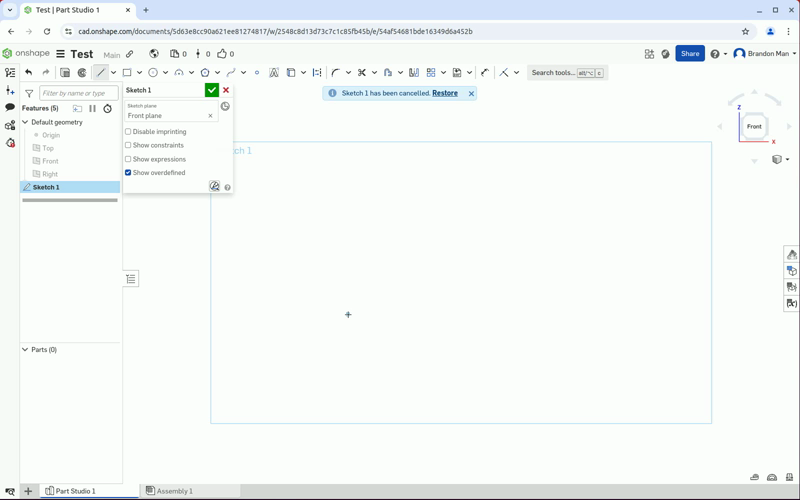
key_down(shift)
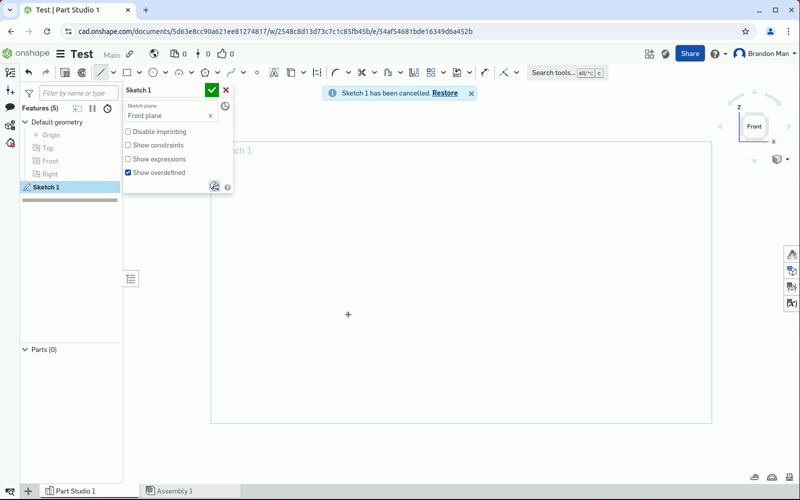
mouse_move(378, 314)
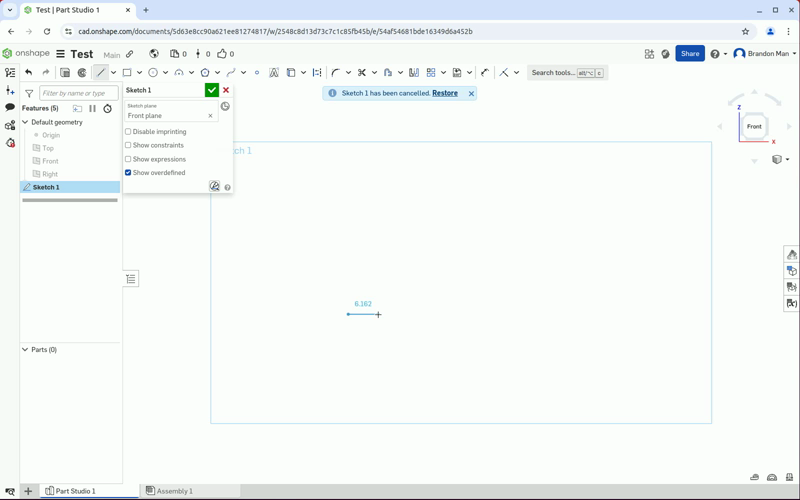
mouse_move(393, 314)
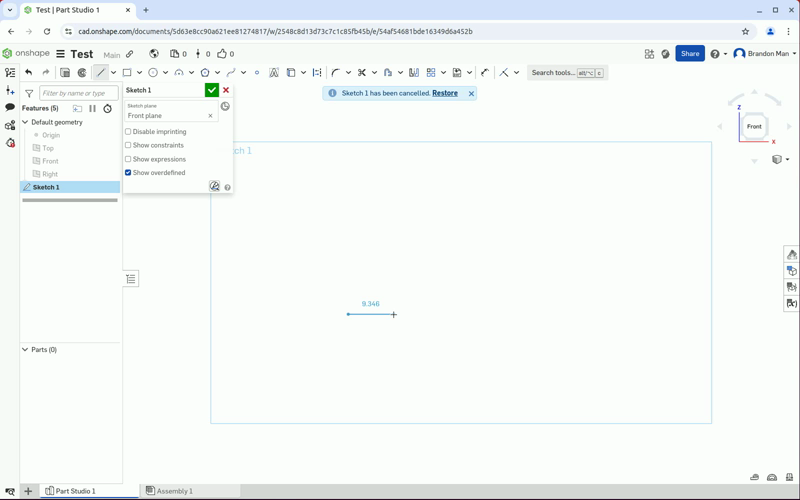
click(393, 314)
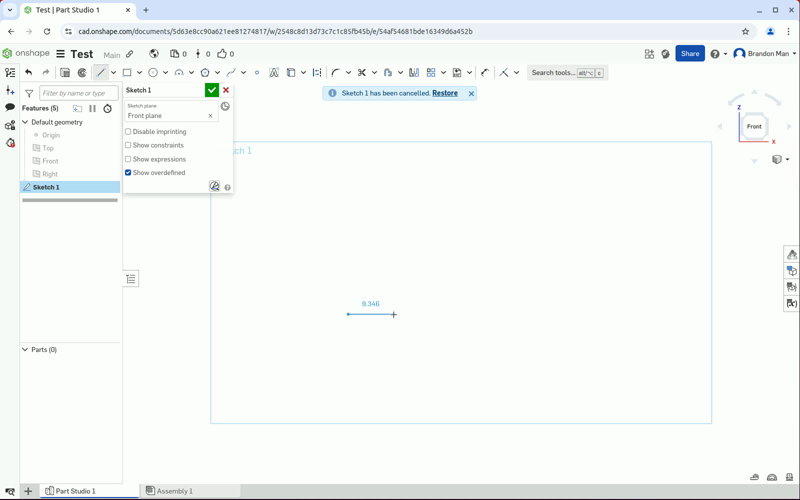
key_up(shift)
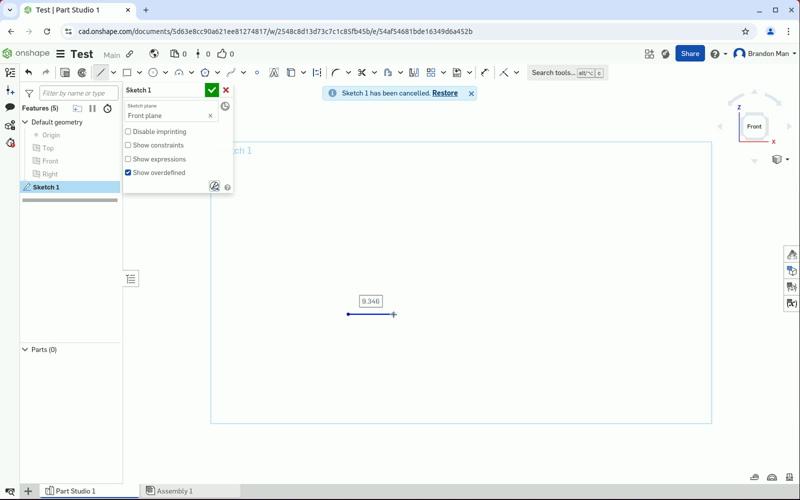
key_down(shift)
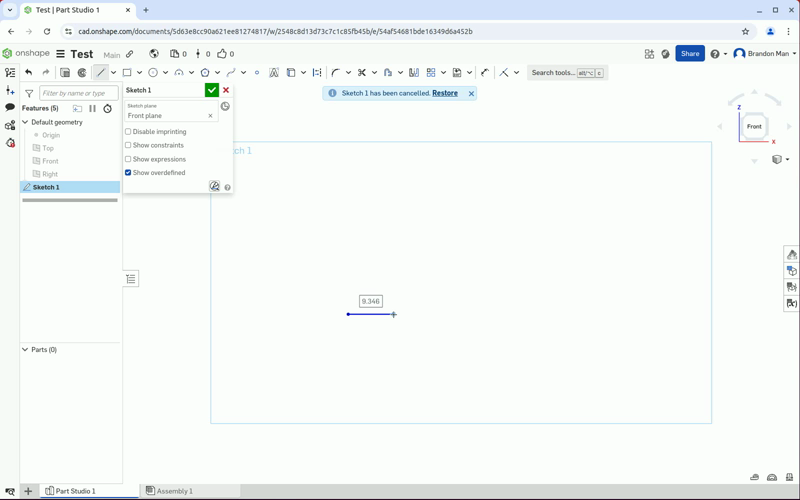
mouse_move(423, 314)
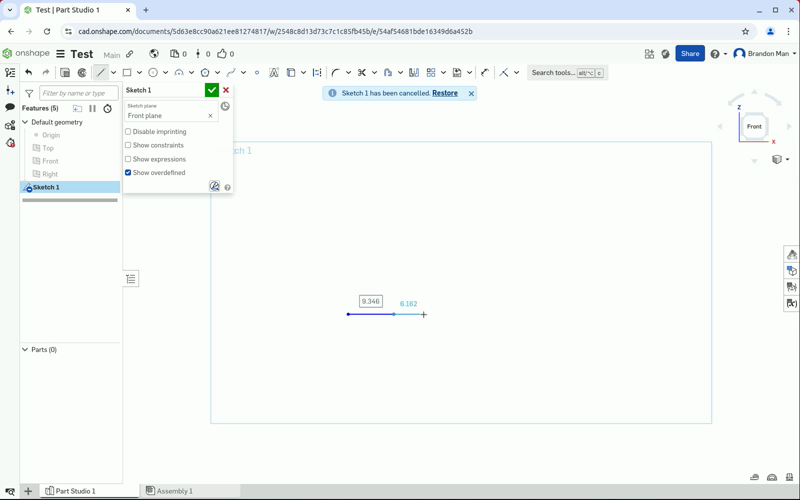
mouse_move(393, 273)
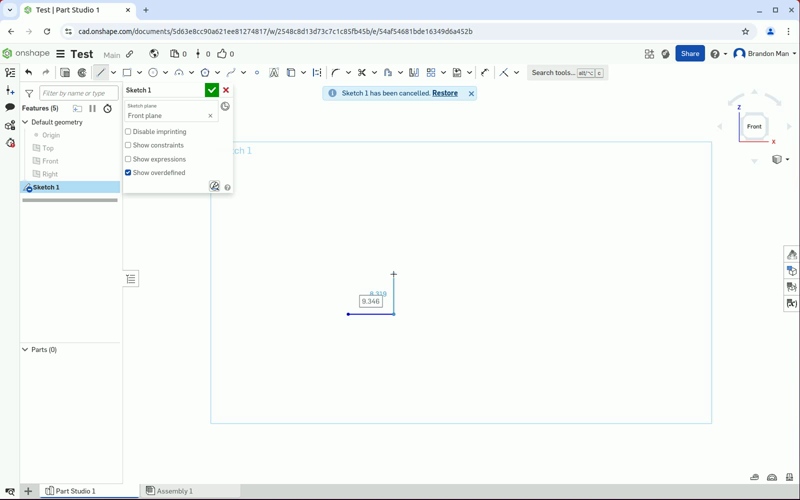
click(393, 273)
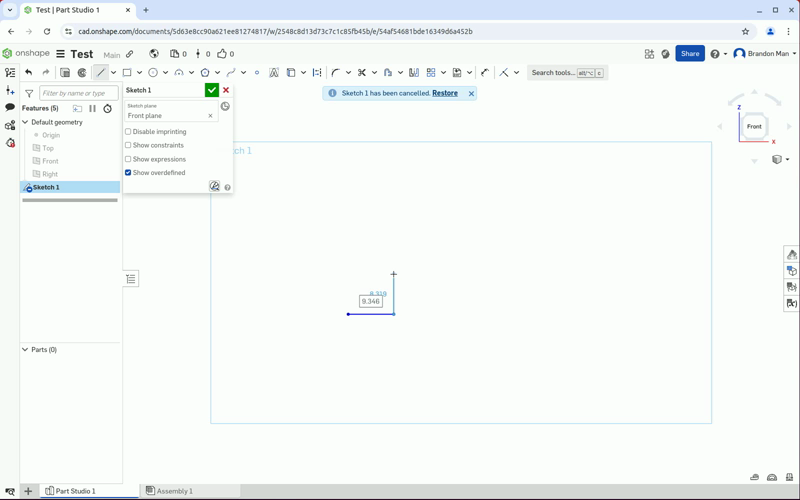
key_up(shift)
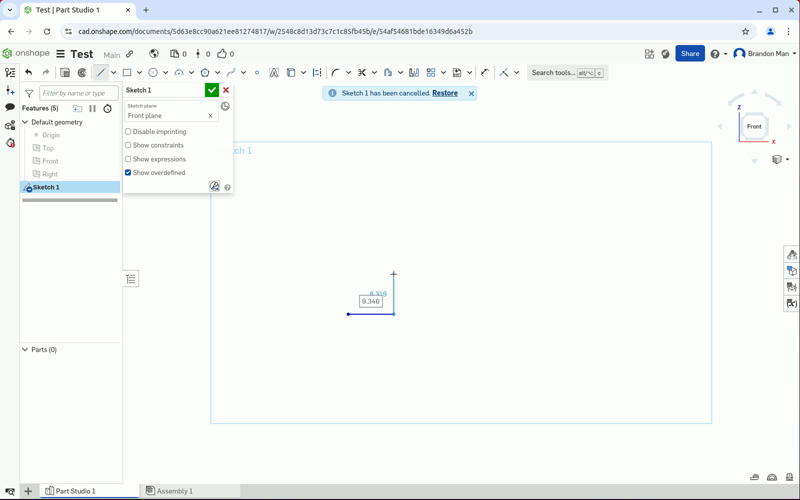
key(esc)
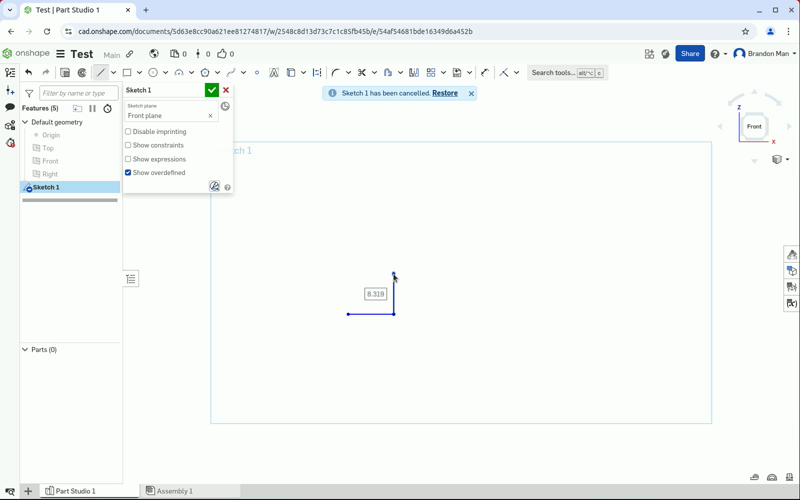
key(a)
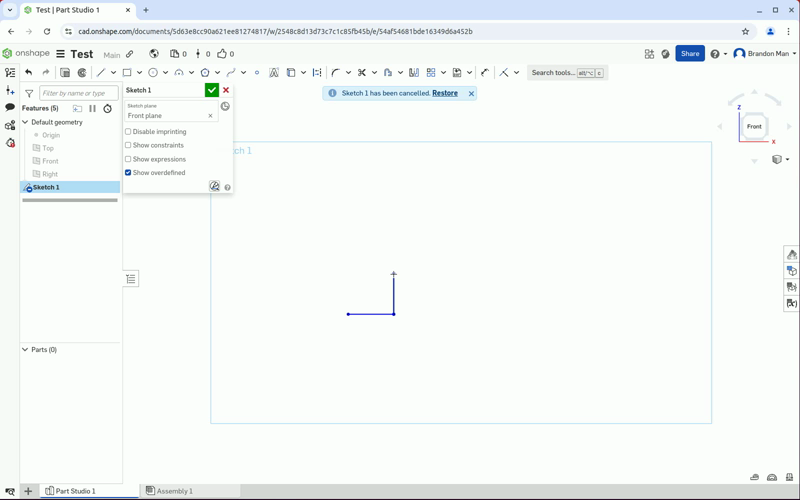
mouse_move(393, 273)
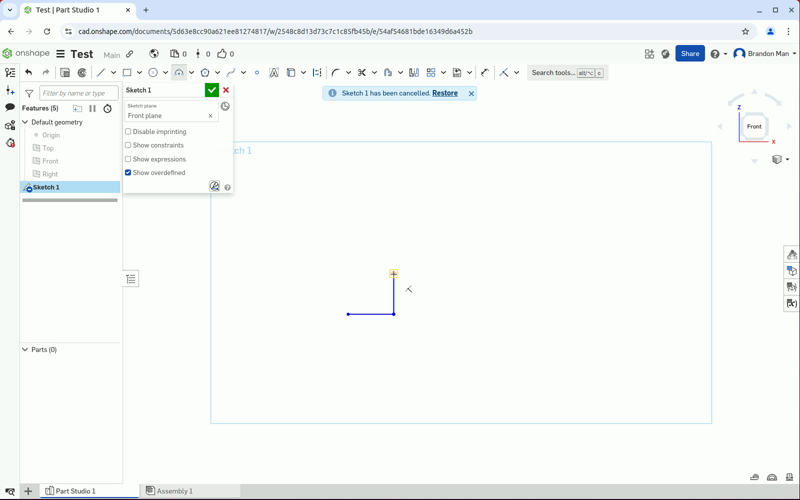
click(393, 273)
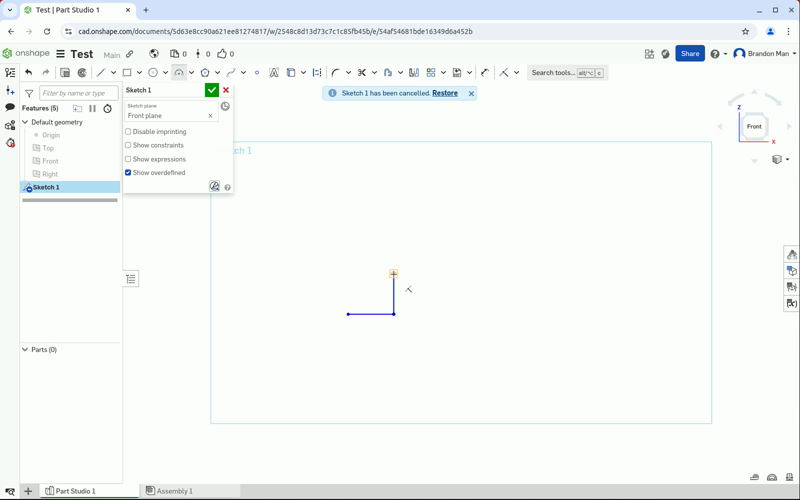
key_down(shift)
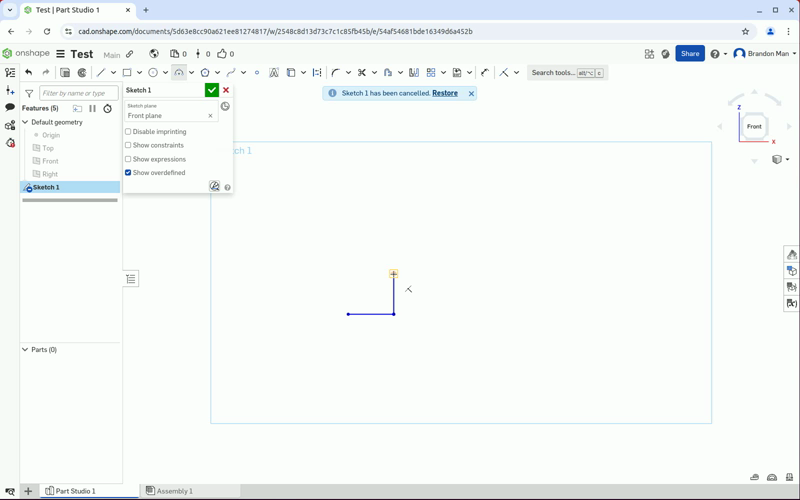
mouse_move(348, 273)
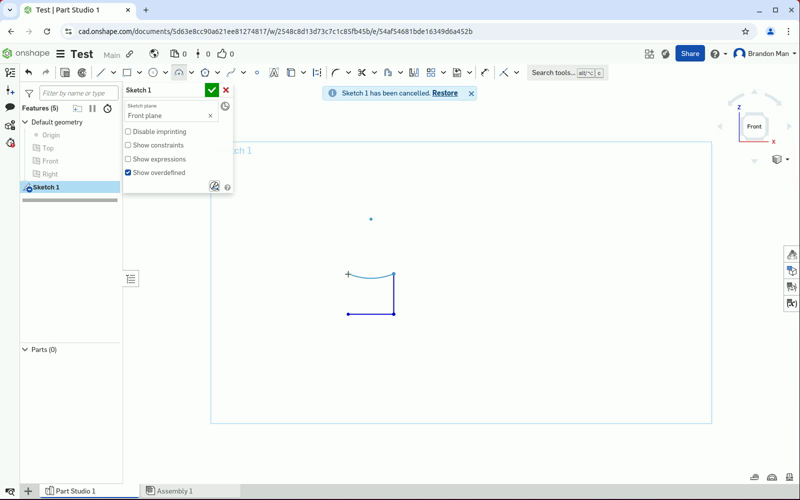
click(348, 273)
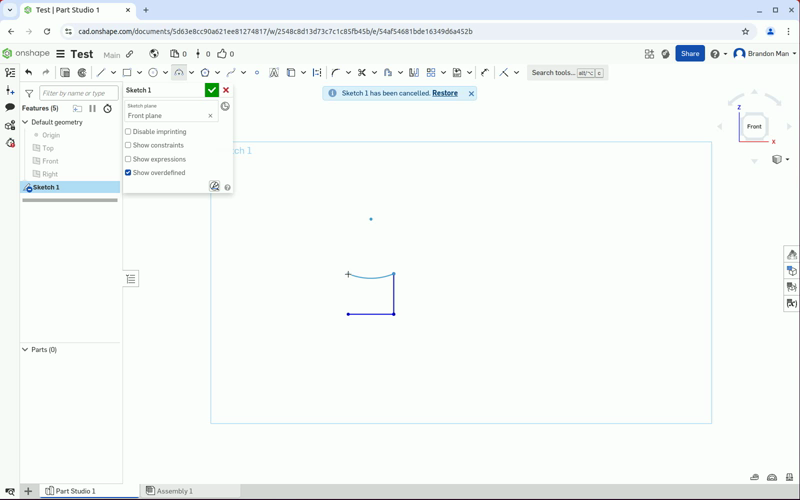
mouse_move(371, 250)
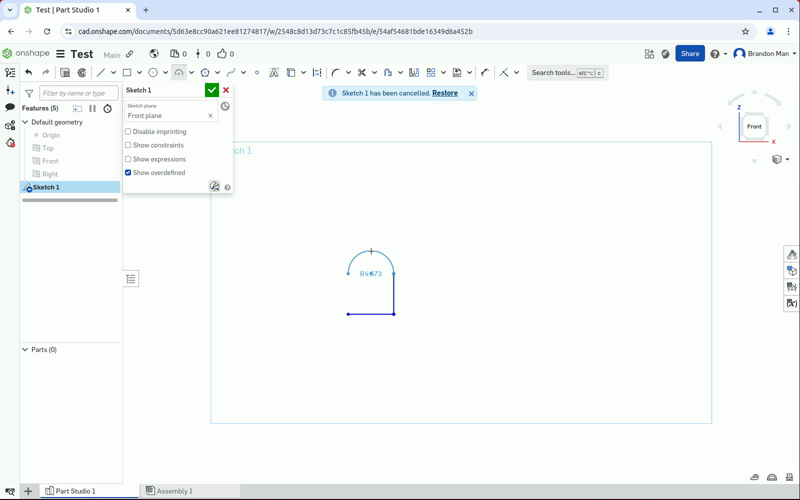
click(371, 250)
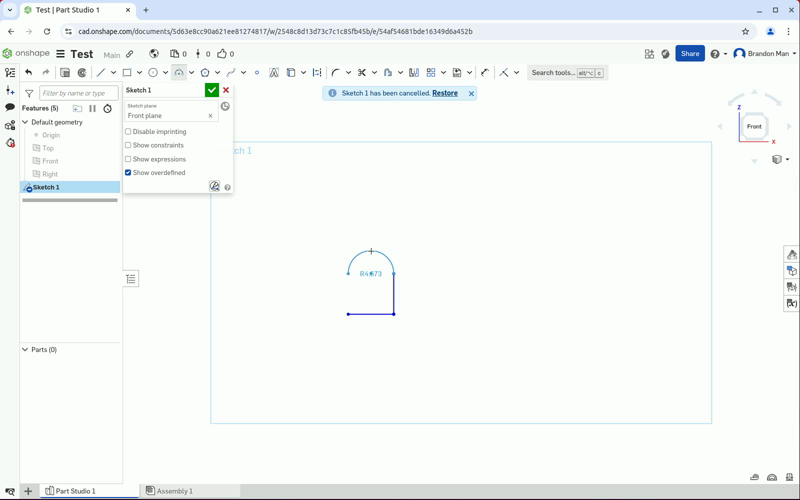
key_up(shift)
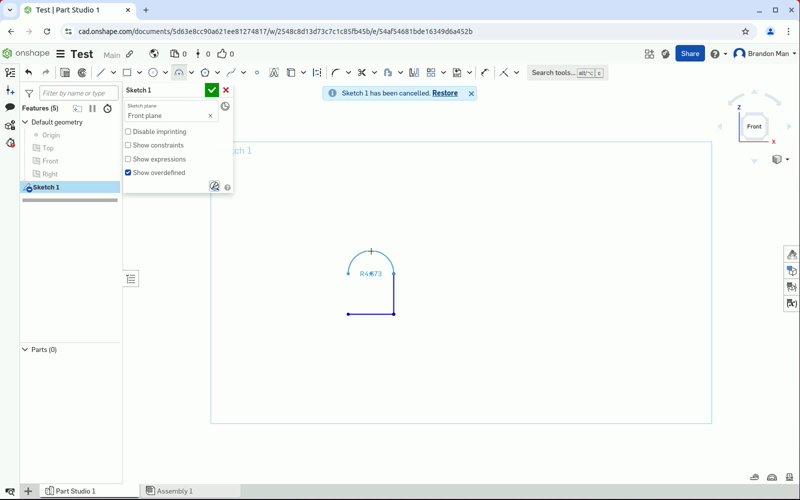
key(esc)
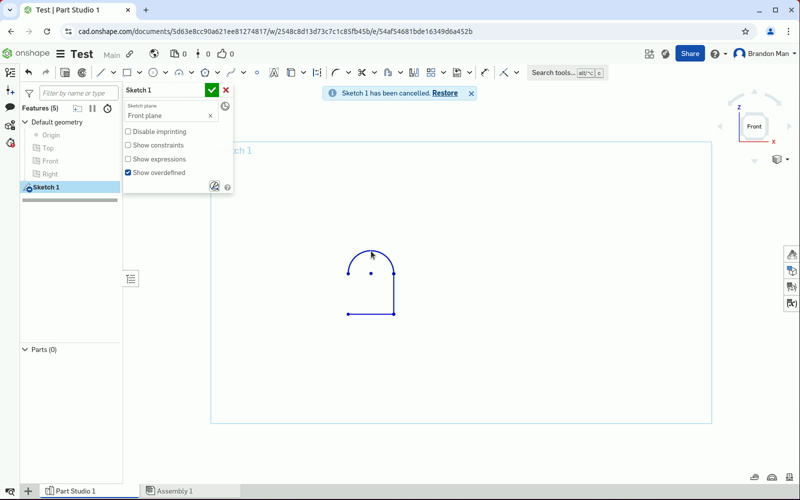
key(l)
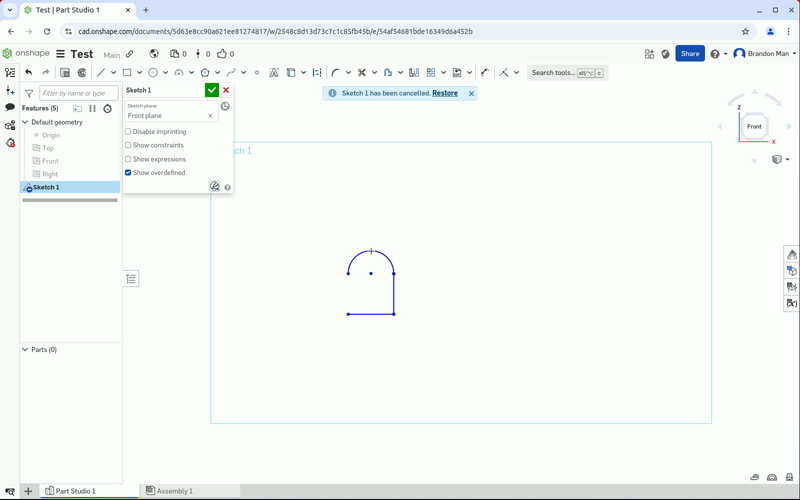
mouse_move(348, 273)
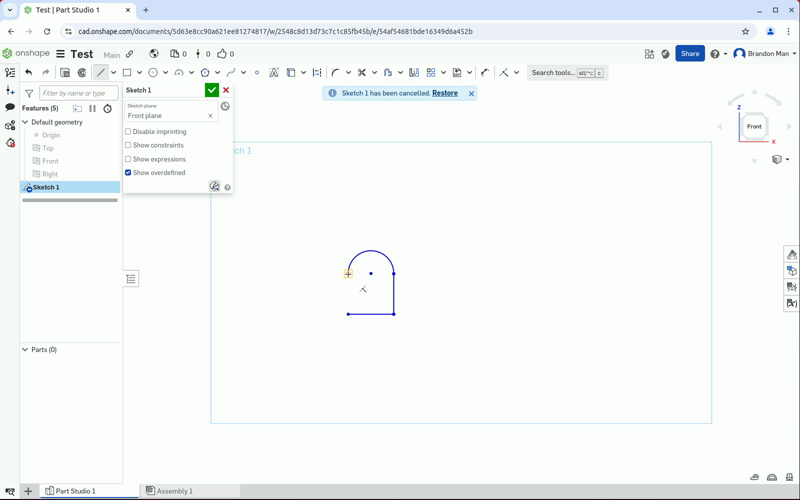
click(348, 273)
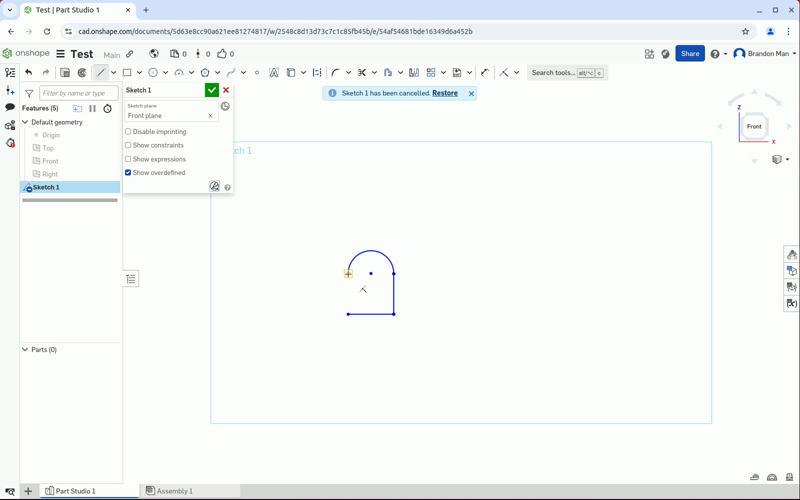
mouse_move(378, 273)
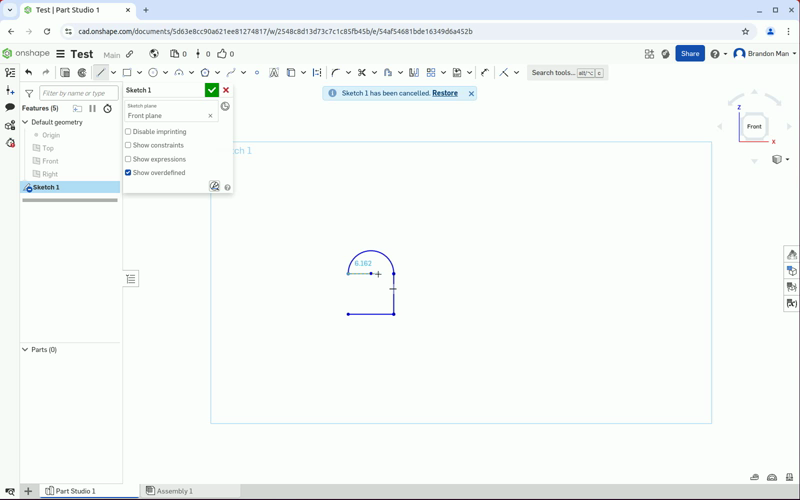
key_down(shift)
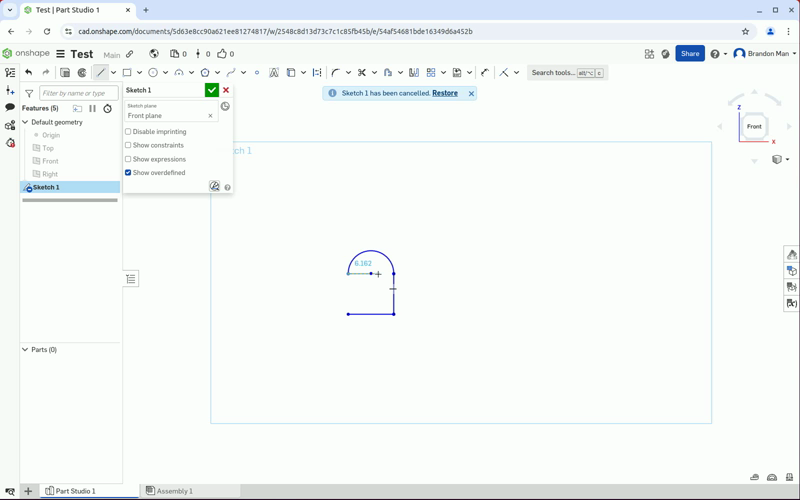
mouse_move(348, 314)
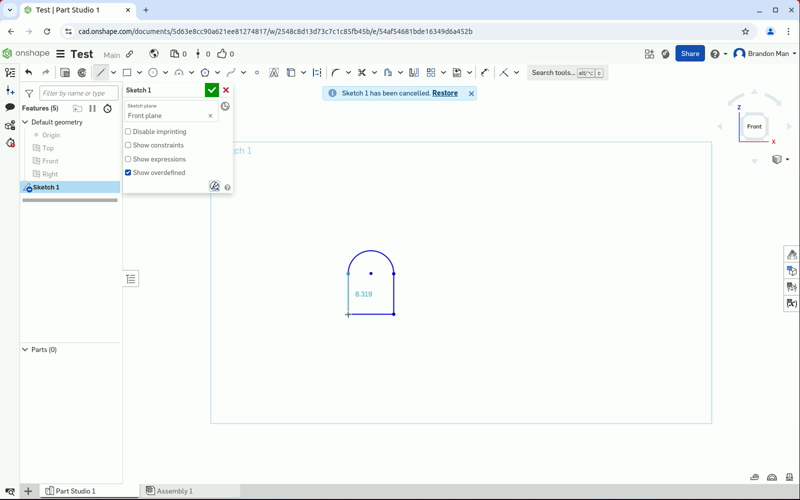
key_up(shift)
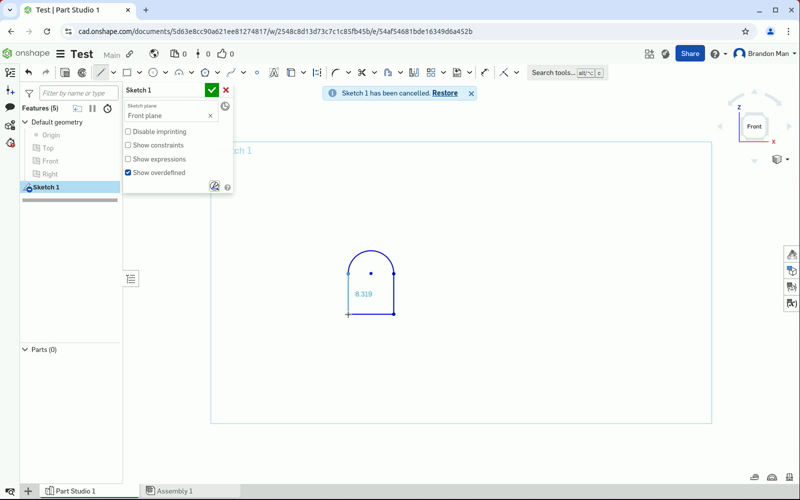
click(348, 314)
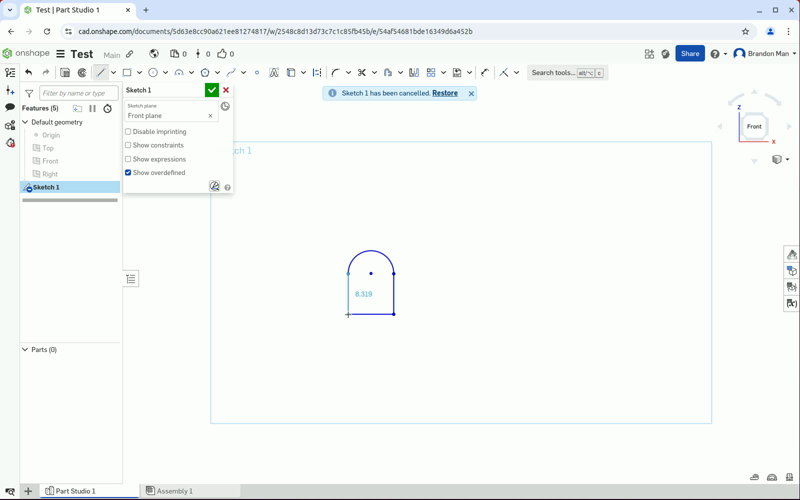
key(esc)
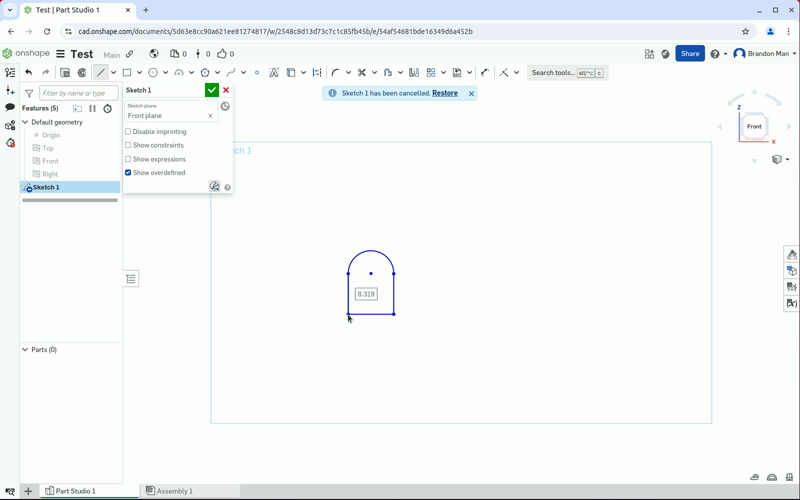
key(c)
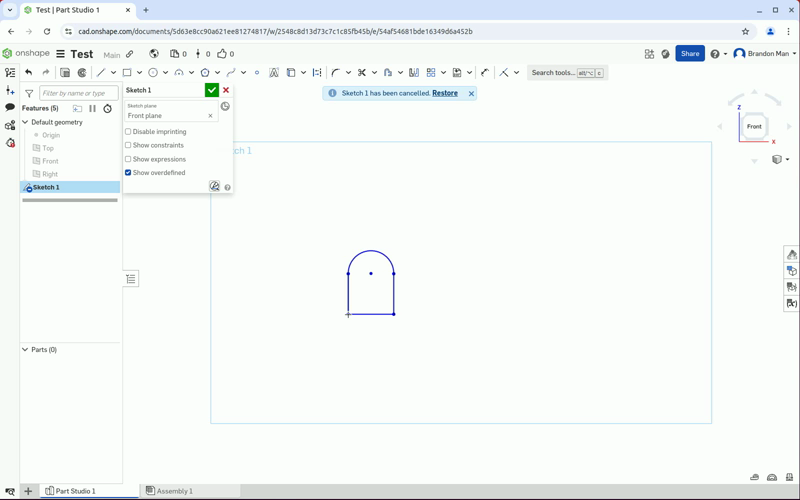
key_down(shift)
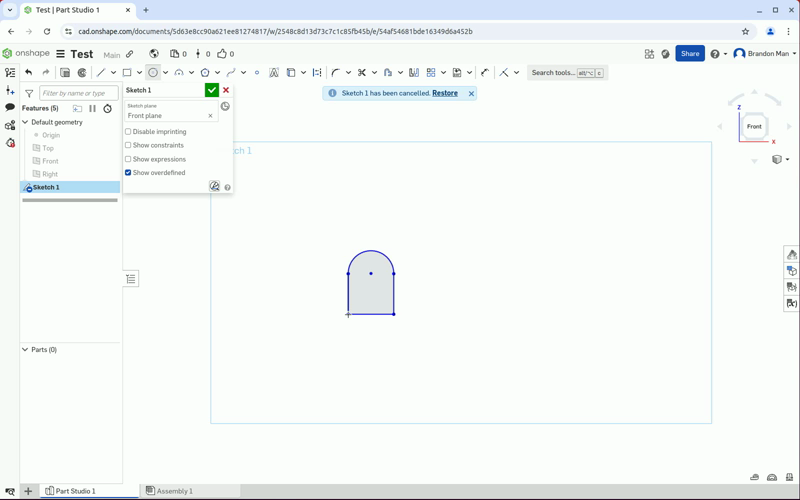
mouse_move(370, 295)
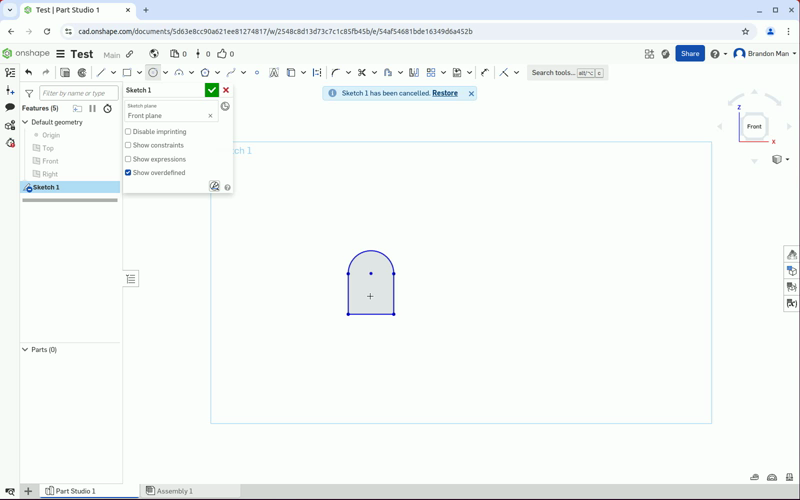
click(370, 295)
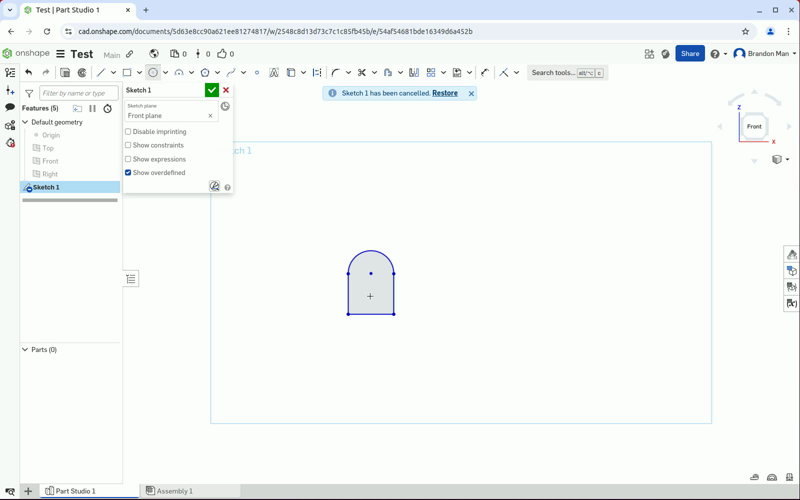
key_up(shift)
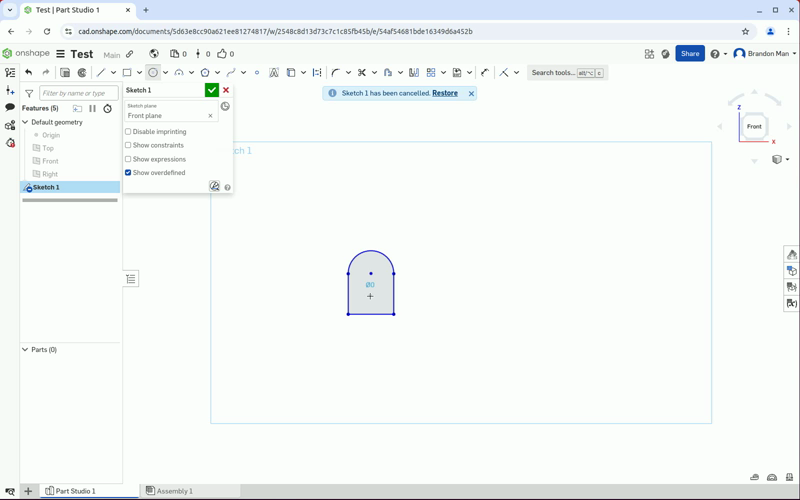
mouse_move(373, 295)
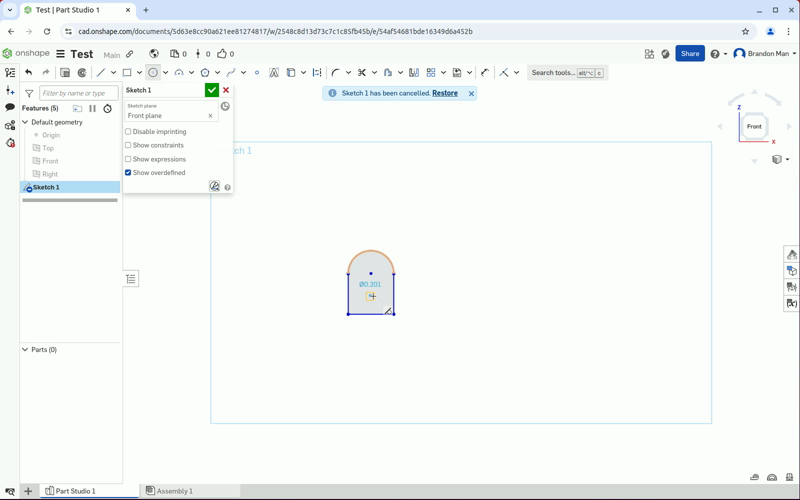
scroll(6)
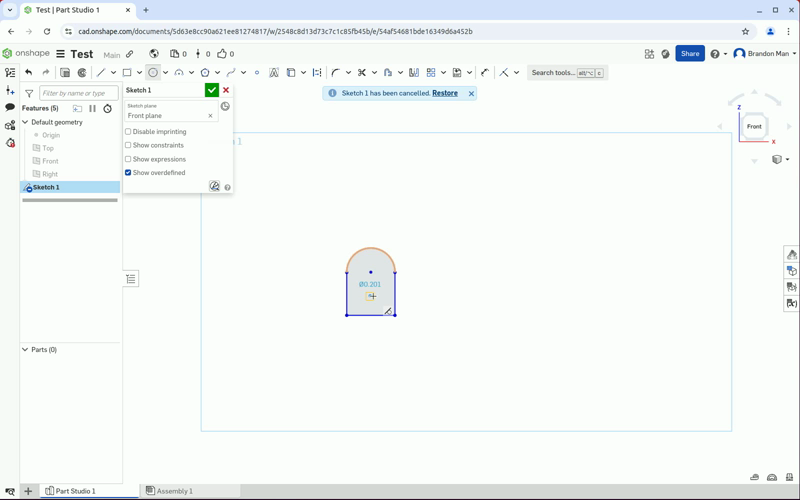
scroll(6)
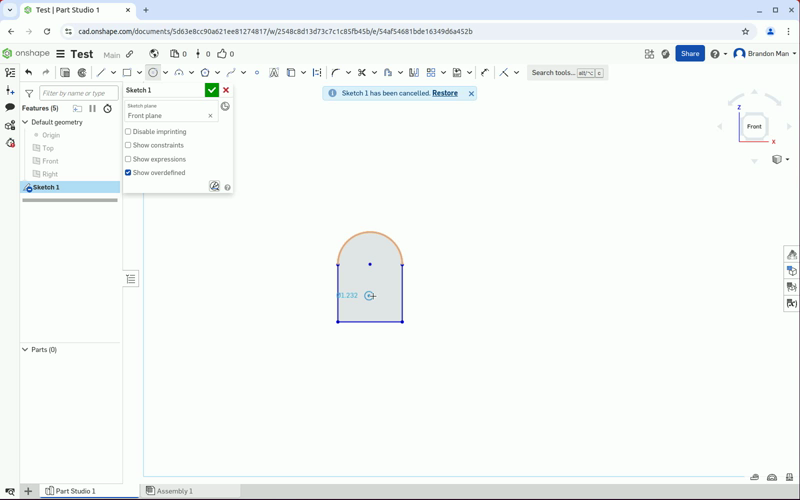
scroll(6)
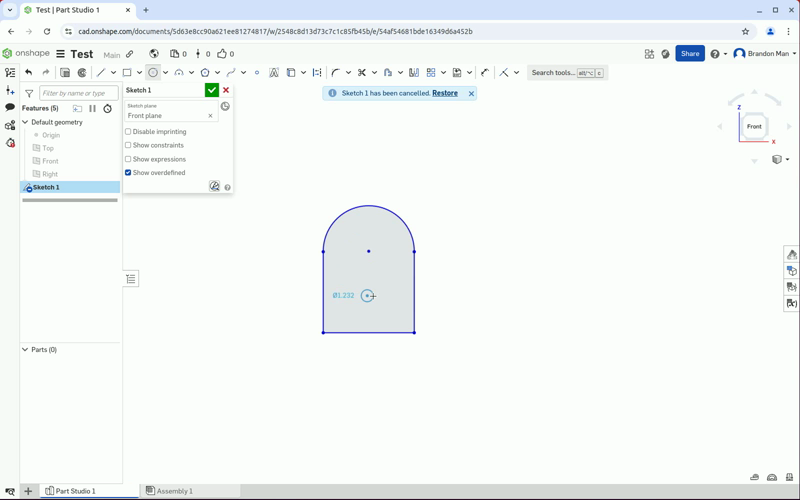
scroll(6)
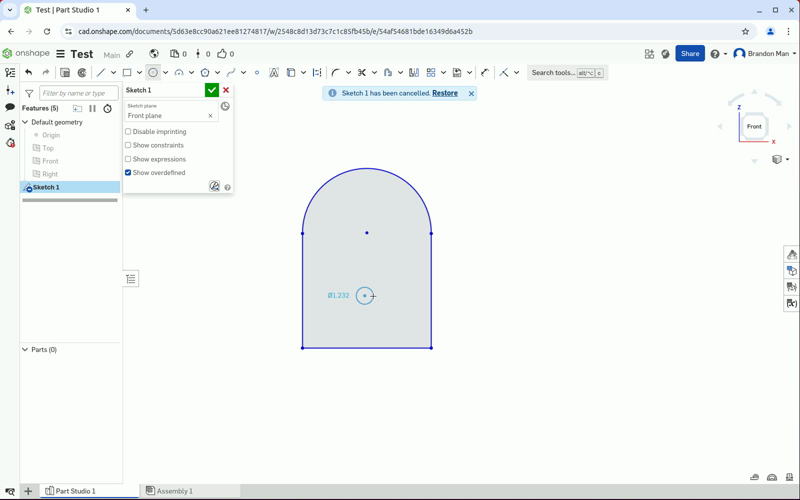
scroll(6)
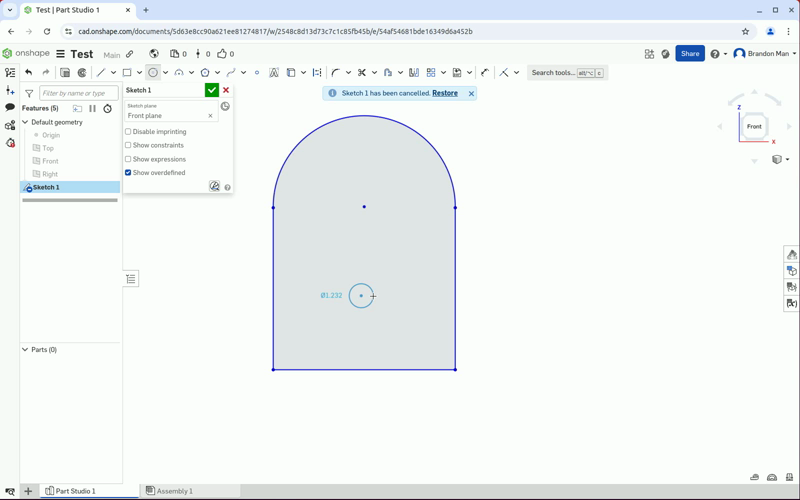
scroll(6)
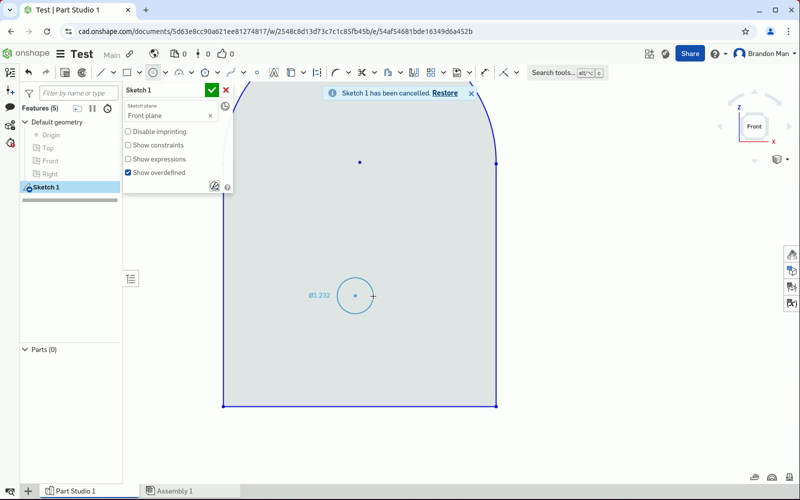
scroll(6)
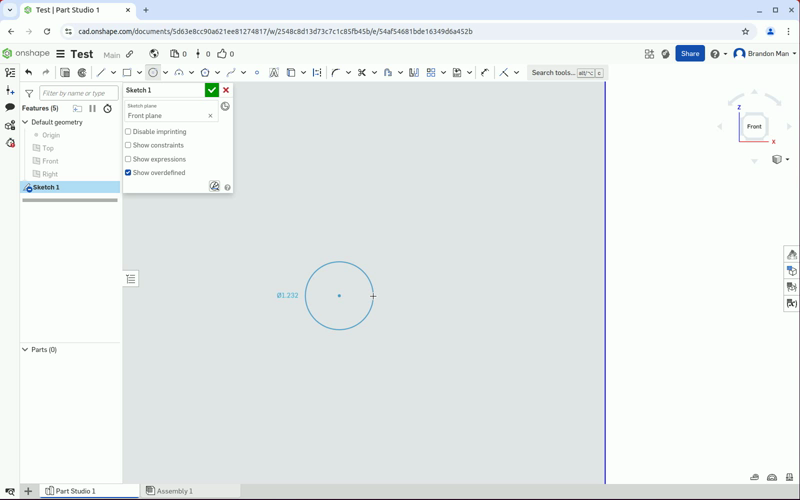
click(373, 295)
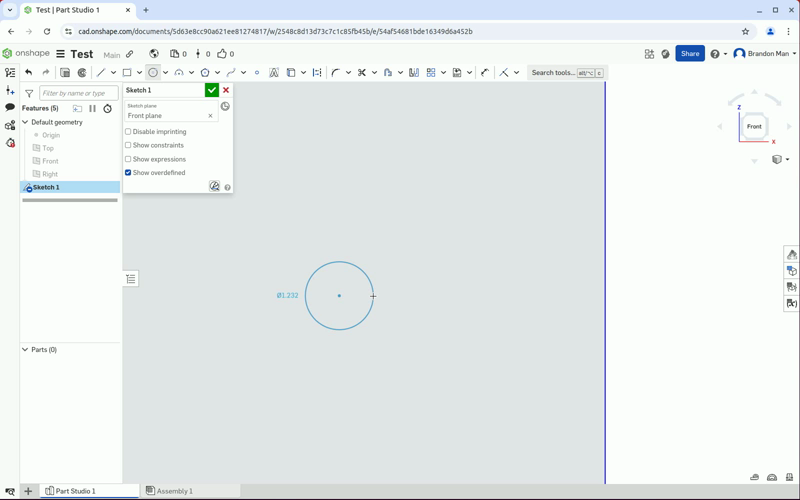
scroll(-6)
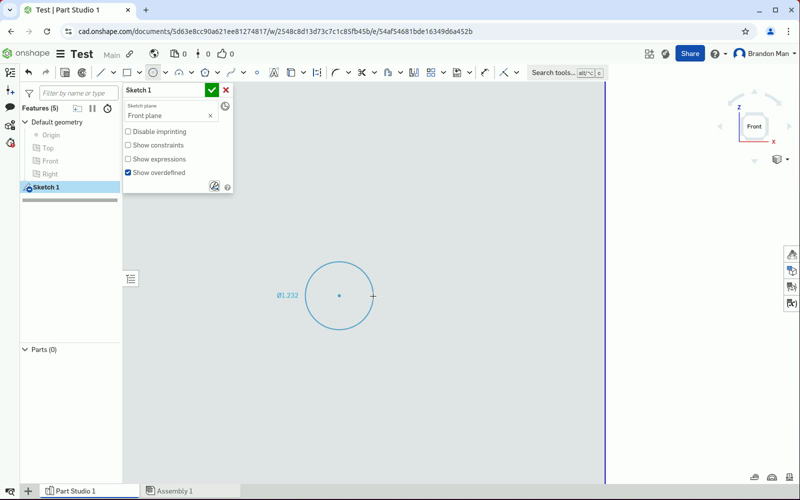
scroll(-6)
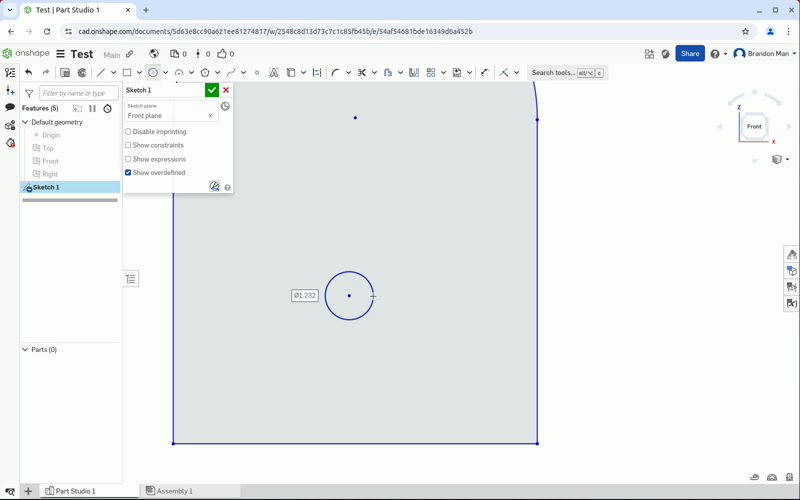
scroll(-6)
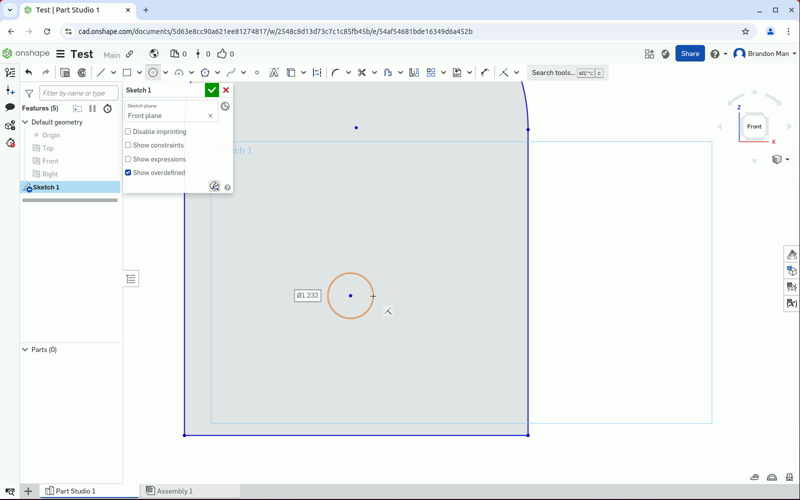
scroll(-6)
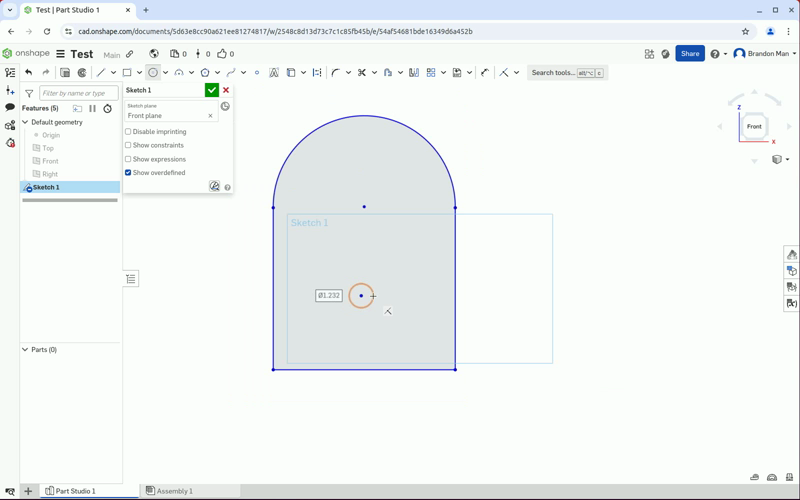
scroll(-6)
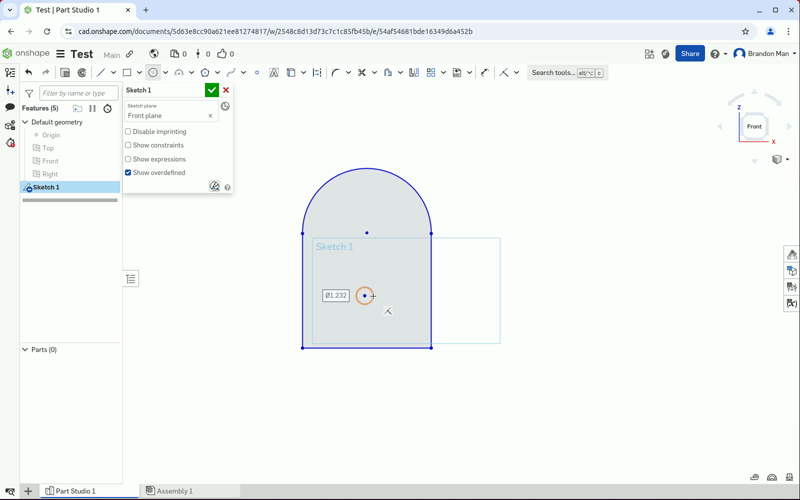
scroll(-6)
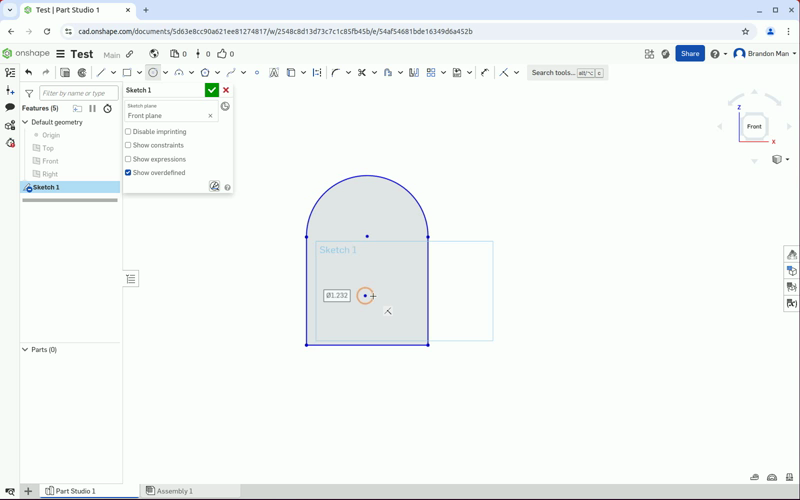
scroll(-6)
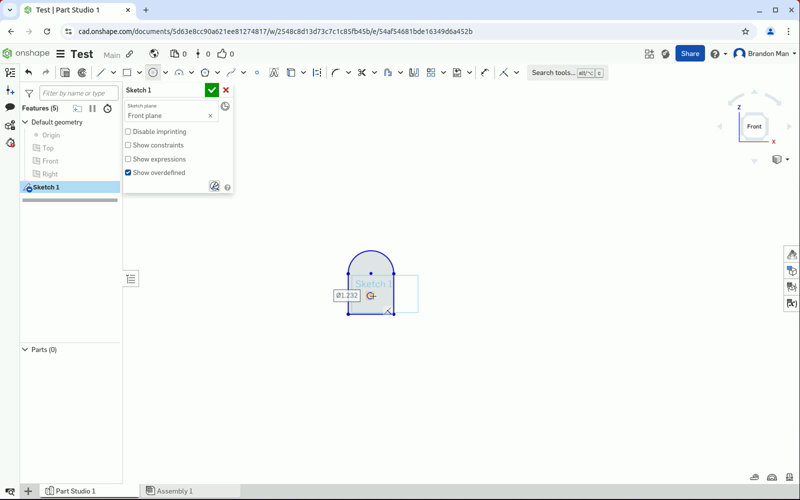
key(esc)
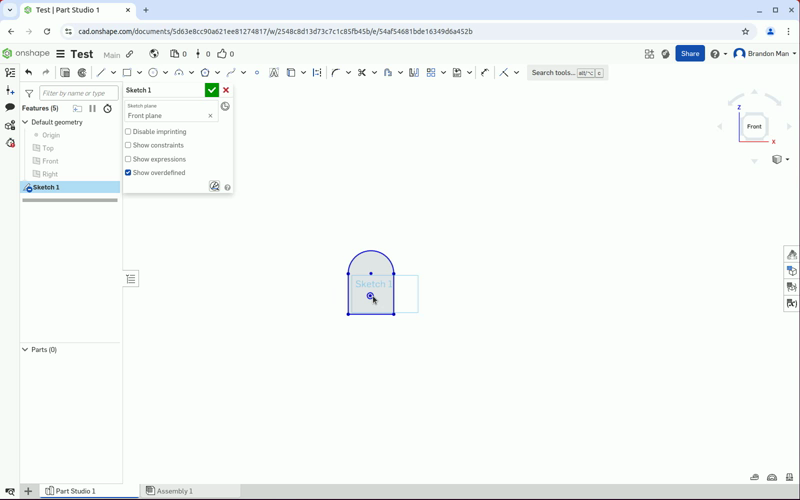
key(c)
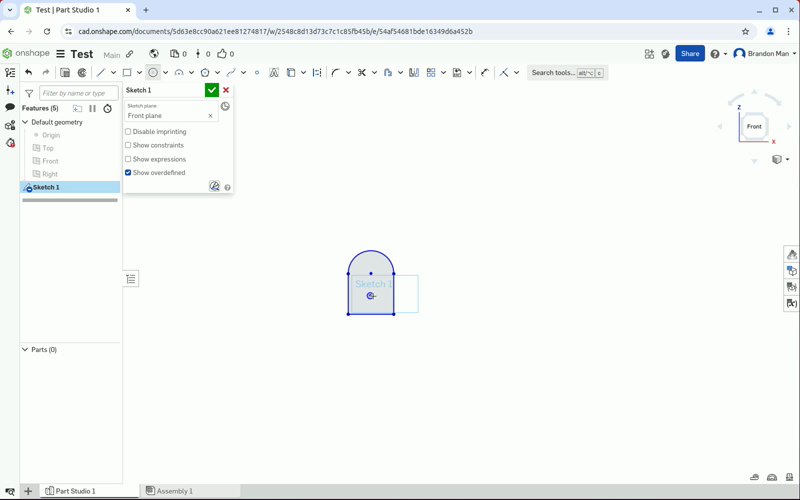
key_down(shift)
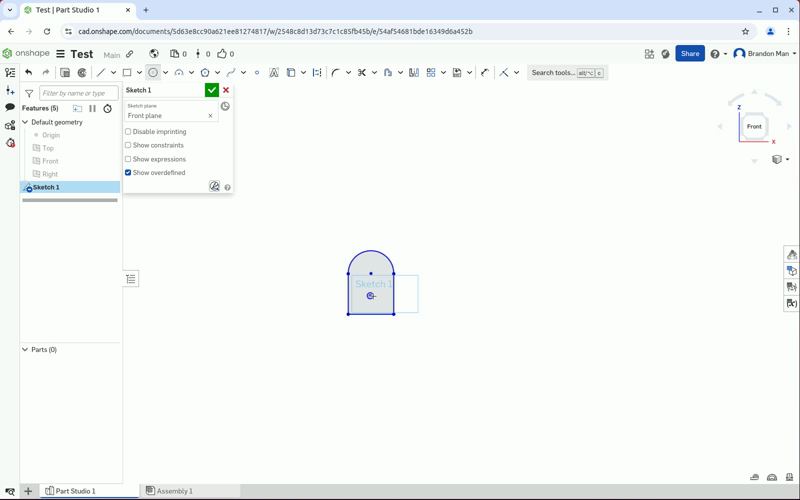
mouse_move(370, 268)
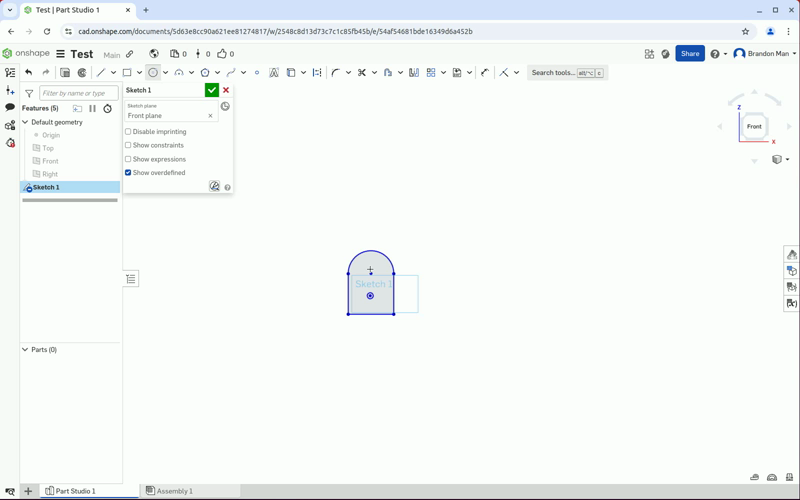
click(370, 268)
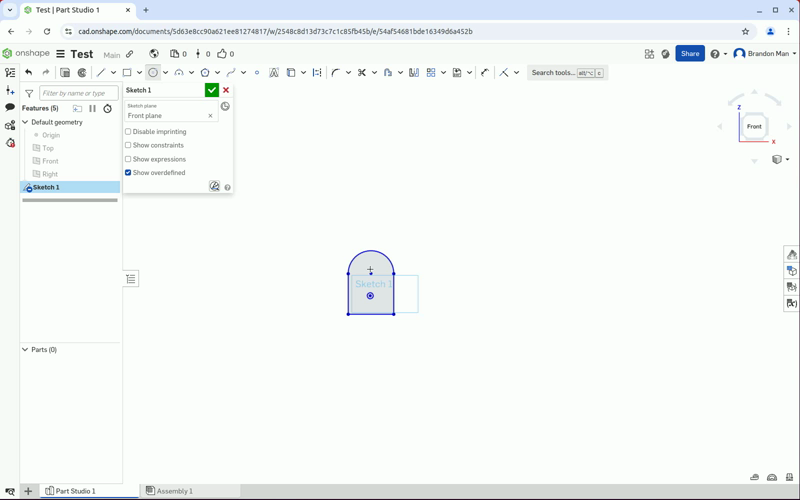
key_up(shift)
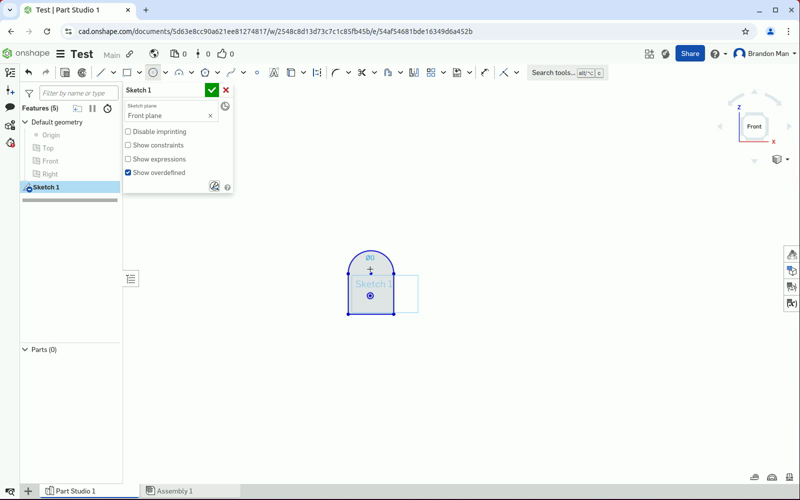
mouse_move(373, 268)
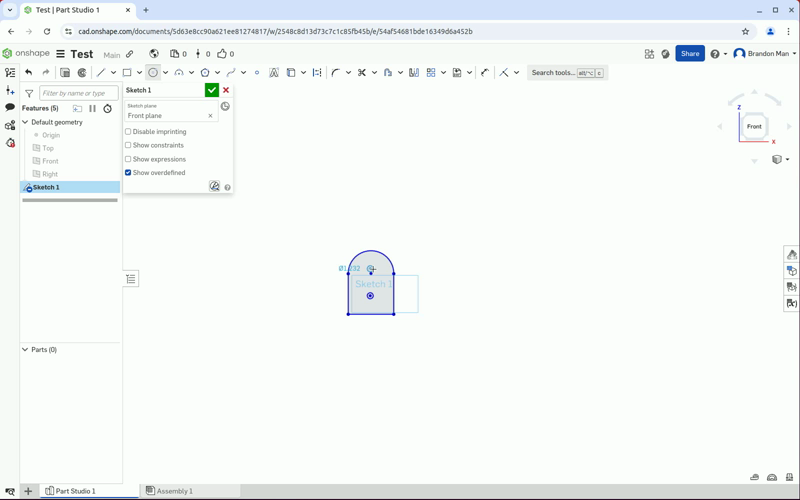
scroll(6)
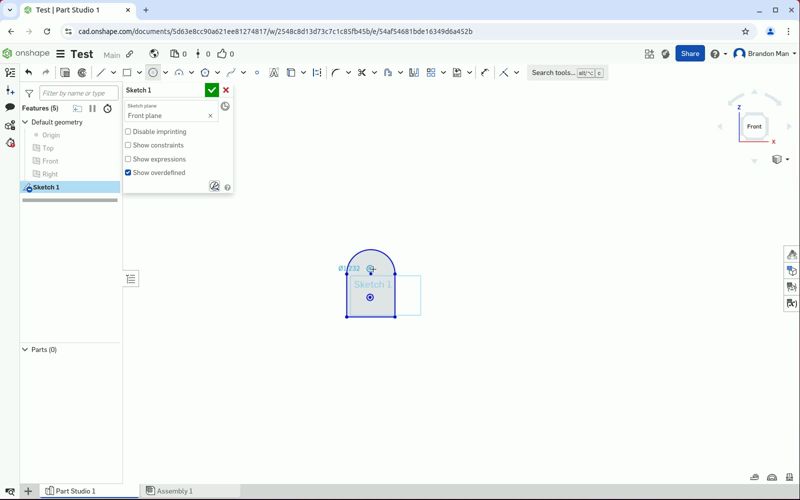
scroll(6)
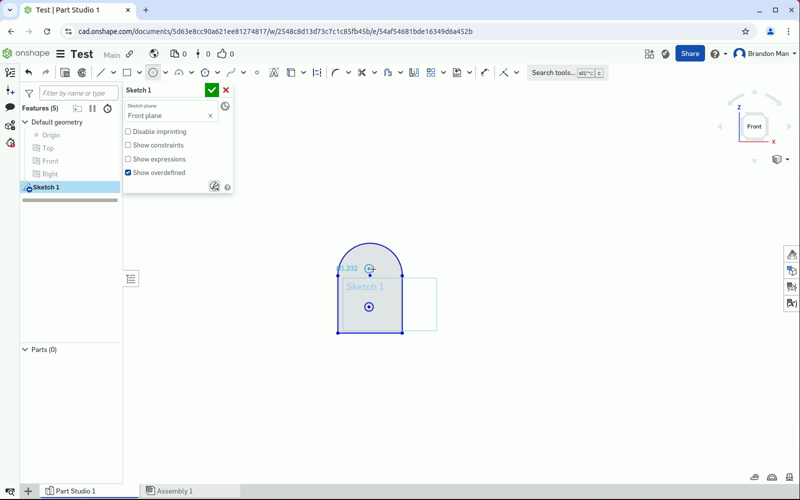
scroll(6)
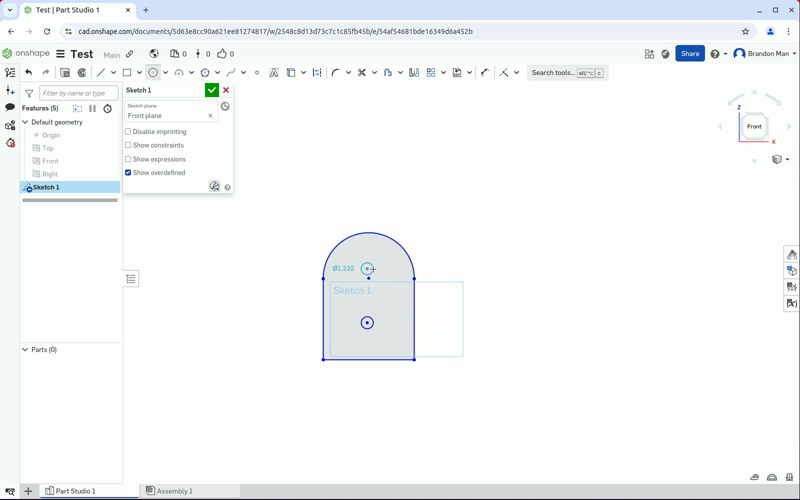
scroll(6)
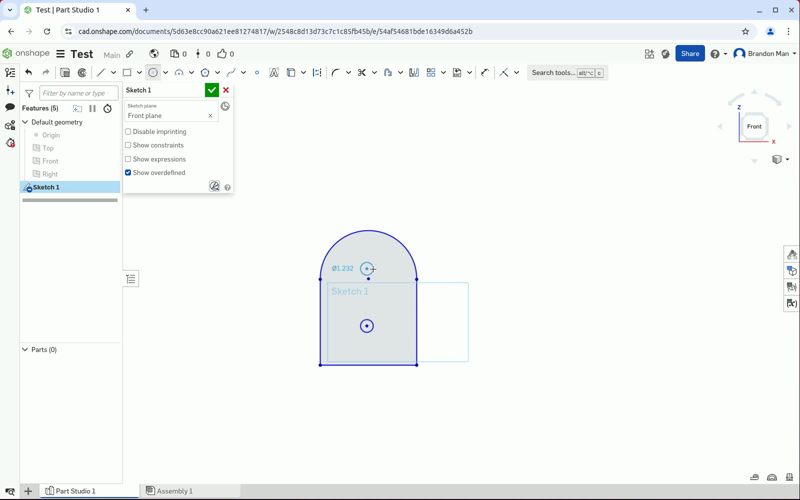
scroll(6)
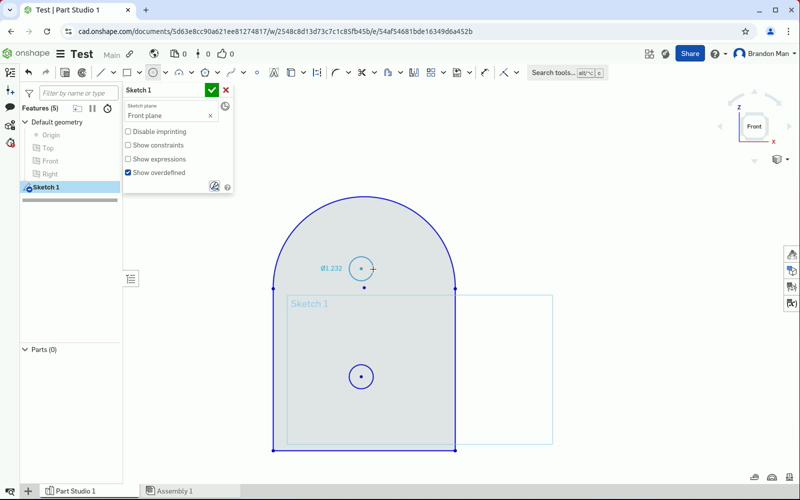
scroll(6)
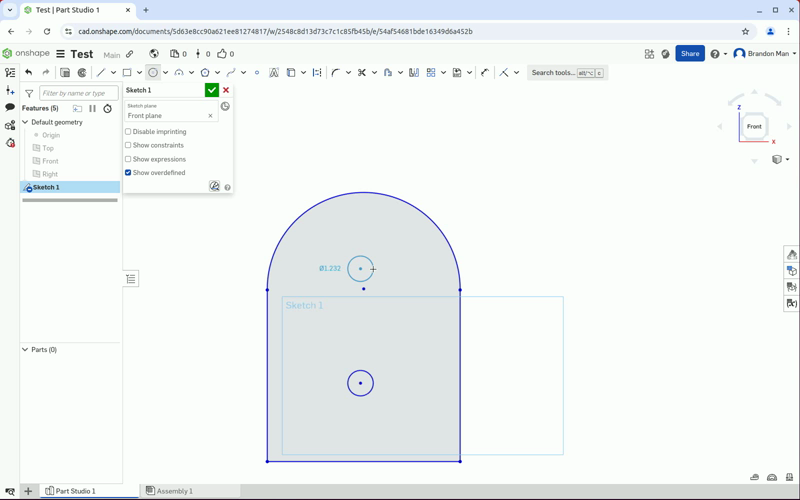
scroll(6)
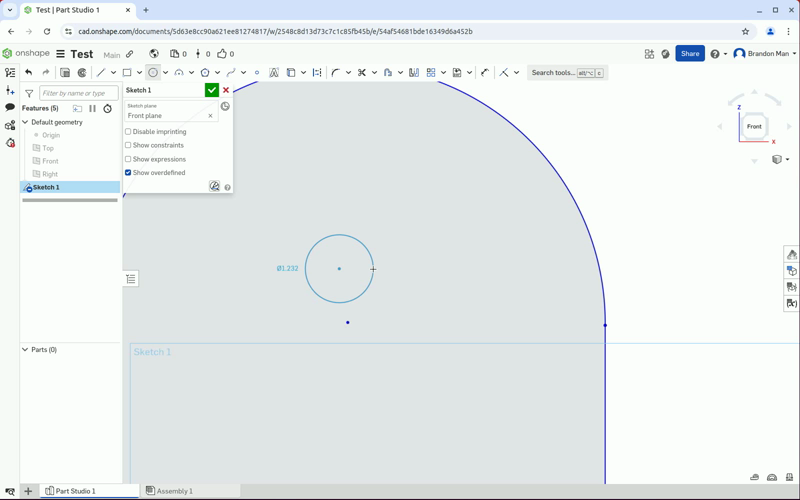
click(373, 268)
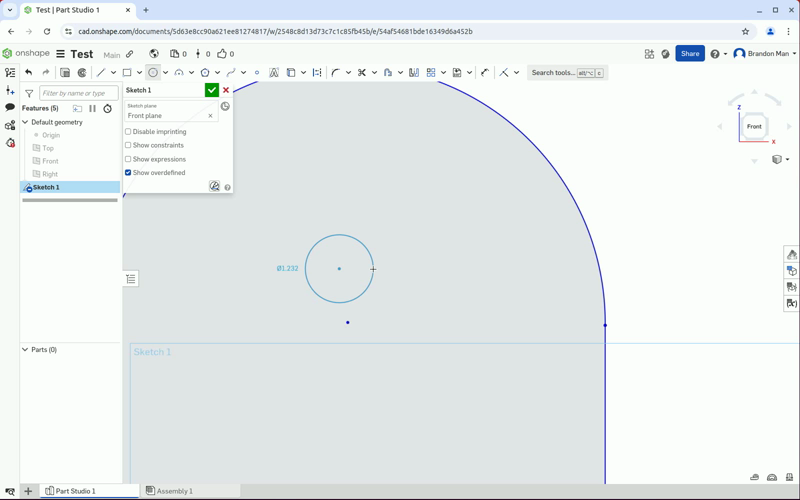
scroll(-6)
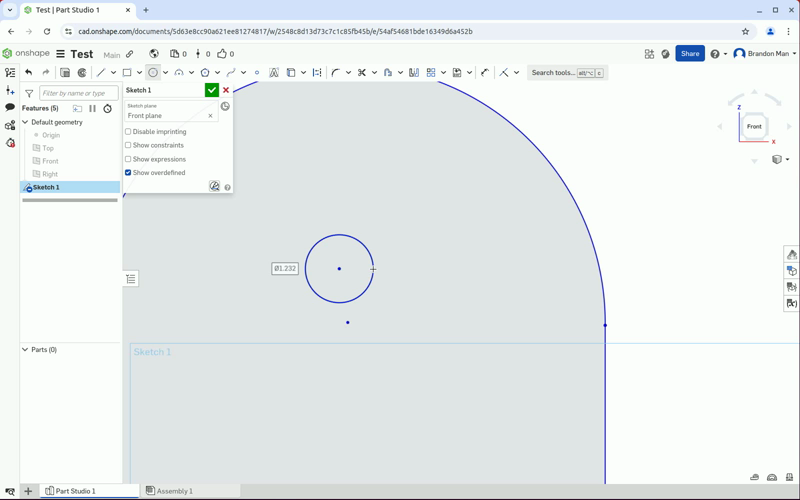
scroll(-6)
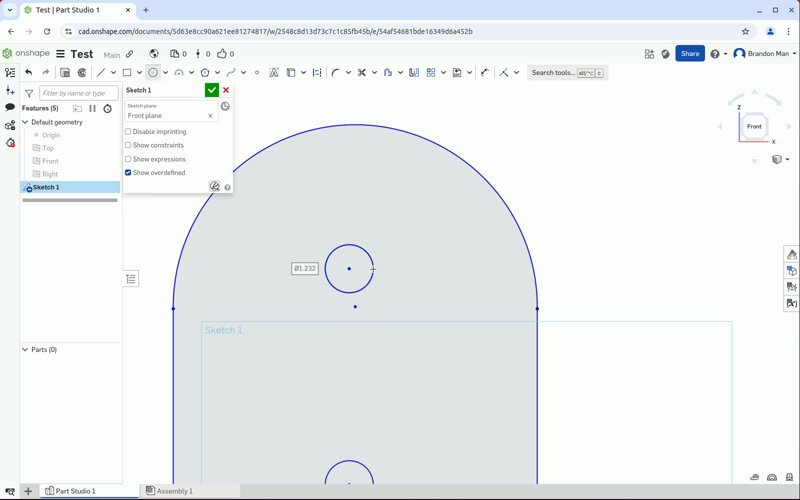
scroll(-6)
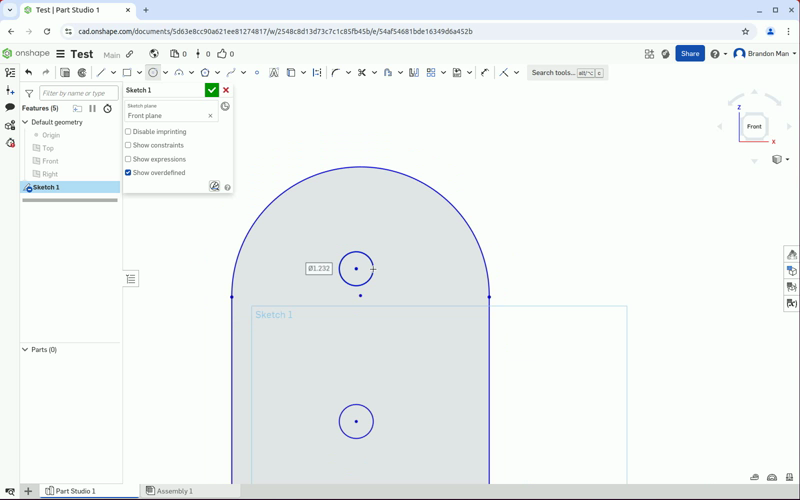
scroll(-6)
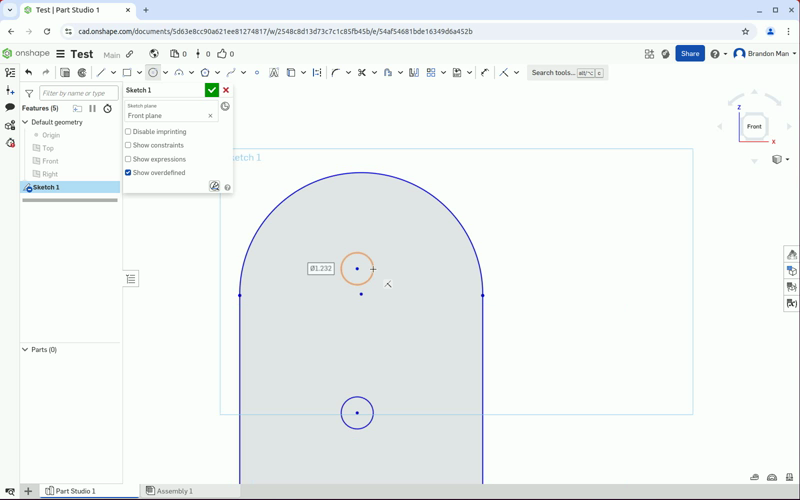
scroll(-6)
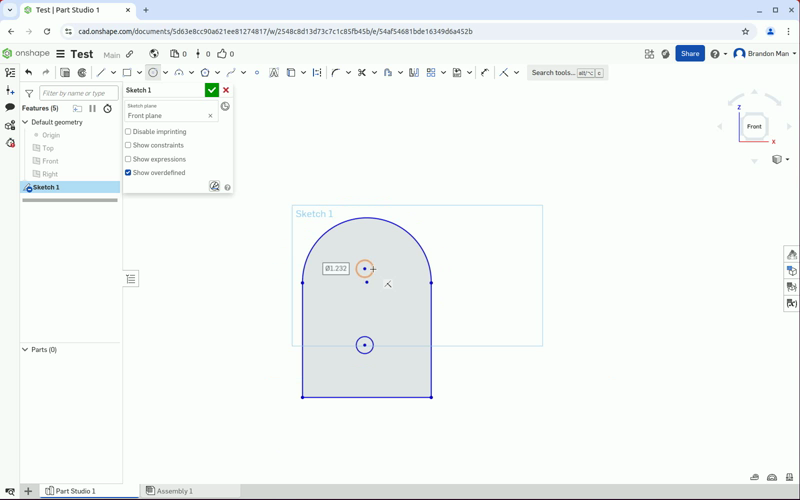
scroll(-6)
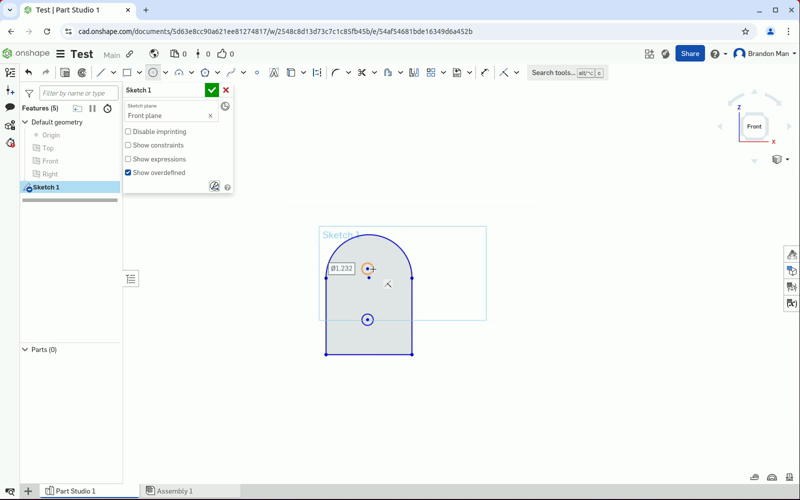
scroll(-6)
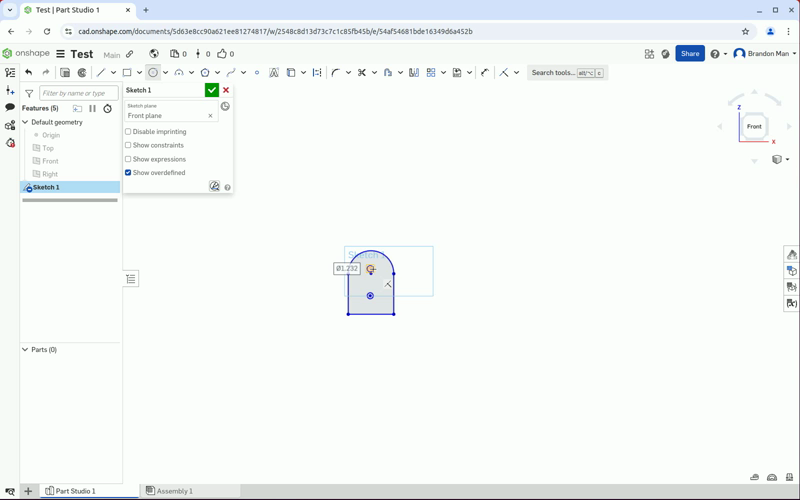
key(esc)
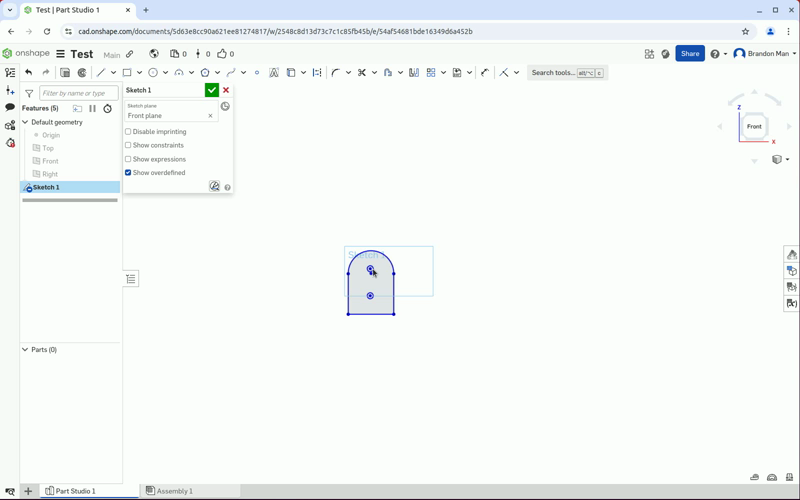
key(c)
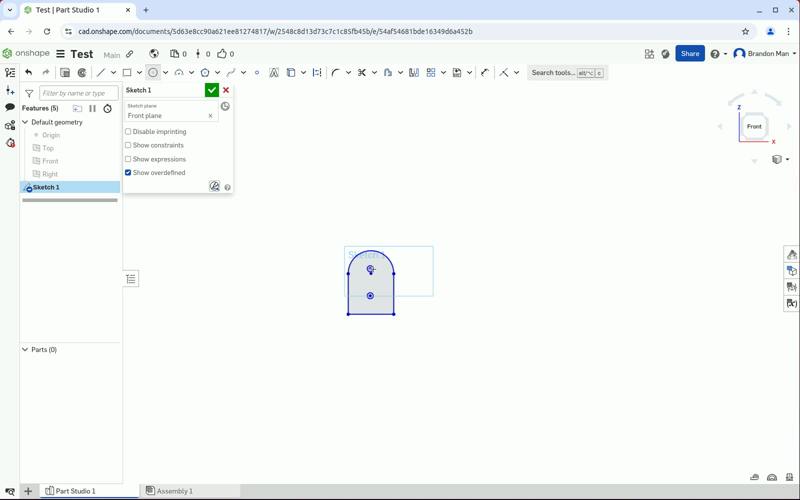
key_down(shift)
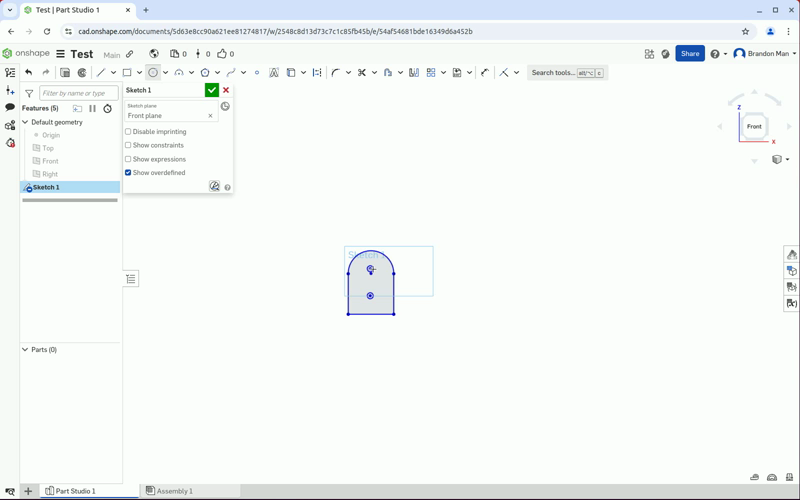
mouse_move(370, 254)
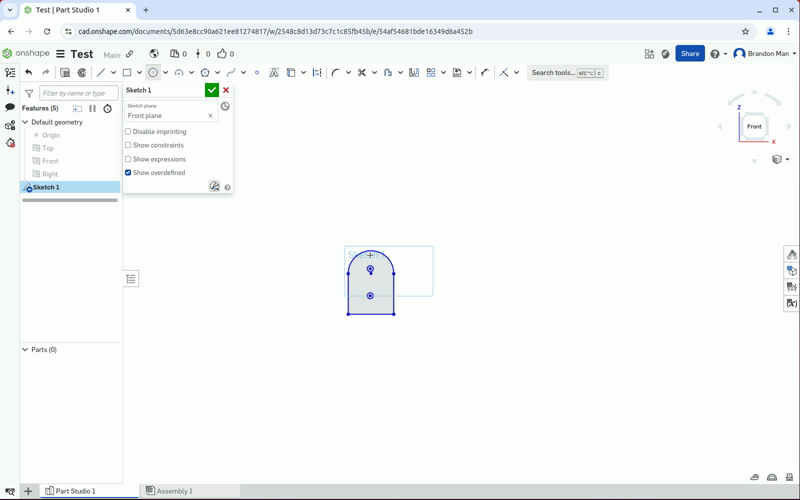
scroll(6)
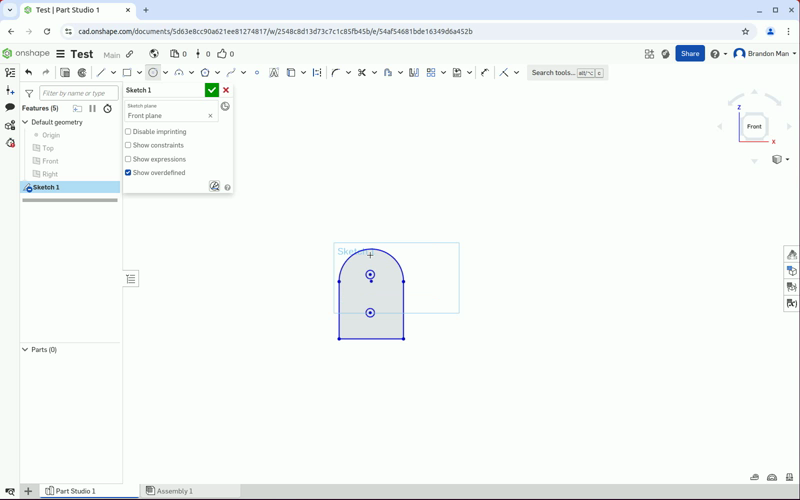
scroll(6)
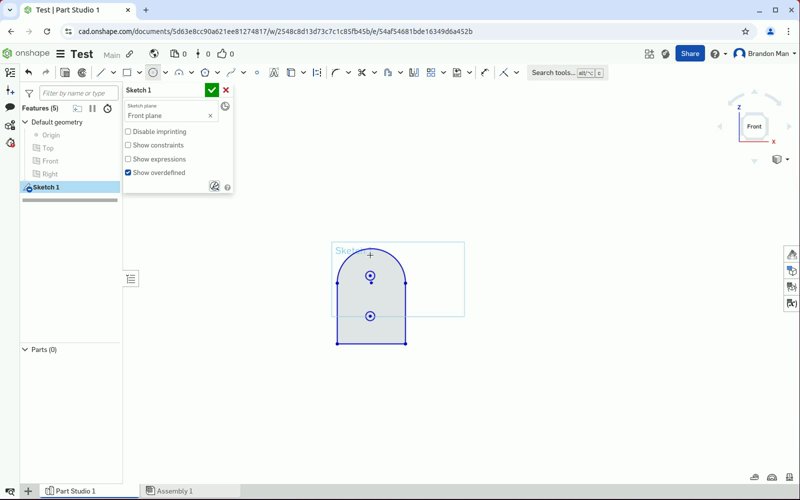
scroll(6)
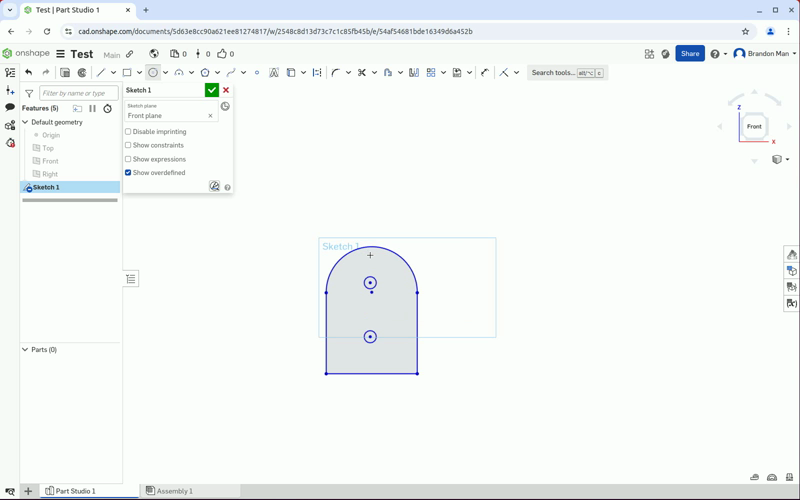
scroll(6)
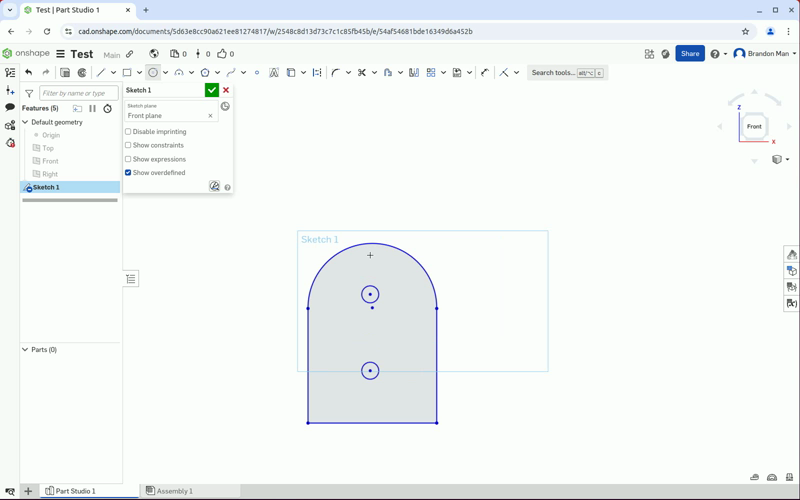
scroll(6)
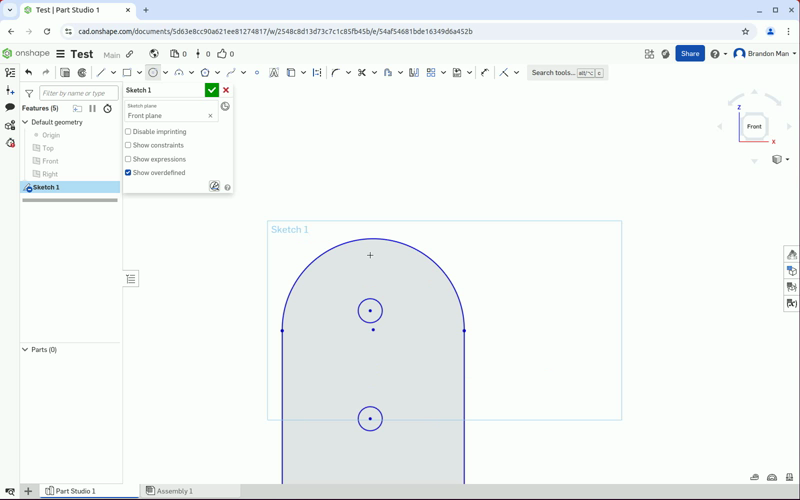
scroll(6)
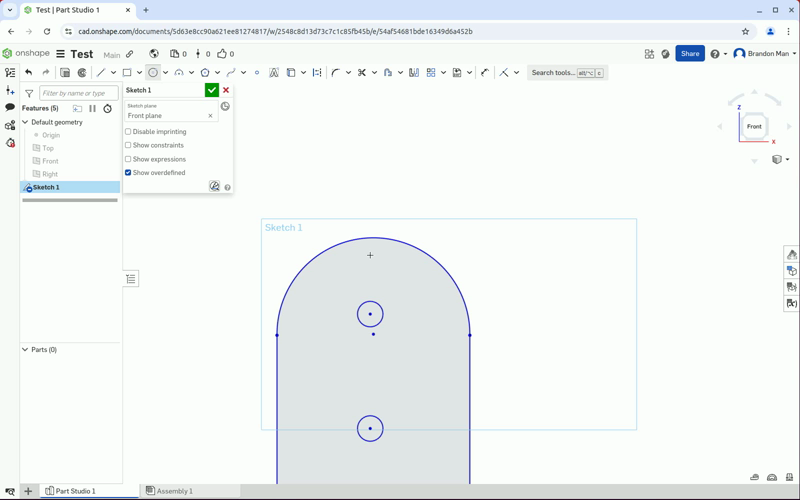
scroll(6)
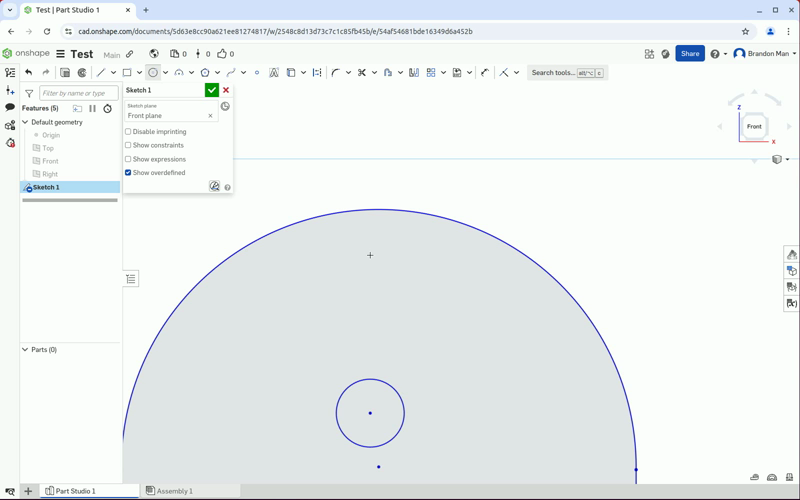
click(370, 254)
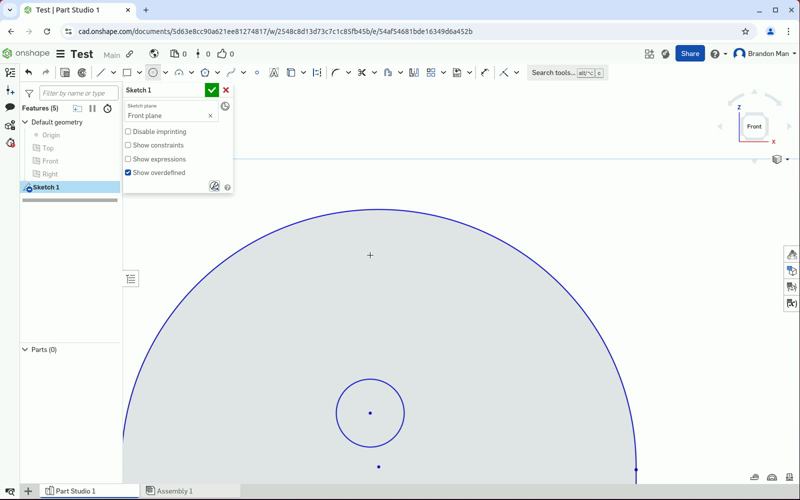
scroll(-6)
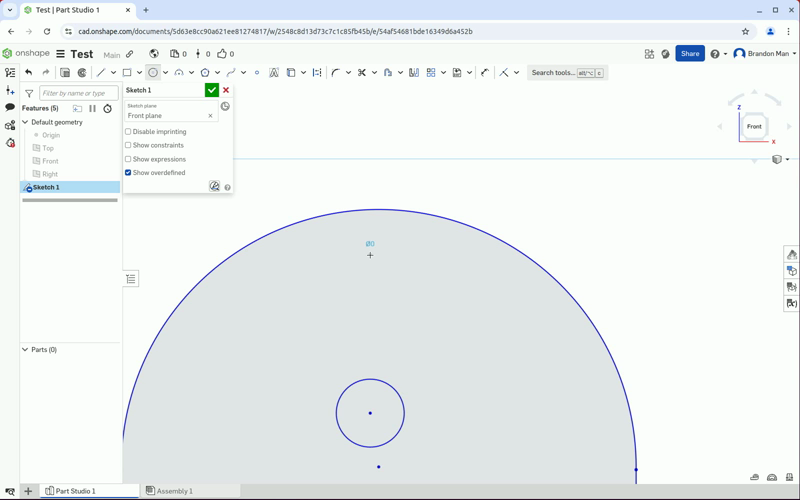
scroll(-6)
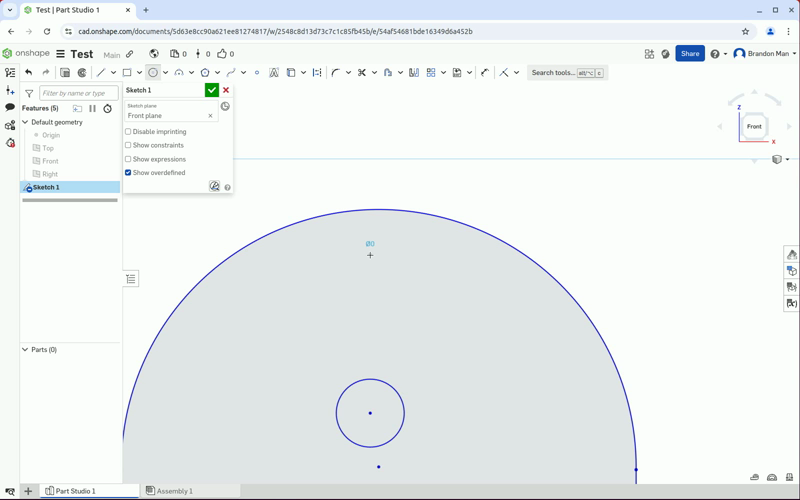
scroll(-6)
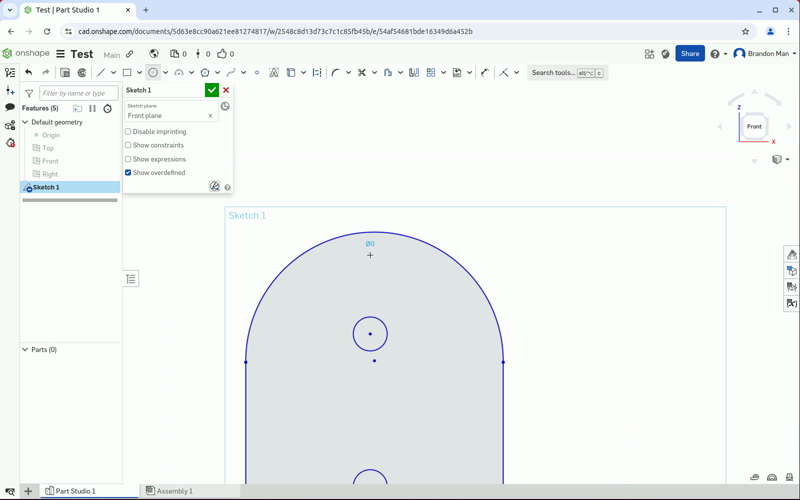
scroll(-6)
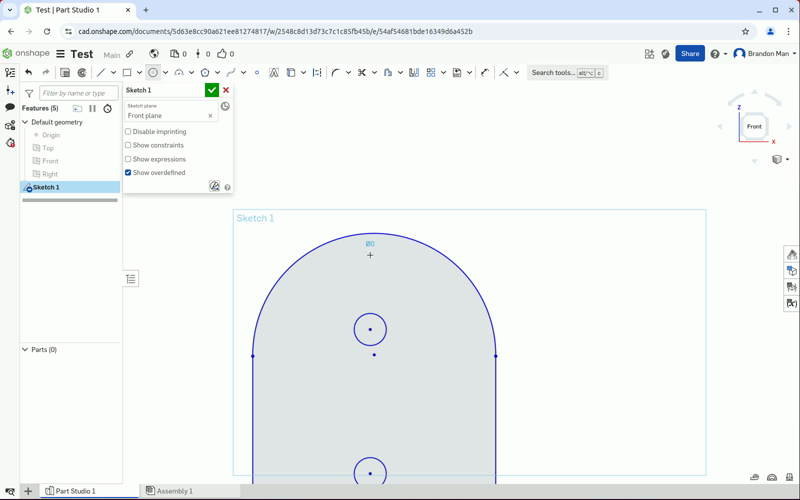
scroll(-6)
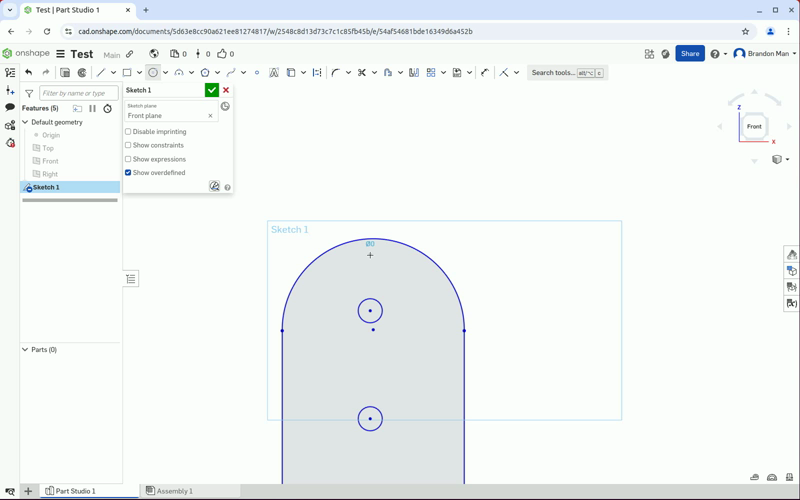
scroll(-6)
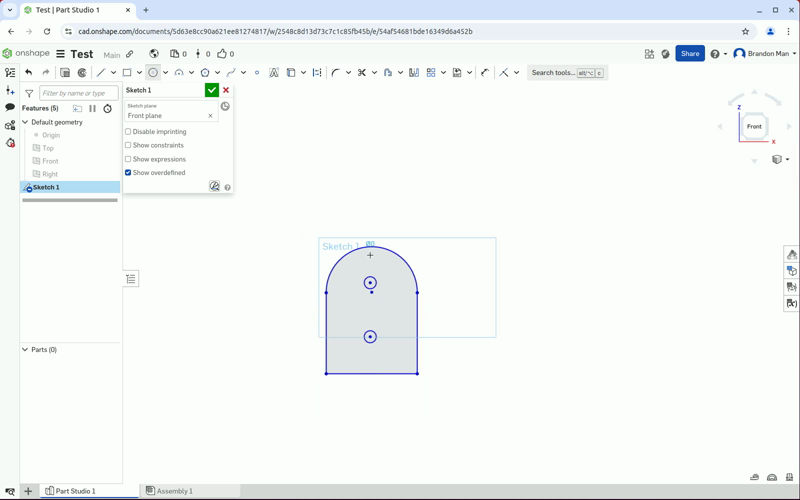
scroll(-6)
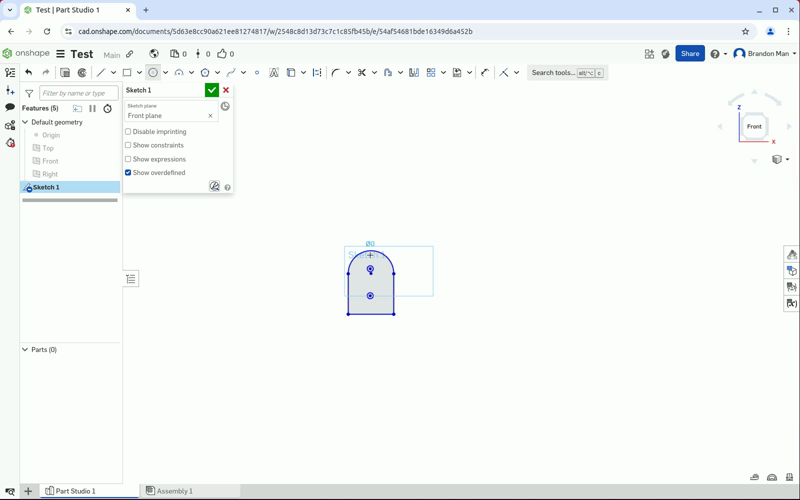
key_up(shift)
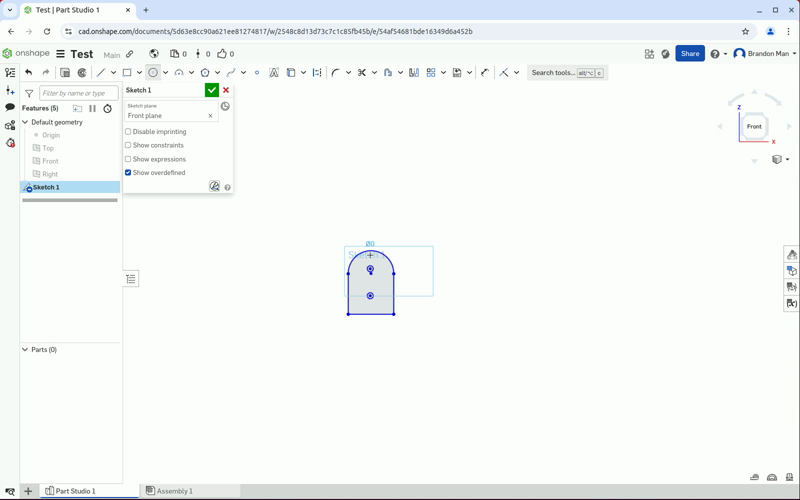
mouse_move(373, 254)
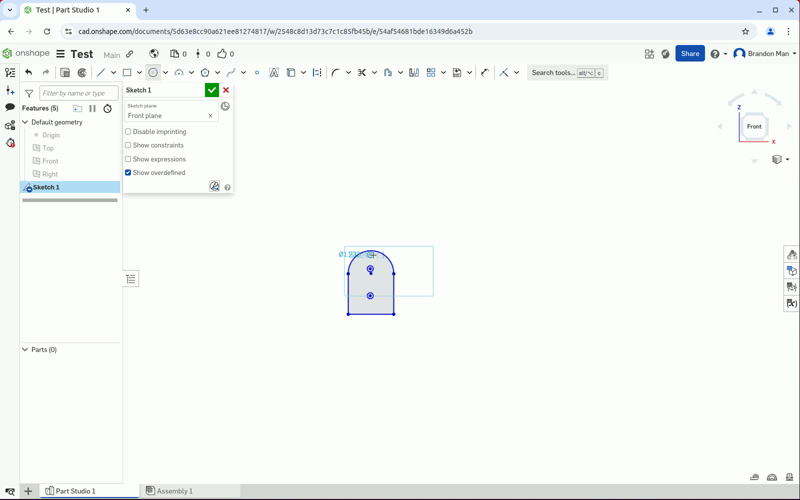
scroll(6)
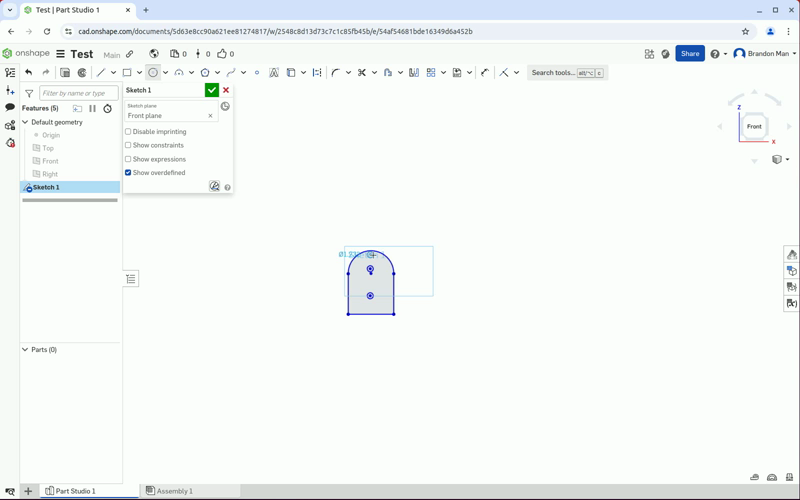
scroll(6)
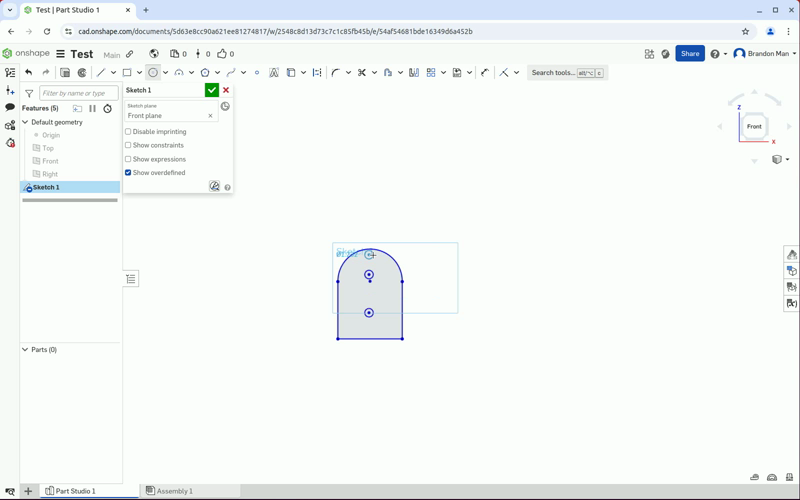
scroll(6)
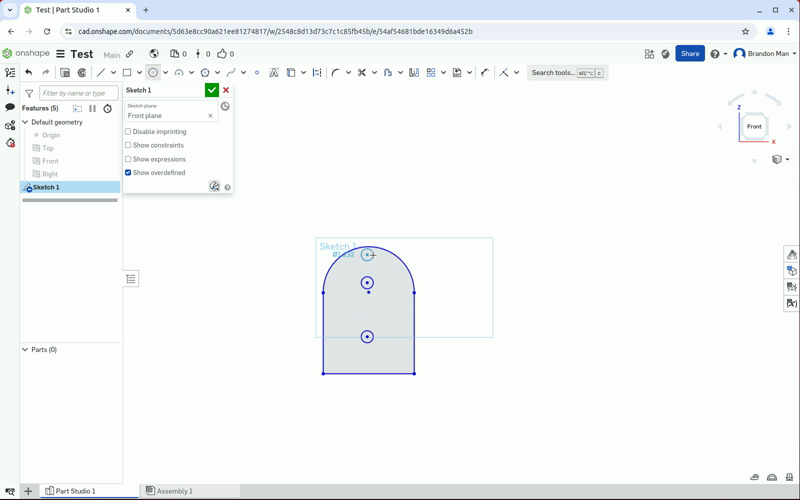
scroll(6)
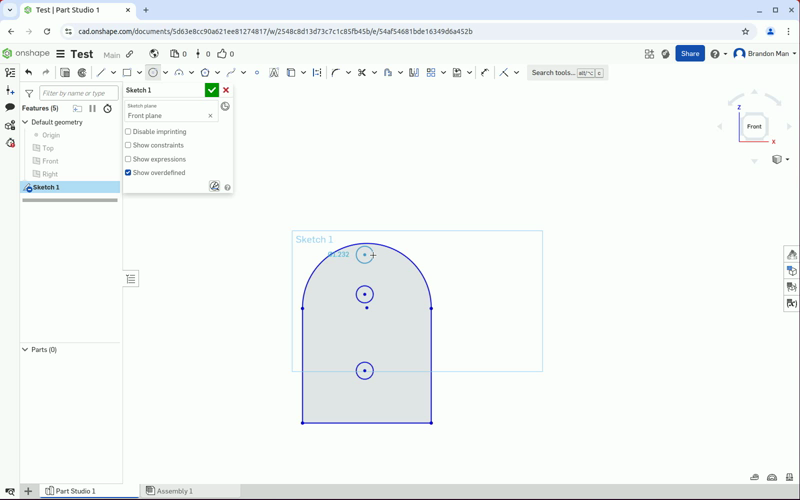
scroll(6)
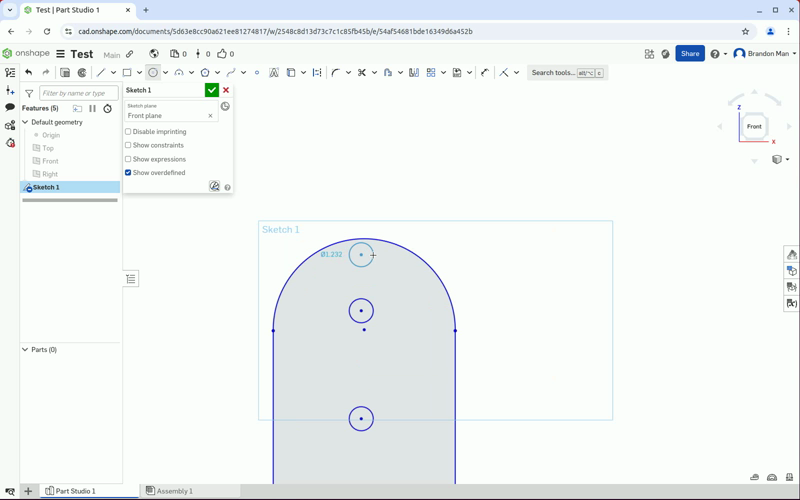
scroll(6)
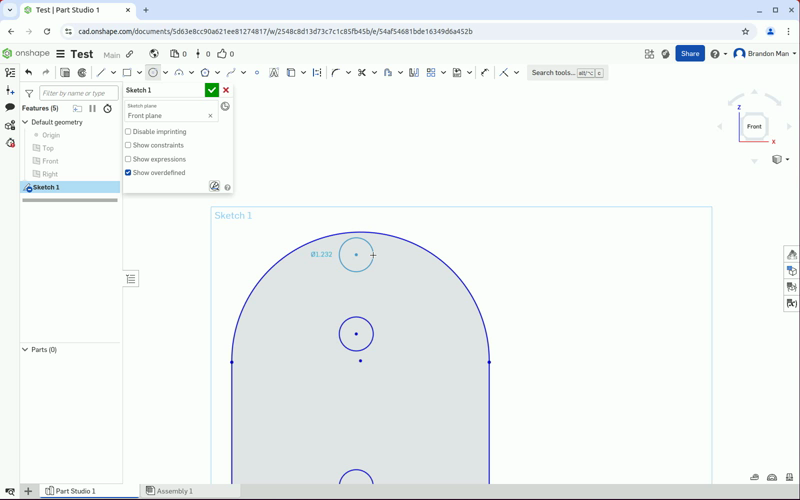
scroll(6)
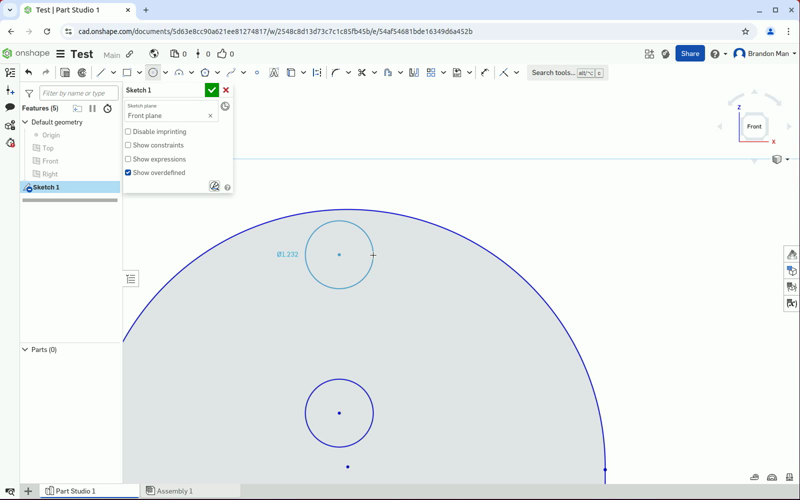
click(373, 254)
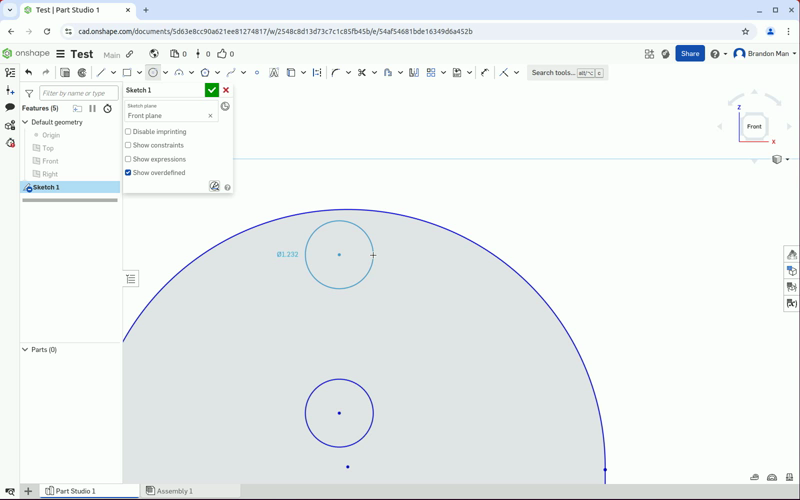
scroll(-6)
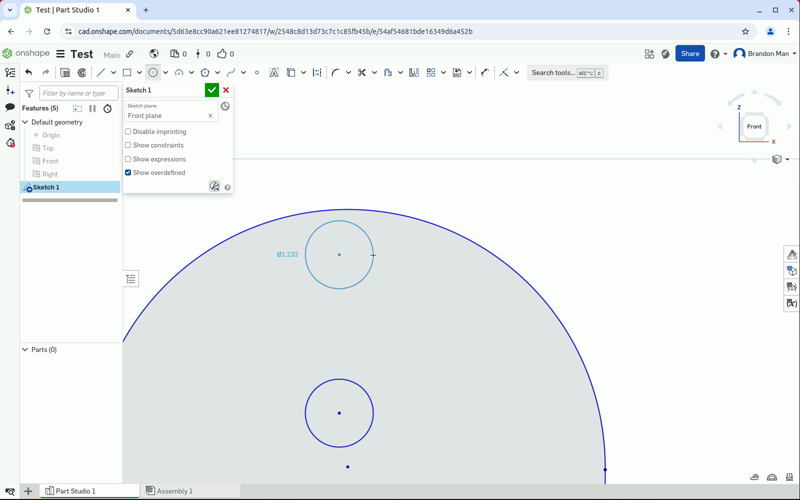
scroll(-6)
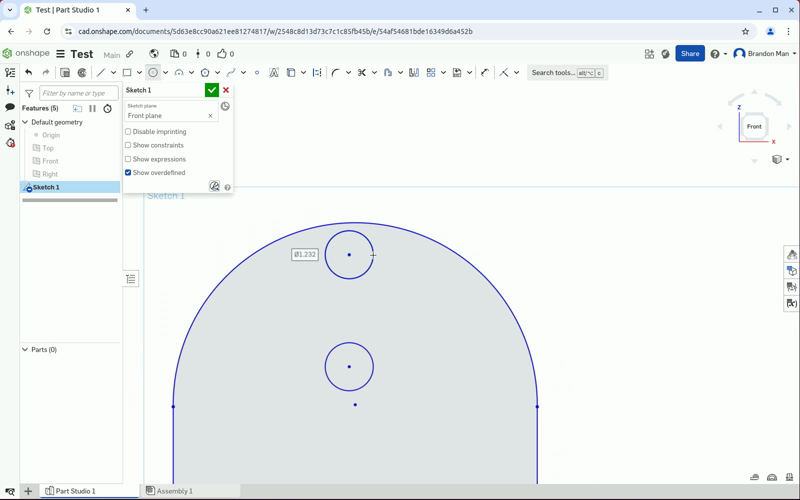
scroll(-6)
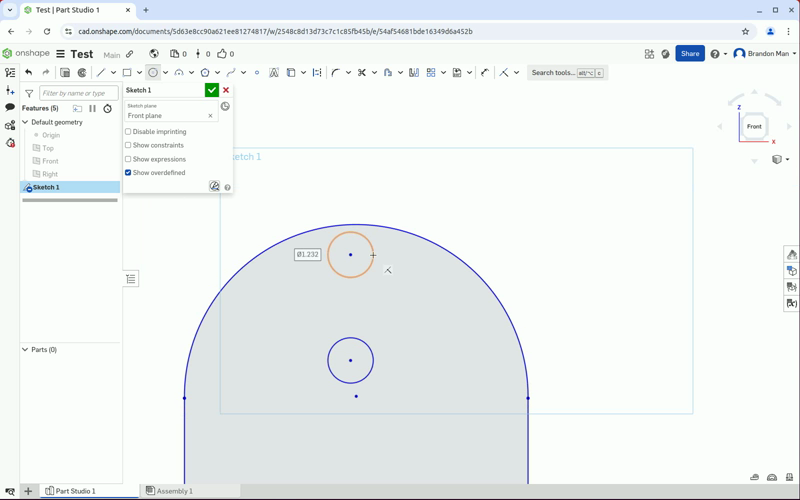
scroll(-6)
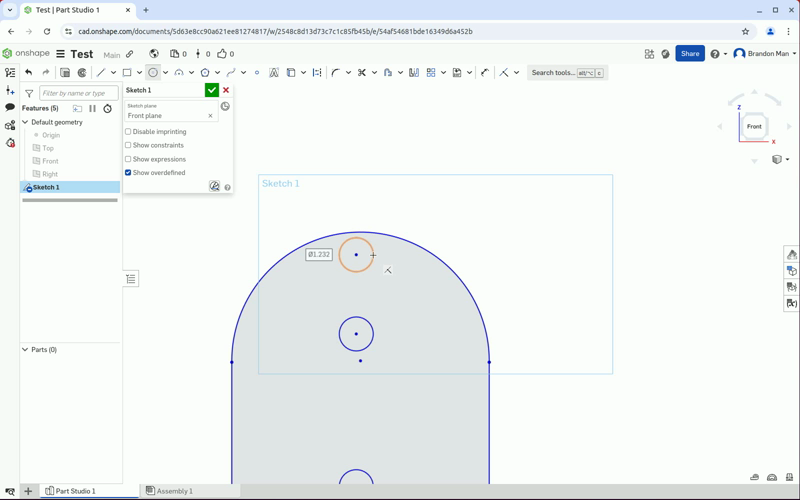
scroll(-6)
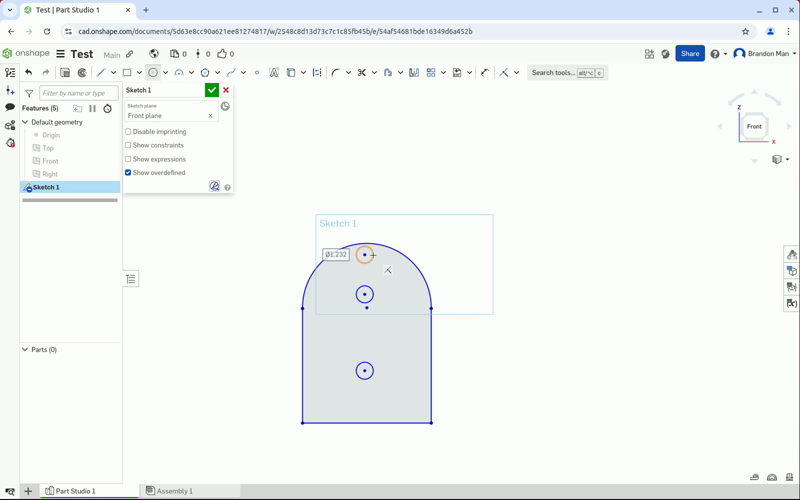
scroll(-6)
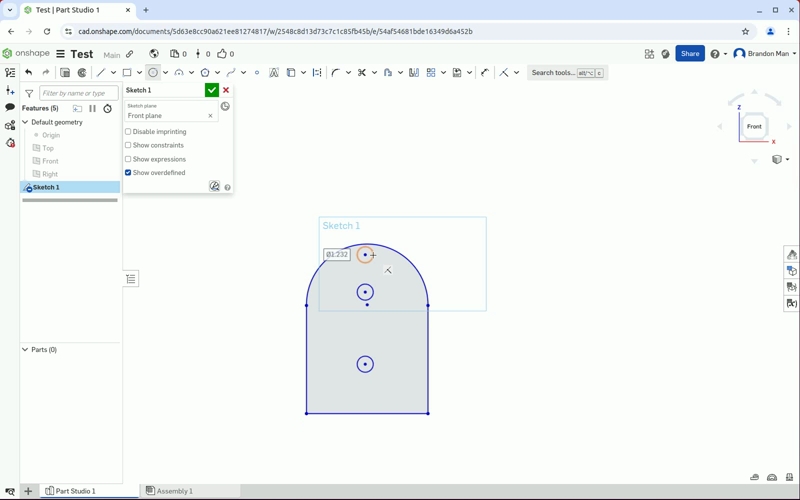
scroll(-6)
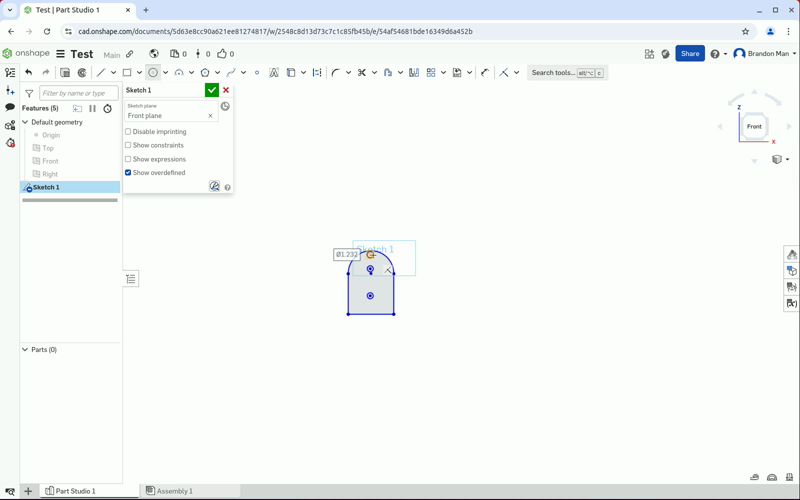
key(esc)
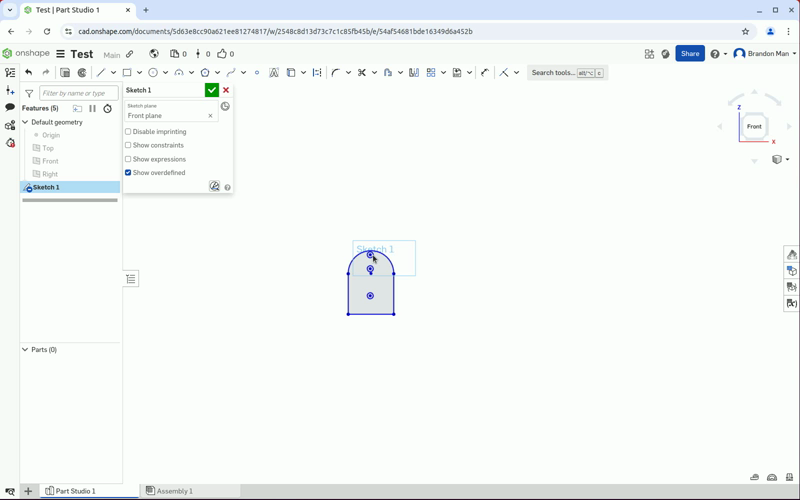
mouse_move(365, 254)
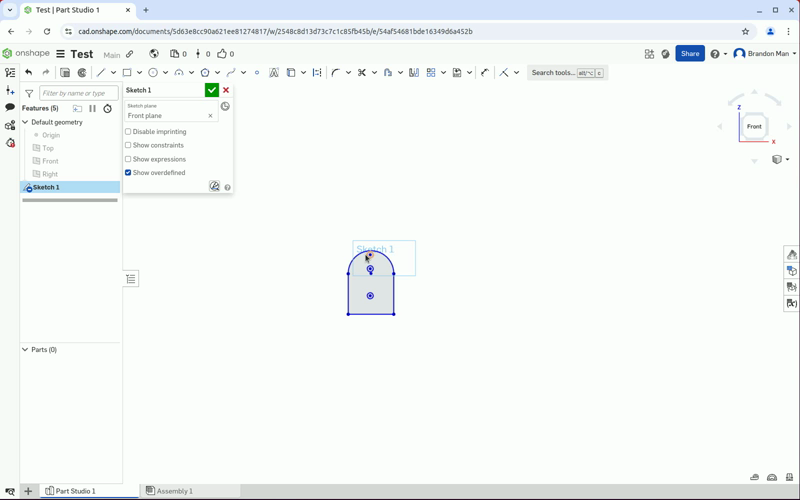
click(365, 254)
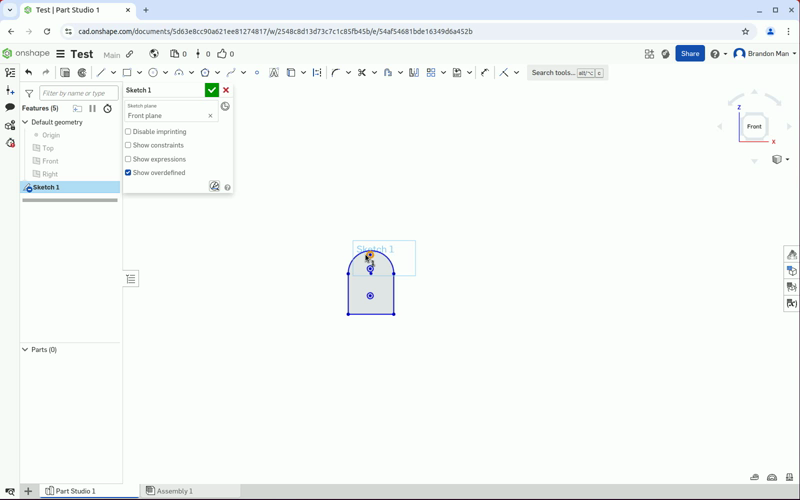
mouse_move(73, 352)
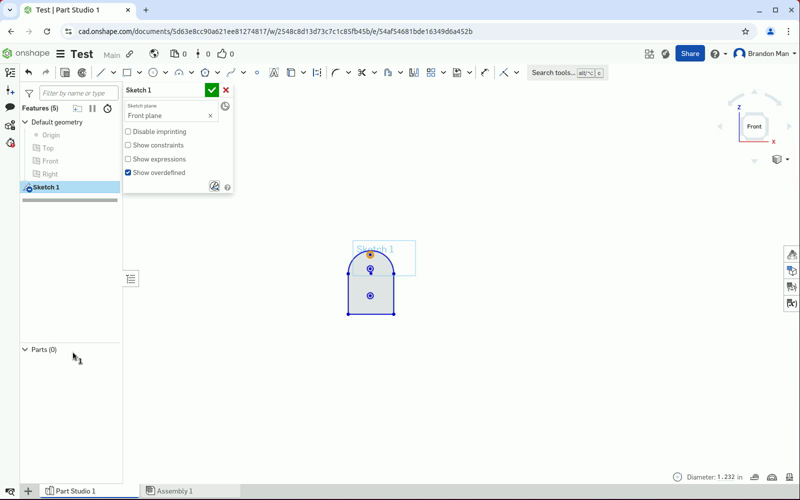
key(shift+y)
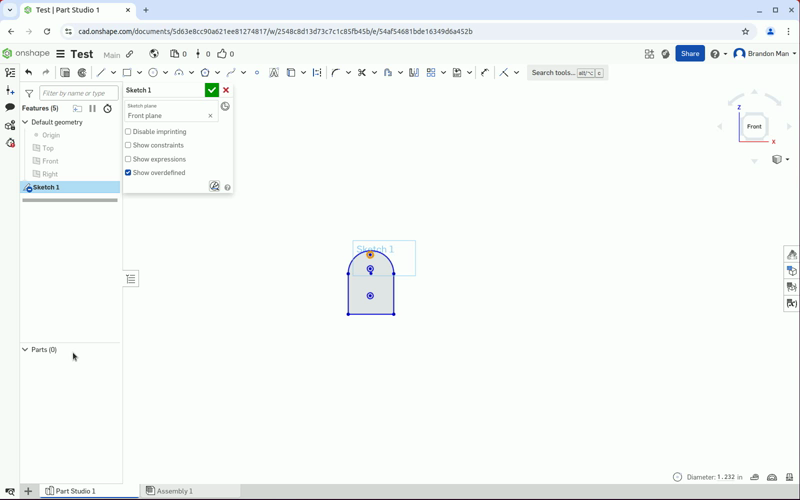
key(shift+e)
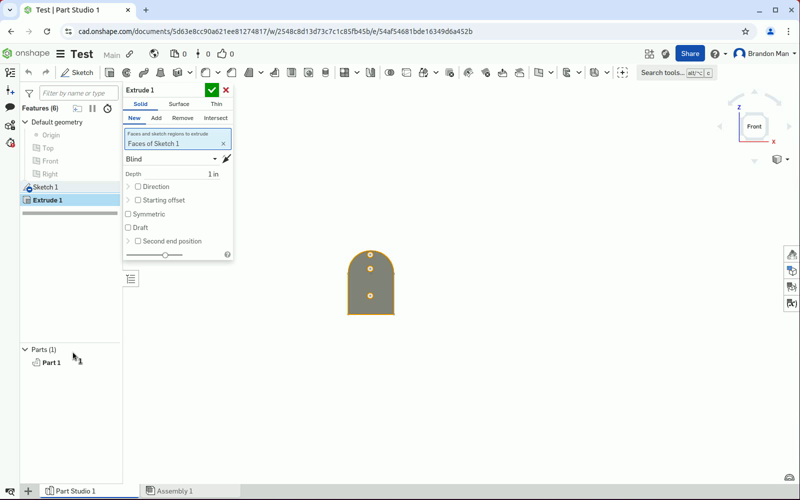
mouse_move(143, 106)
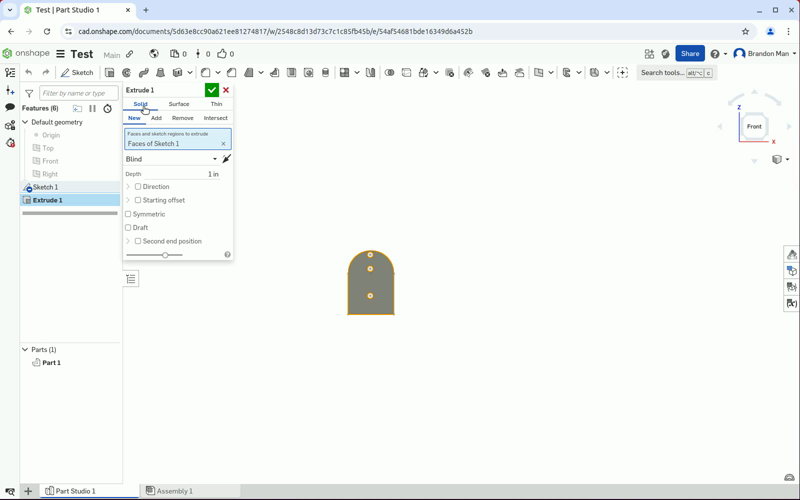
click(143, 106)
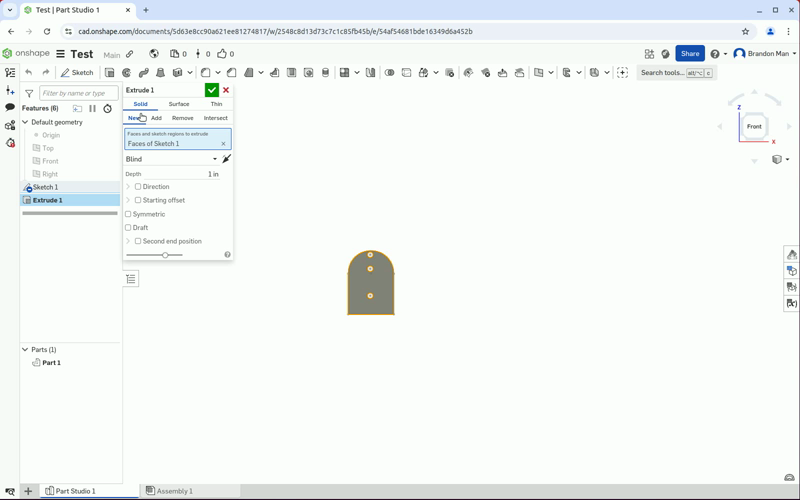
mouse_move(137, 120)
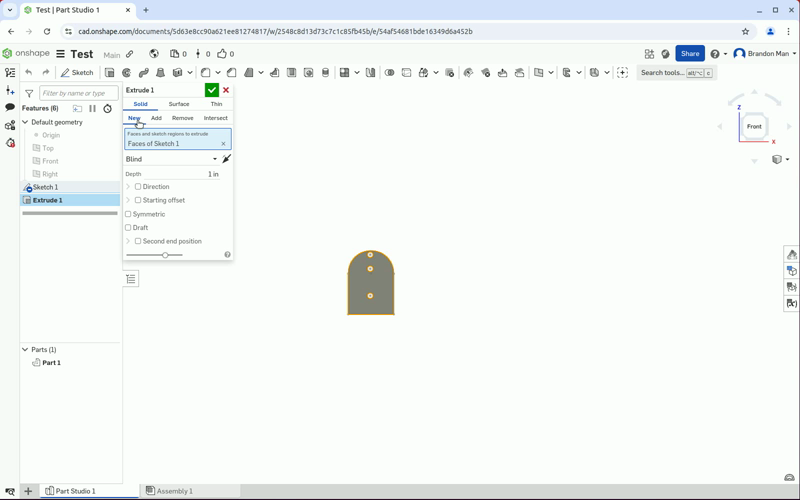
click(137, 120)
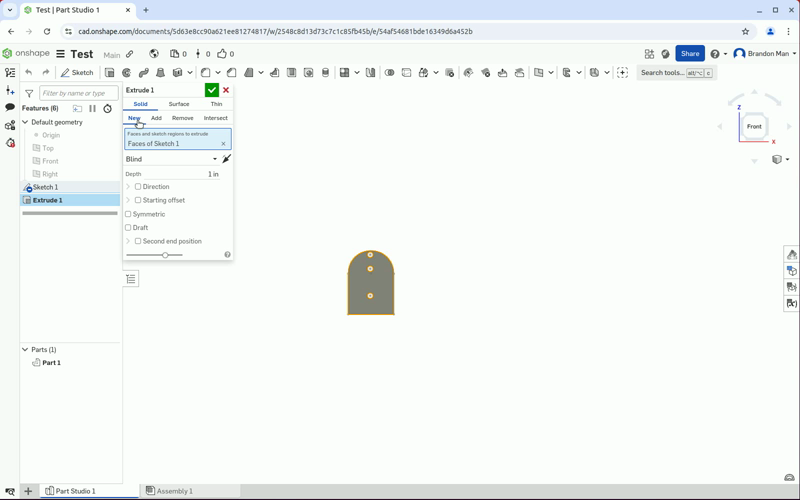
key(tab, 4)
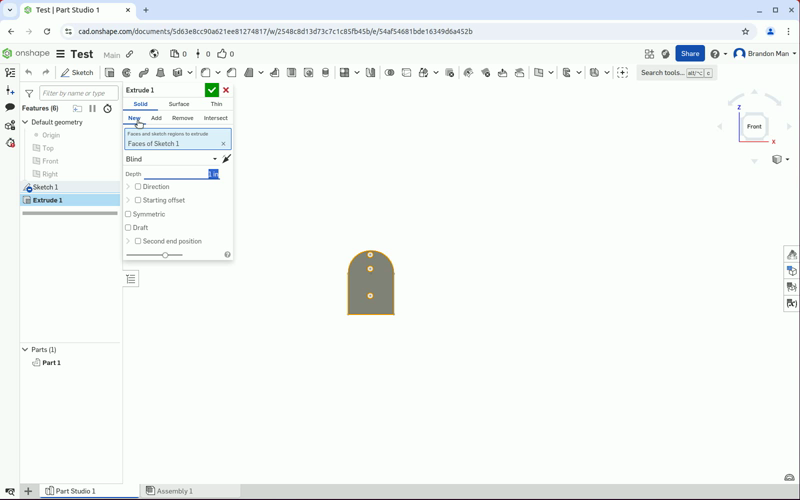
text(4.814)
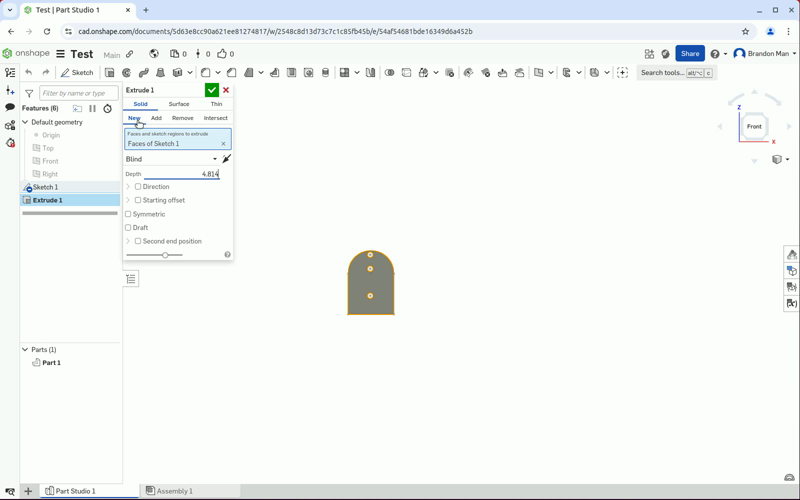
key(enter)
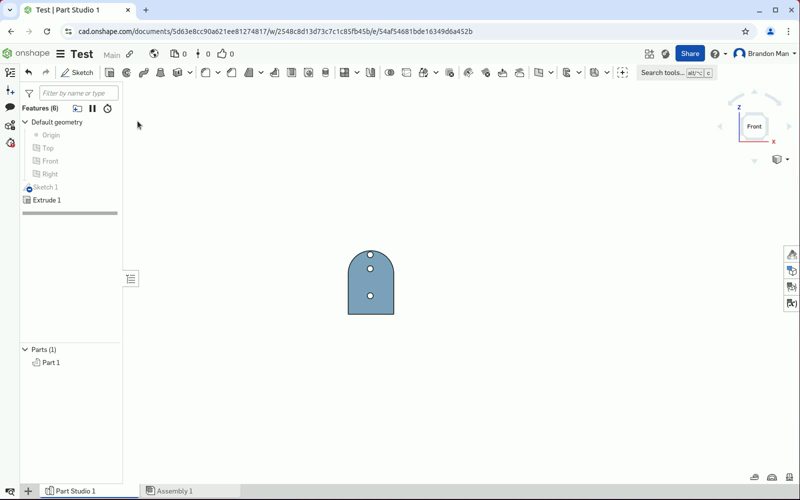
key(shift+h)
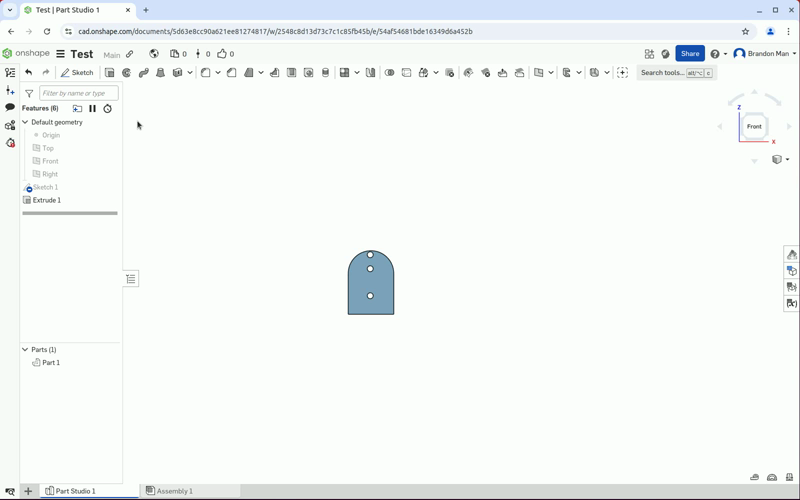
key(shift+h)
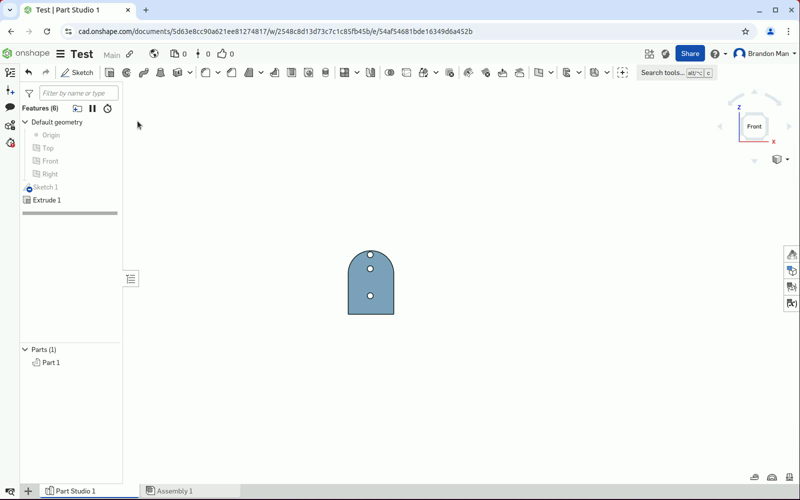
mouse_move(73, 189)
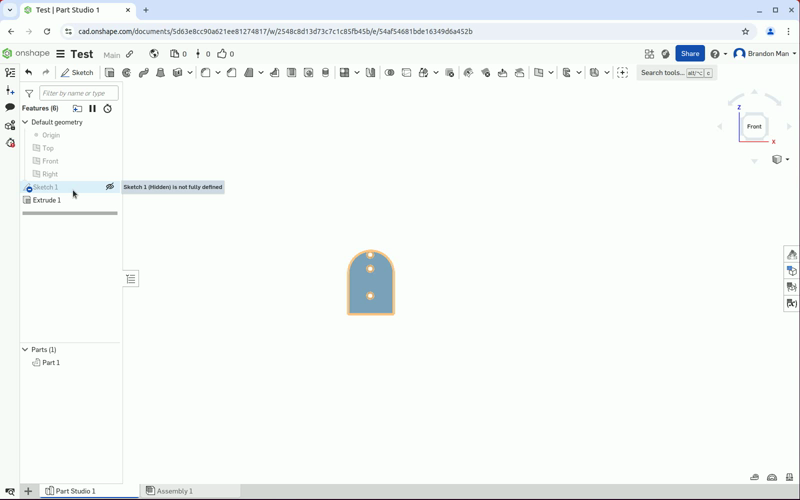
click(73, 189)
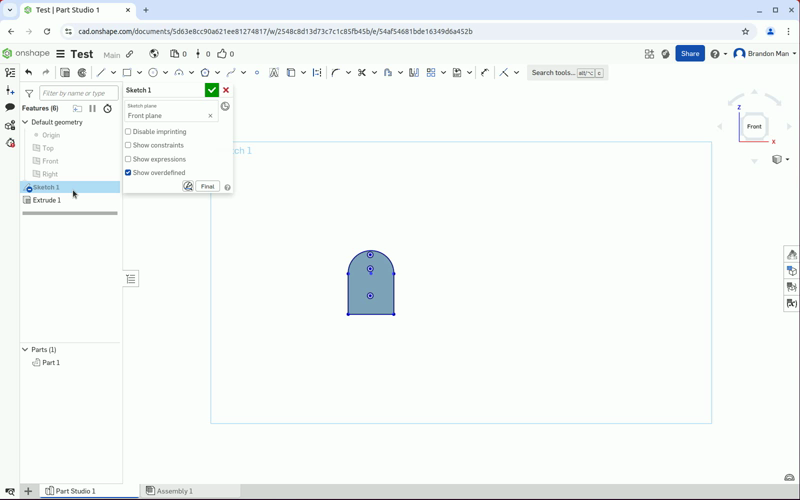
mouse_move(229, 92)
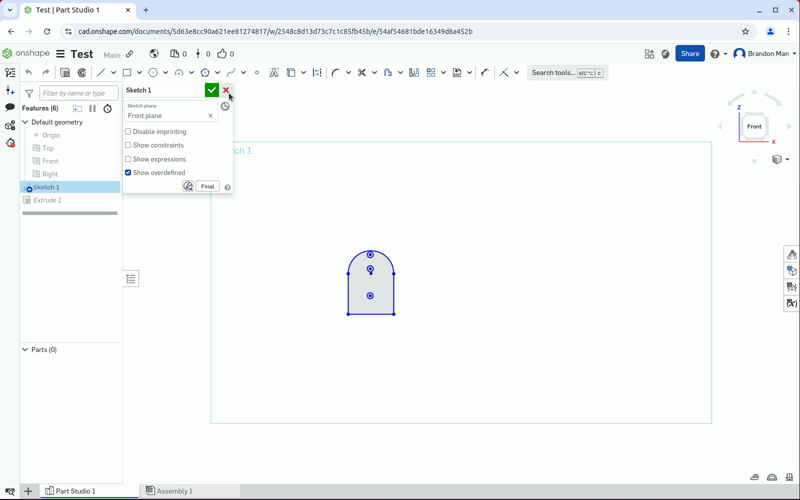
click(229, 92)
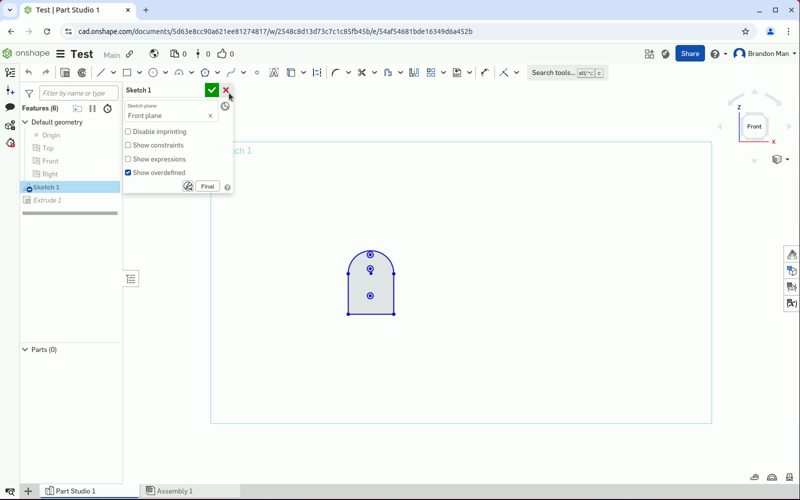
key(shift+s)
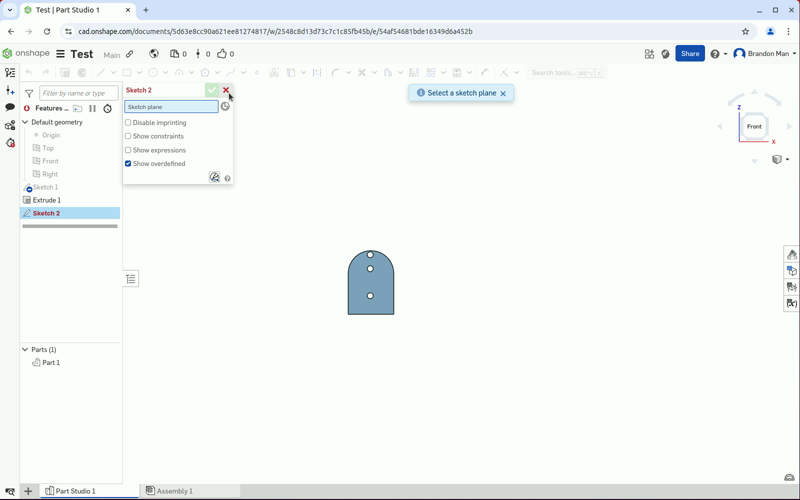
mouse_move(73, 163)
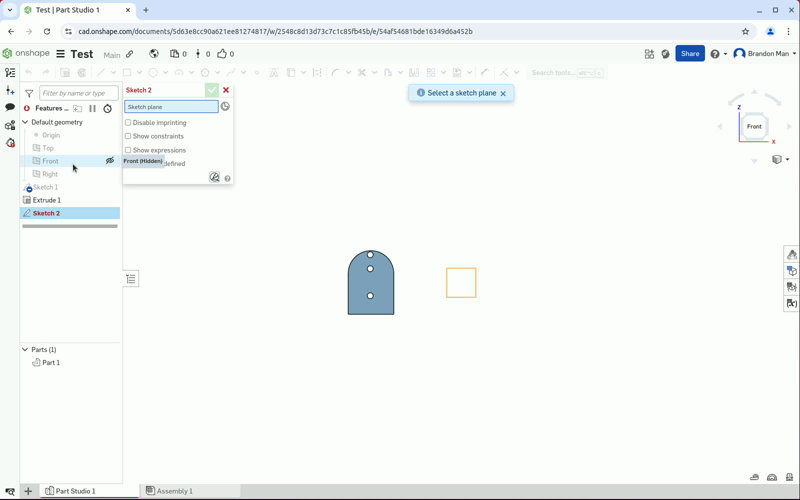
click(73, 163)
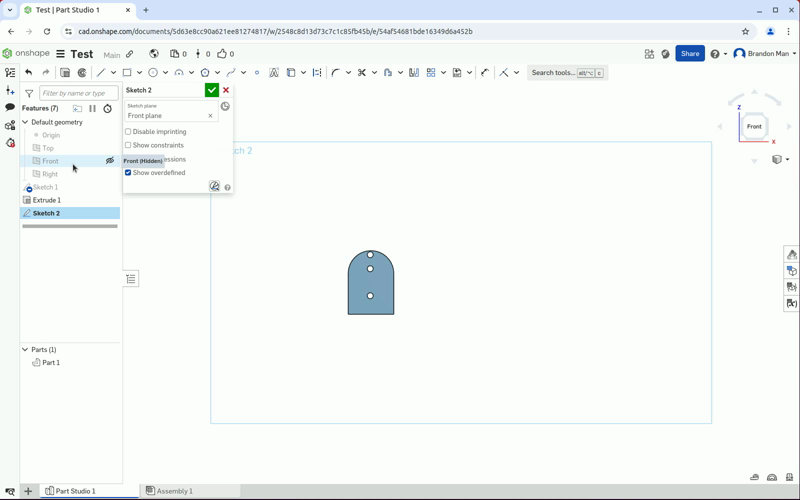
mouse_move(73, 352)
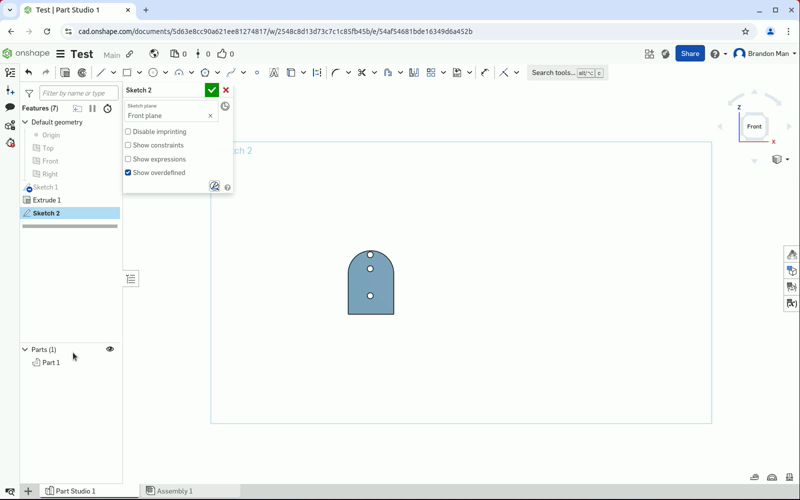
key(y)
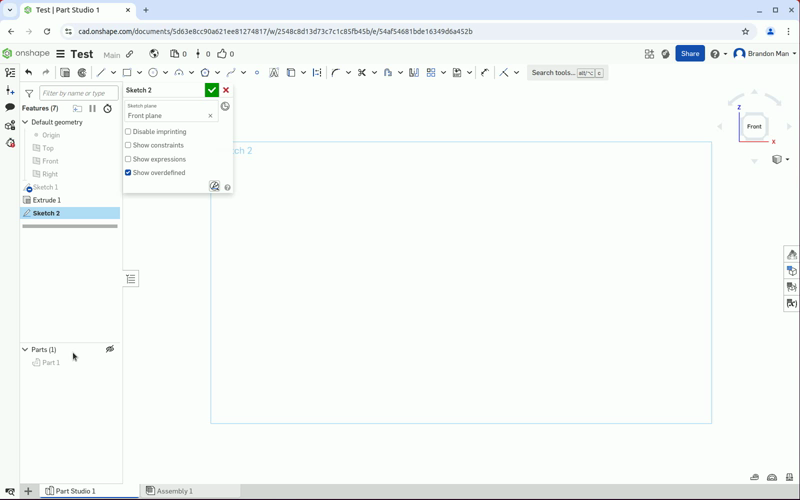
key(c)
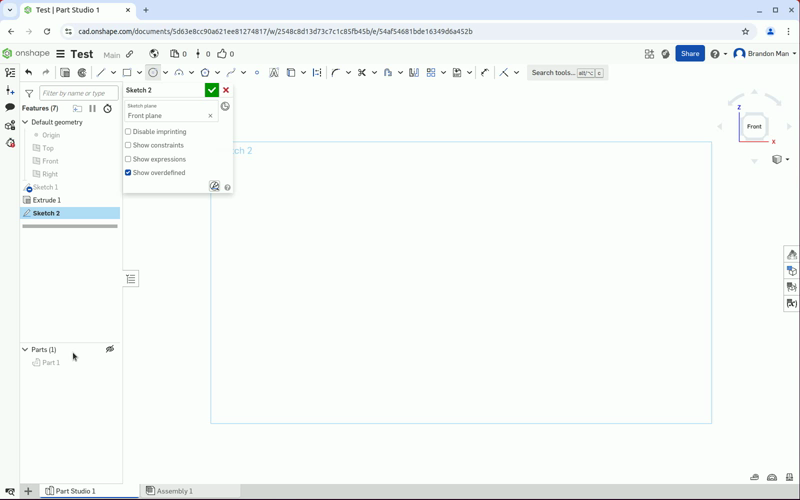
key_down(shift)
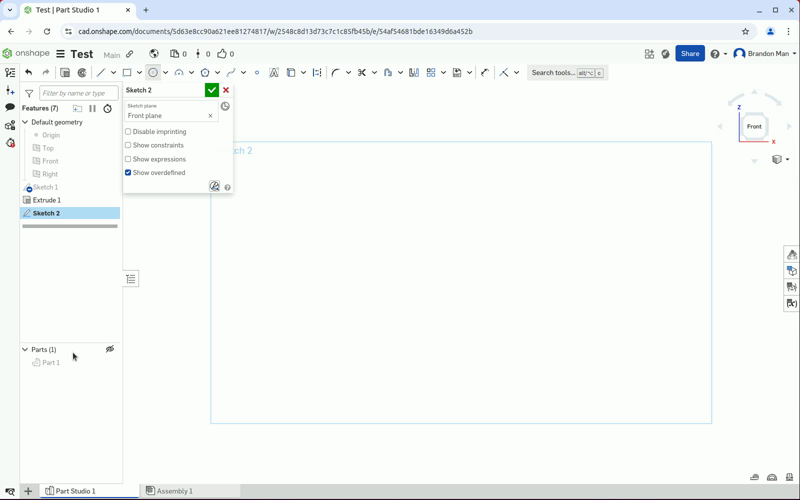
mouse_move(461, 259)
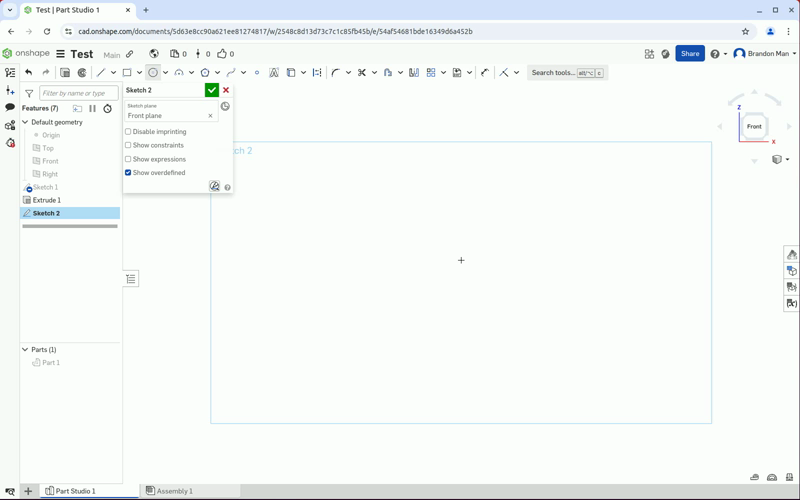
click(461, 259)
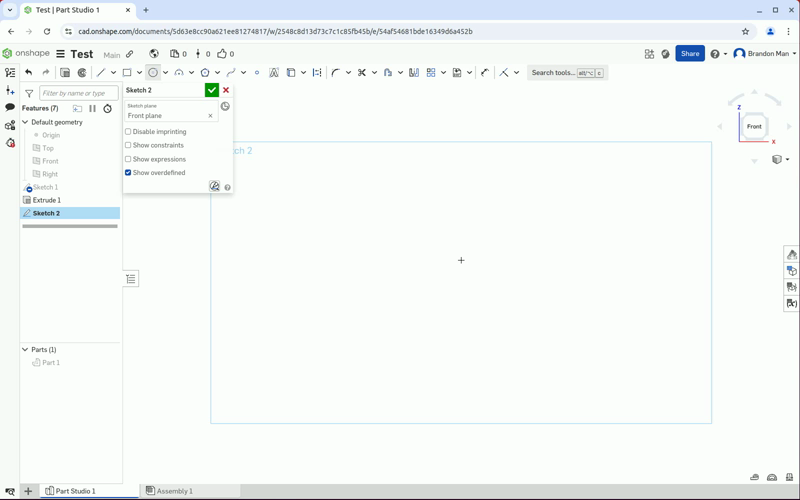
key_up(shift)
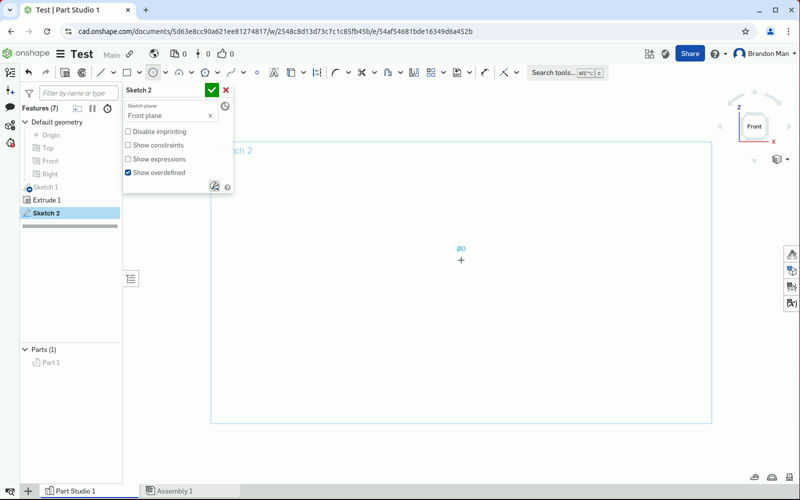
mouse_move(471, 259)
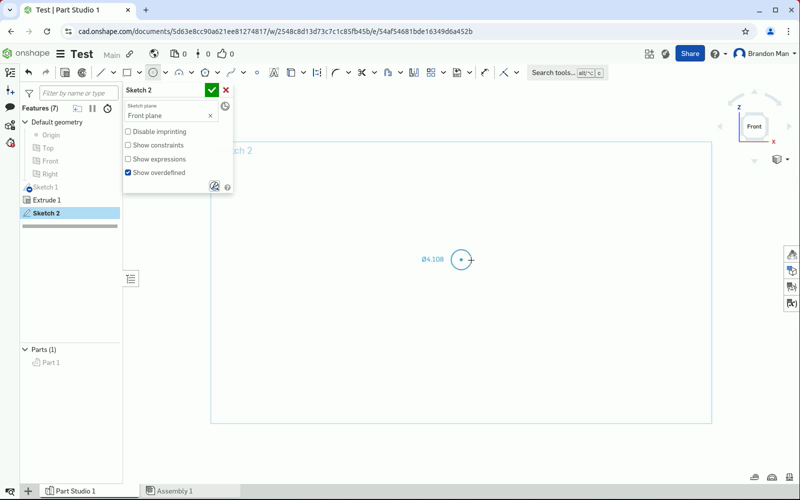
click(471, 259)
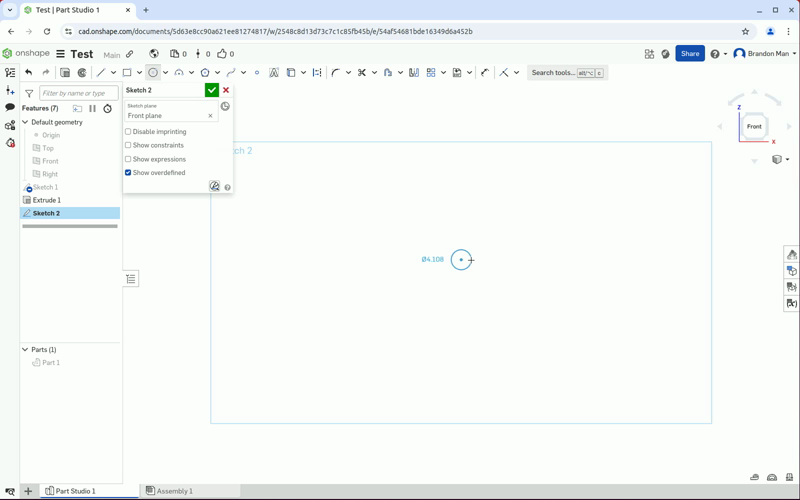
key(esc)
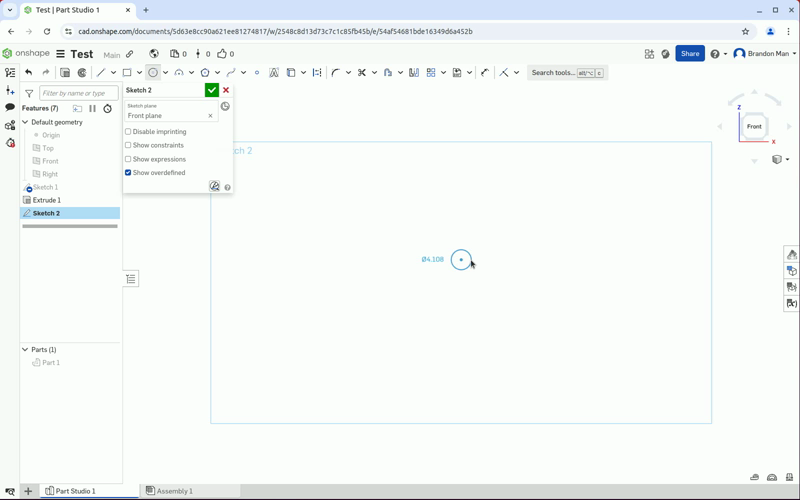
key(c)
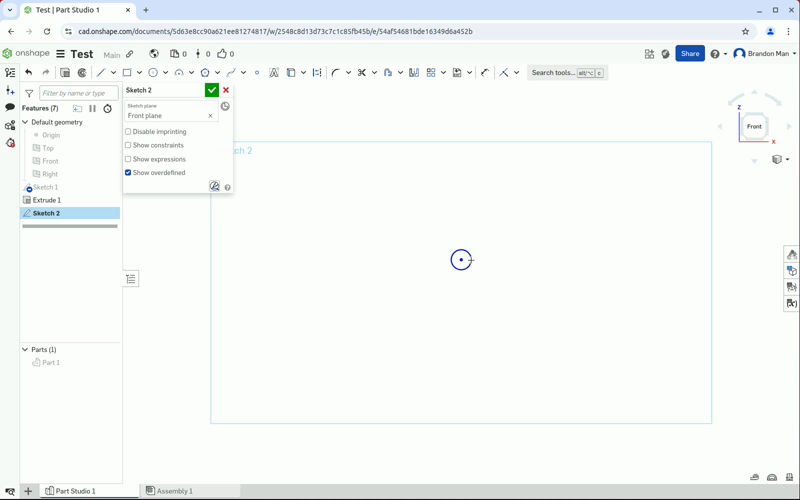
key_down(shift)
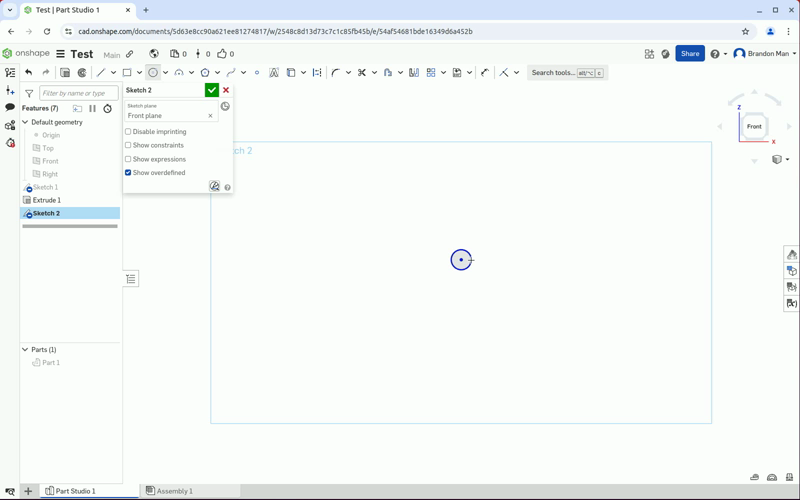
mouse_move(457, 255)
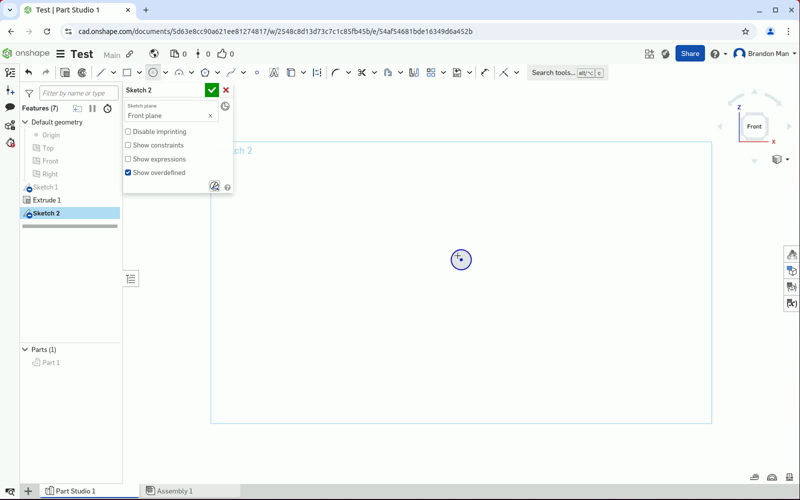
click(457, 255)
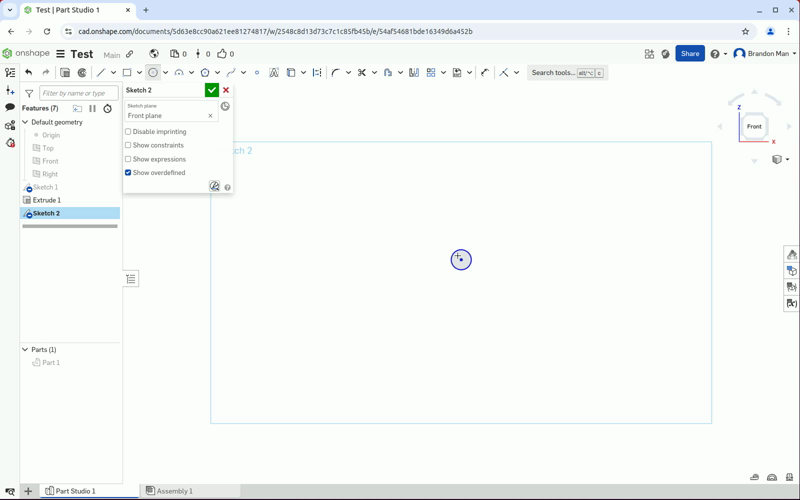
key_up(shift)
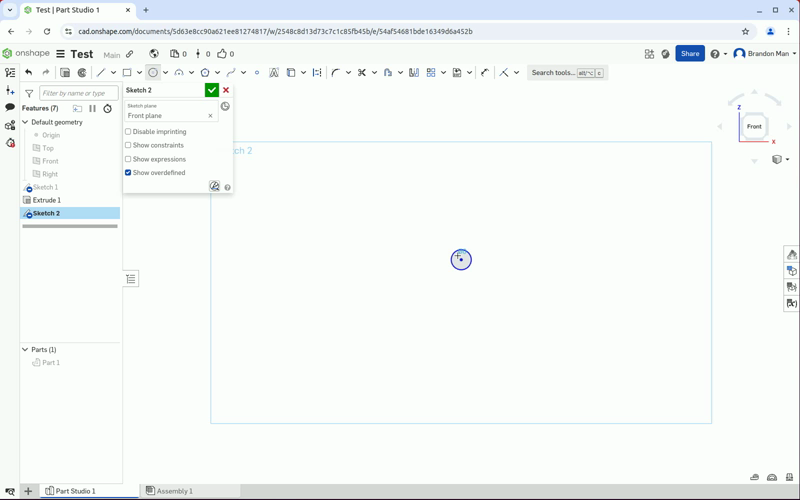
mouse_move(459, 255)
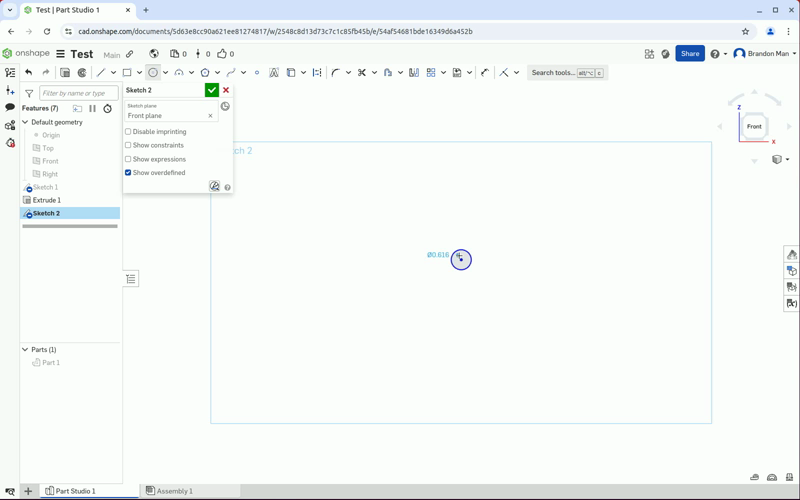
scroll(6)
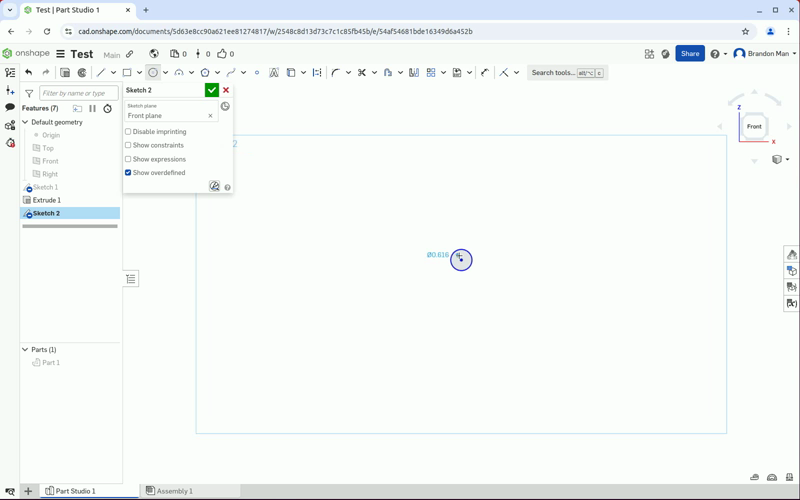
scroll(6)
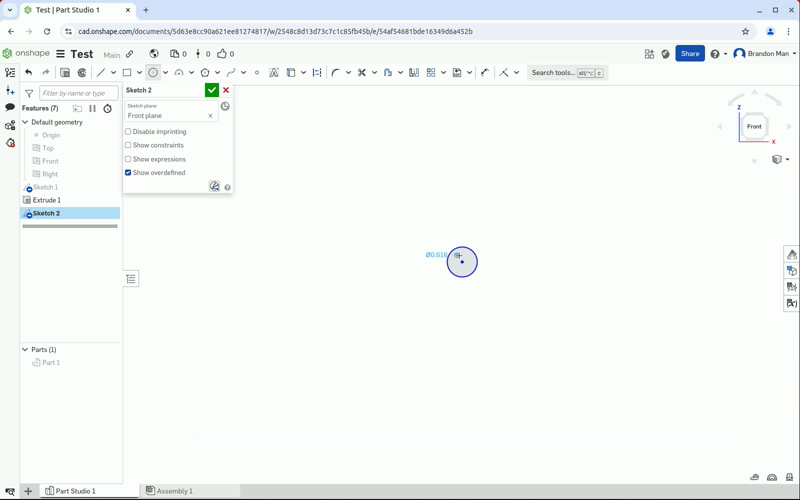
scroll(6)
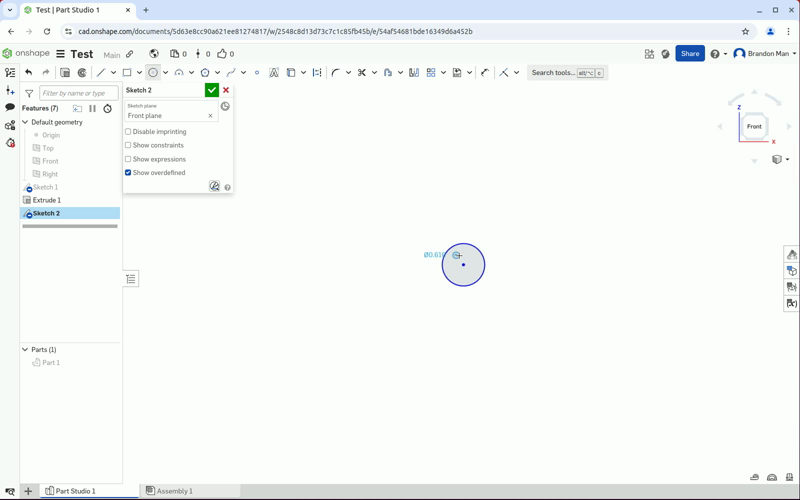
scroll(6)
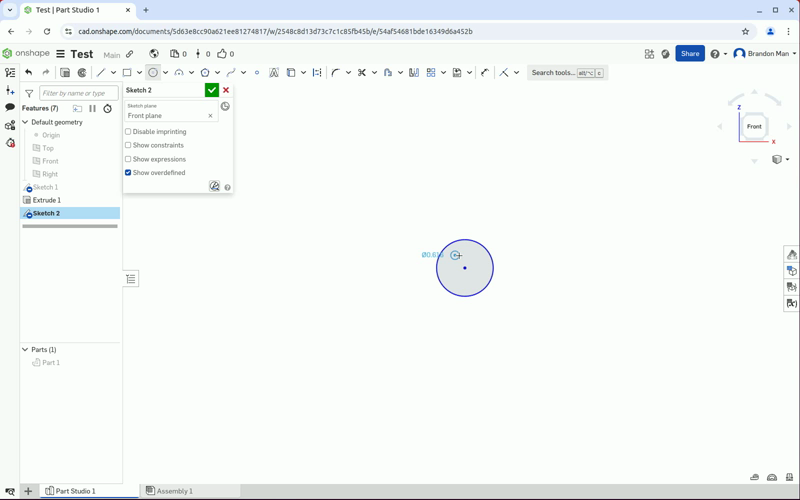
scroll(6)
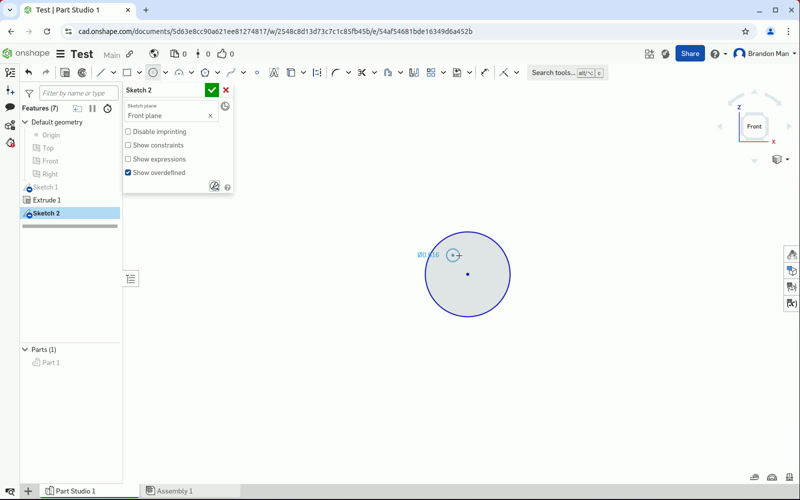
scroll(6)
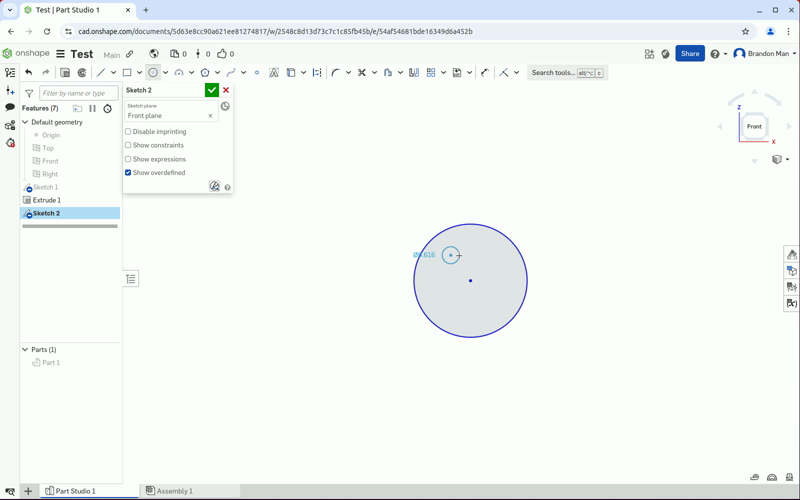
scroll(6)
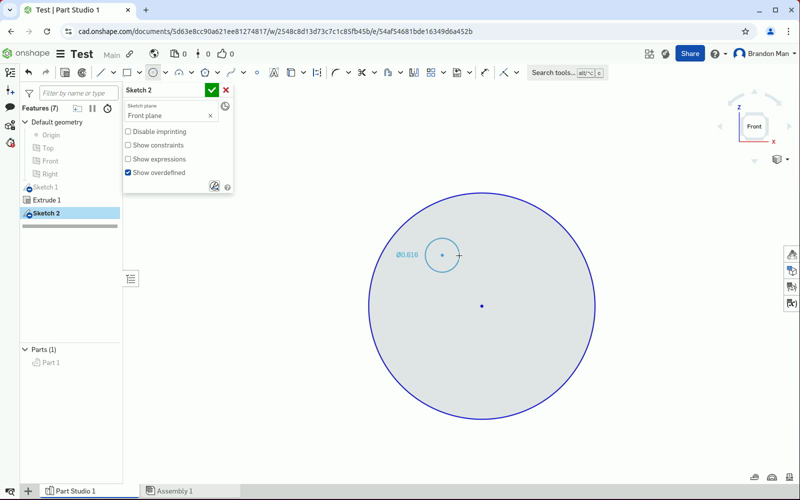
click(459, 255)
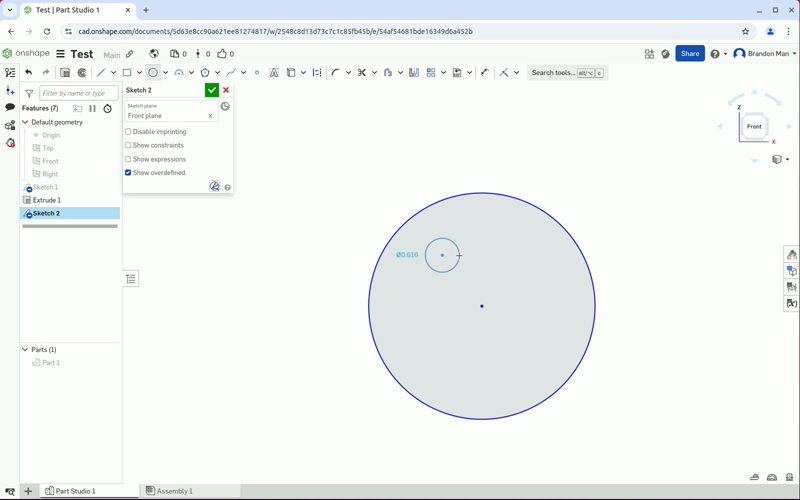
scroll(-6)
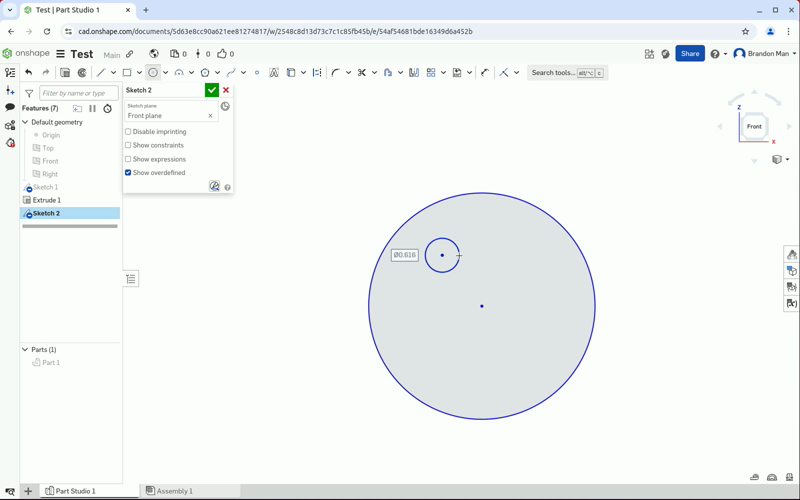
scroll(-6)
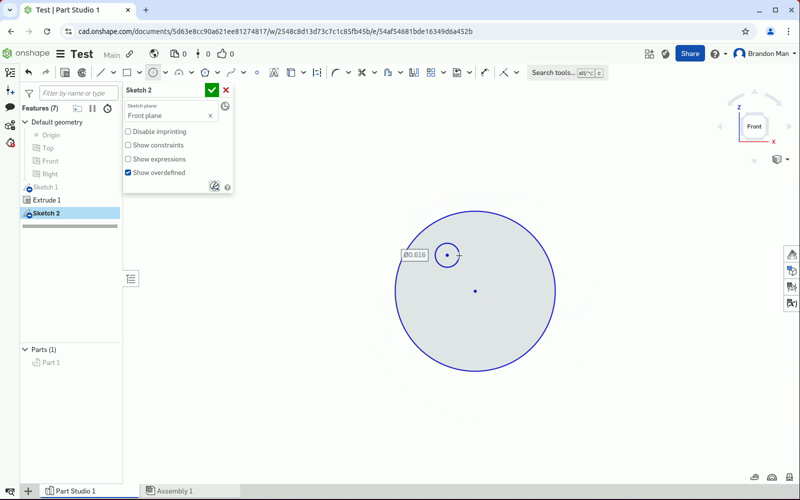
scroll(-6)
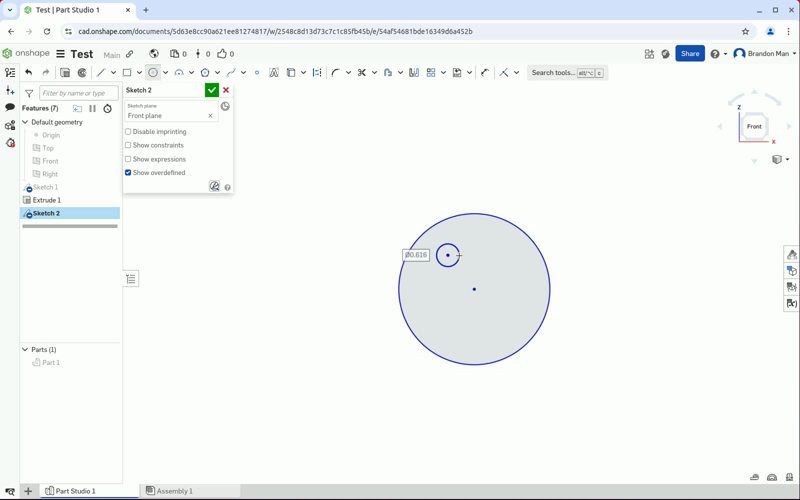
scroll(-6)
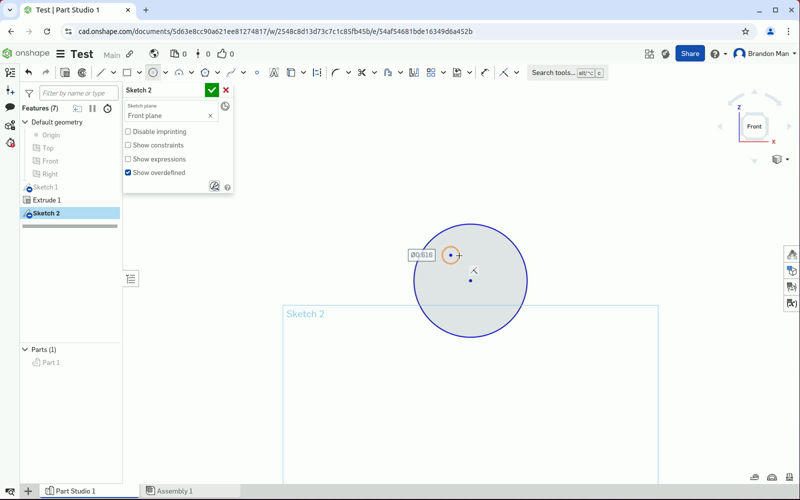
scroll(-6)
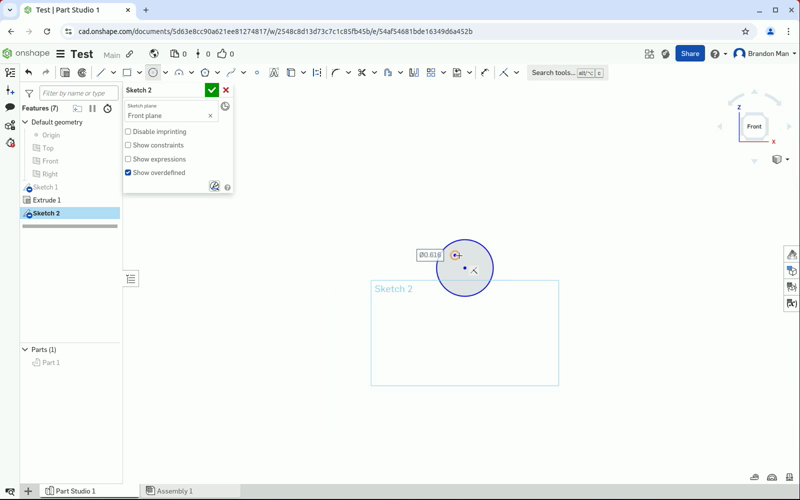
scroll(-6)
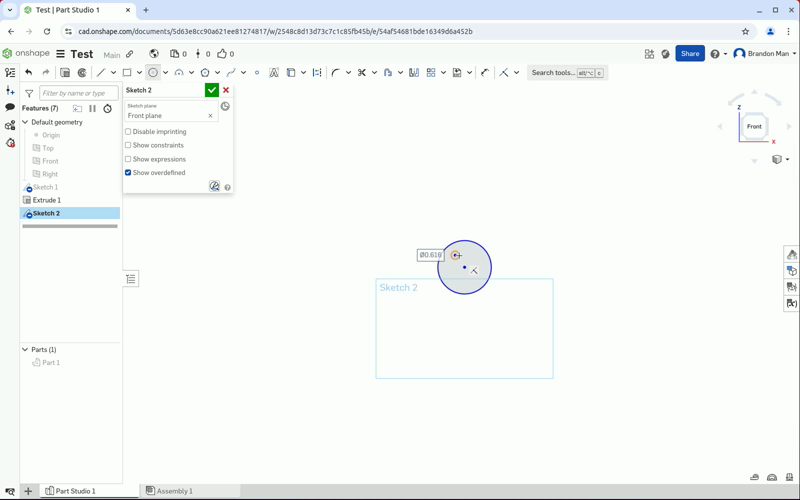
scroll(-6)
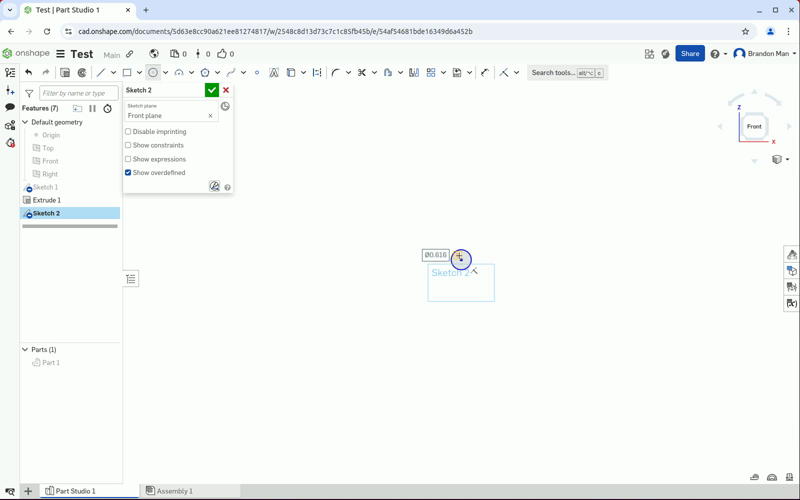
key(esc)
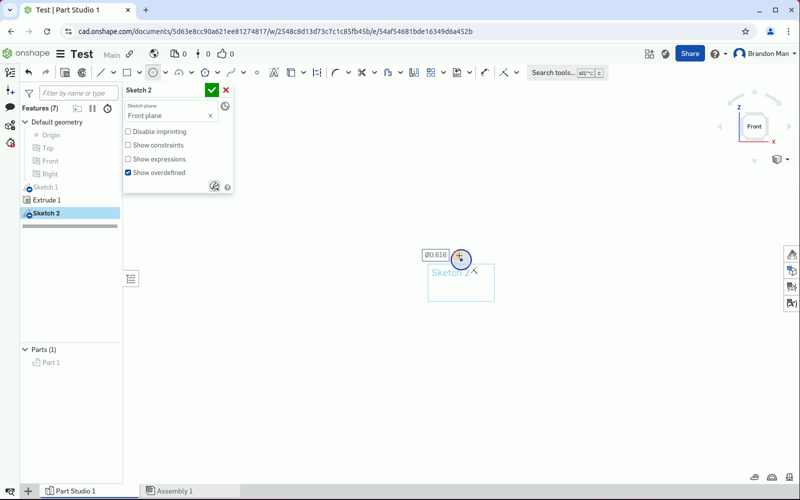
key(c)
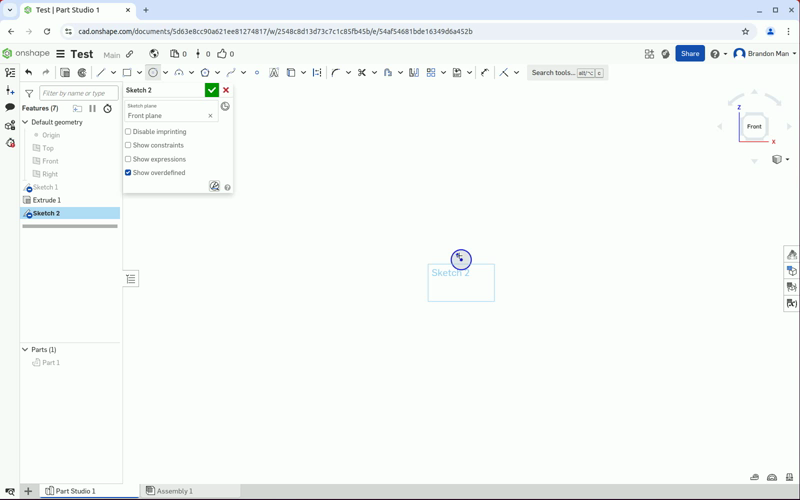
key_down(shift)
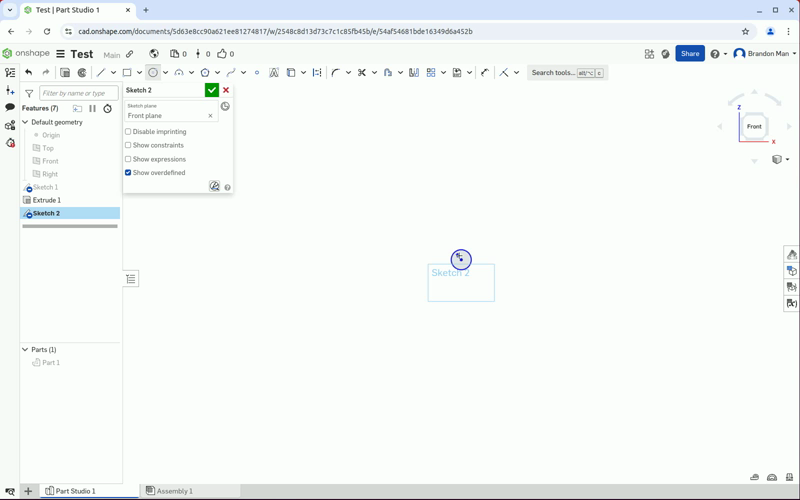
mouse_move(461, 259)
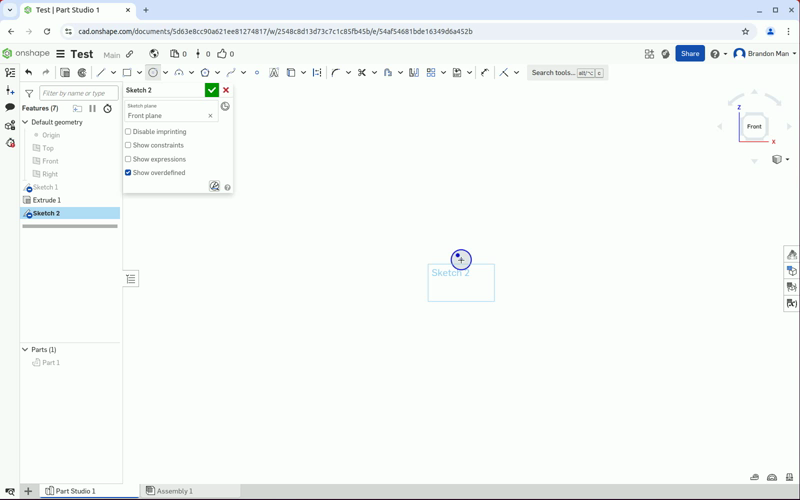
click(461, 259)
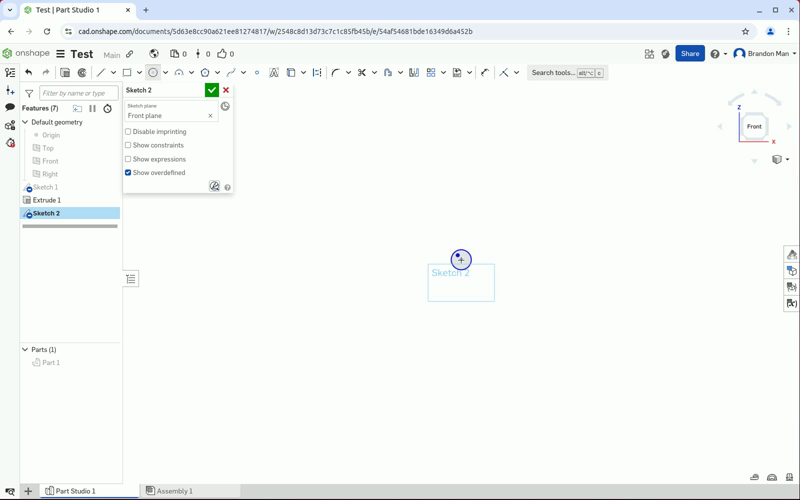
key_up(shift)
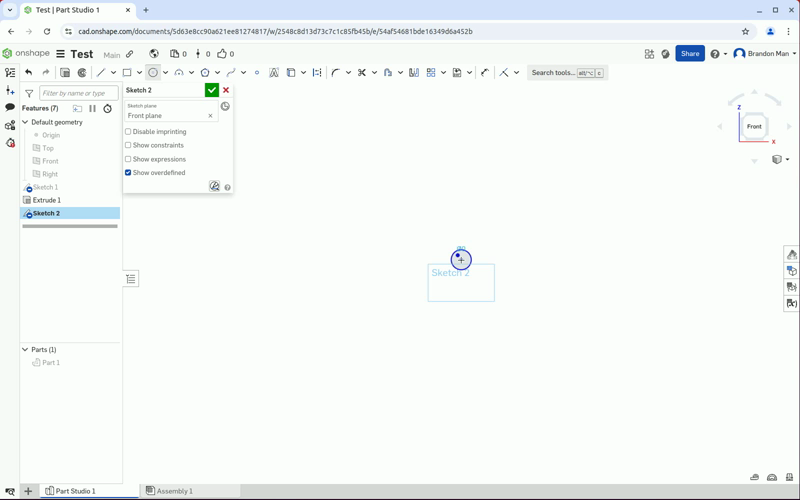
mouse_move(464, 259)
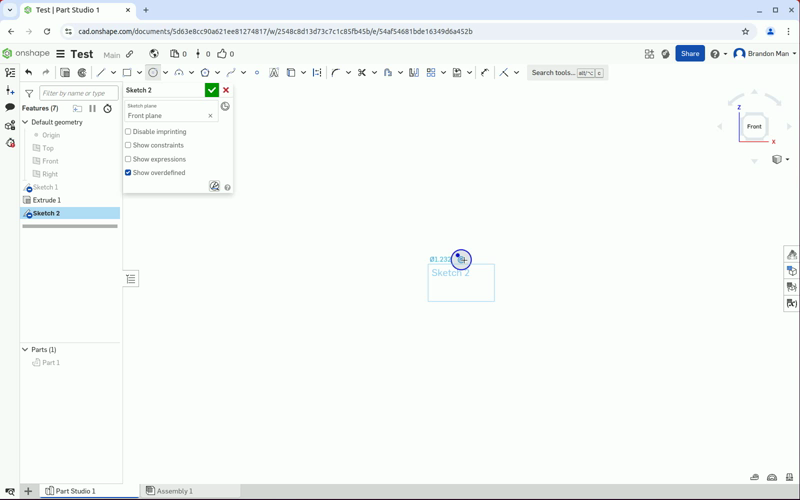
scroll(6)
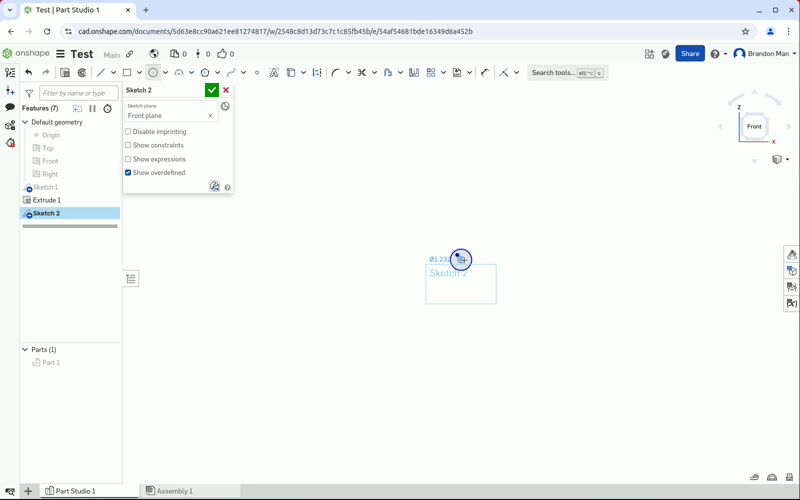
scroll(6)
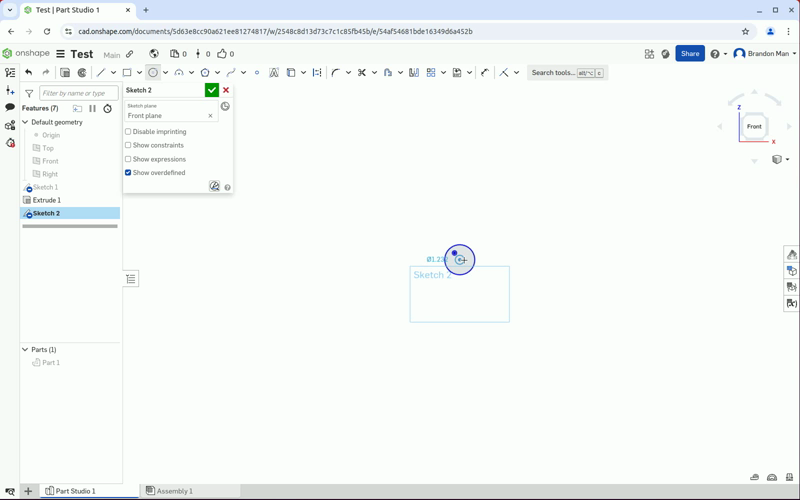
scroll(6)
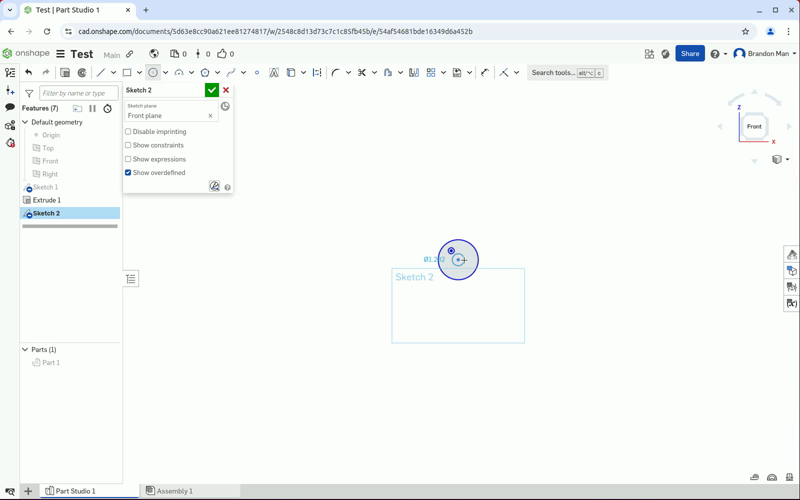
scroll(6)
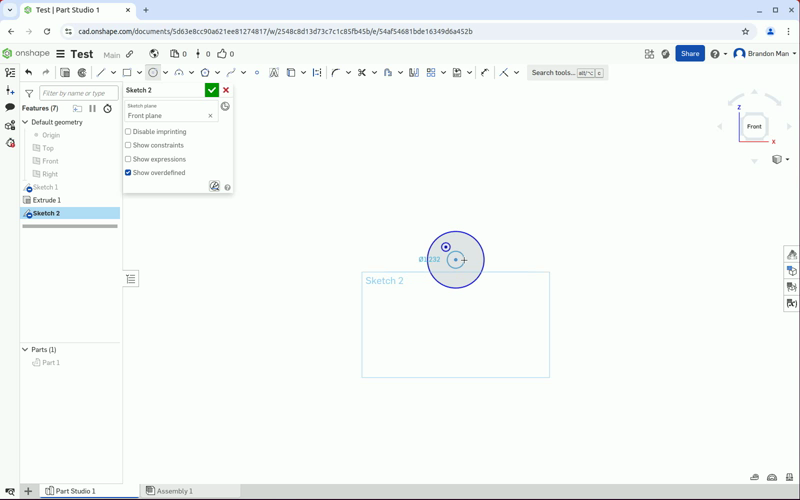
scroll(6)
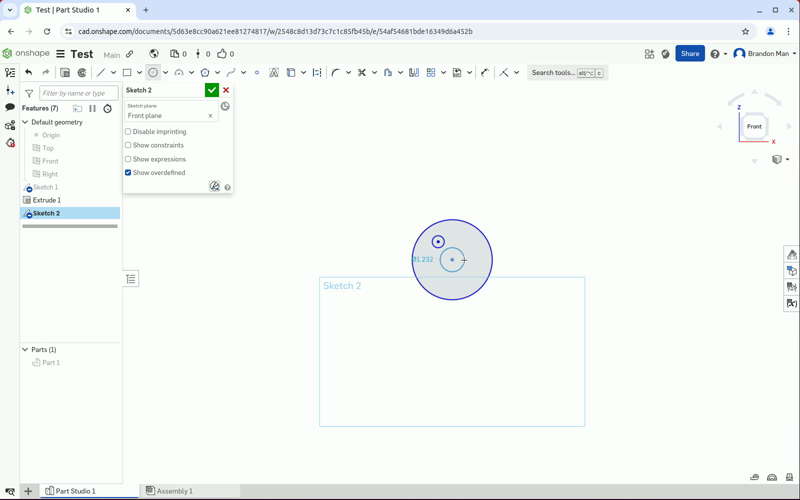
scroll(6)
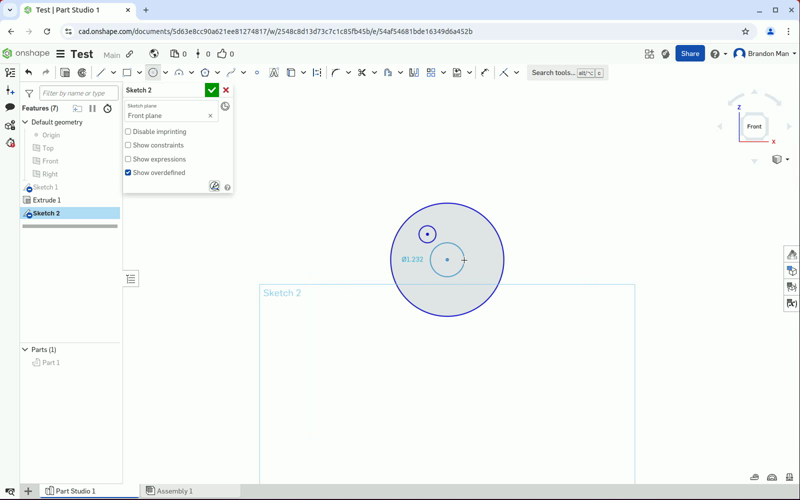
scroll(6)
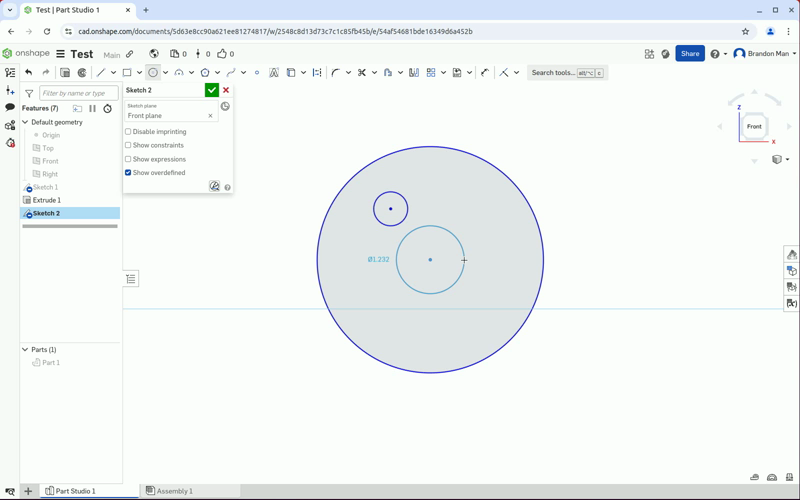
click(464, 259)
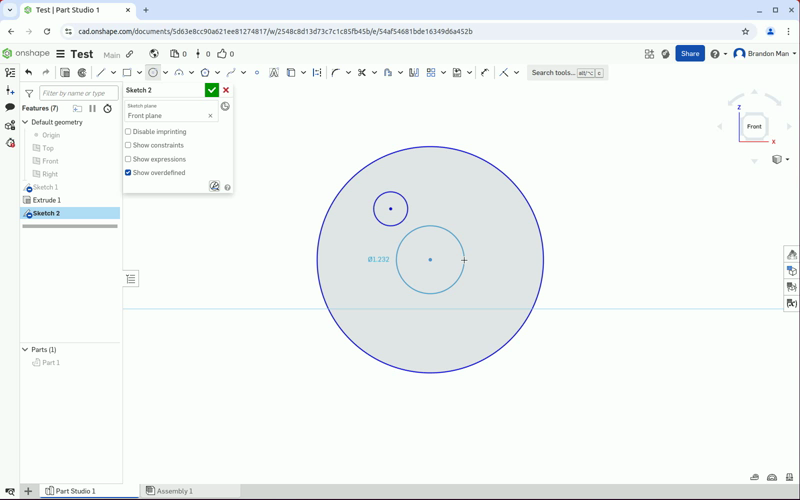
scroll(-6)
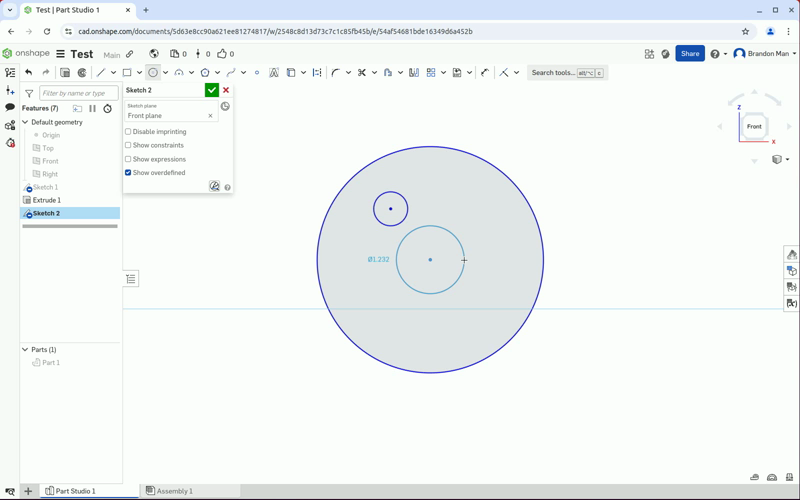
scroll(-6)
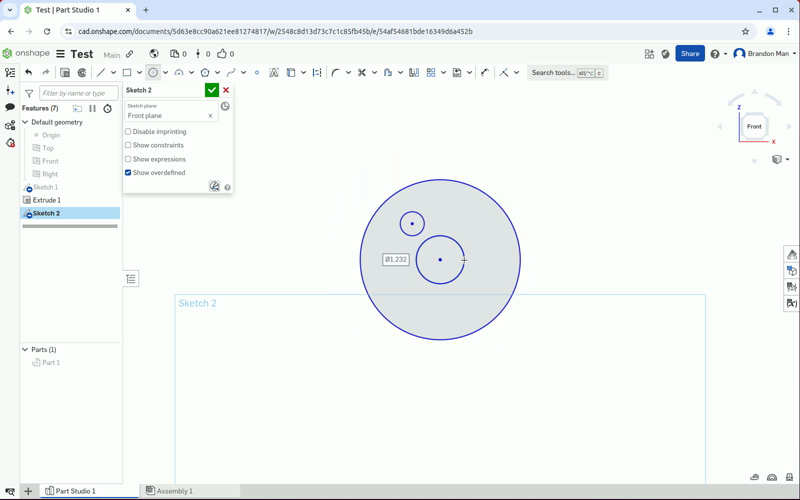
scroll(-6)
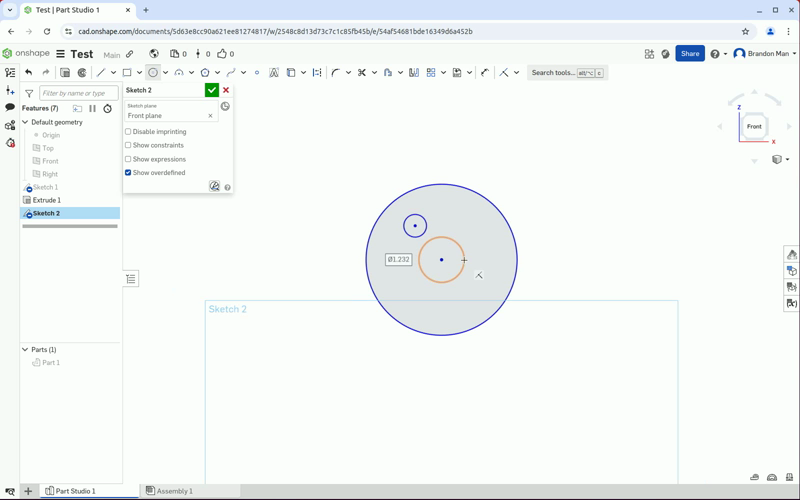
scroll(-6)
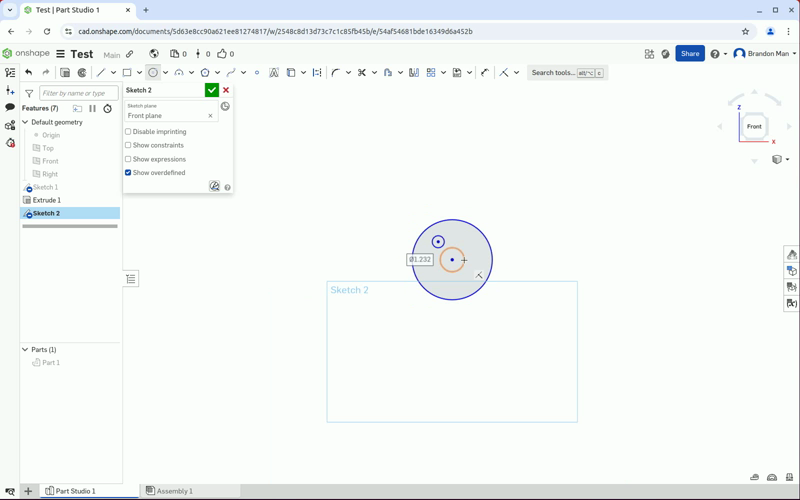
scroll(-6)
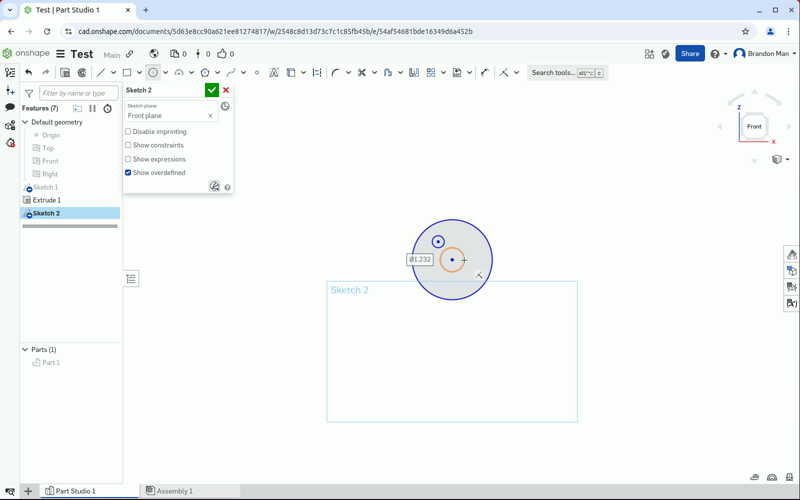
scroll(-6)
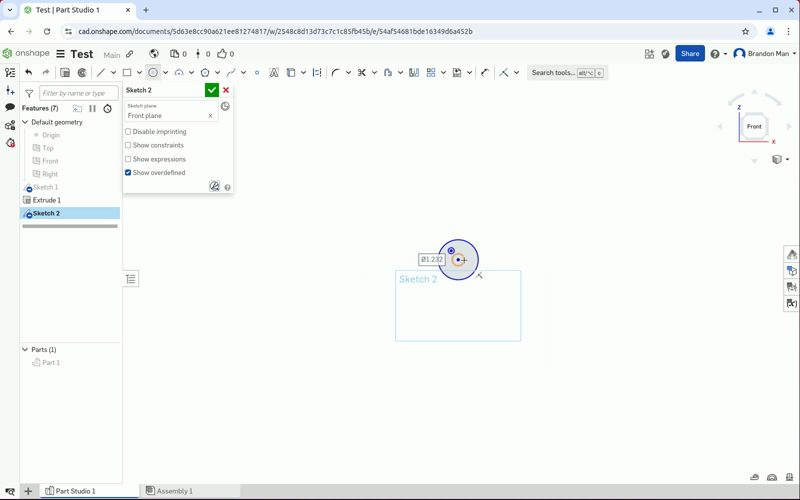
scroll(-6)
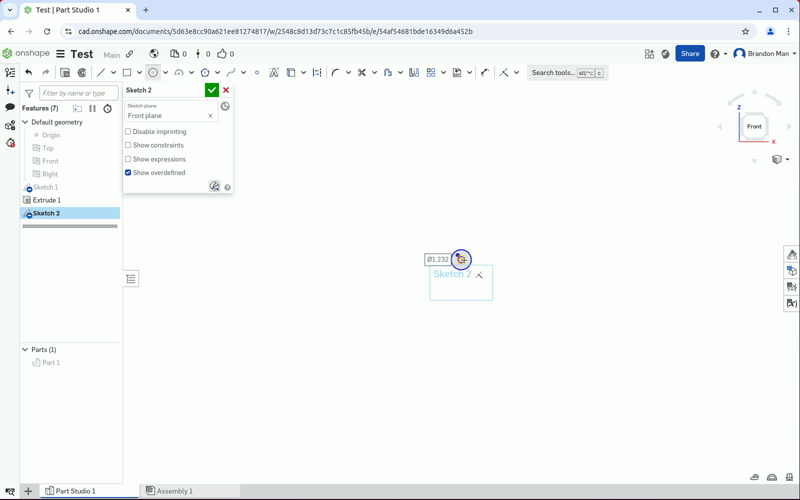
key(esc)
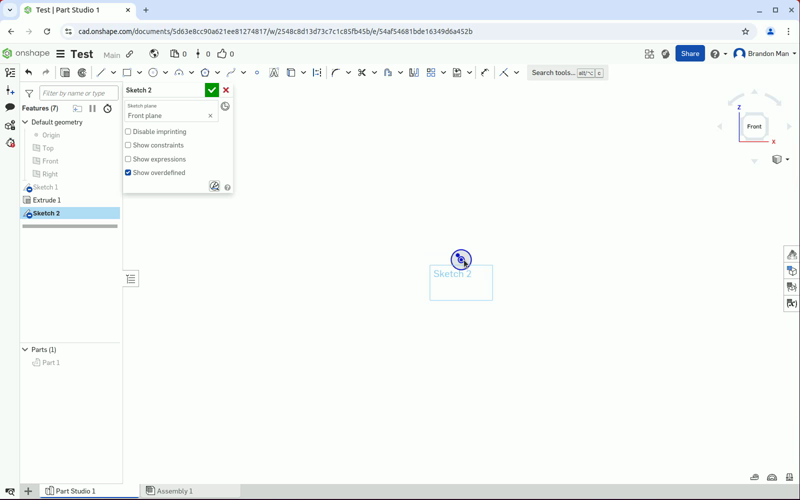
mouse_move(464, 265)
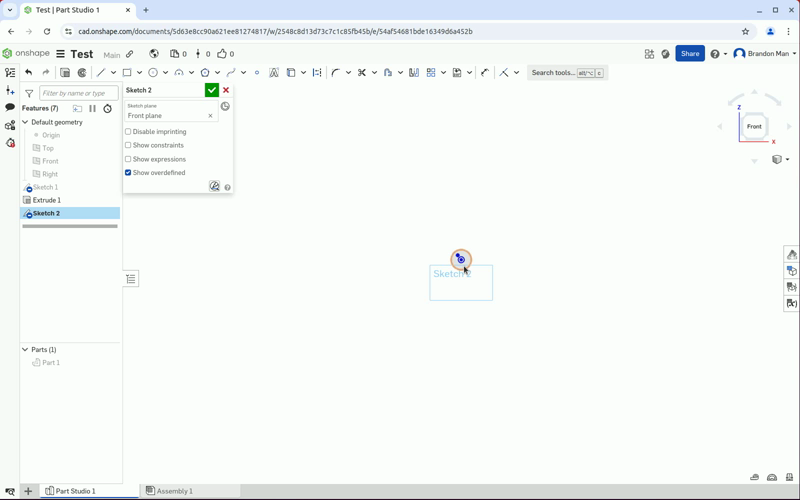
scroll(6)
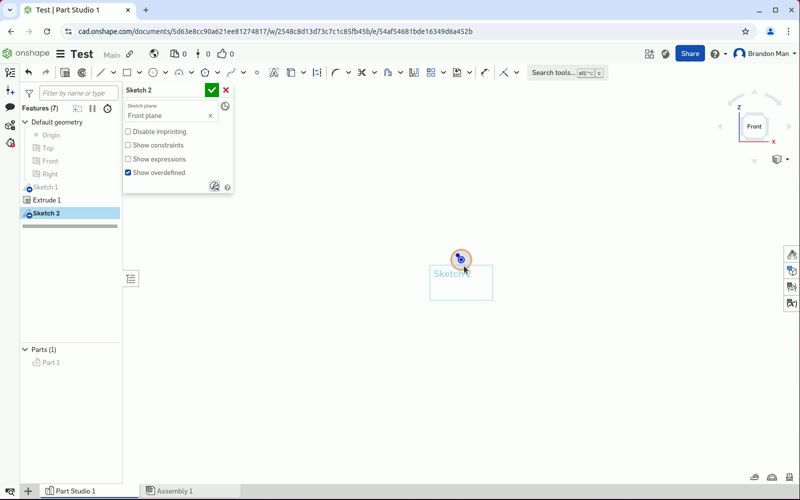
scroll(6)
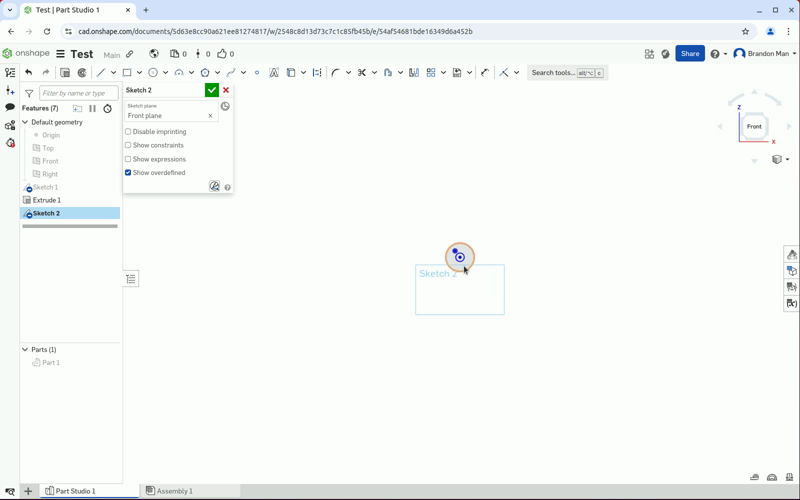
scroll(6)
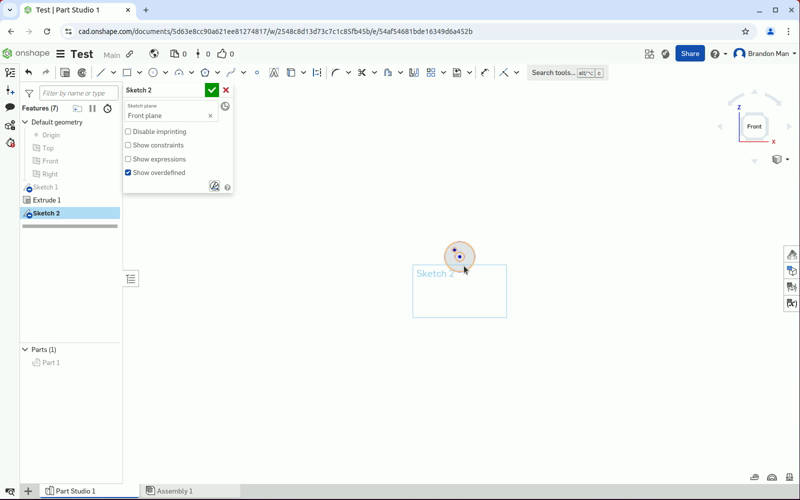
scroll(6)
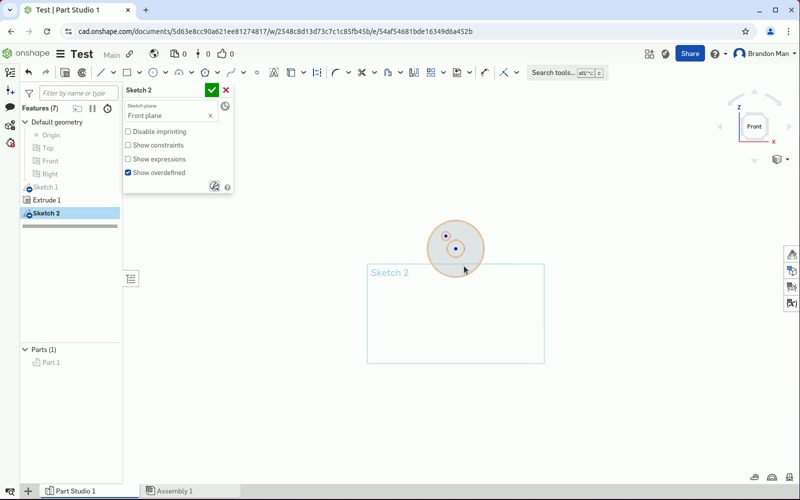
scroll(6)
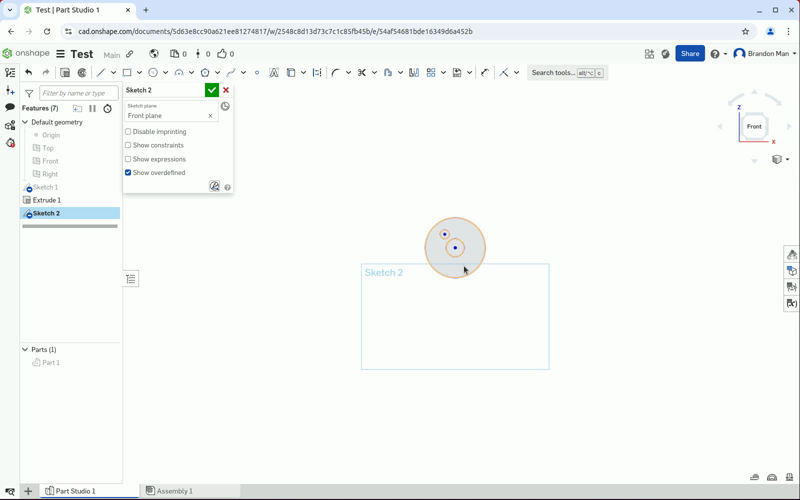
scroll(6)
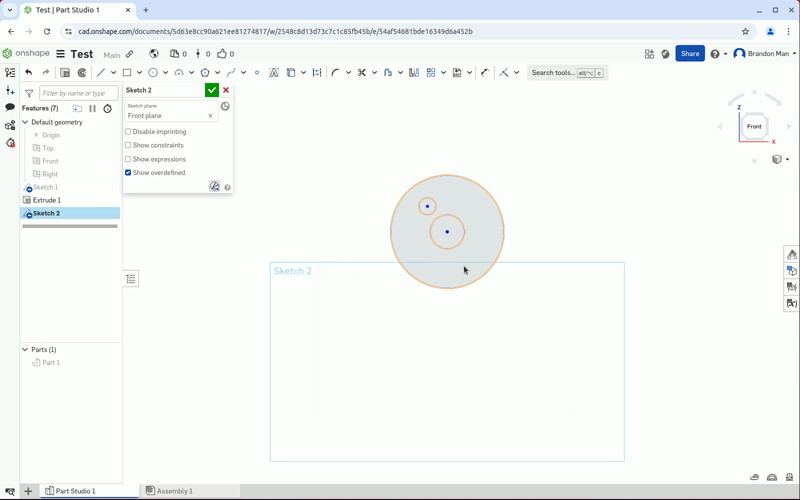
scroll(6)
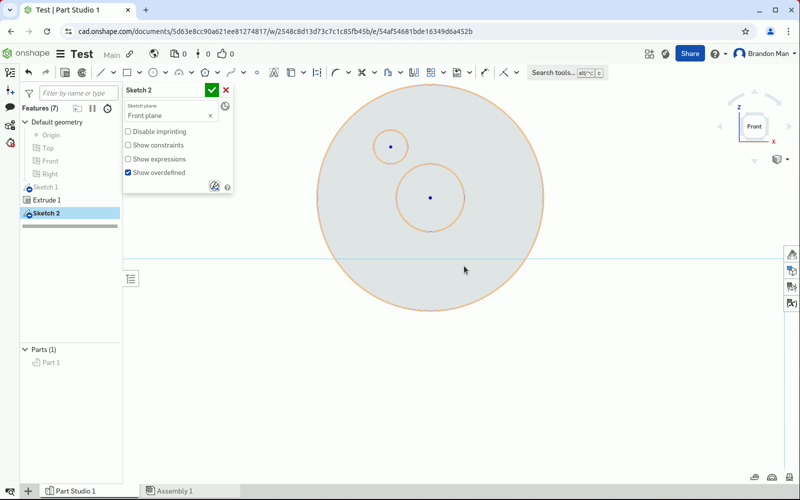
click(464, 265)
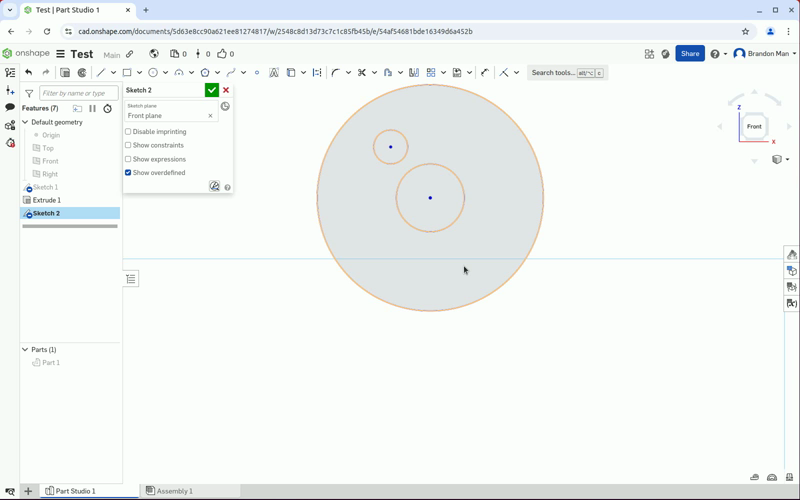
scroll(-6)
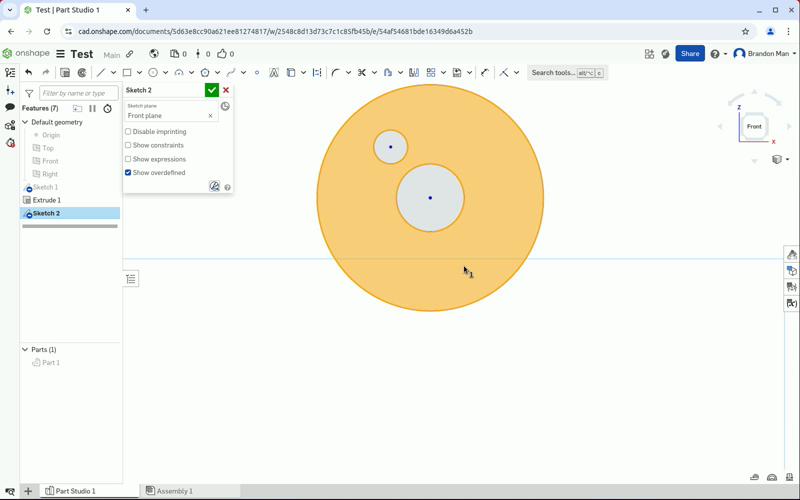
scroll(-6)
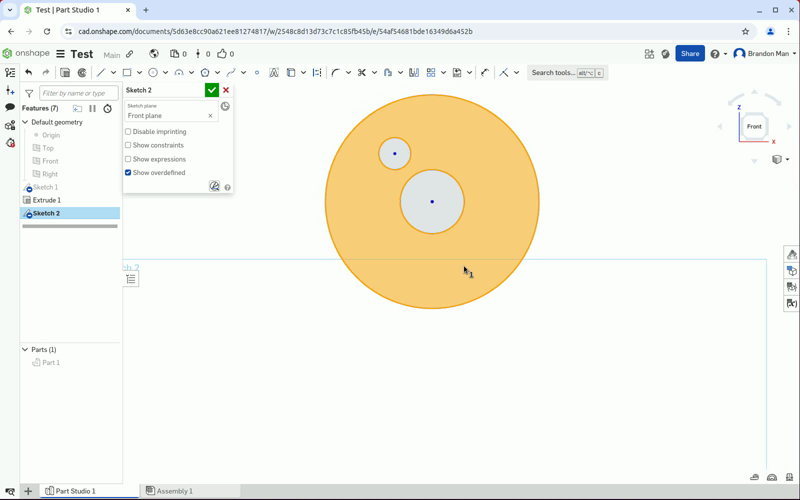
scroll(-6)
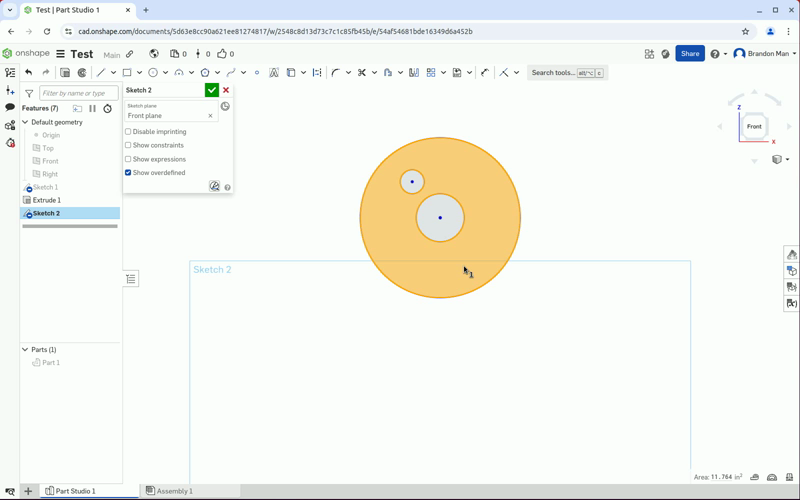
scroll(-6)
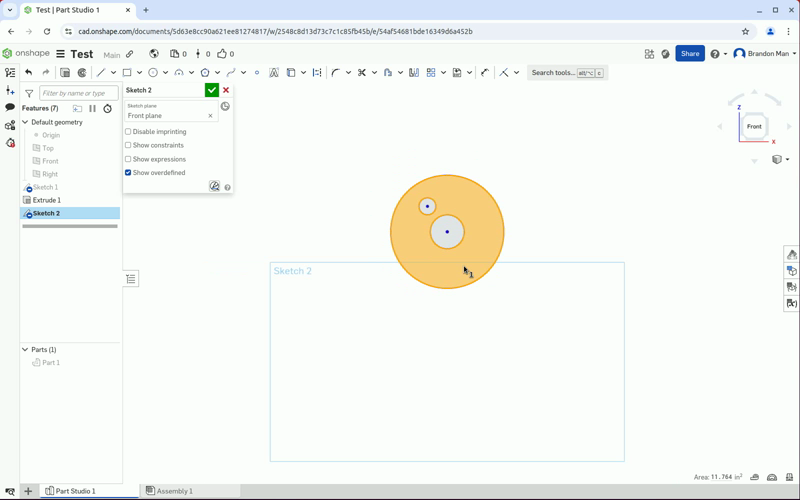
scroll(-6)
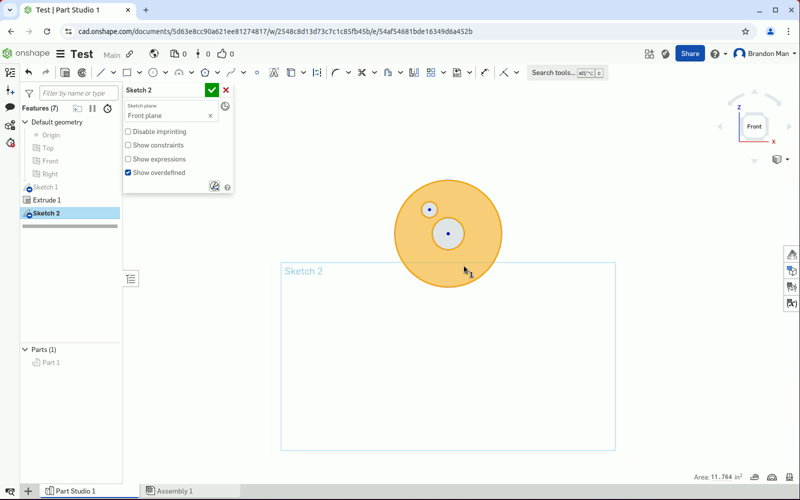
scroll(-6)
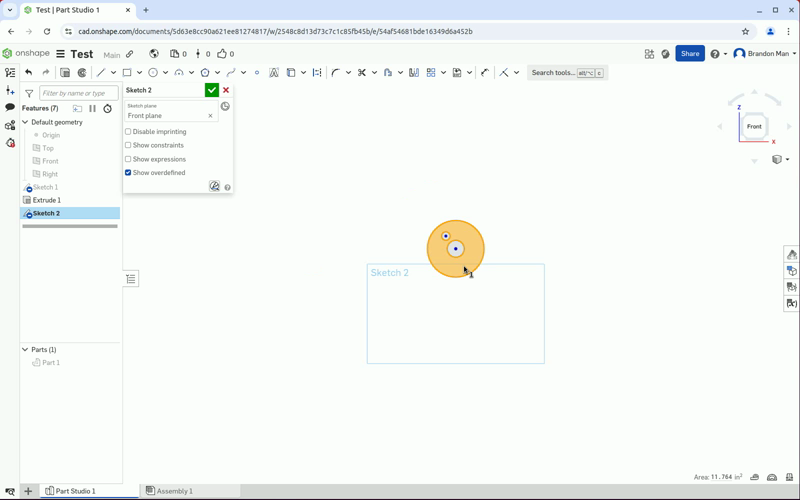
scroll(-6)
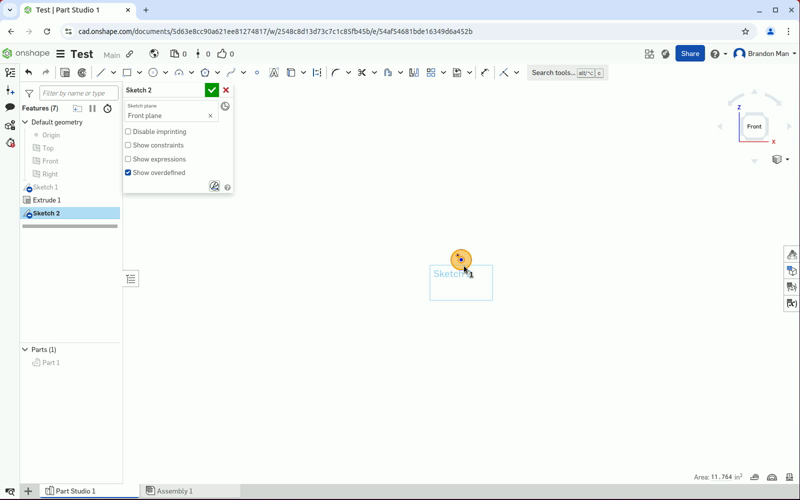
mouse_move(73, 352)
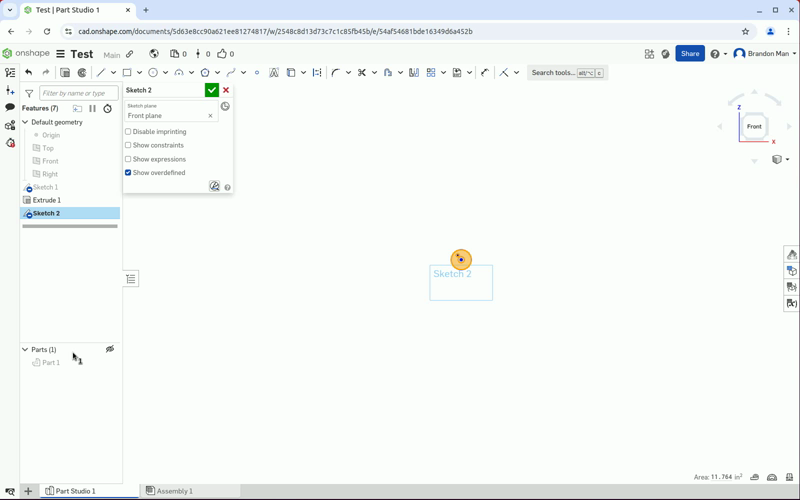
key(shift+y)
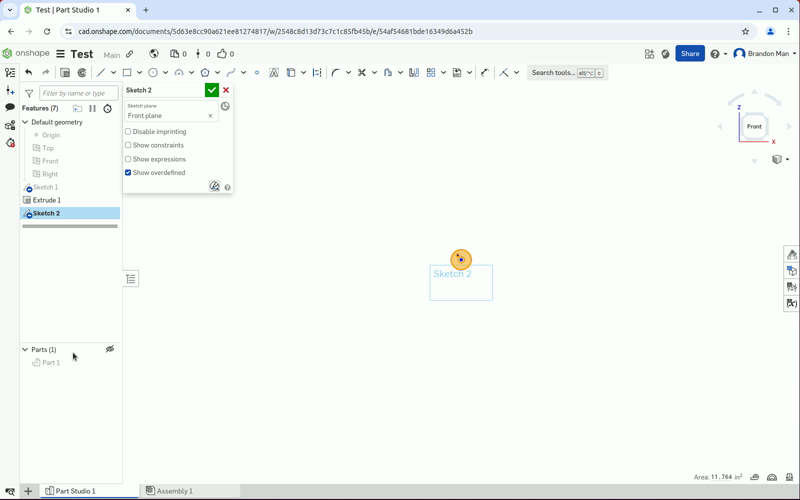
key(shift+e)
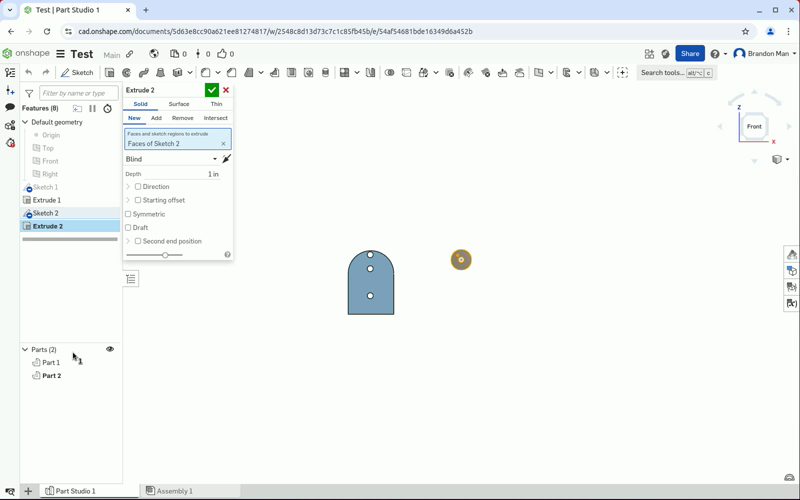
mouse_move(143, 106)
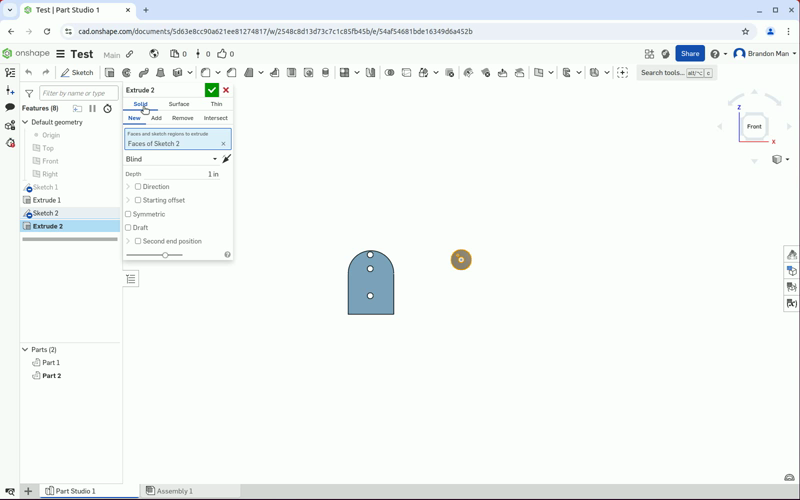
click(143, 106)
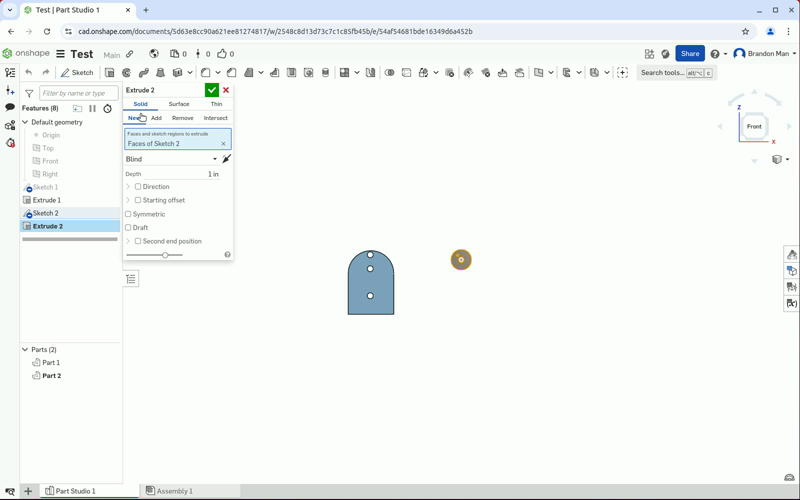
mouse_move(137, 120)
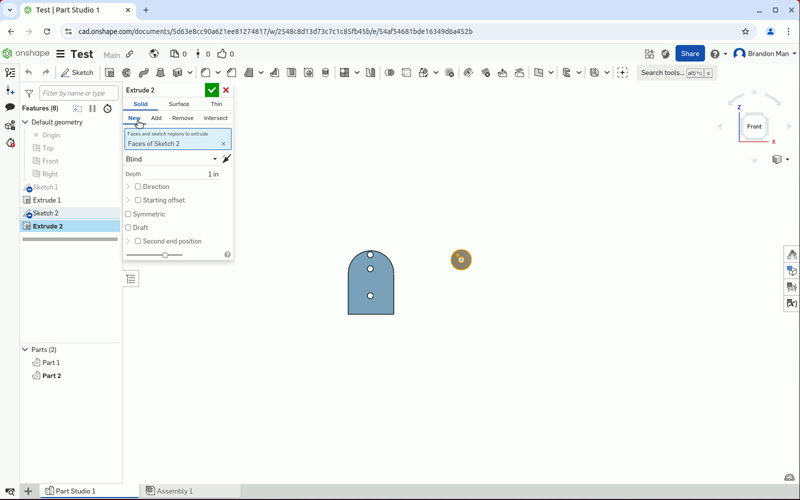
click(137, 120)
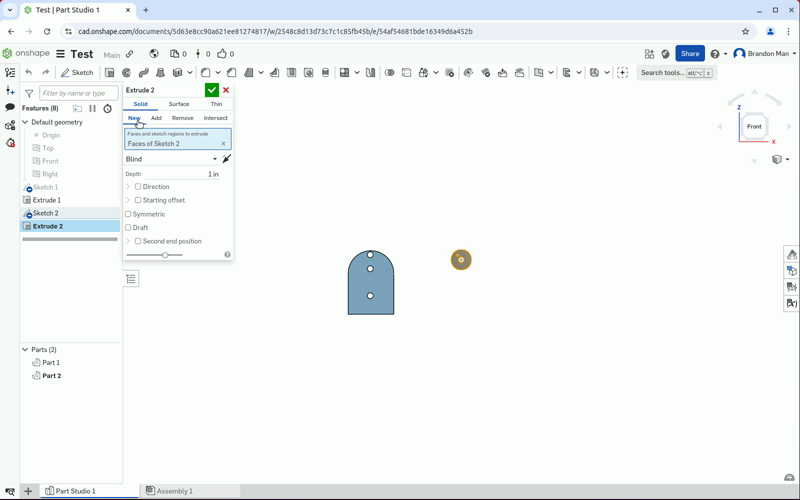
key(tab, 4)
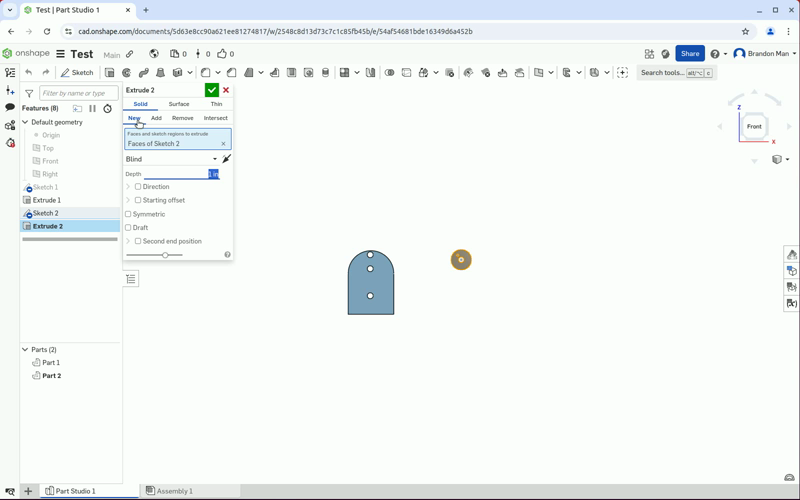
text(1.926)
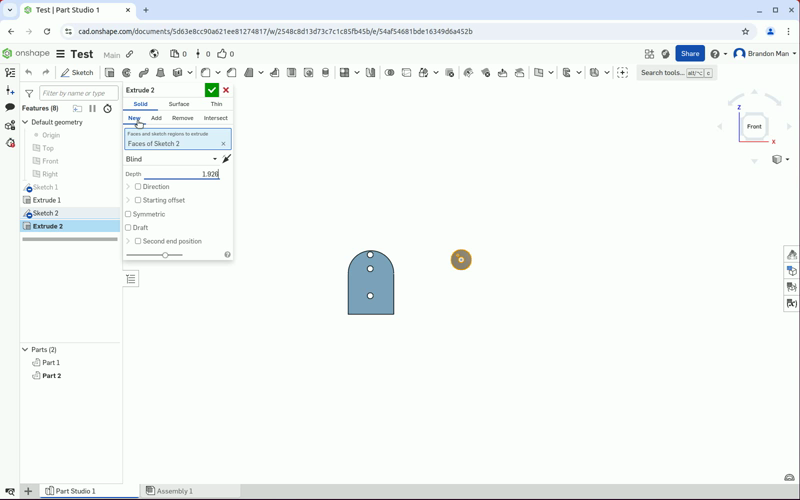
key(enter)
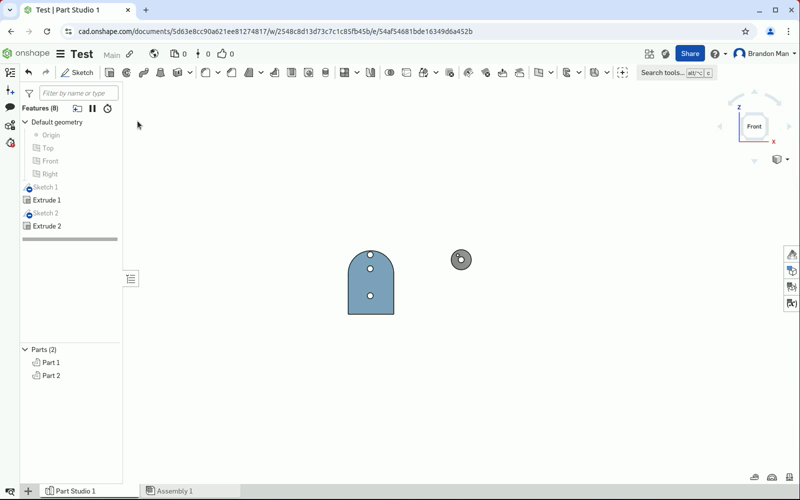
key(shift+h)
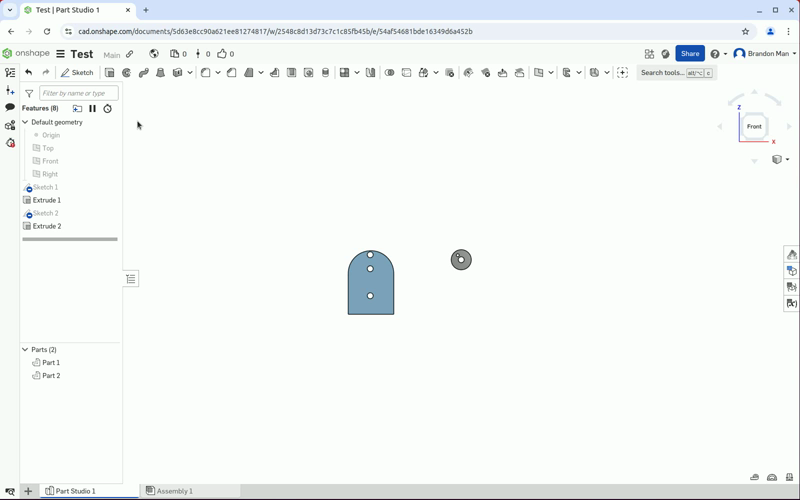
key(shift+h)
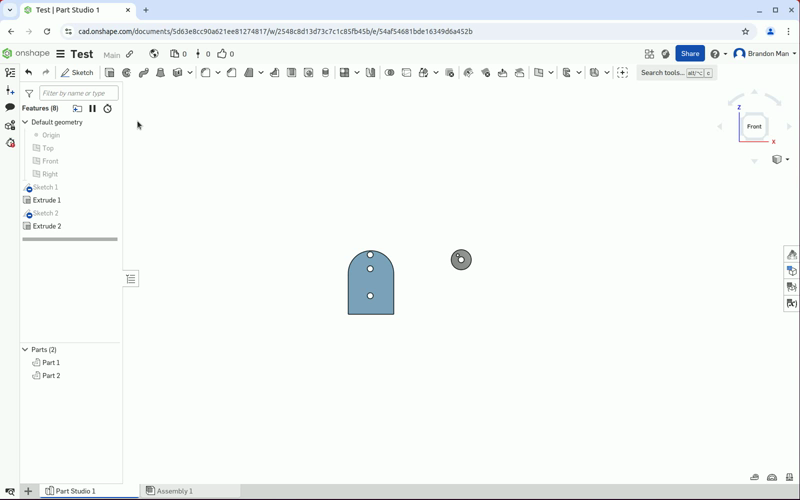
mouse_move(73, 189)
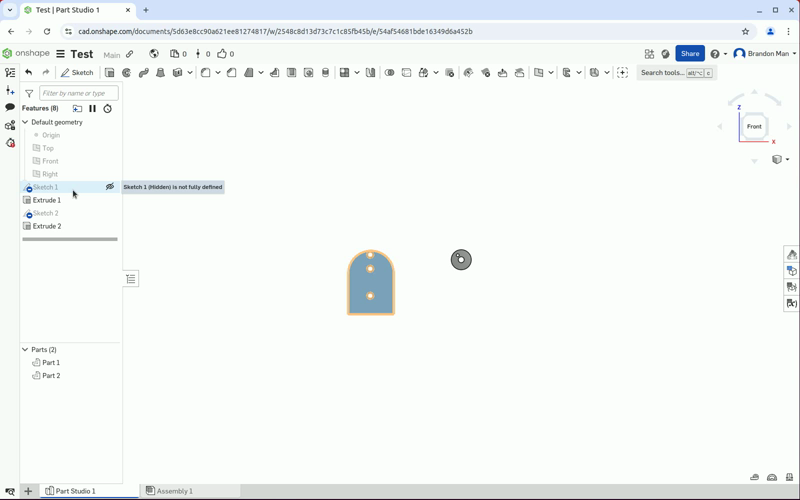
click(73, 189)
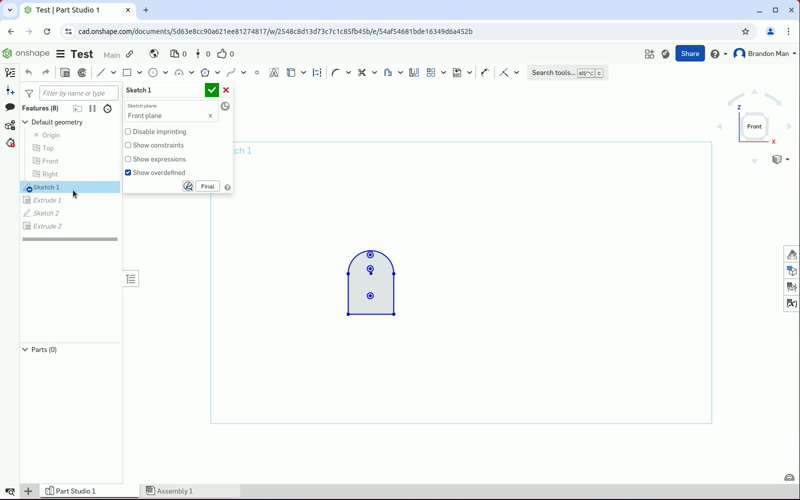
mouse_move(229, 92)
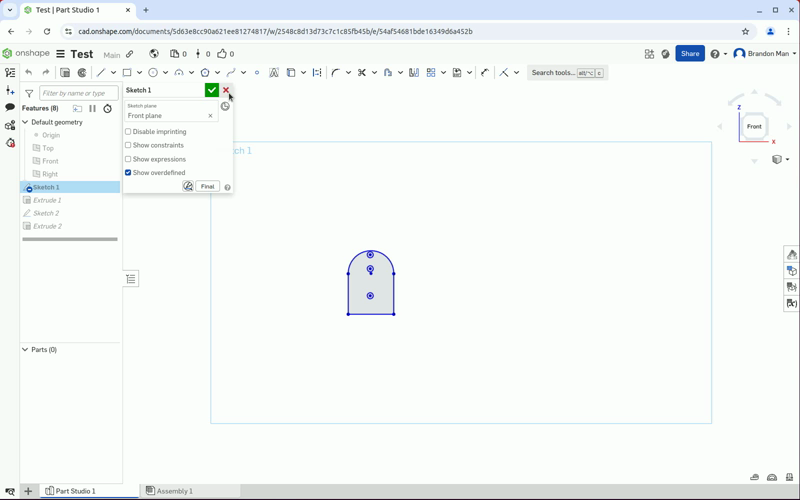
click(229, 92)
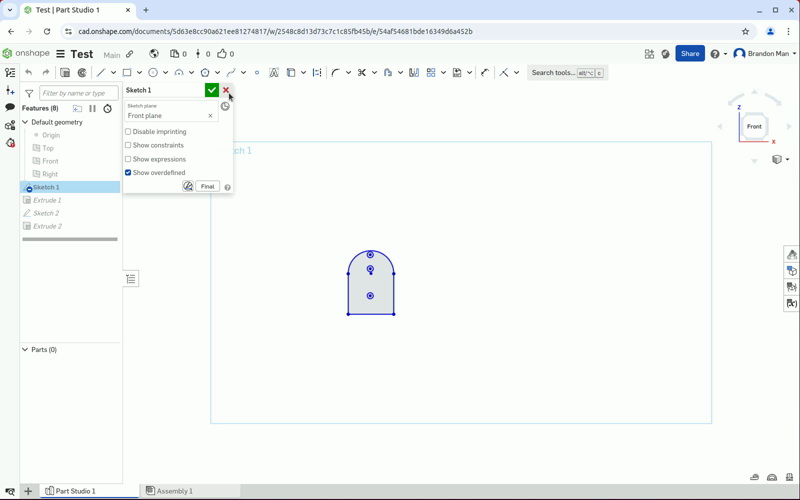
key(shift+s)
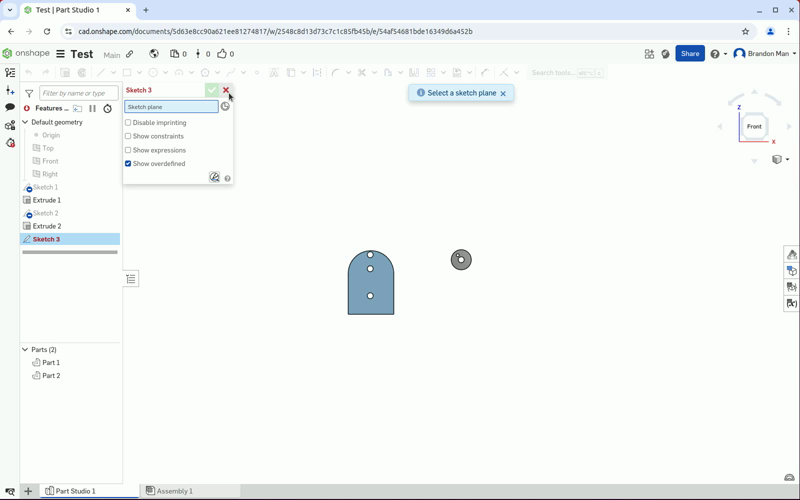
mouse_move(73, 163)
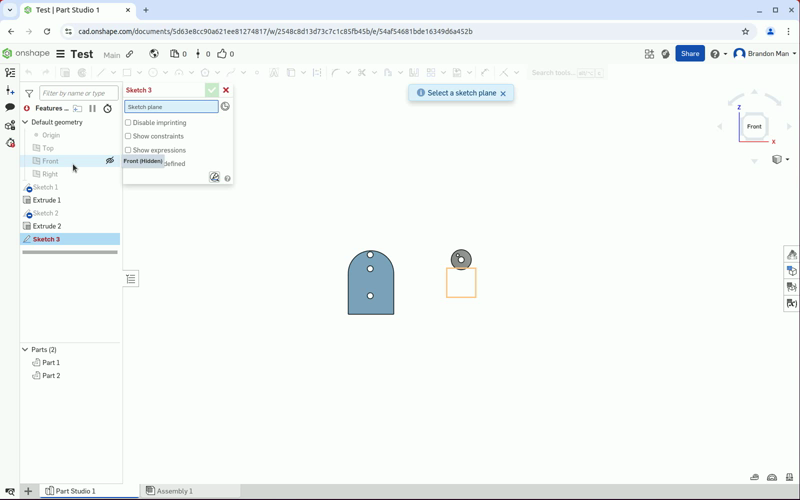
click(73, 163)
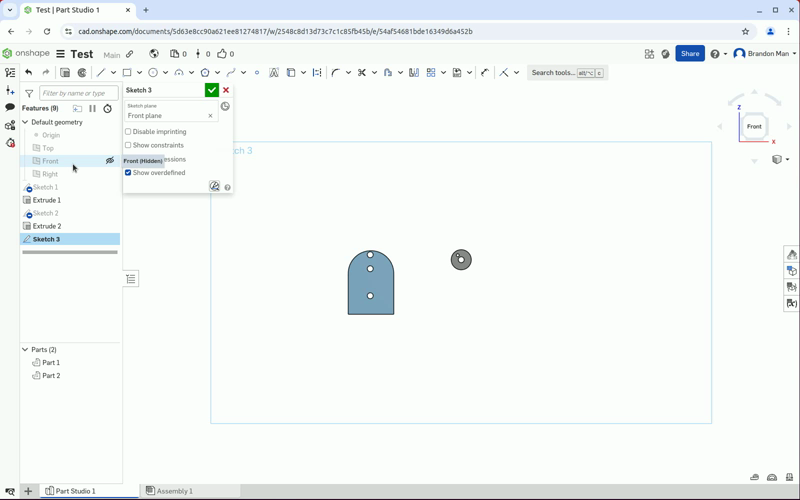
mouse_move(73, 352)
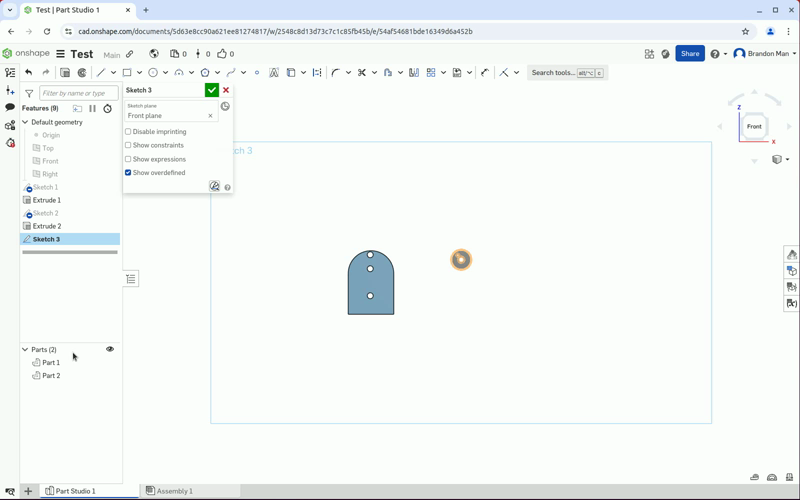
key(y)
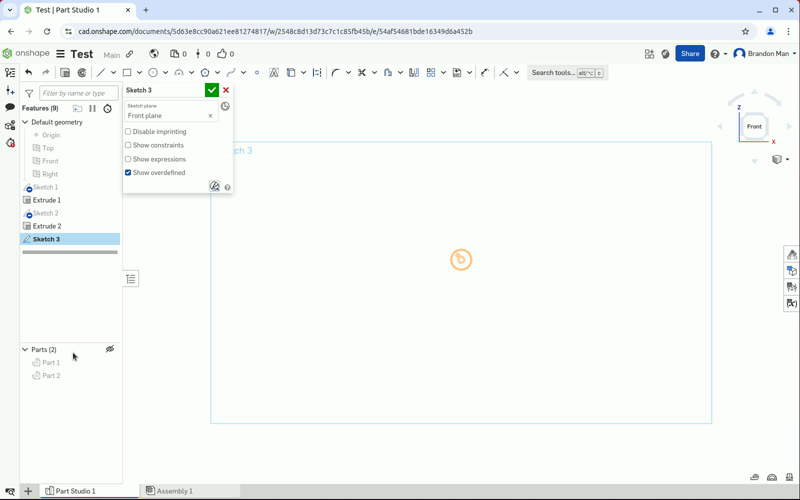
key(c)
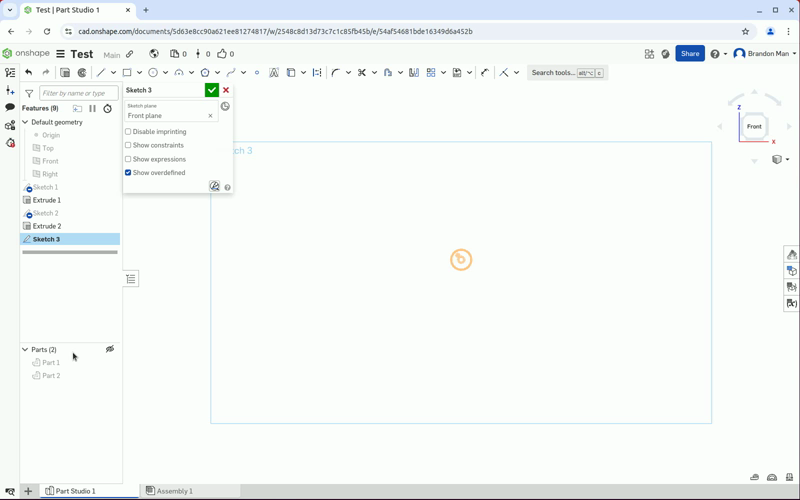
key_down(shift)
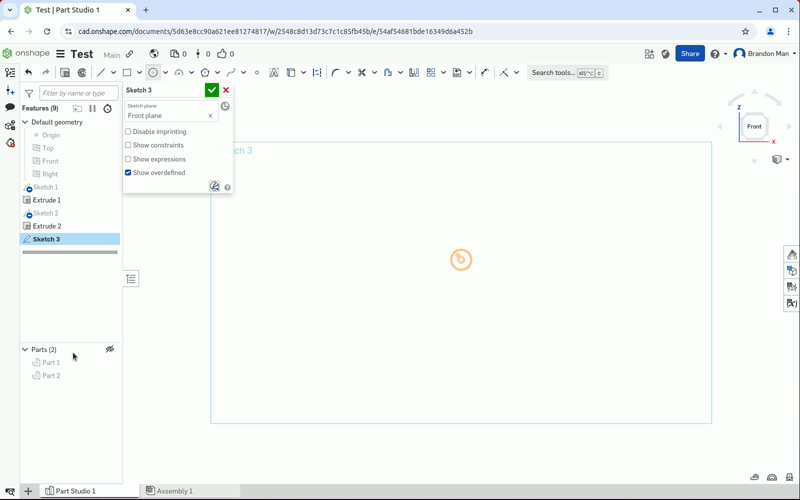
mouse_move(460, 312)
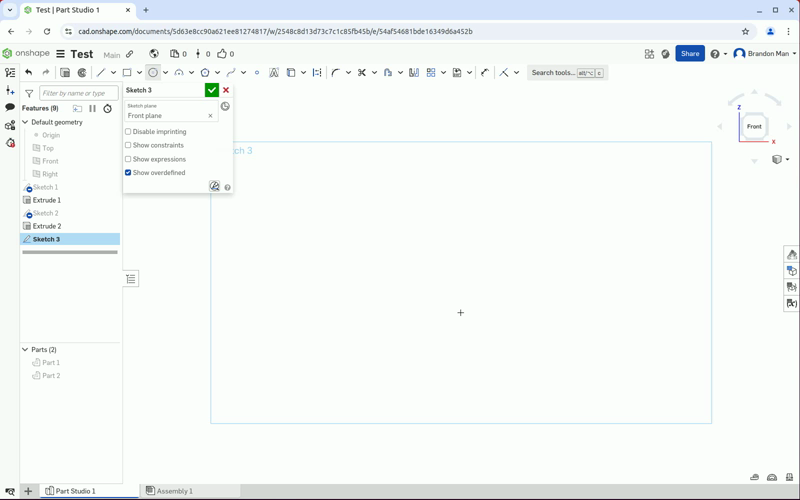
click(460, 312)
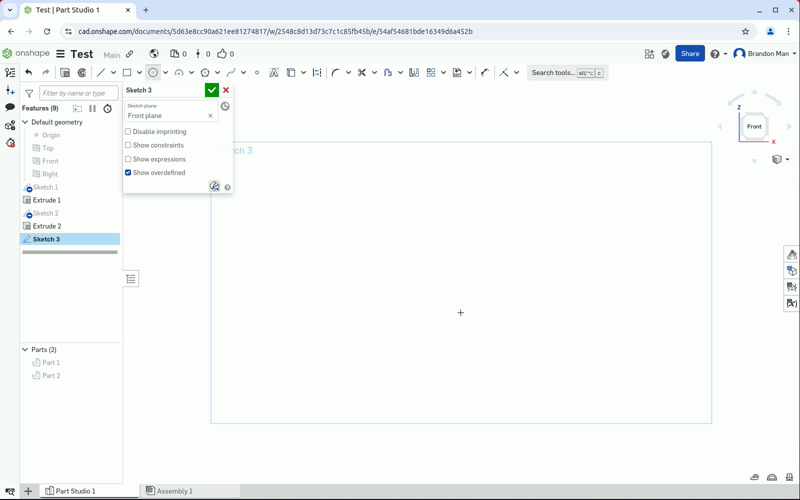
key_up(shift)
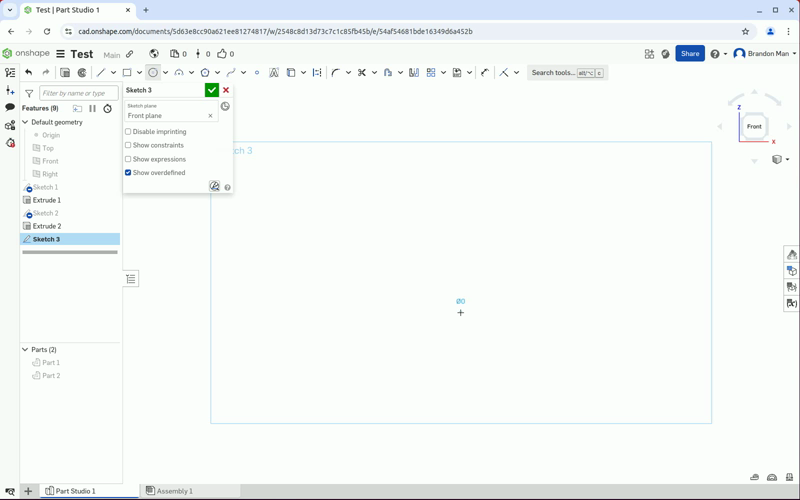
mouse_move(479, 312)
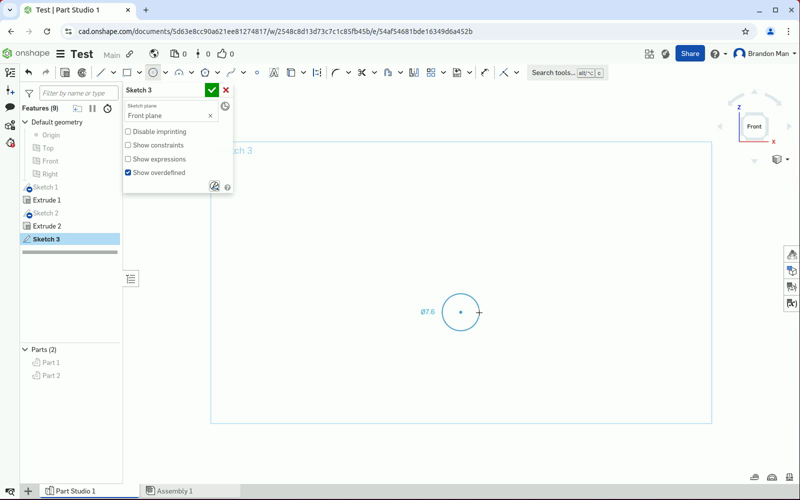
click(479, 312)
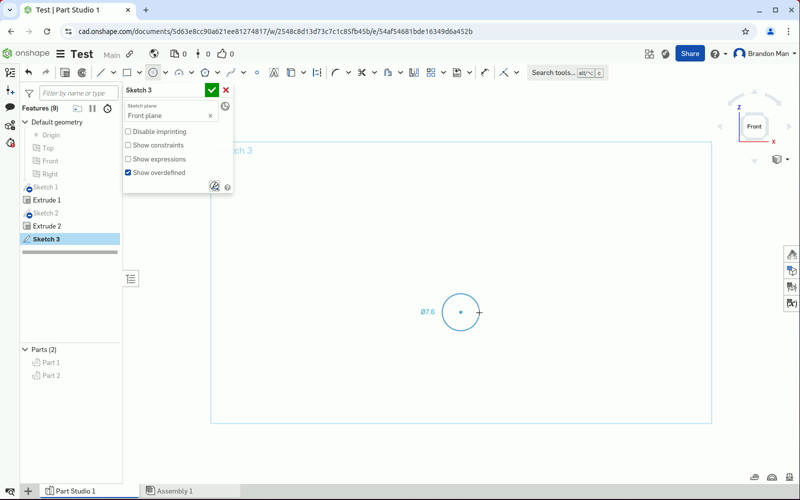
key(esc)
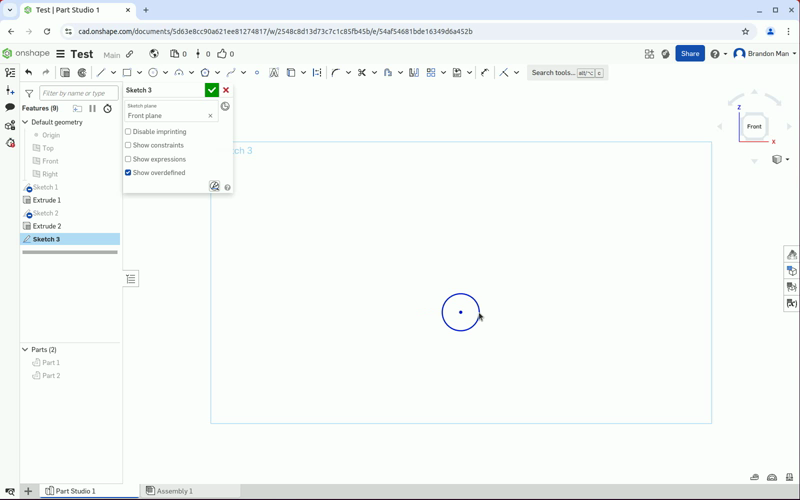
key(c)
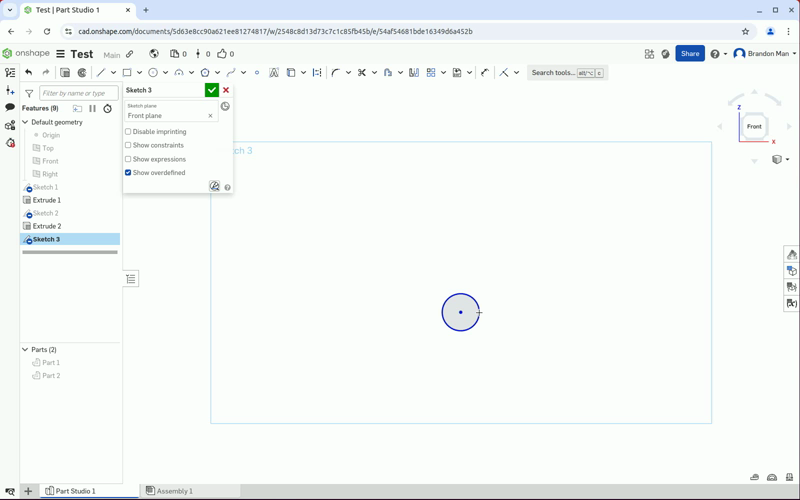
key_down(shift)
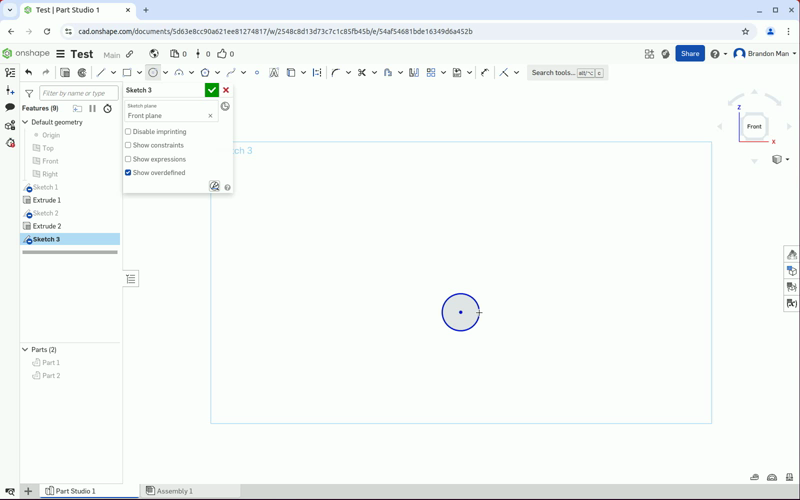
mouse_move(451, 305)
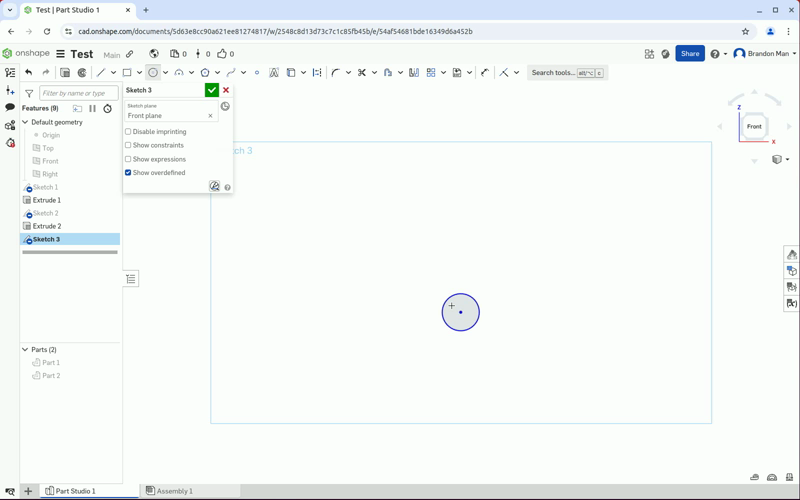
click(451, 305)
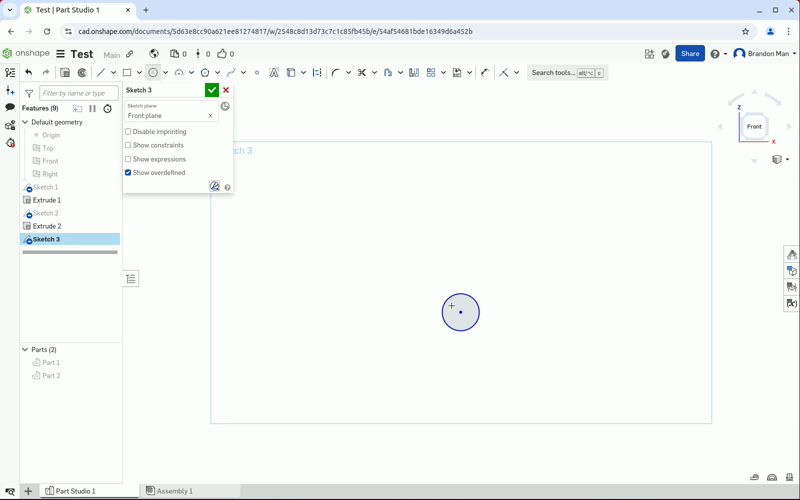
key_up(shift)
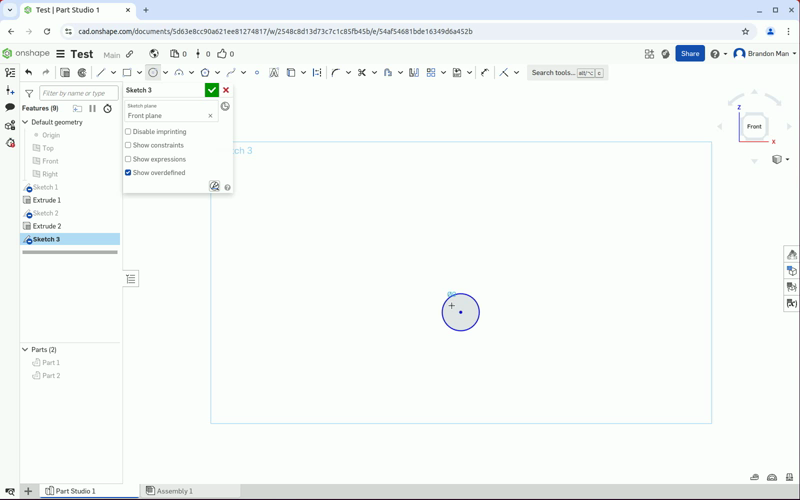
mouse_move(453, 305)
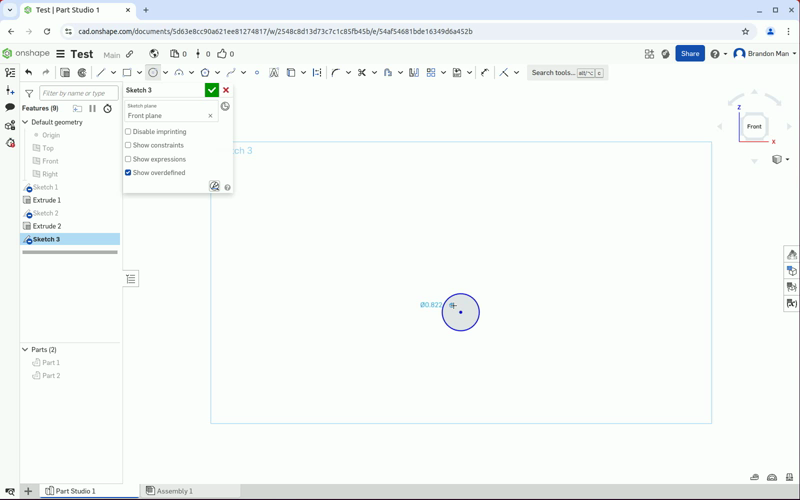
scroll(6)
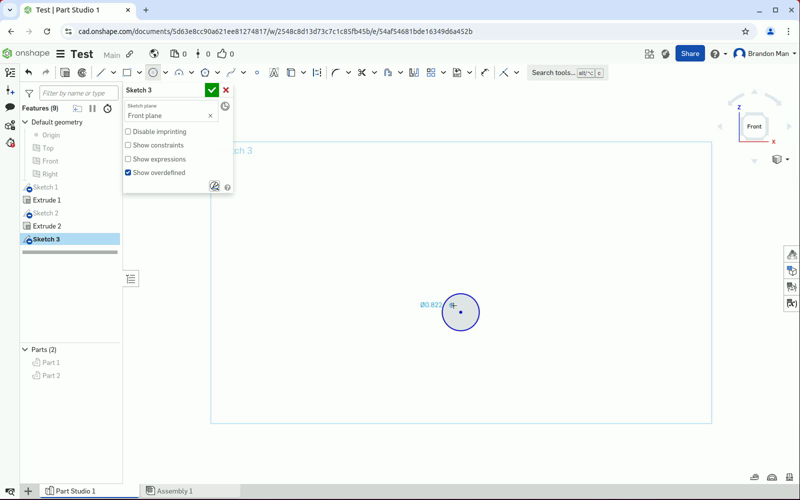
scroll(6)
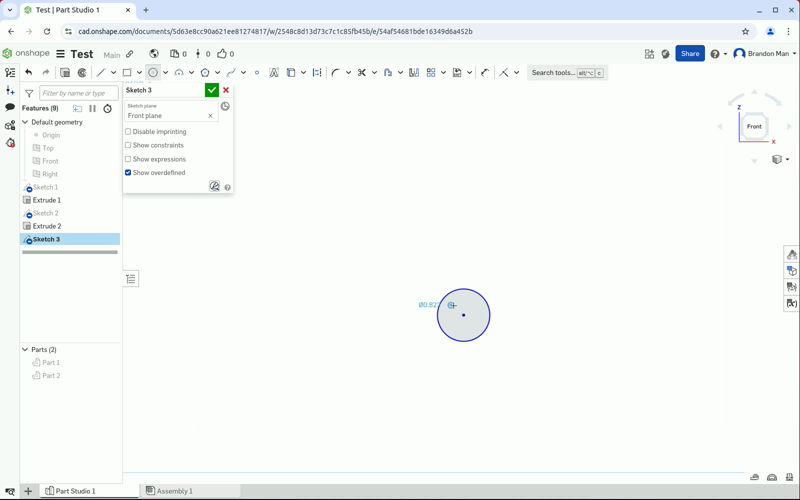
scroll(6)
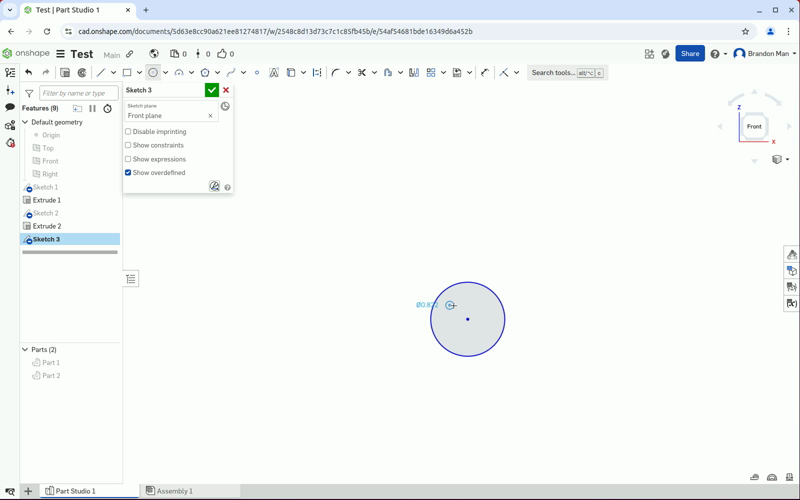
scroll(6)
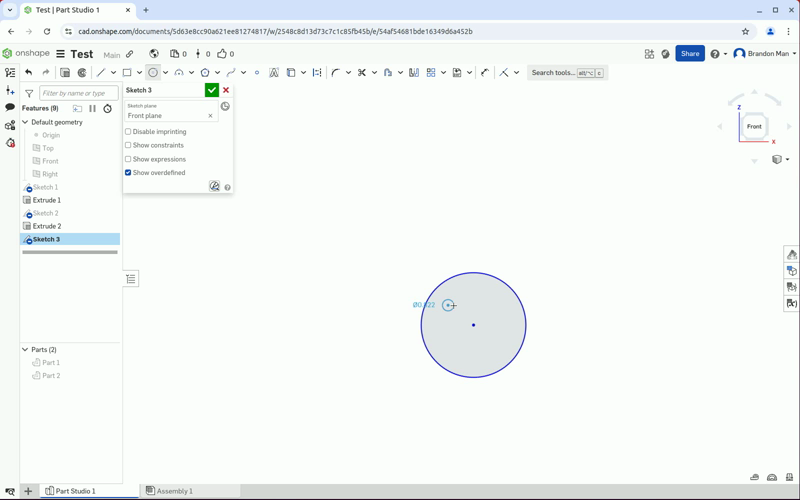
scroll(6)
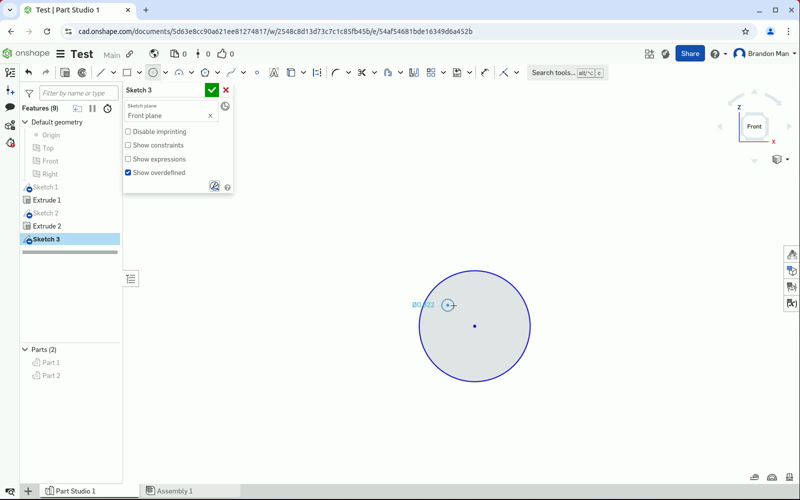
scroll(6)
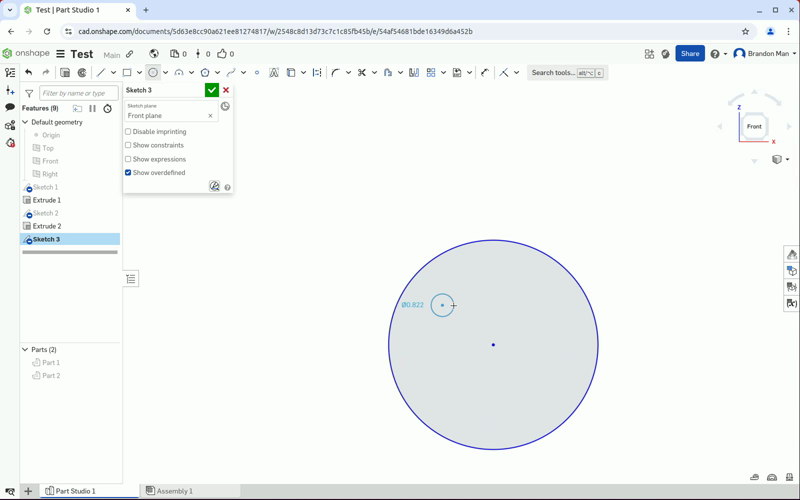
scroll(6)
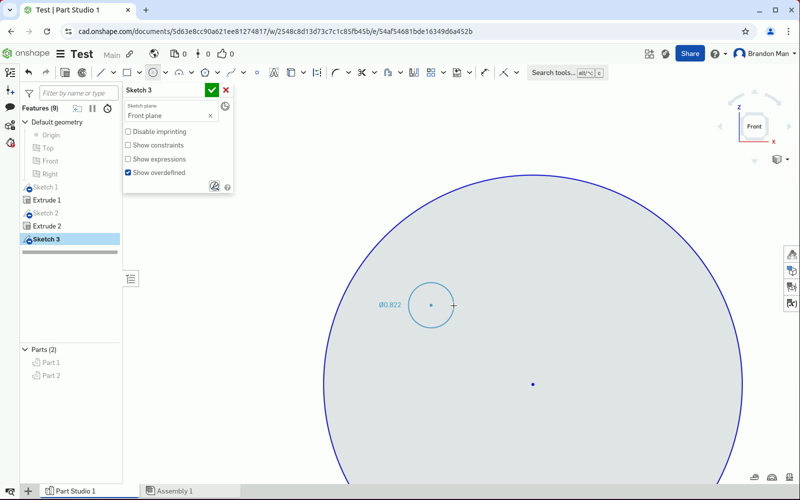
click(453, 305)
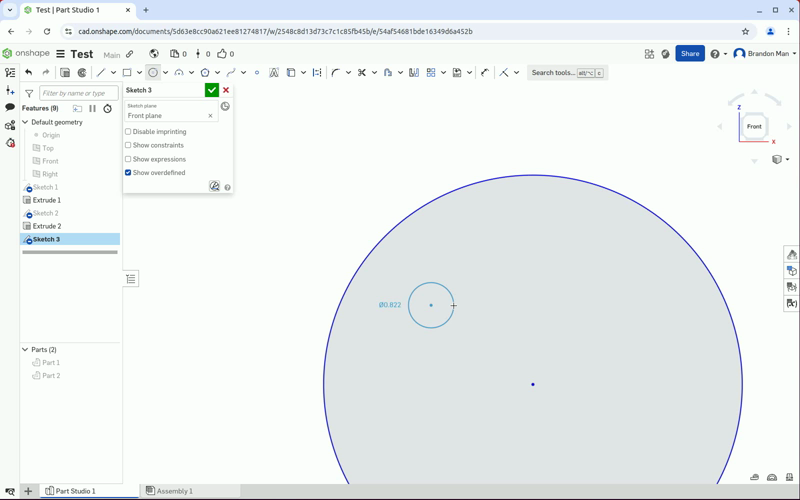
scroll(-6)
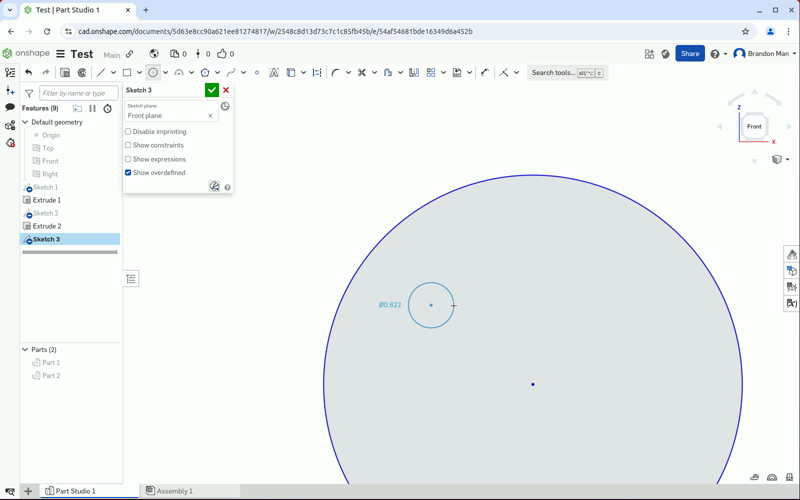
scroll(-6)
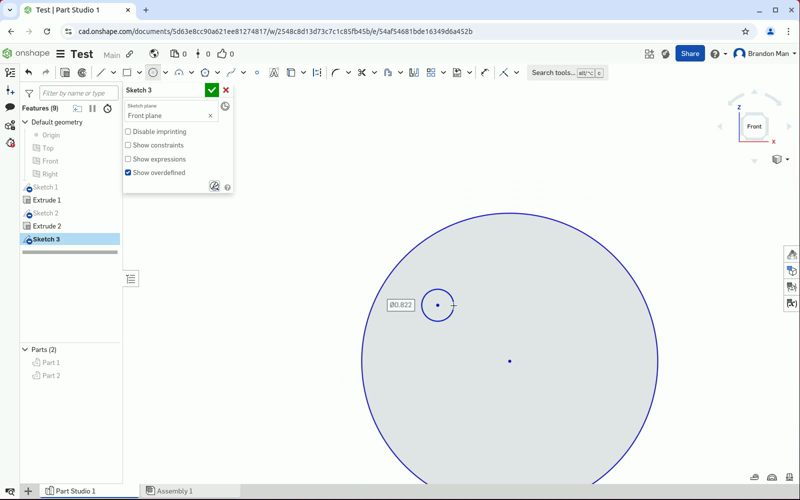
scroll(-6)
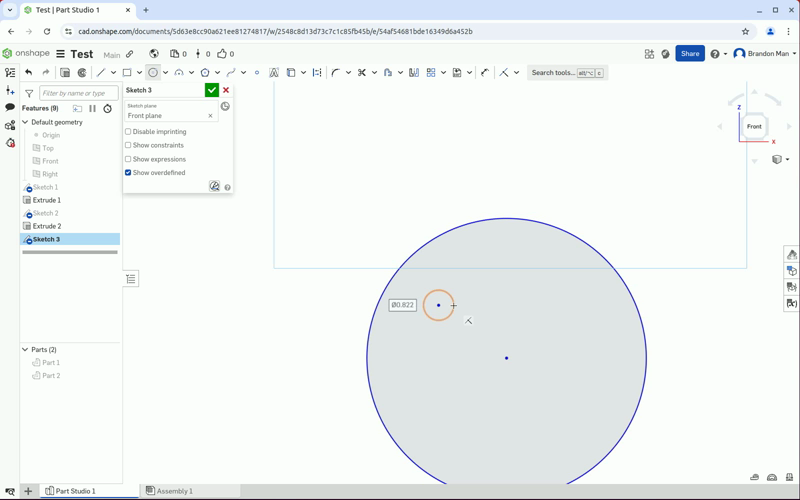
scroll(-6)
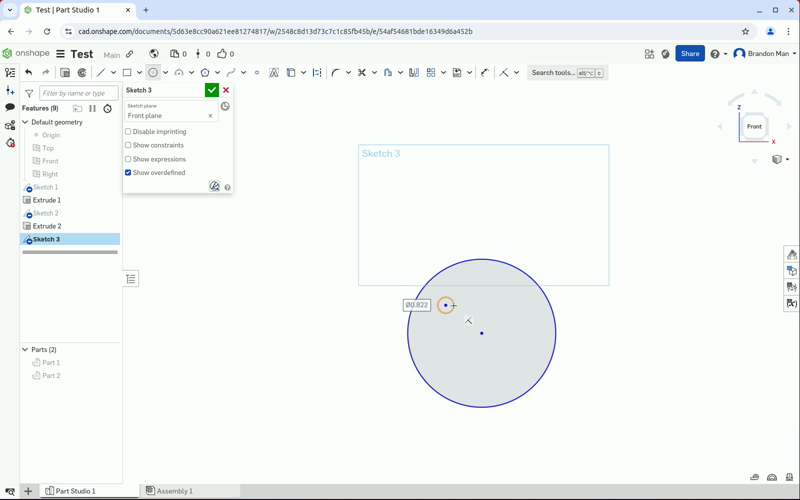
scroll(-6)
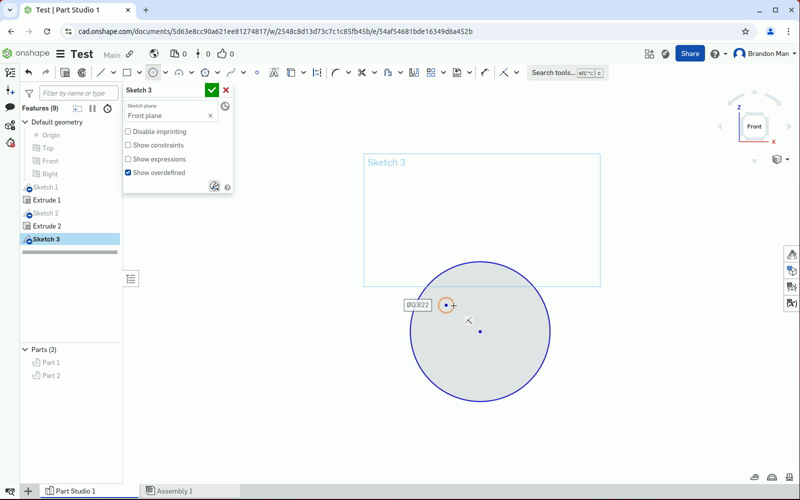
scroll(-6)
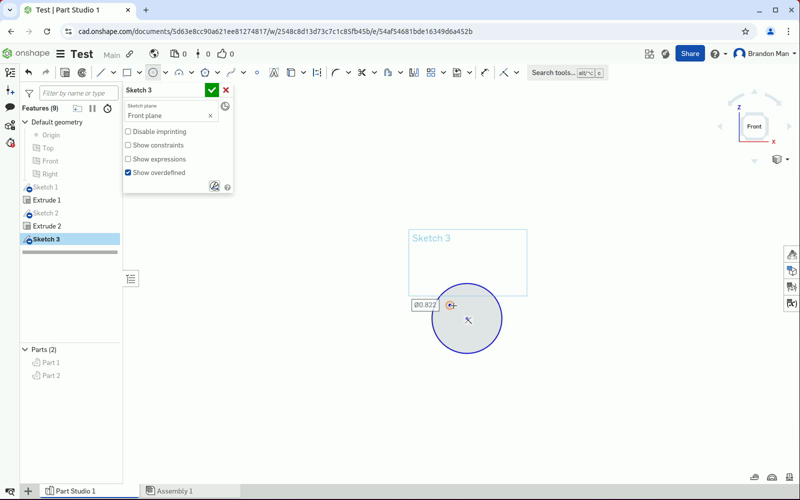
scroll(-6)
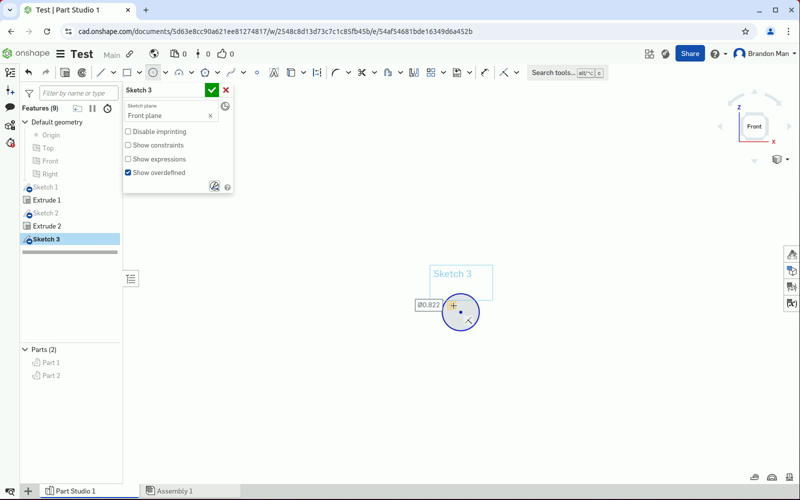
key(esc)
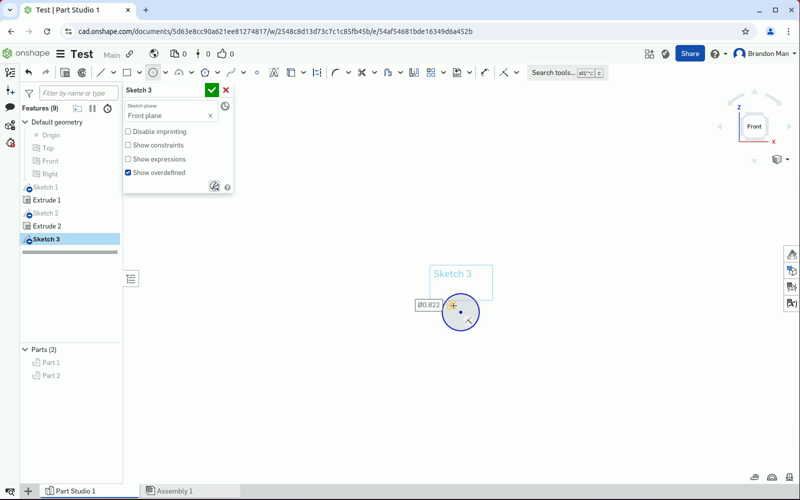
key(c)
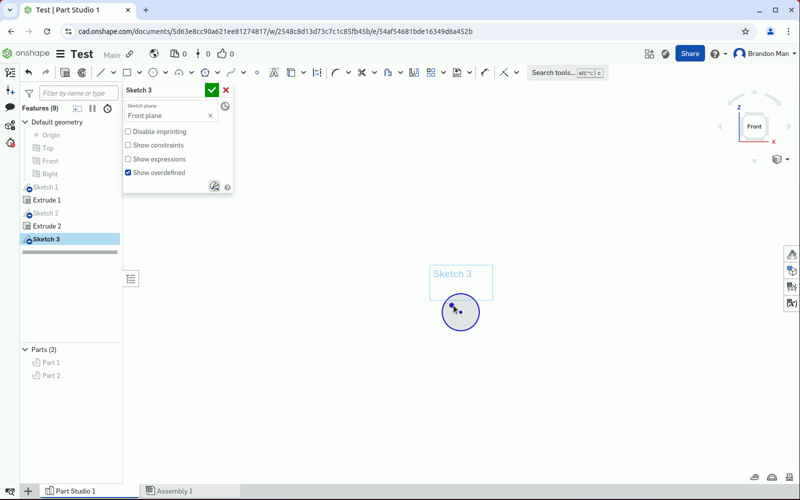
key_down(shift)
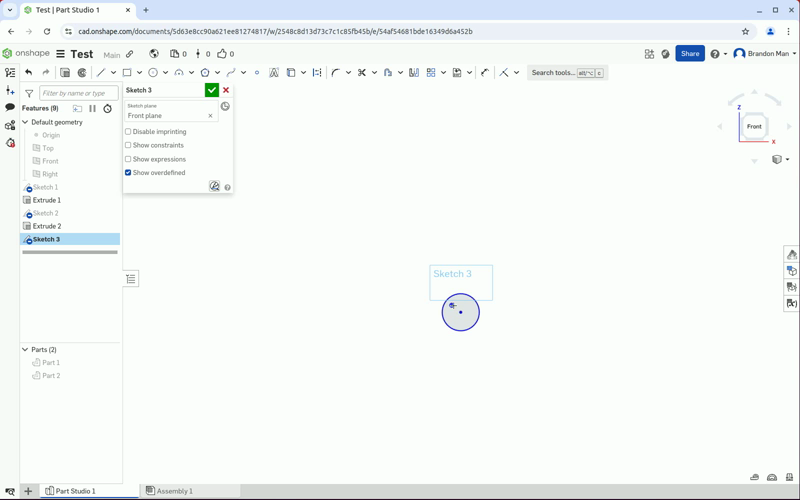
mouse_move(460, 312)
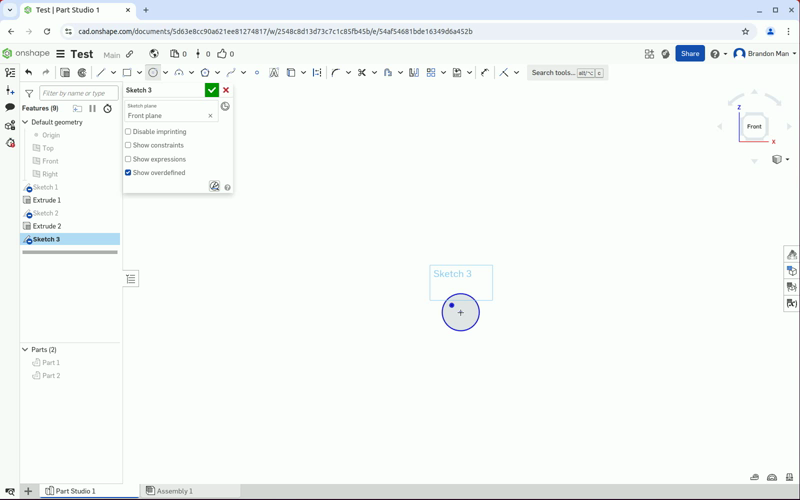
click(460, 312)
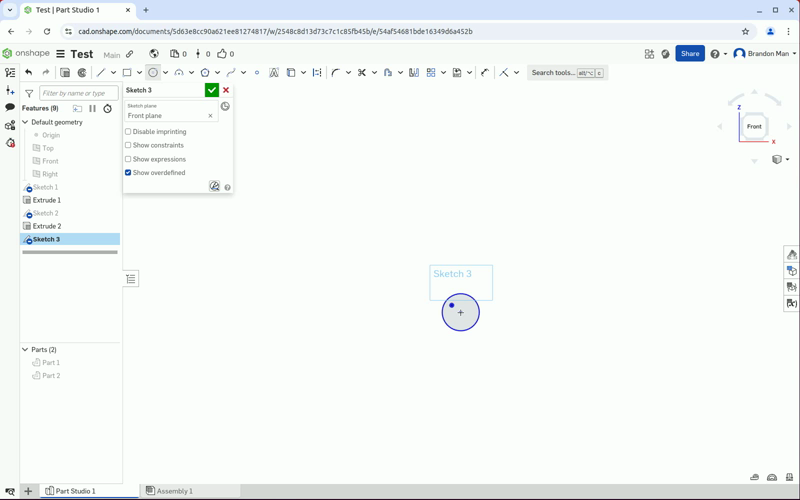
key_up(shift)
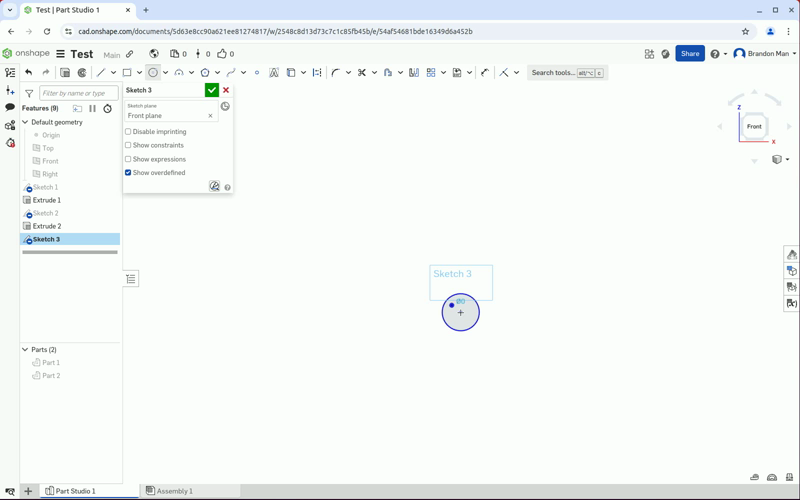
mouse_move(463, 312)
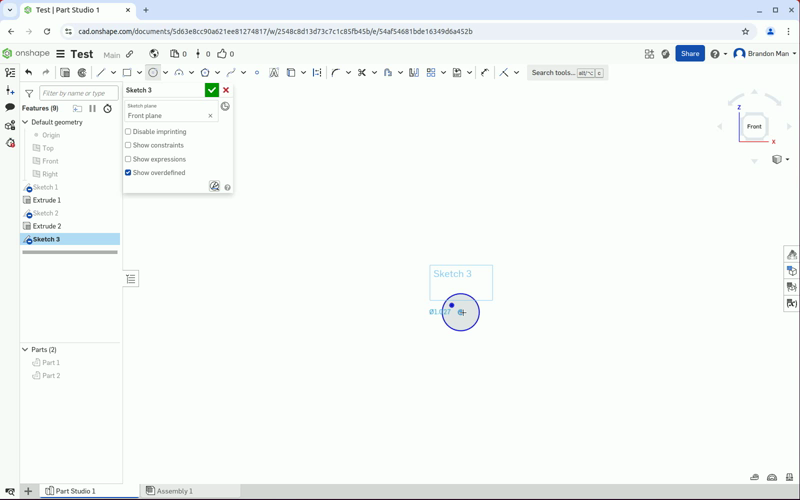
scroll(6)
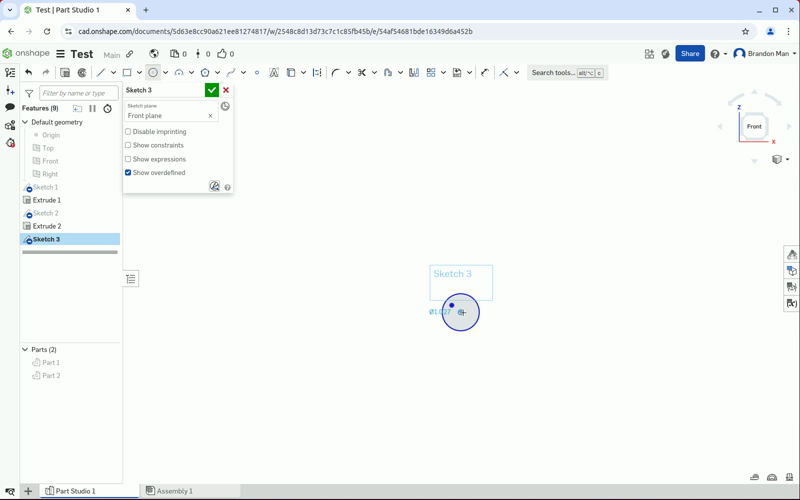
scroll(6)
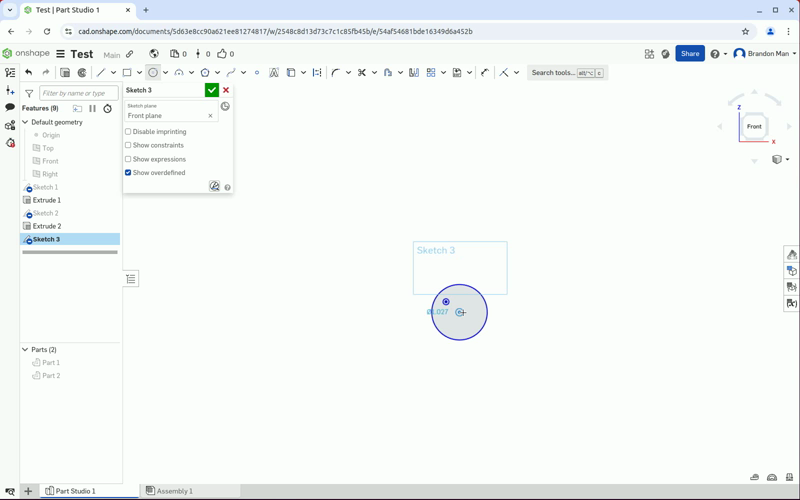
scroll(6)
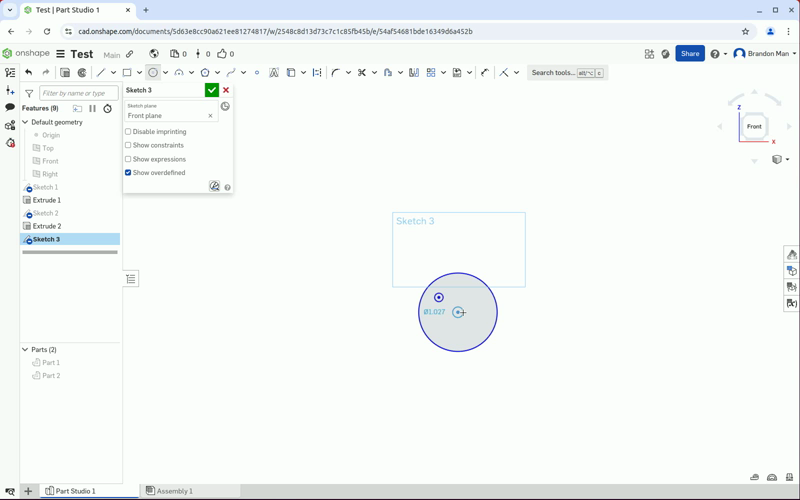
scroll(6)
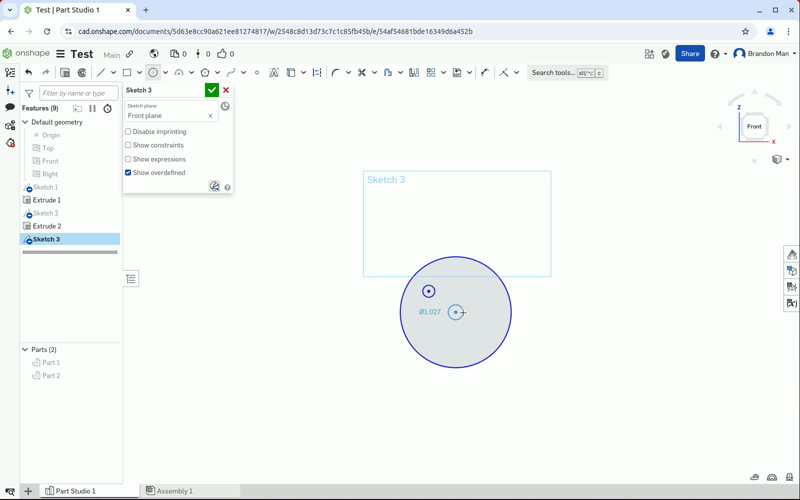
scroll(6)
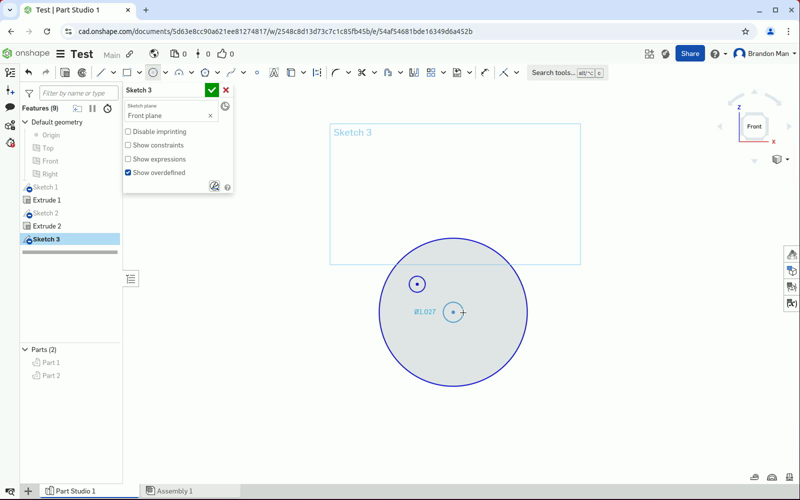
scroll(6)
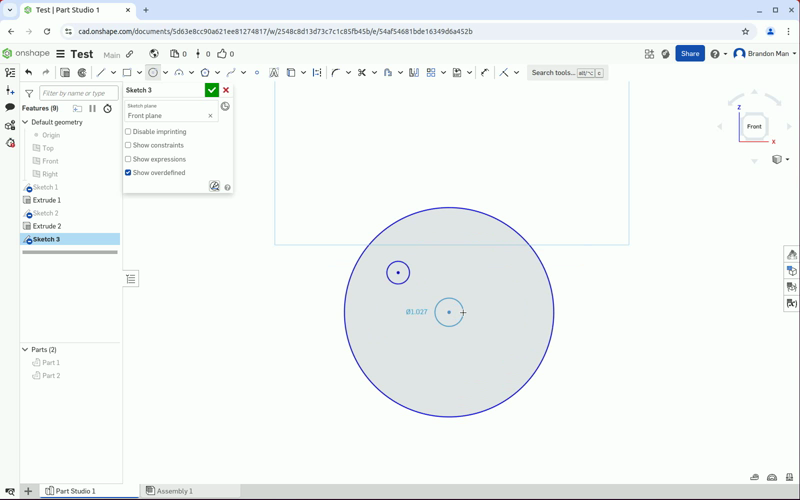
scroll(6)
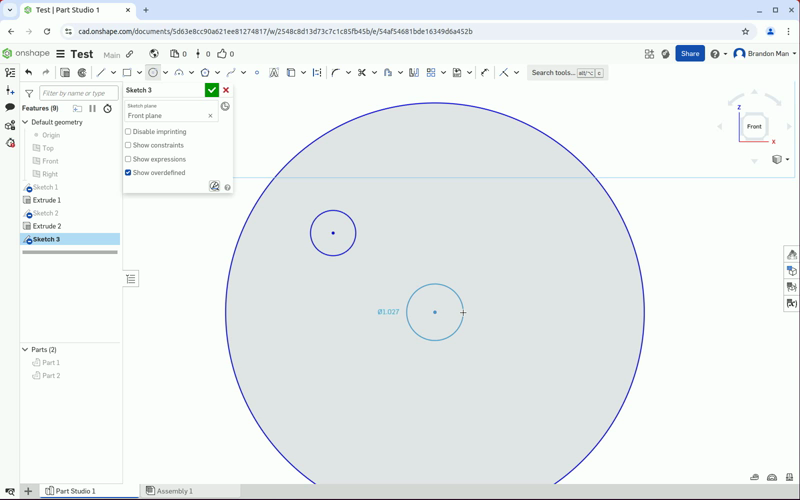
click(463, 312)
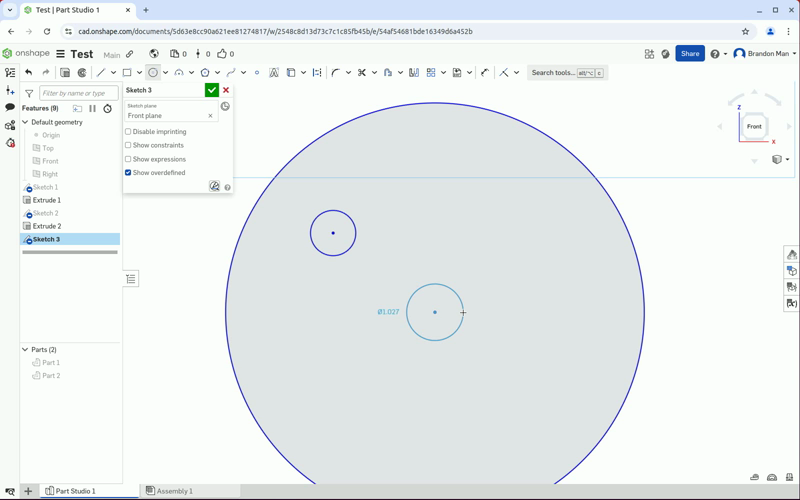
scroll(-6)
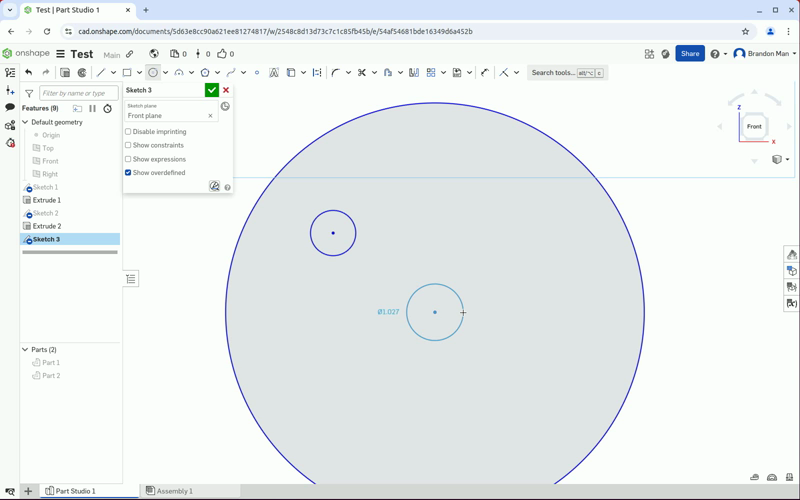
scroll(-6)
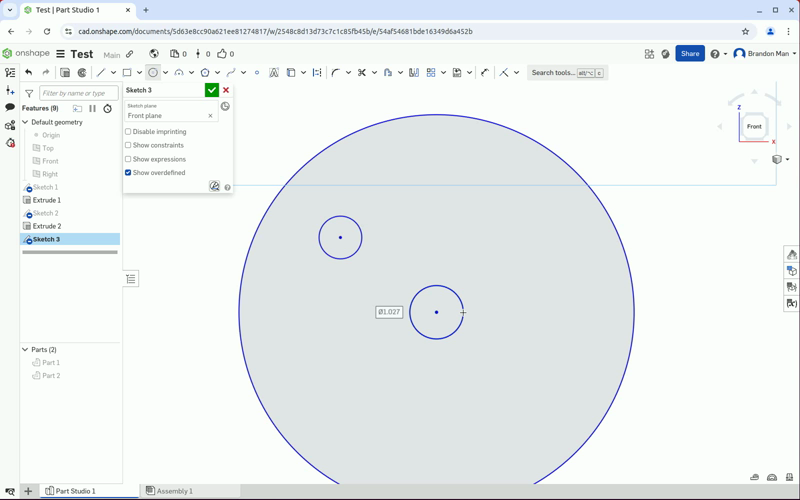
scroll(-6)
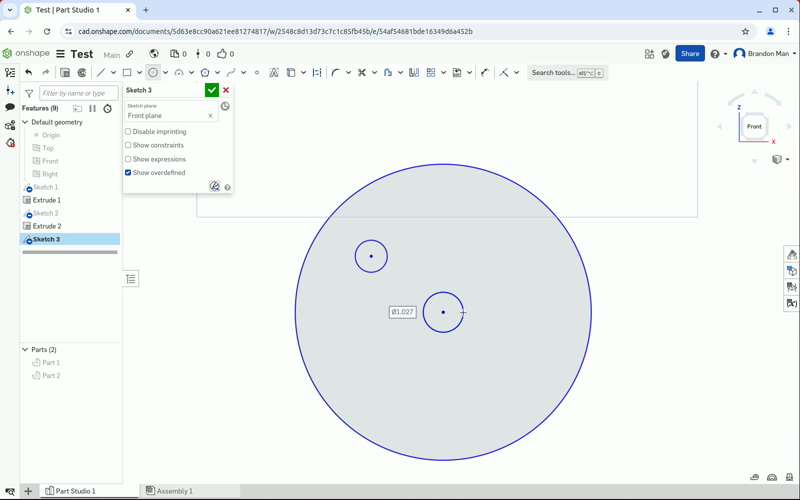
scroll(-6)
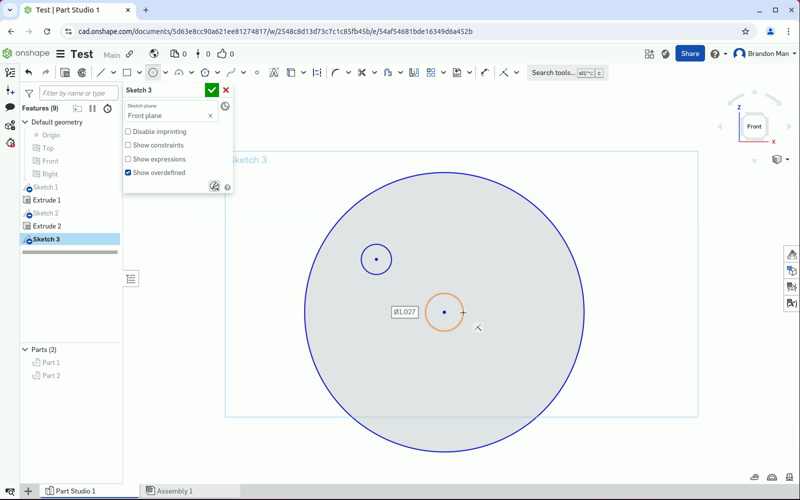
scroll(-6)
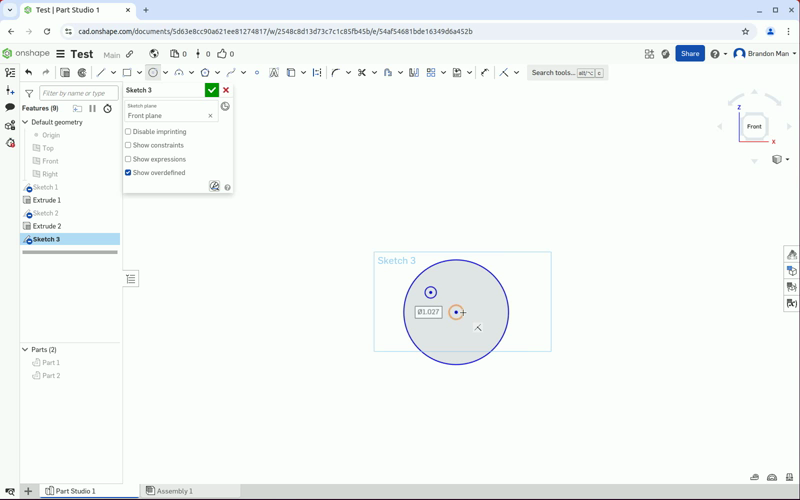
scroll(-6)
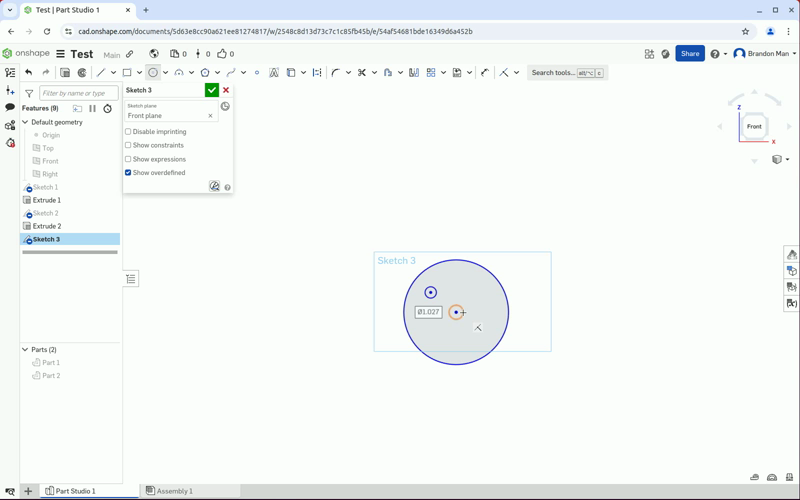
scroll(-6)
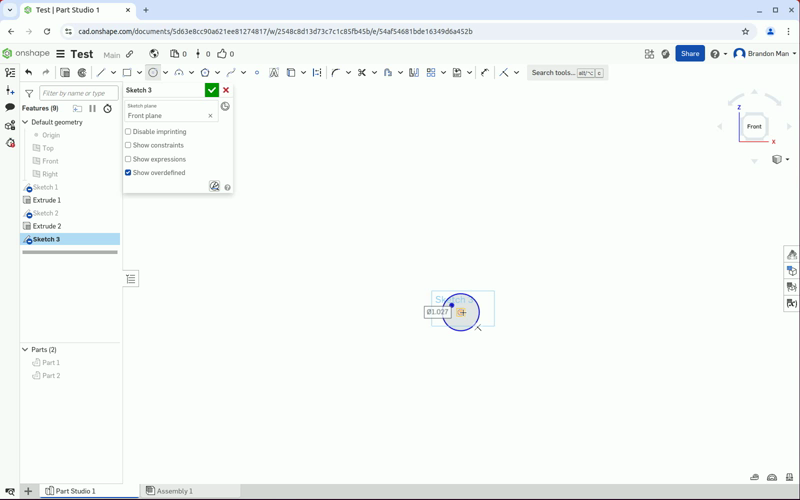
key(esc)
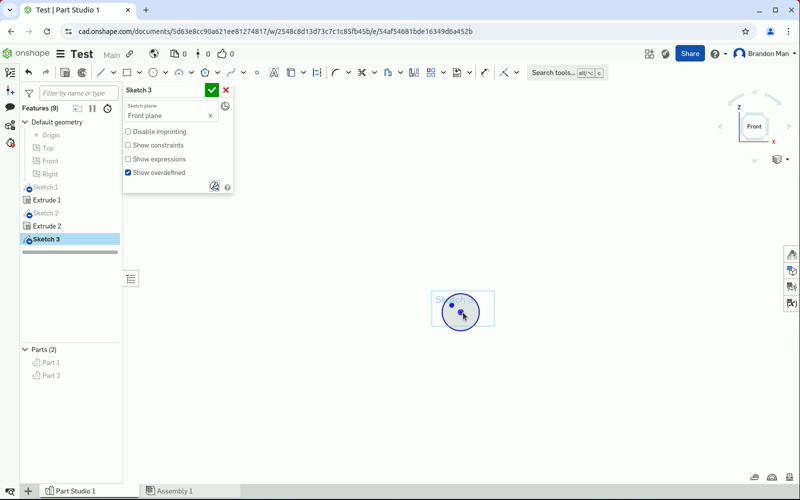
mouse_move(473, 323)
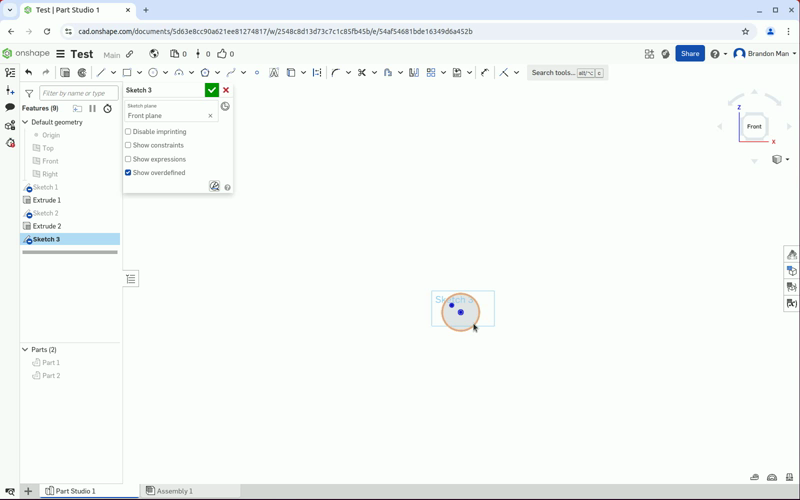
scroll(6)
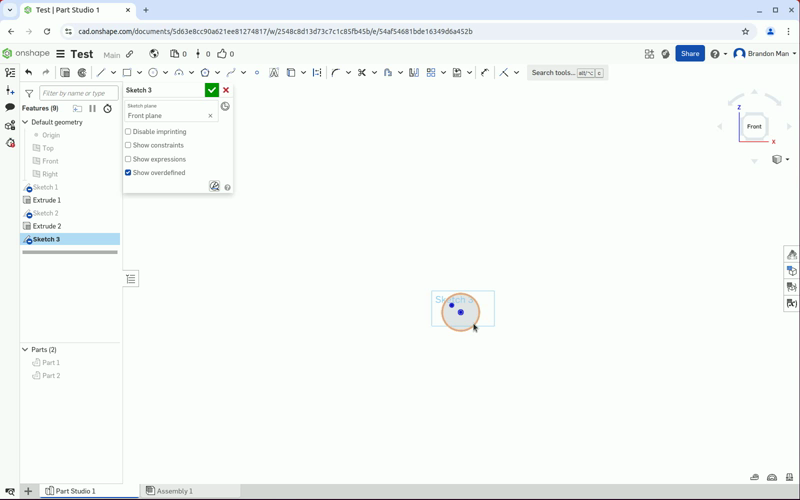
scroll(6)
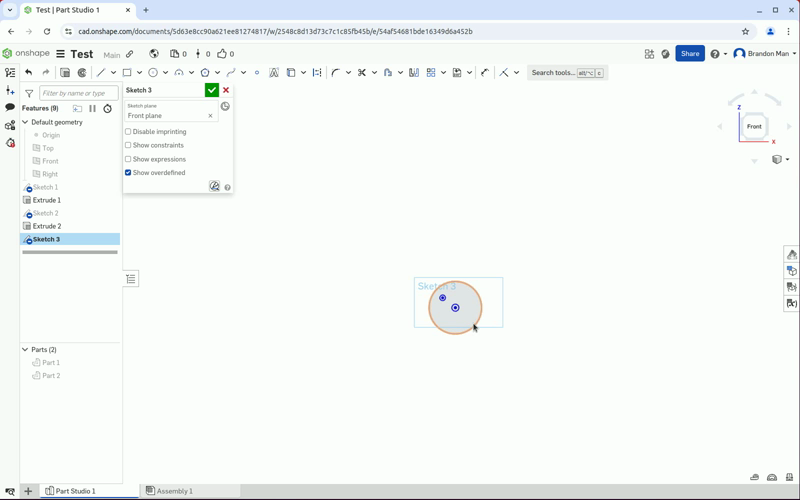
scroll(6)
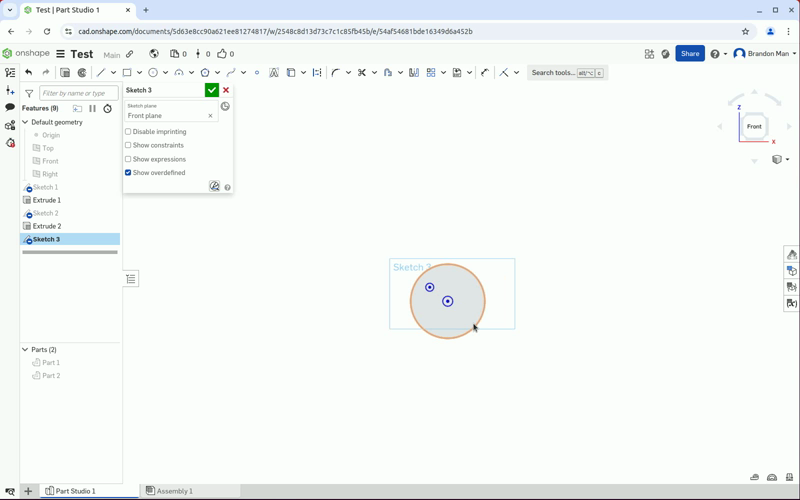
scroll(6)
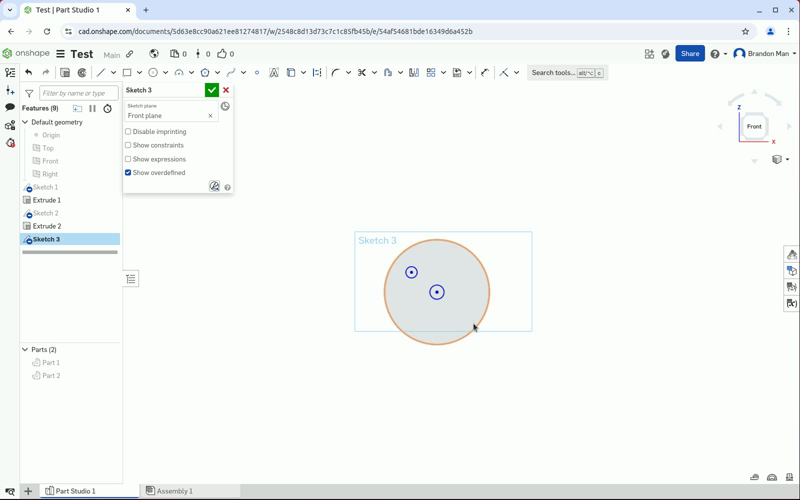
scroll(6)
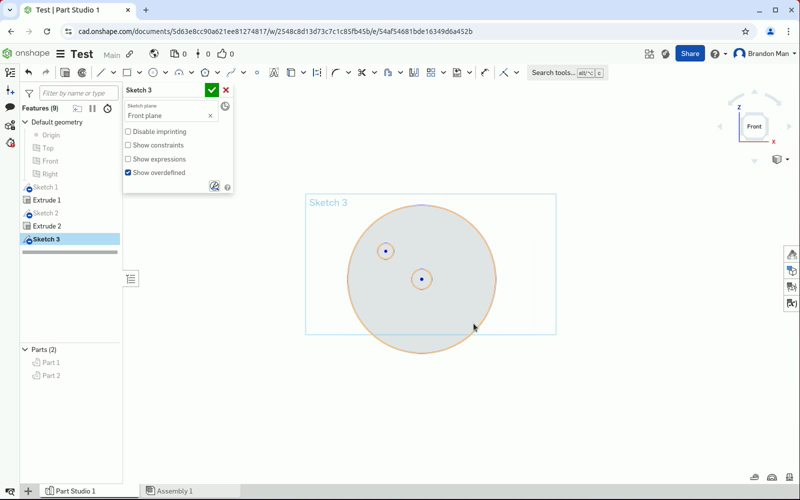
scroll(6)
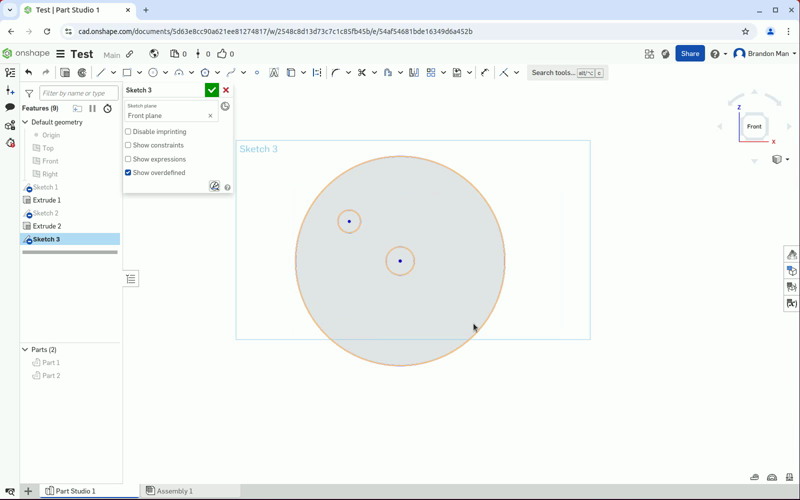
scroll(6)
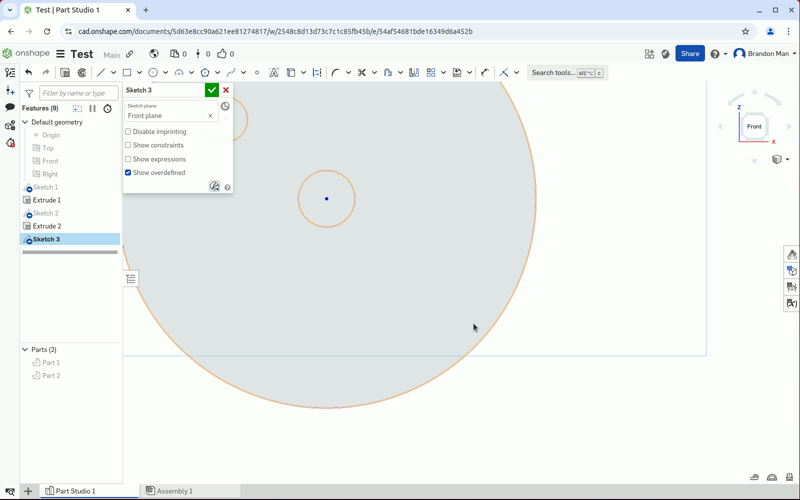
click(473, 323)
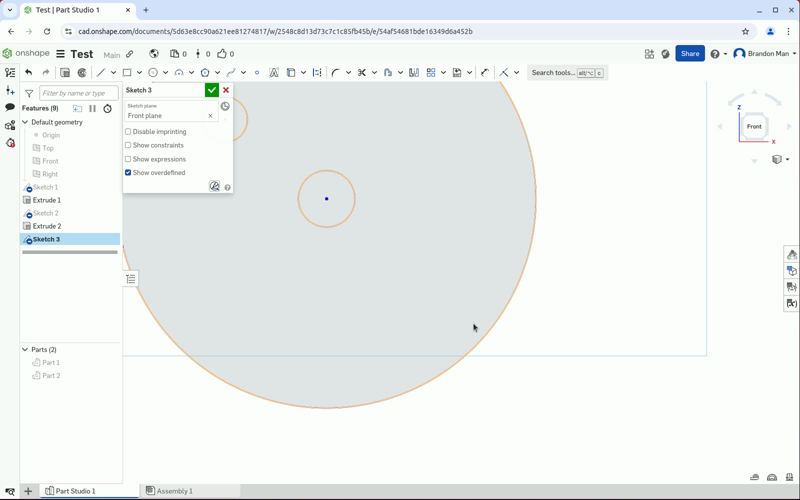
scroll(-6)
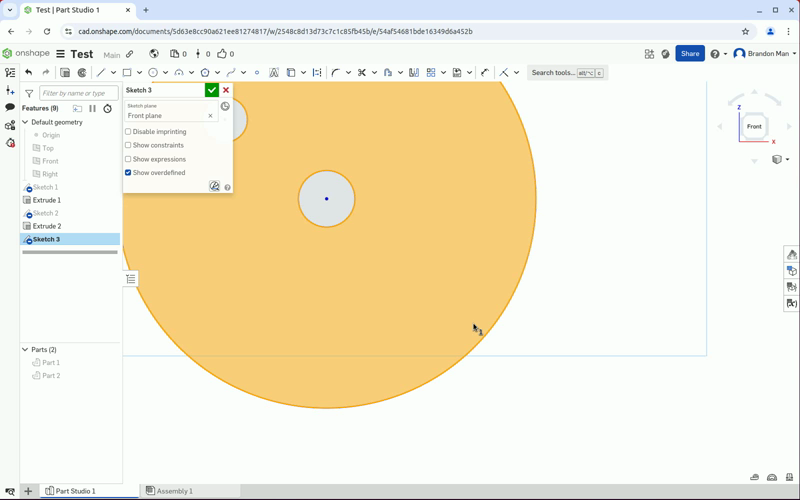
scroll(-6)
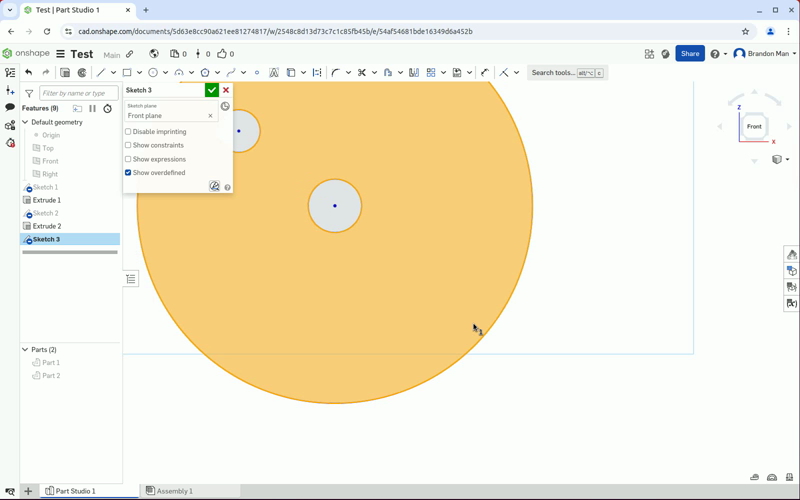
scroll(-6)
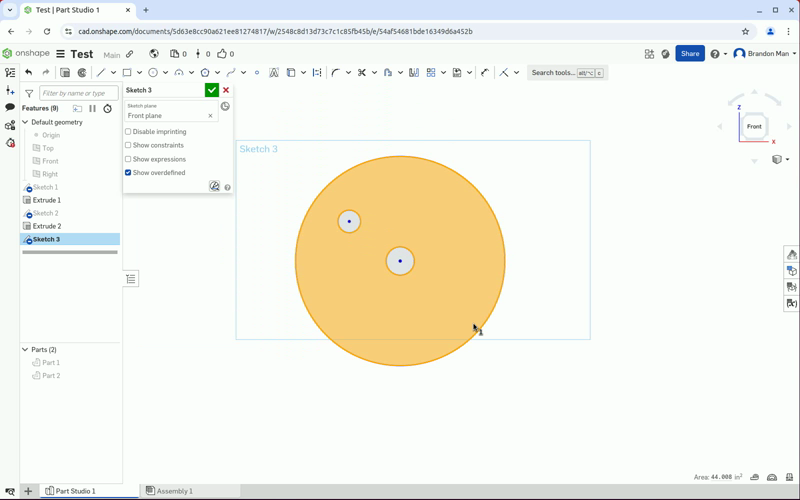
scroll(-6)
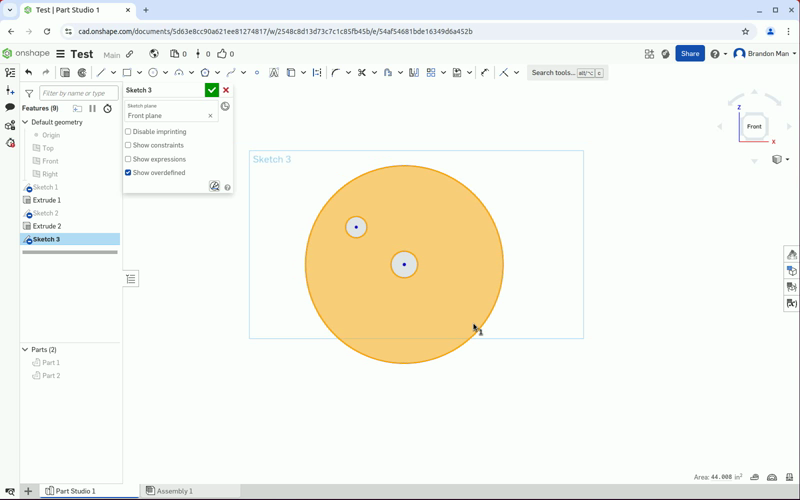
scroll(-6)
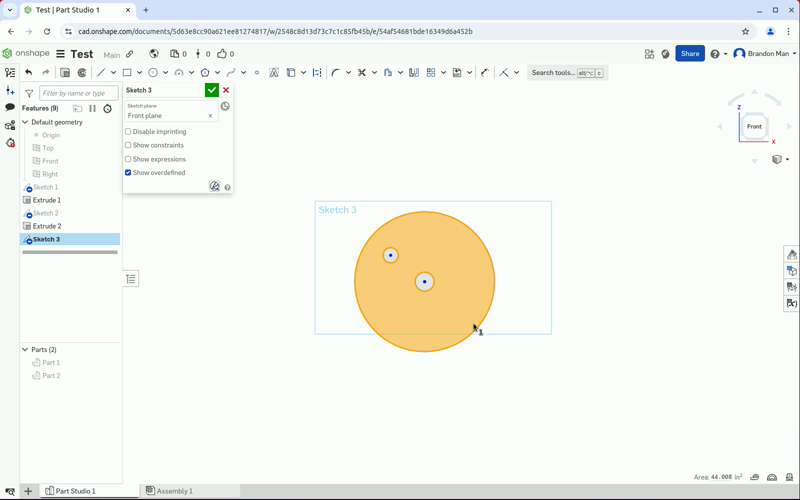
scroll(-6)
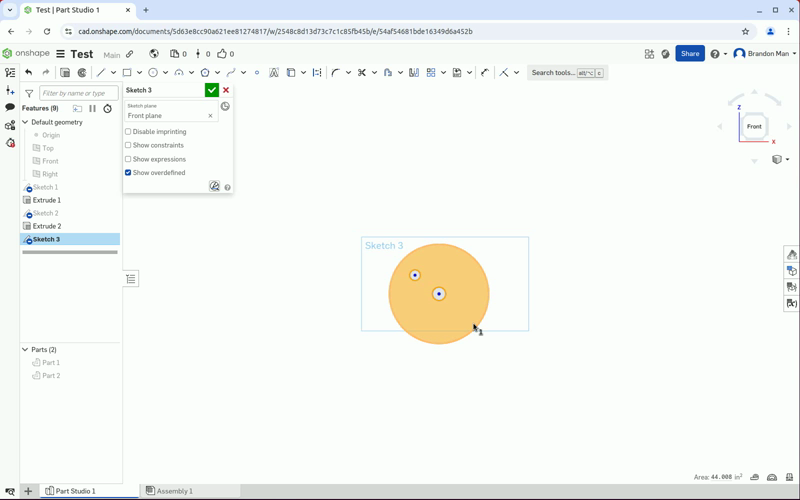
scroll(-6)
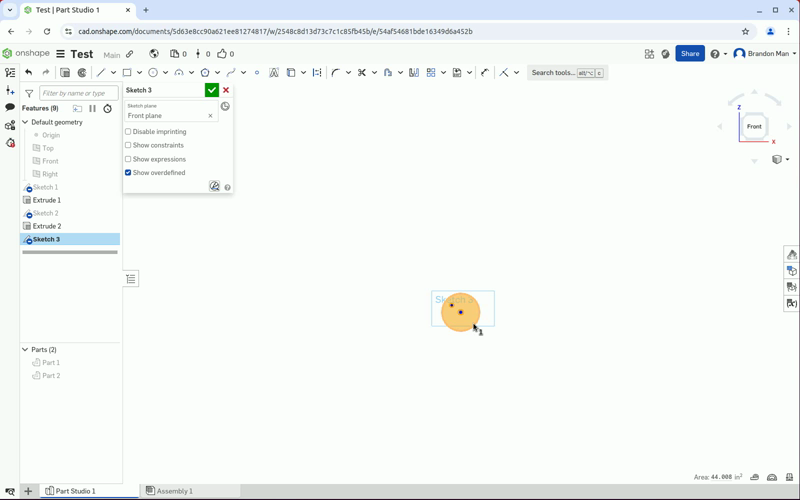
mouse_move(73, 352)
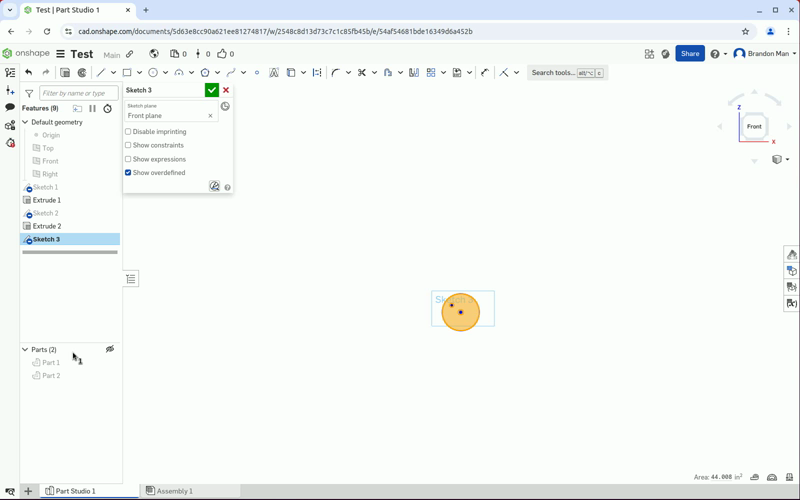
key(shift+y)
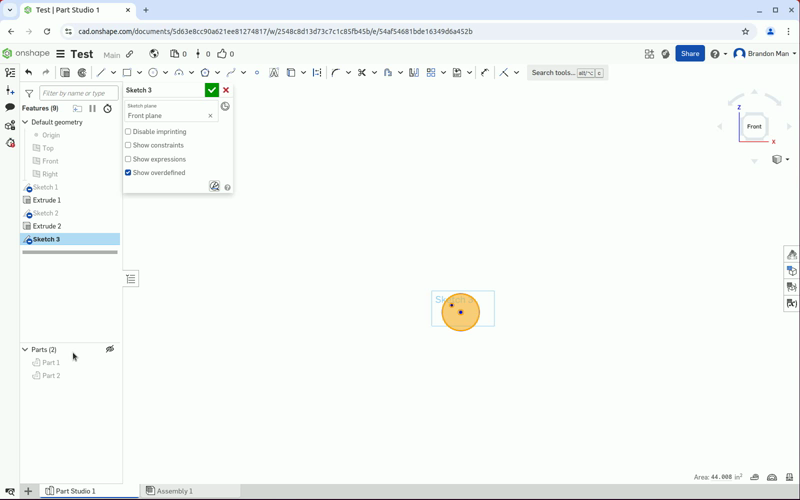
key(shift+e)
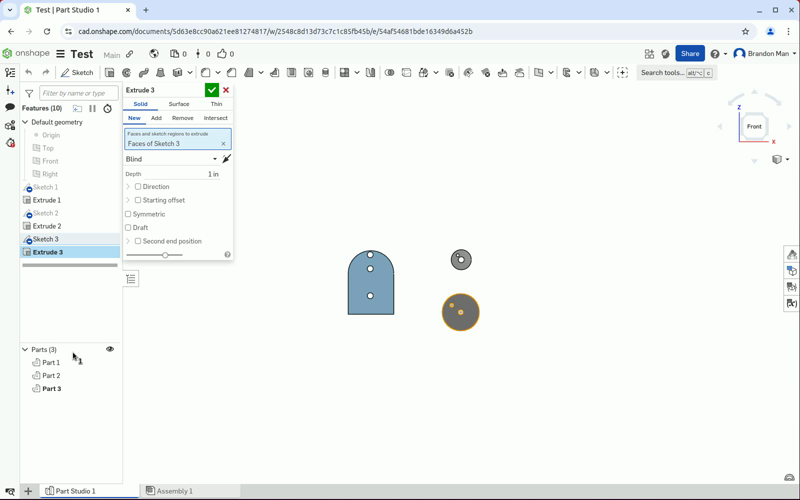
mouse_move(143, 106)
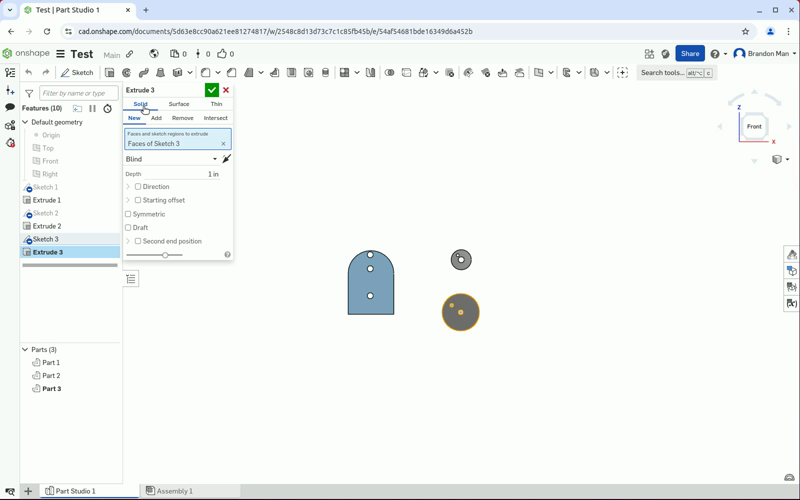
click(143, 106)
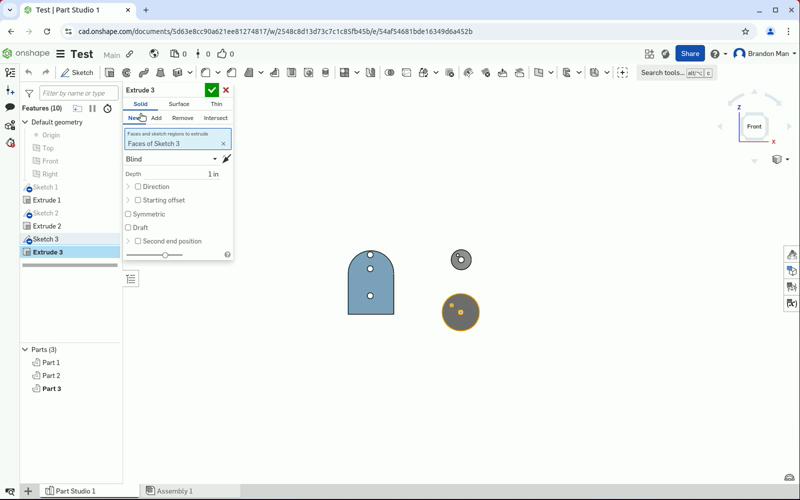
mouse_move(137, 120)
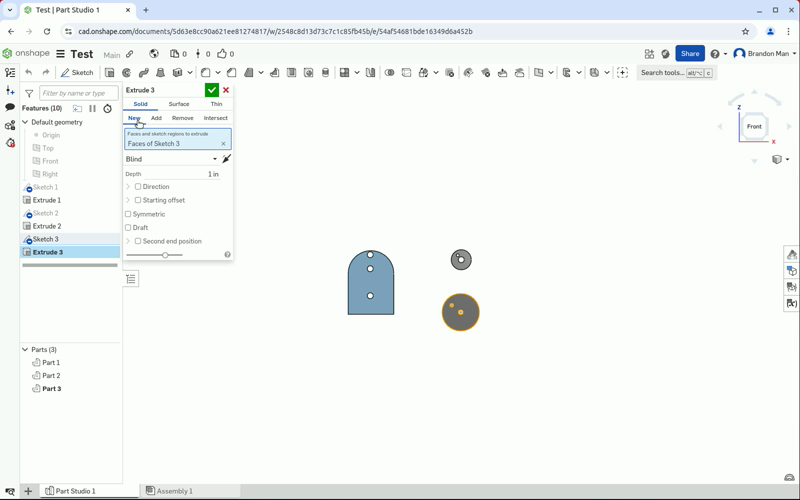
click(137, 120)
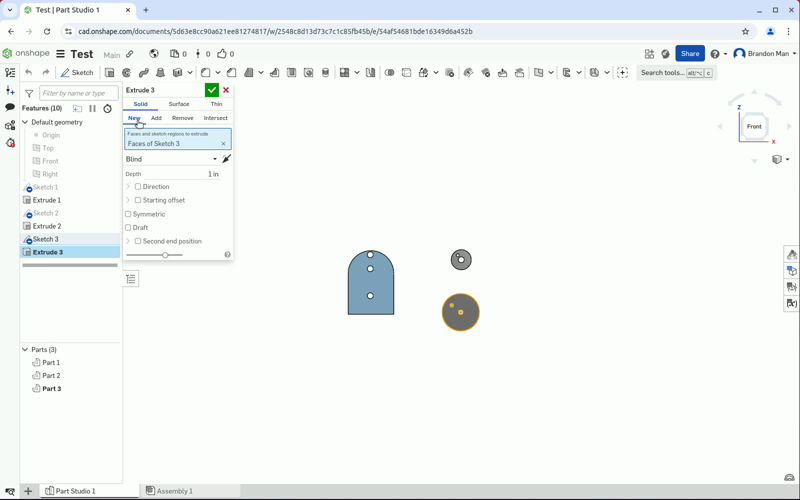
key(tab, 4)
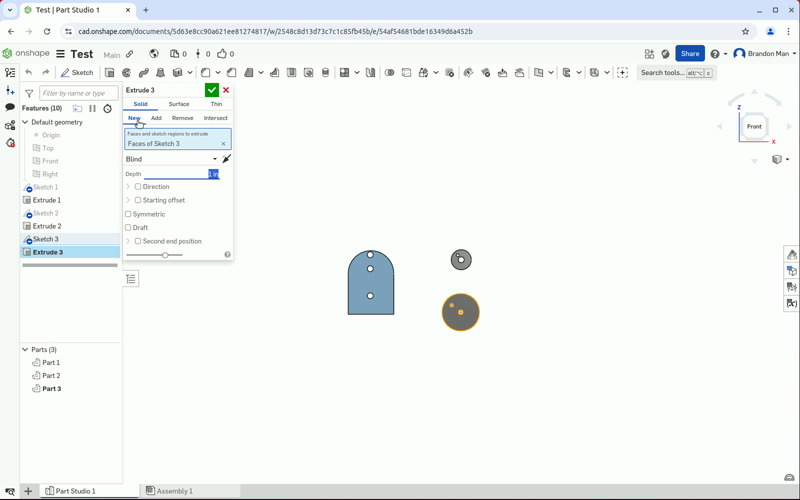
text(1.926)
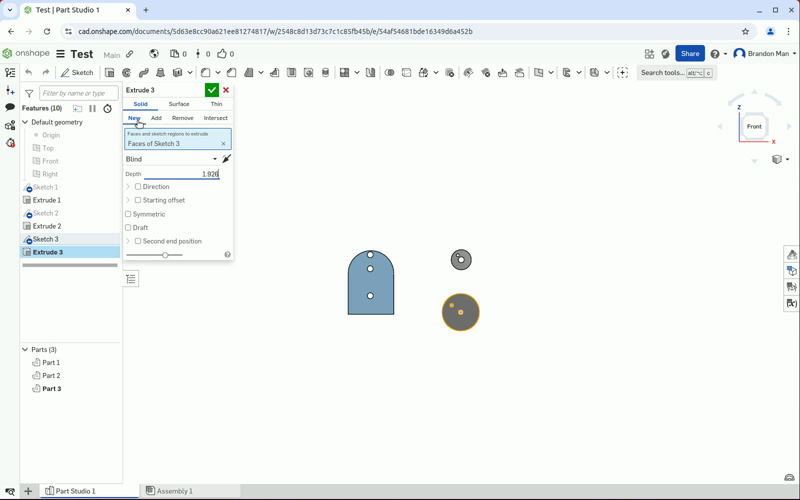
key(enter)
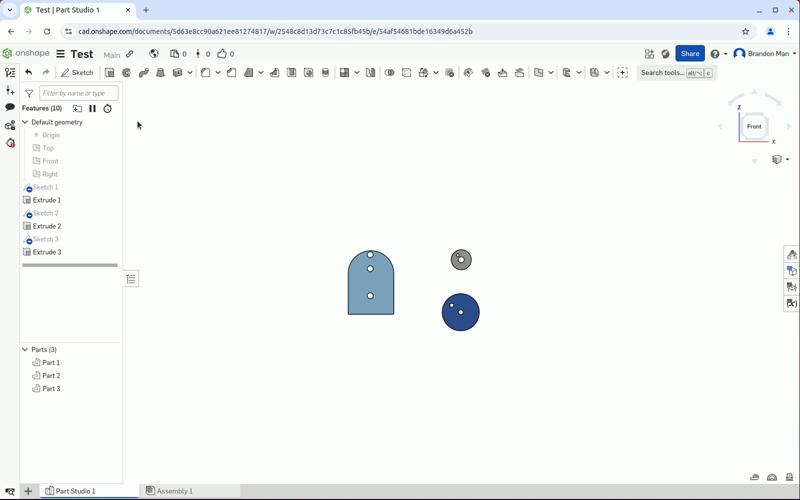
key(shift+h)
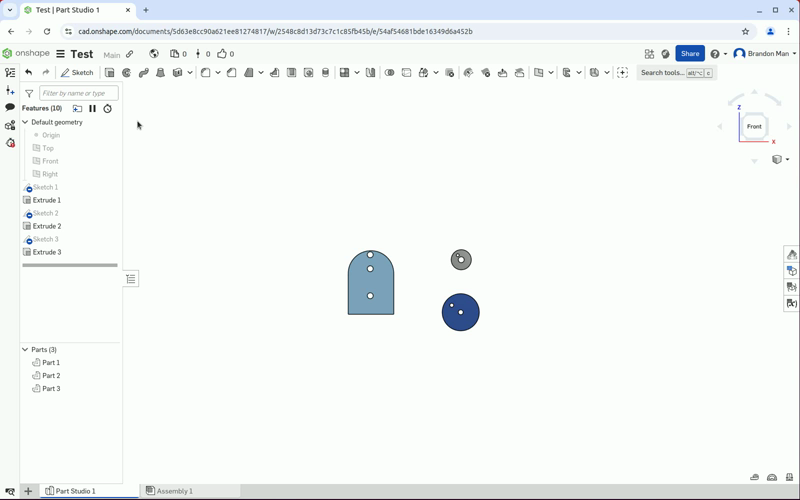
key(shift+h)
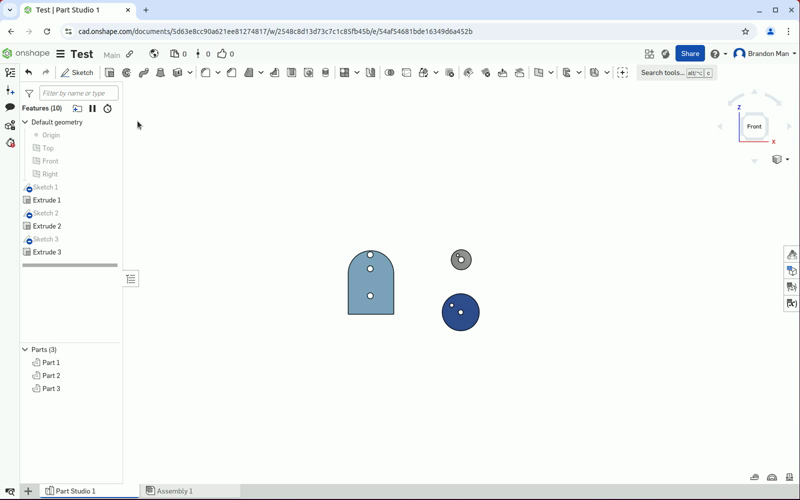
mouse_move(73, 189)
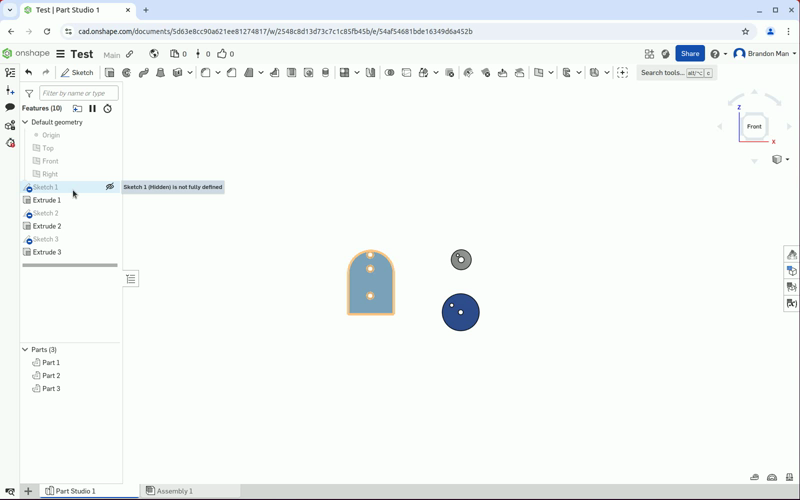
click(73, 189)
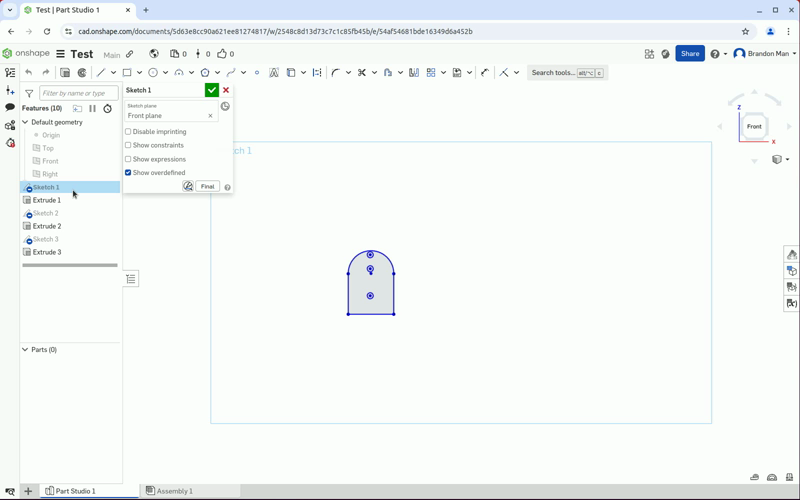
mouse_move(229, 92)
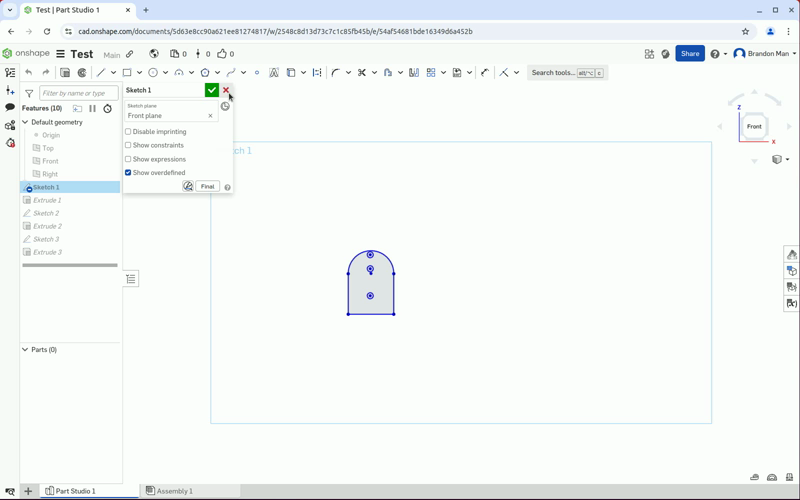
click(229, 92)
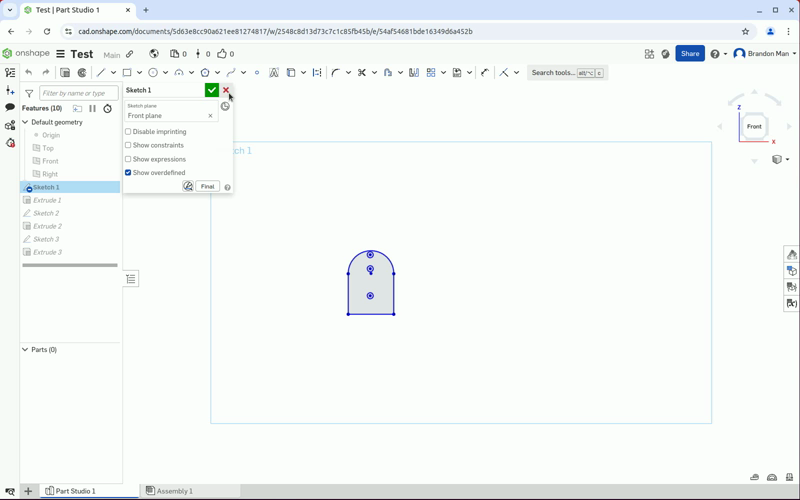
key(shift+s)
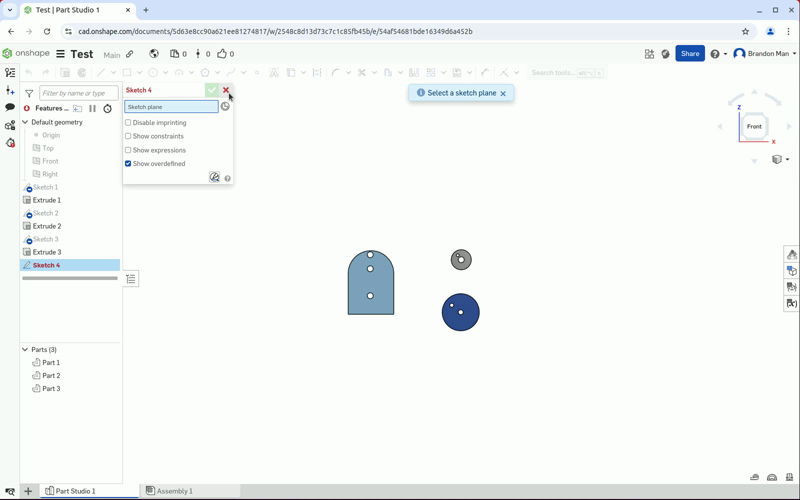
mouse_move(73, 163)
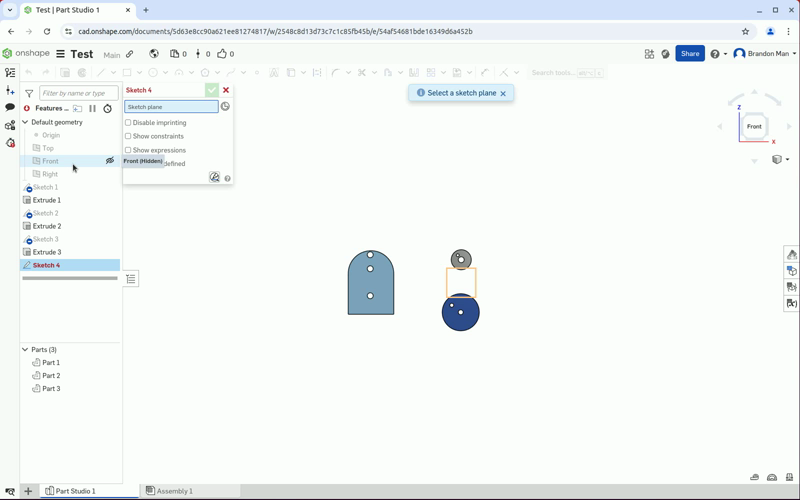
click(73, 163)
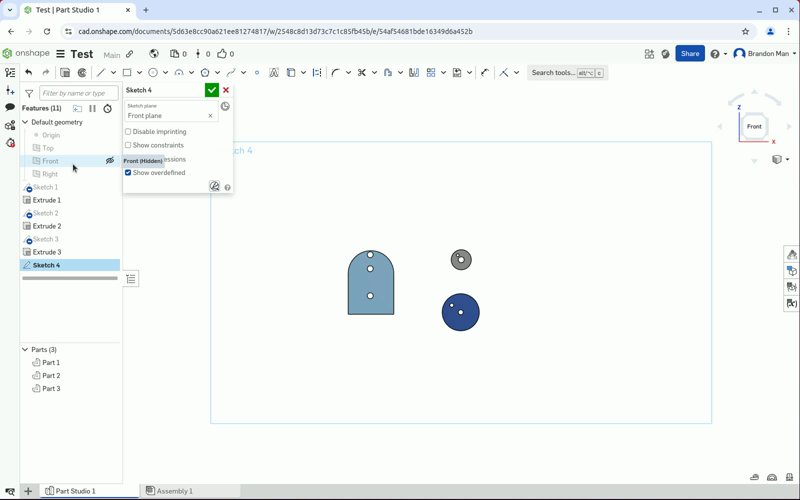
mouse_move(73, 352)
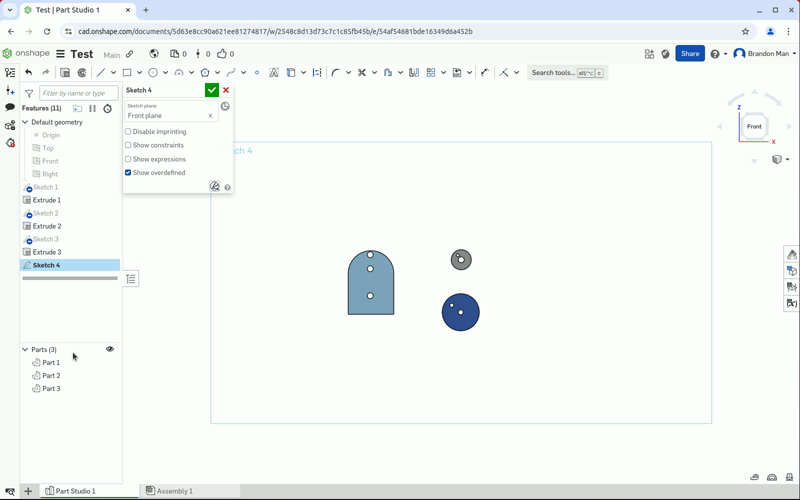
key(y)
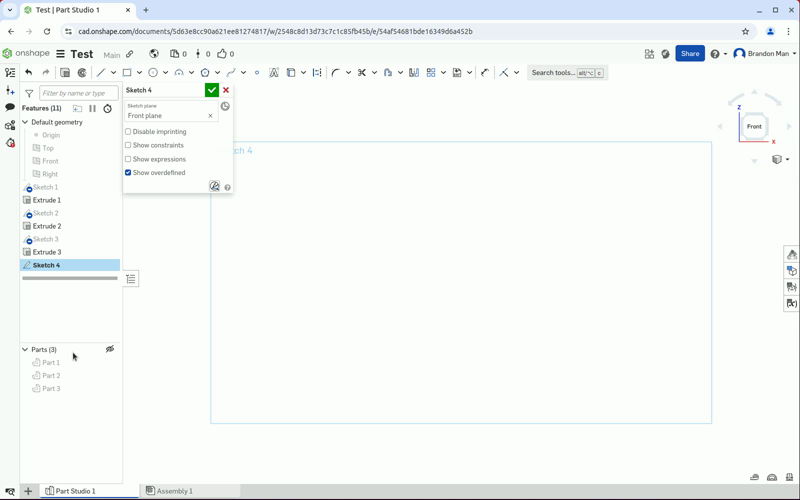
key(c)
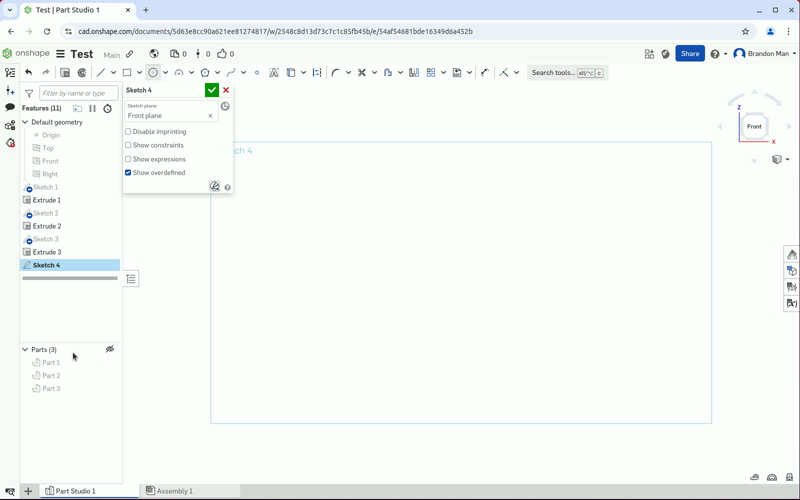
key_down(shift)
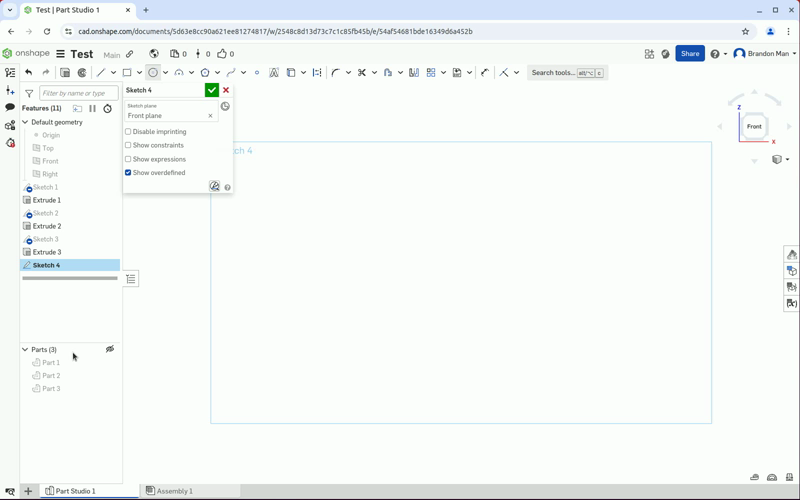
mouse_move(488, 282)
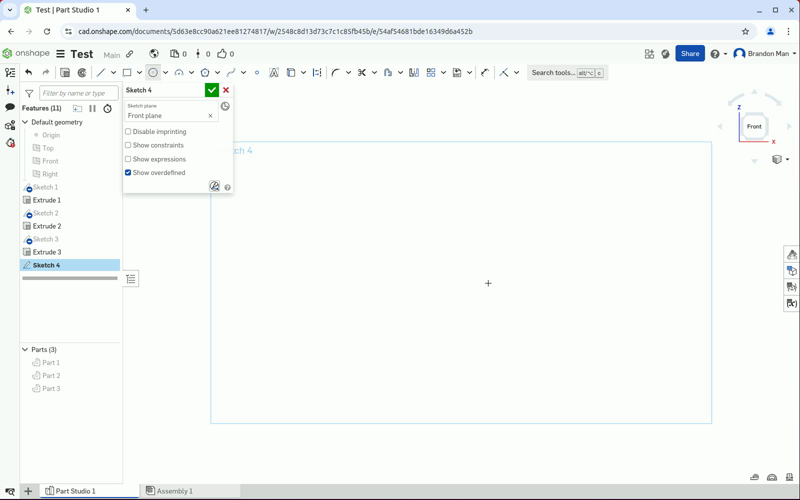
click(488, 282)
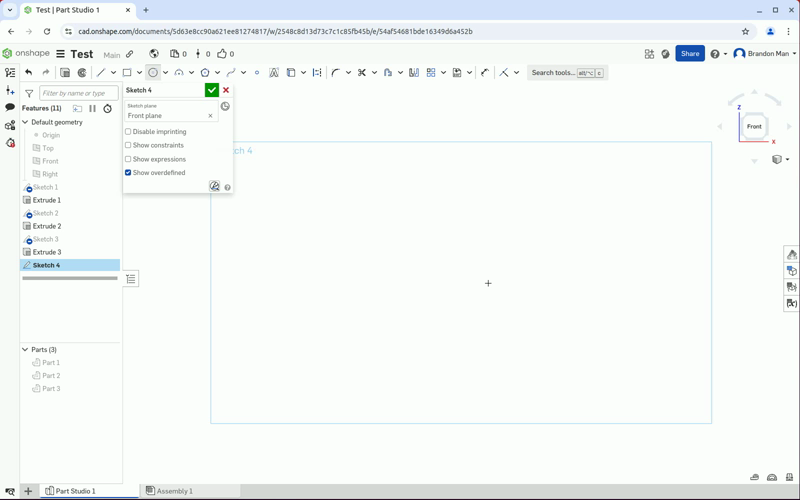
key_up(shift)
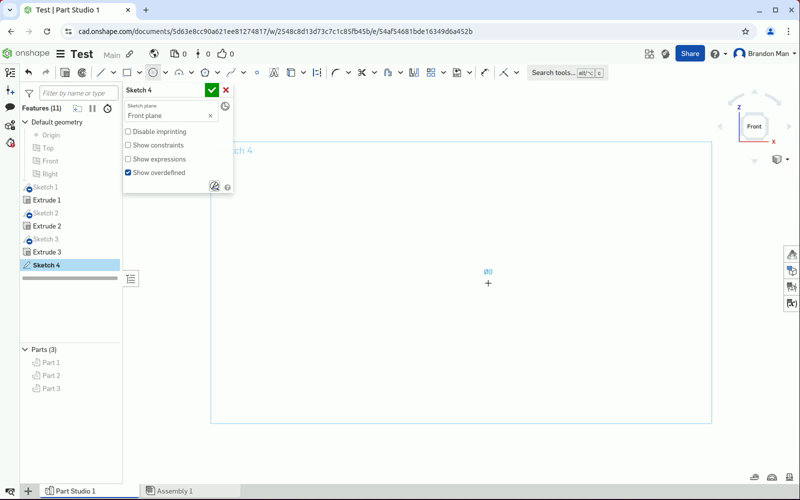
mouse_move(493, 282)
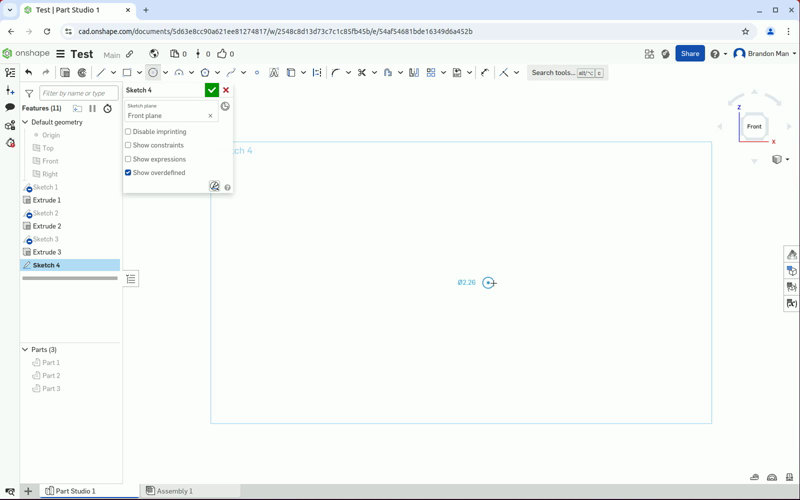
click(493, 282)
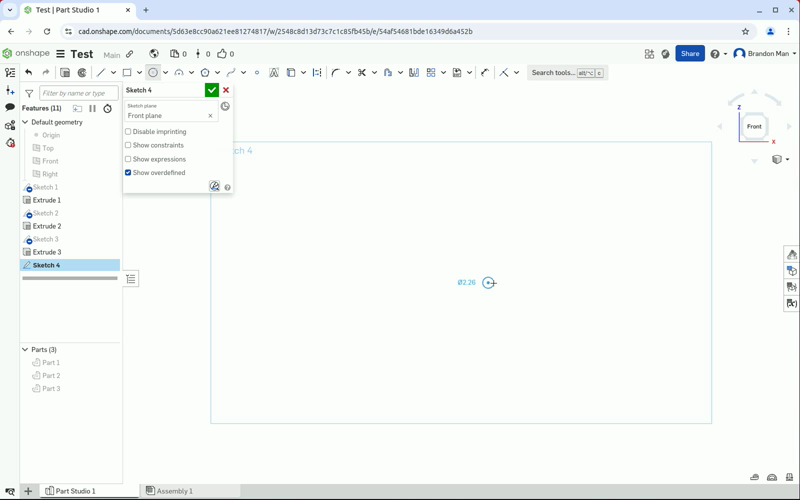
key(esc)
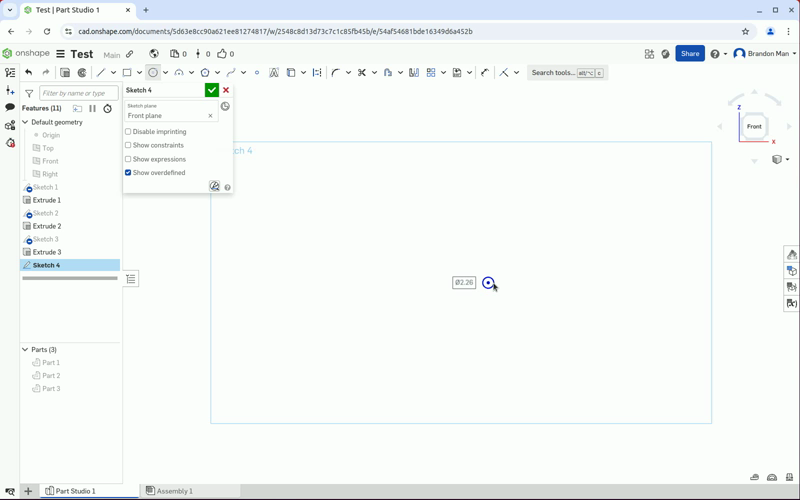
key(c)
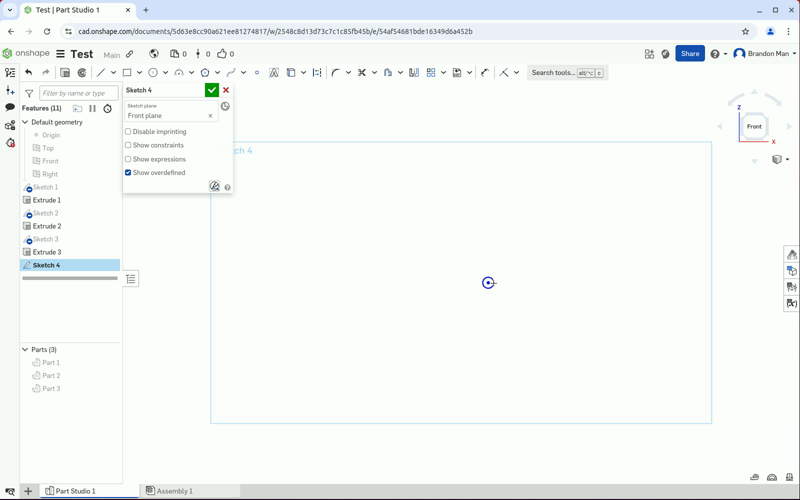
key_down(shift)
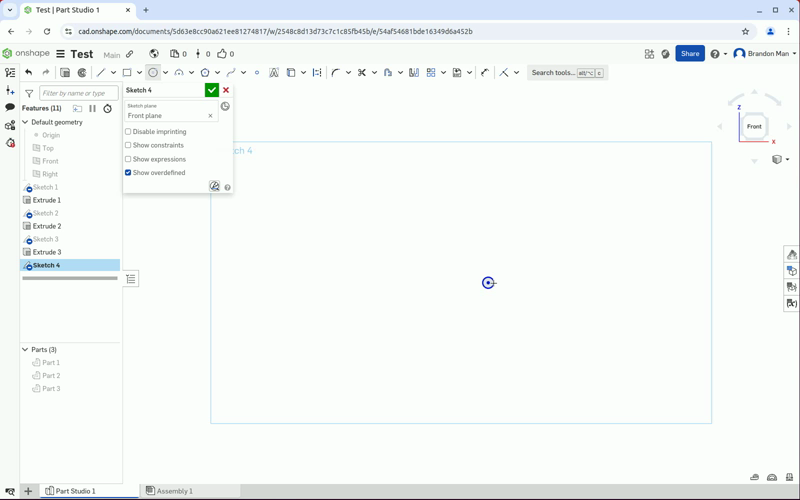
mouse_move(488, 282)
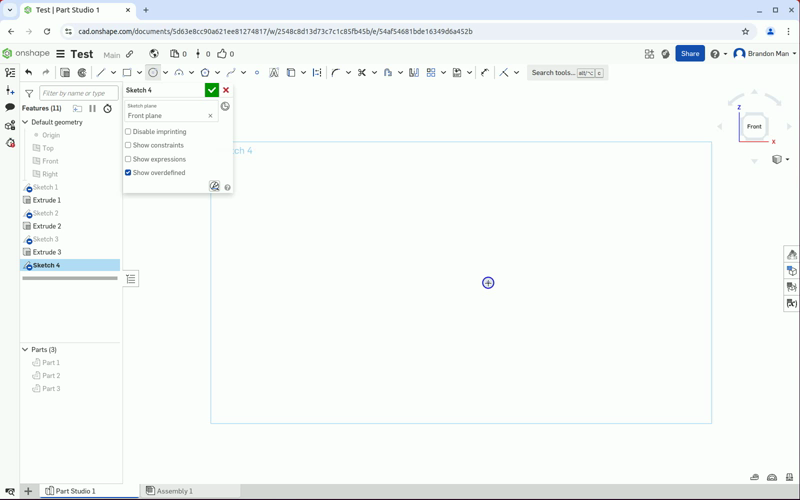
click(488, 282)
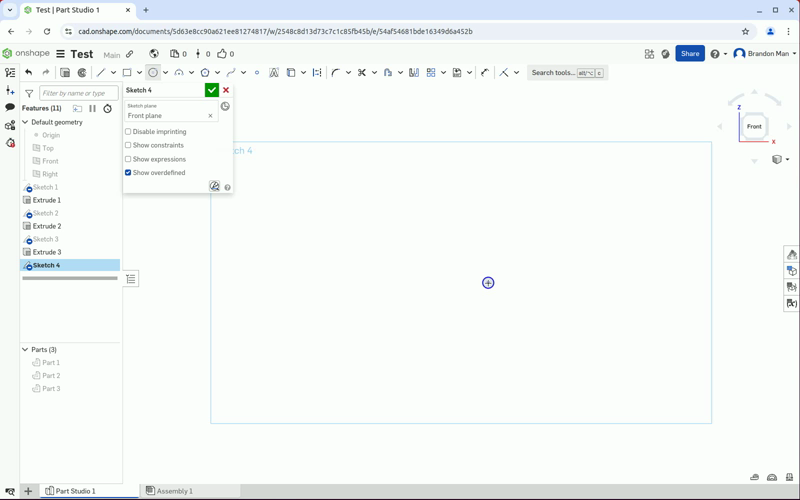
key_up(shift)
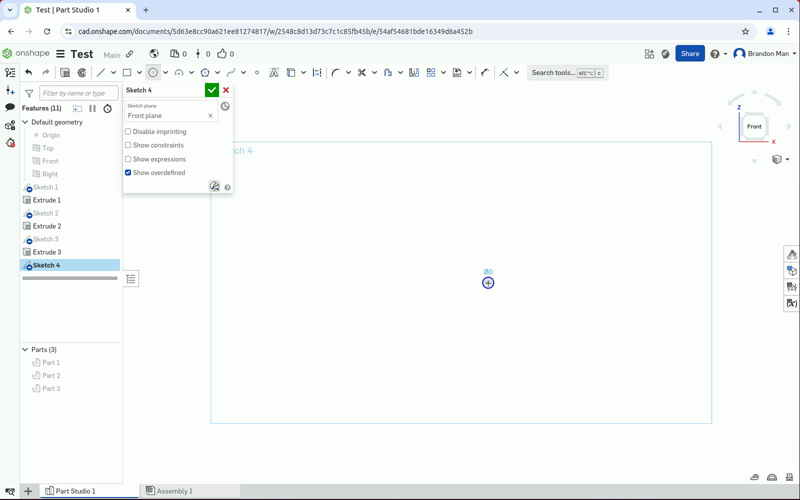
mouse_move(491, 282)
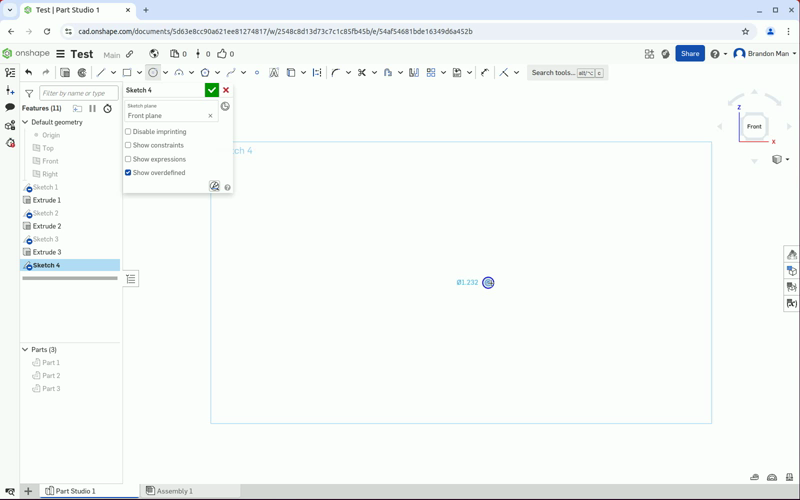
scroll(6)
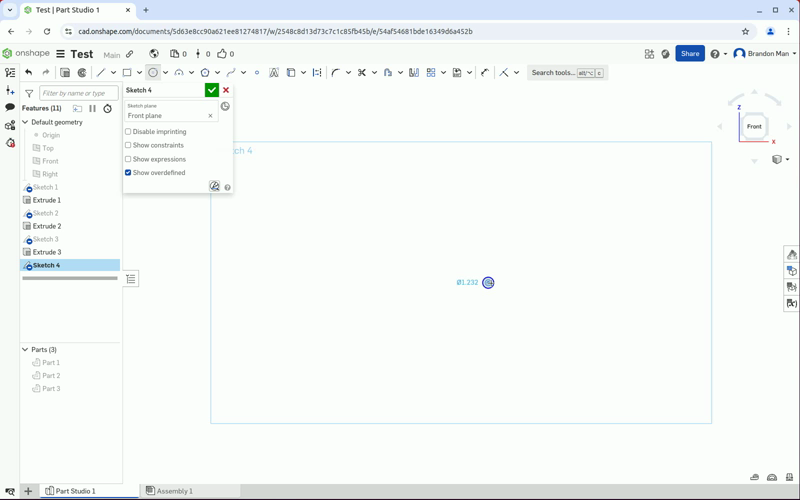
scroll(6)
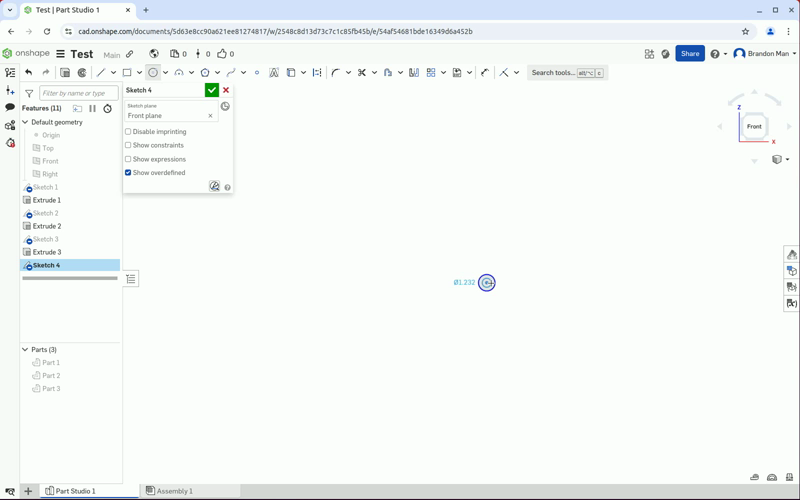
scroll(6)
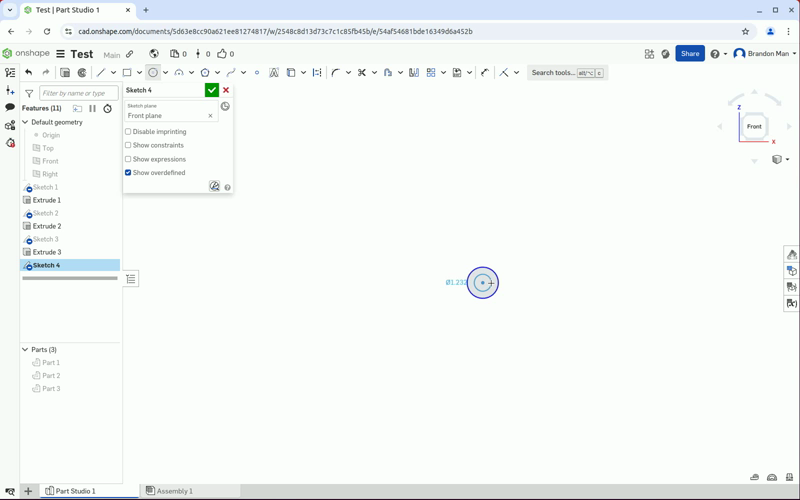
scroll(6)
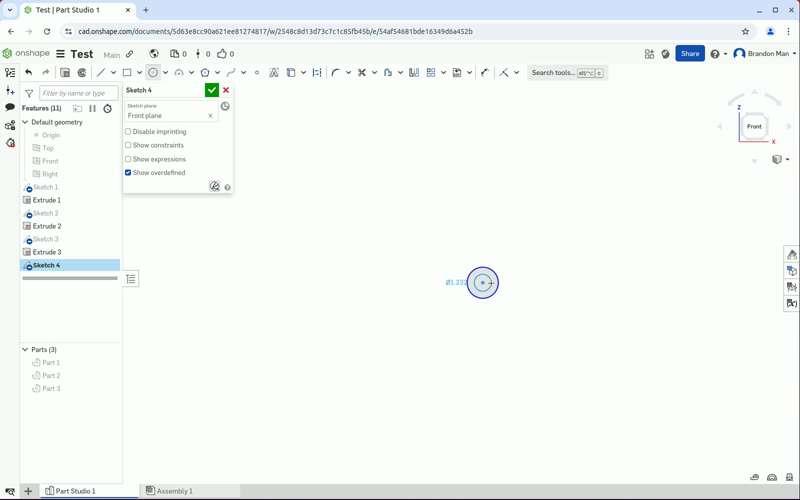
scroll(6)
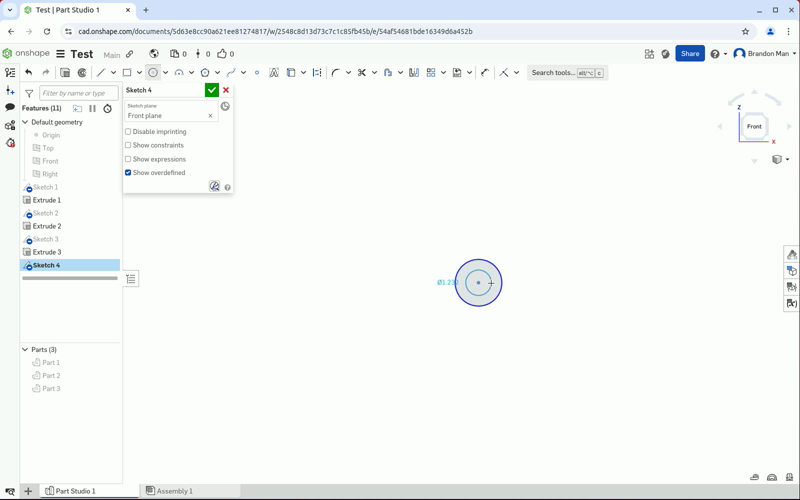
scroll(6)
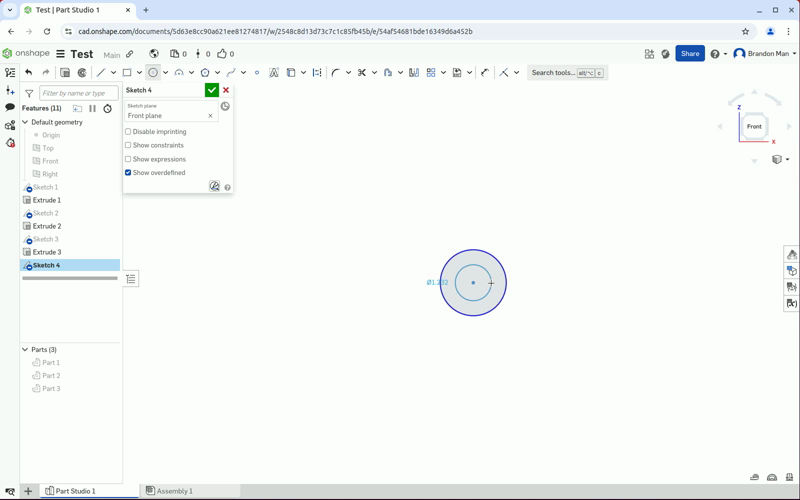
scroll(6)
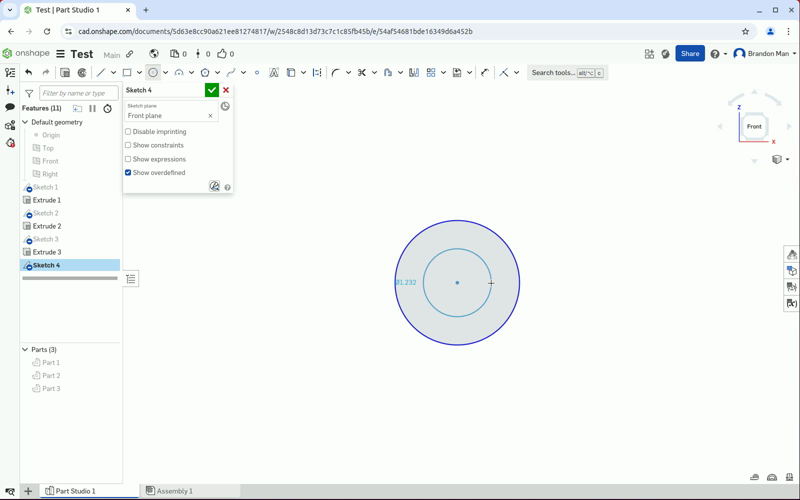
click(491, 282)
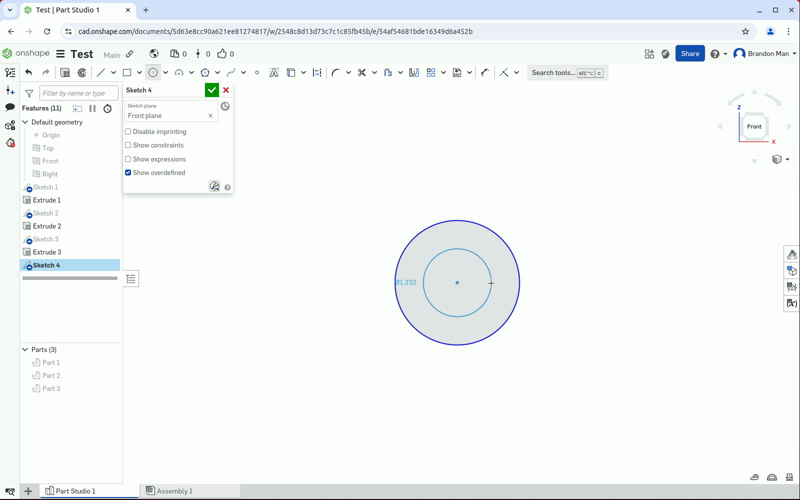
scroll(-6)
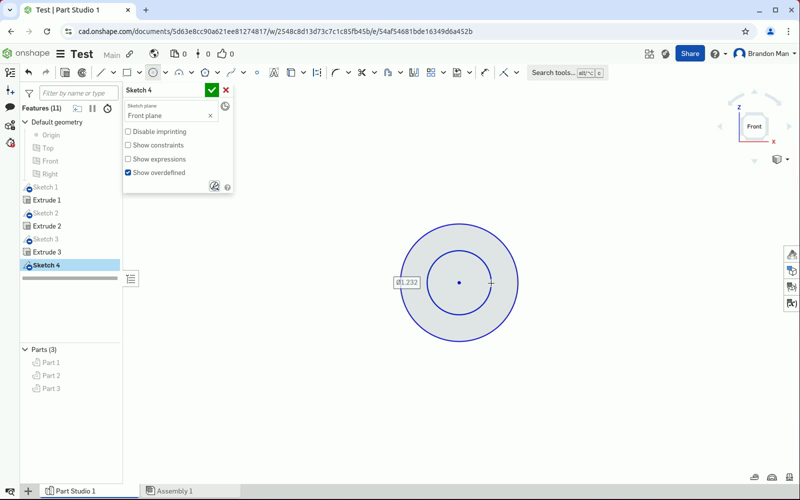
scroll(-6)
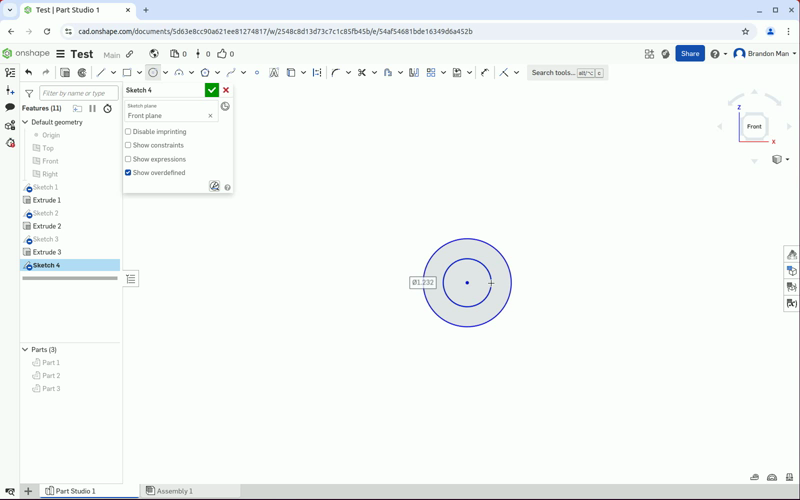
scroll(-6)
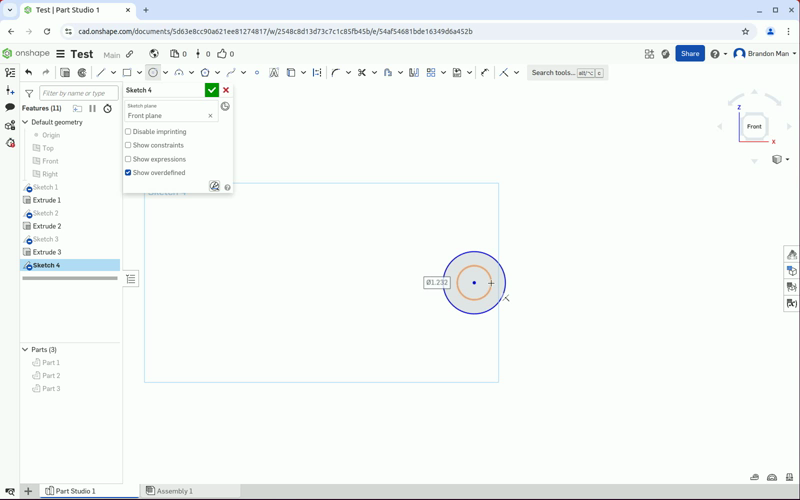
scroll(-6)
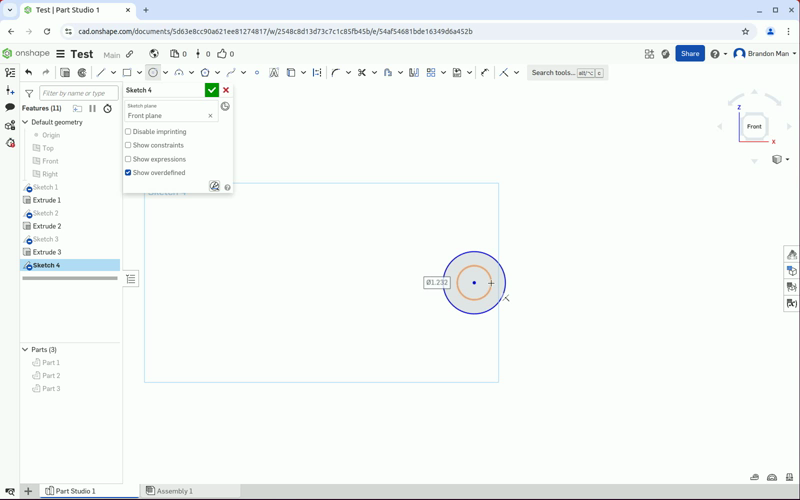
scroll(-6)
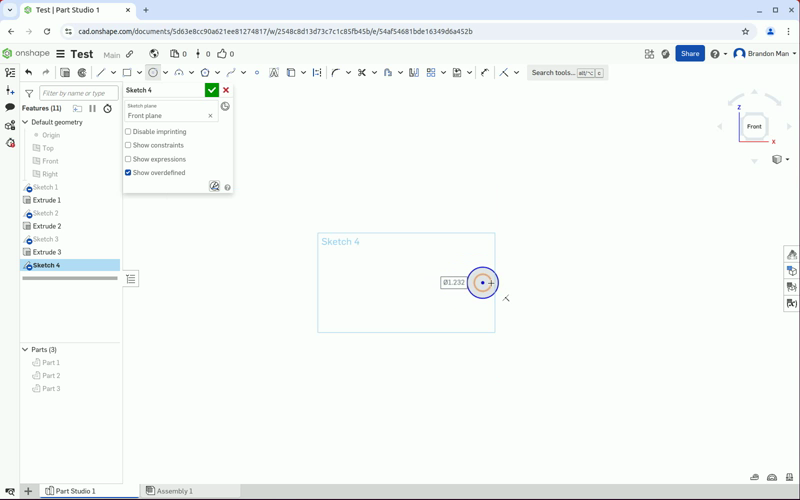
scroll(-6)
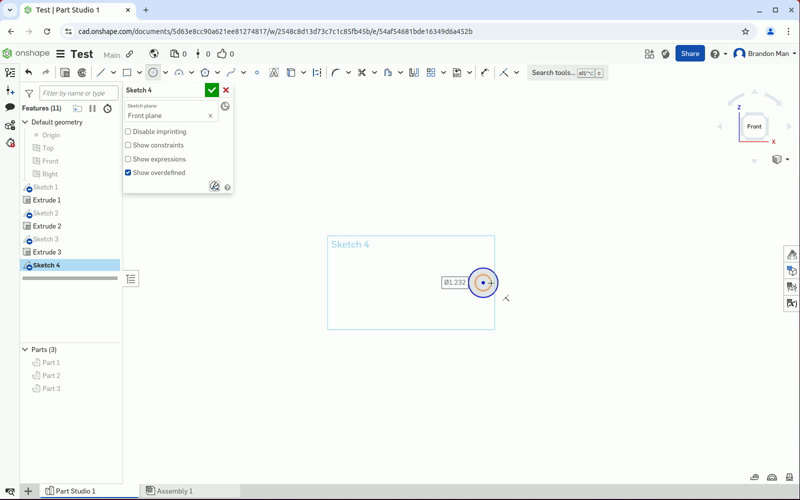
scroll(-6)
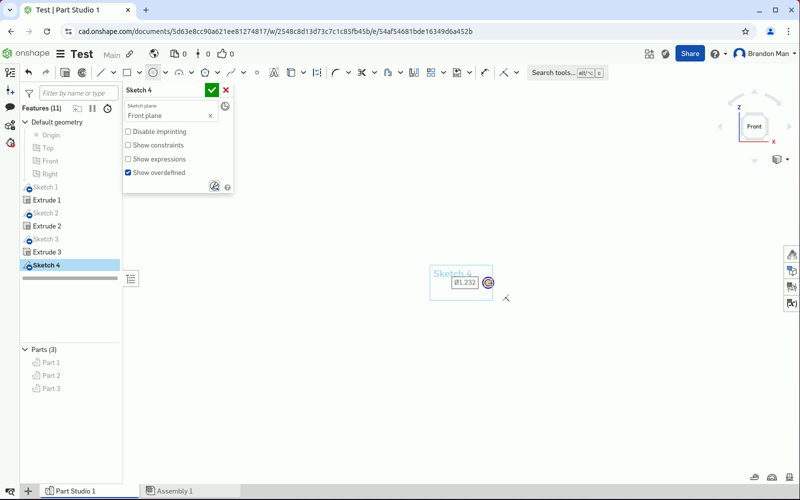
key(esc)
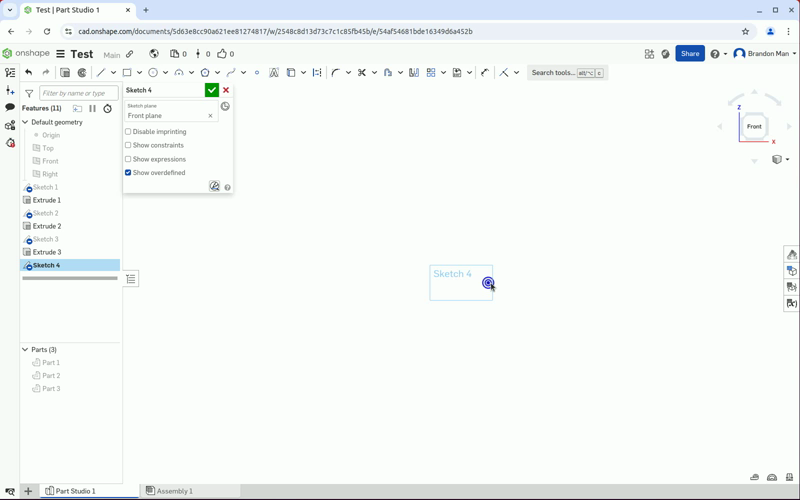
key(c)
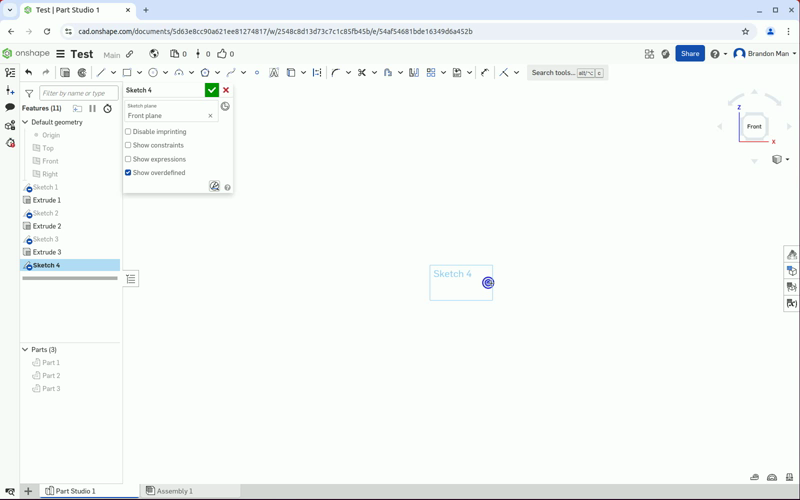
key_down(shift)
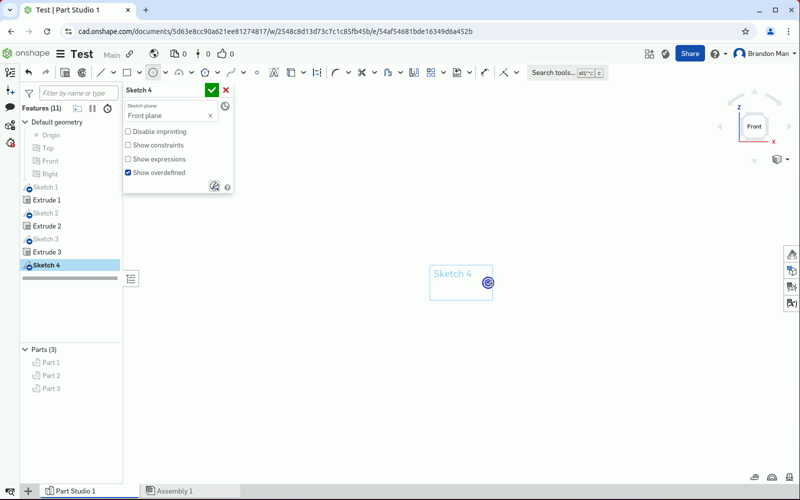
mouse_move(490, 279)
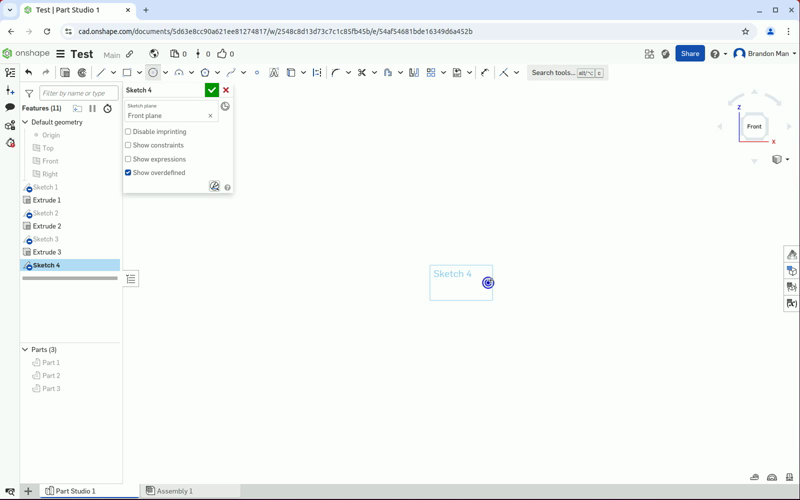
scroll(6)
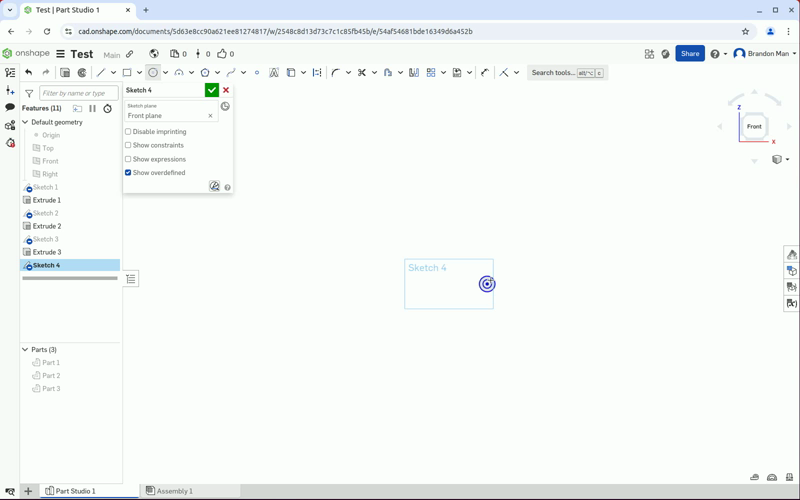
scroll(6)
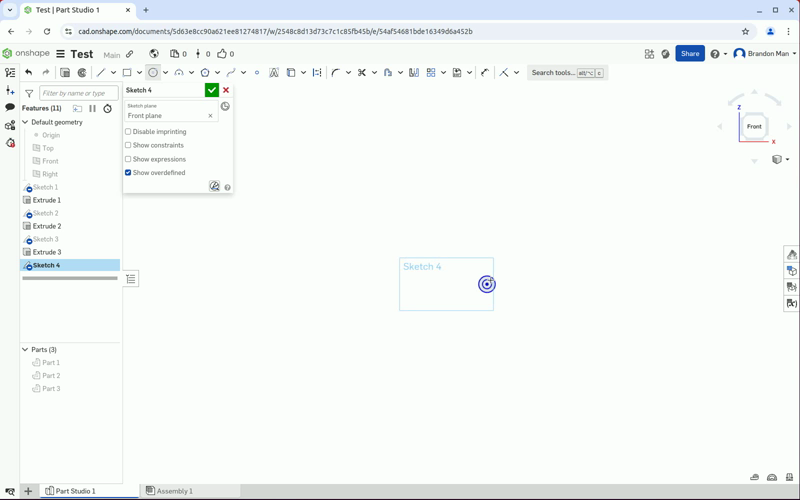
scroll(6)
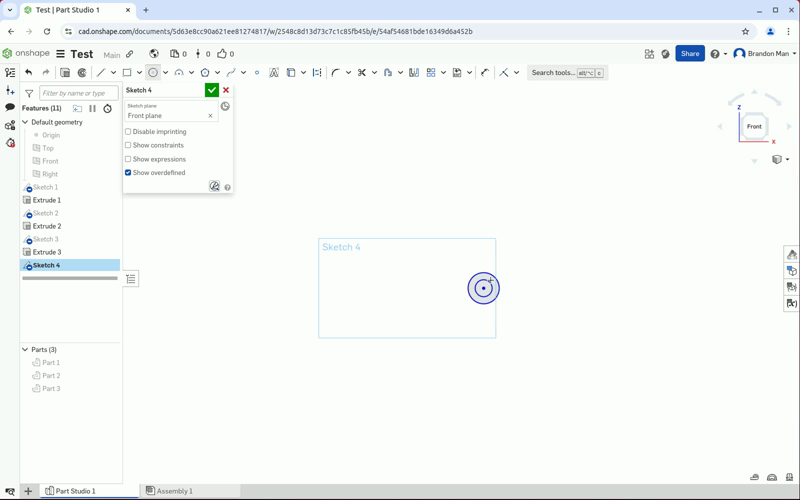
scroll(6)
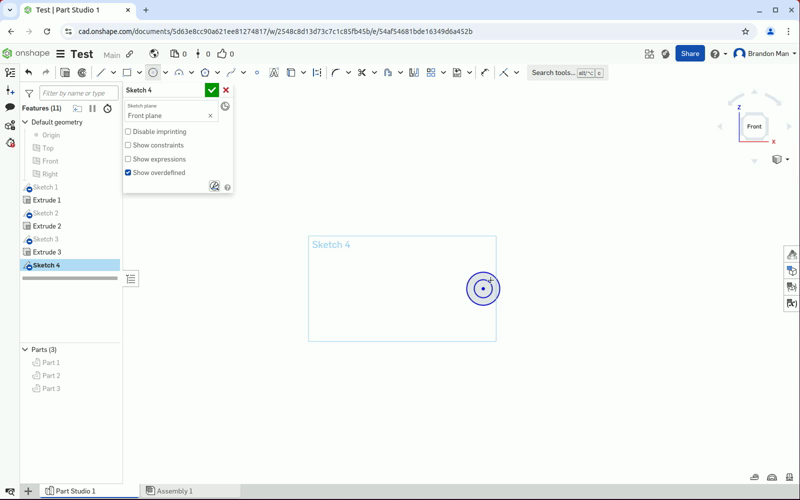
scroll(6)
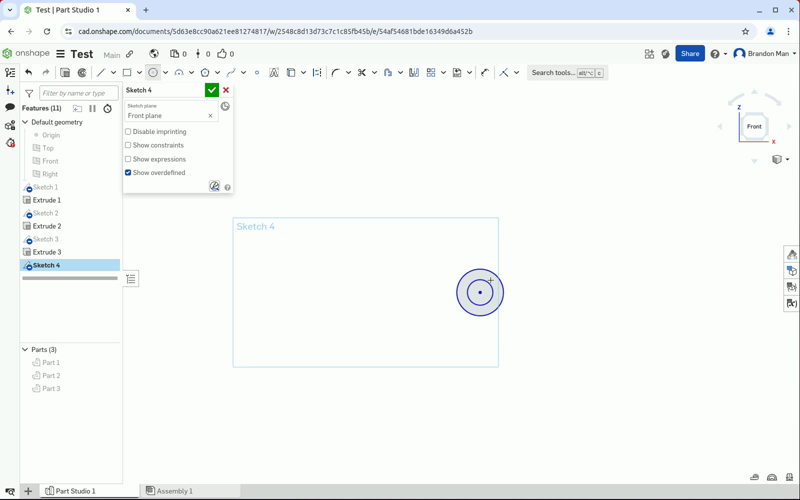
scroll(6)
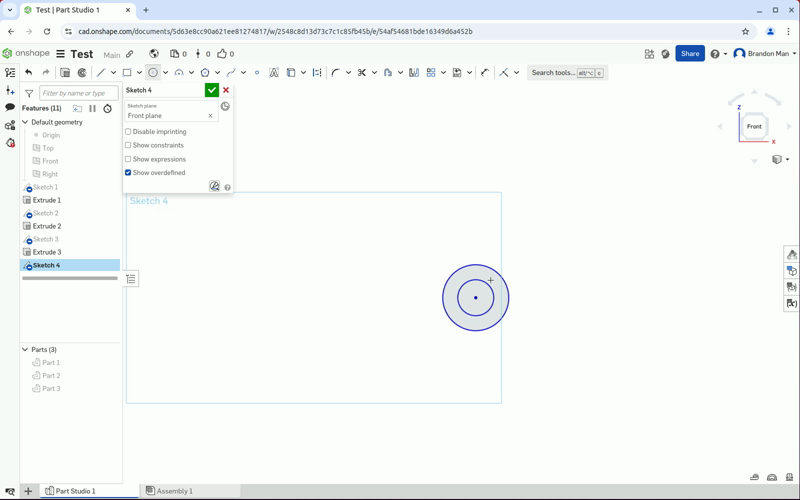
scroll(6)
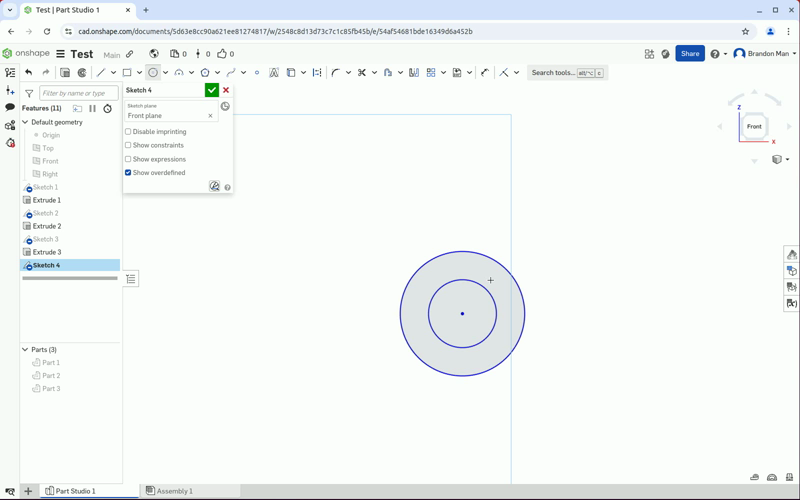
click(490, 279)
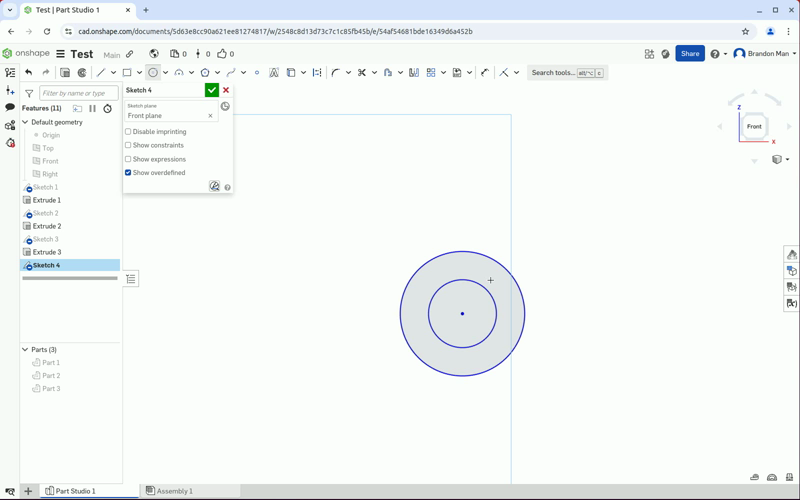
scroll(-6)
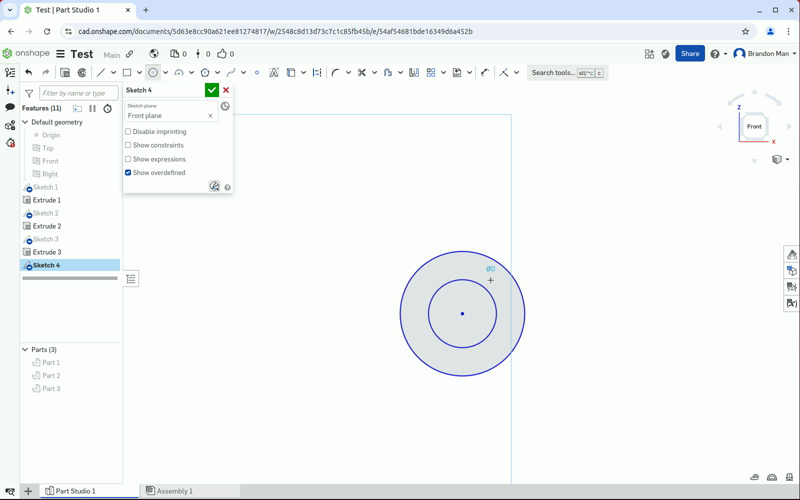
scroll(-6)
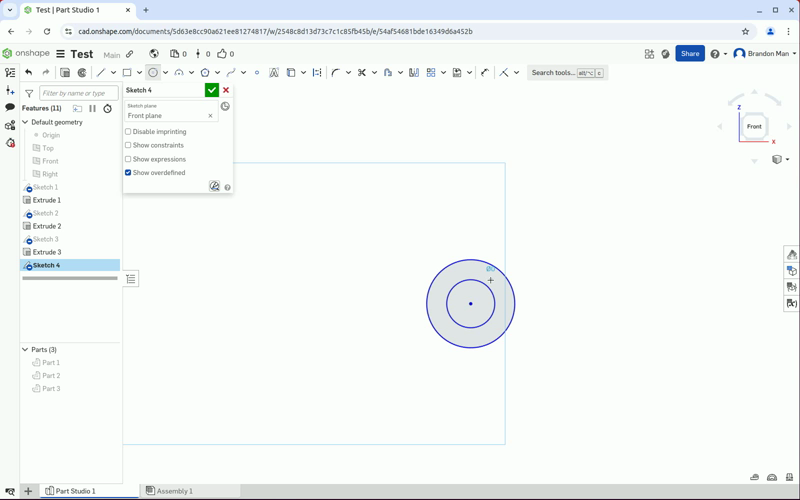
scroll(-6)
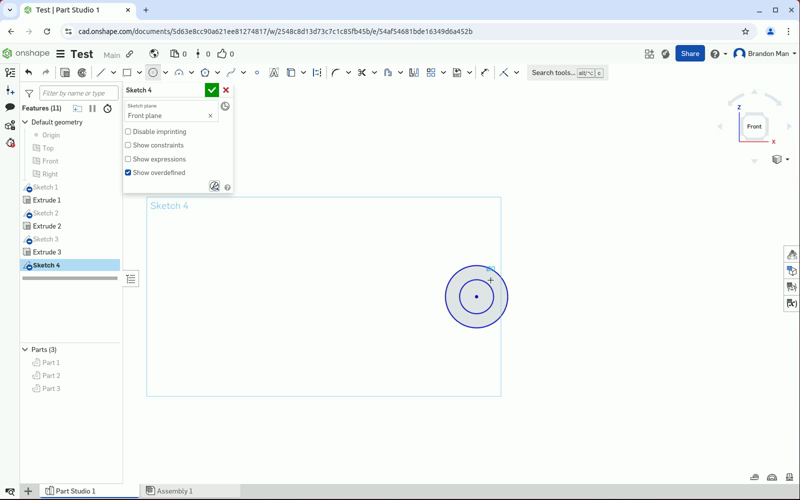
scroll(-6)
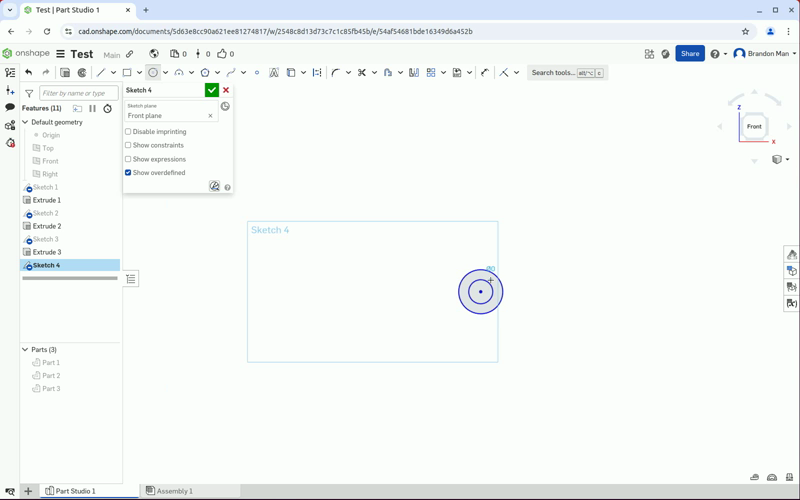
scroll(-6)
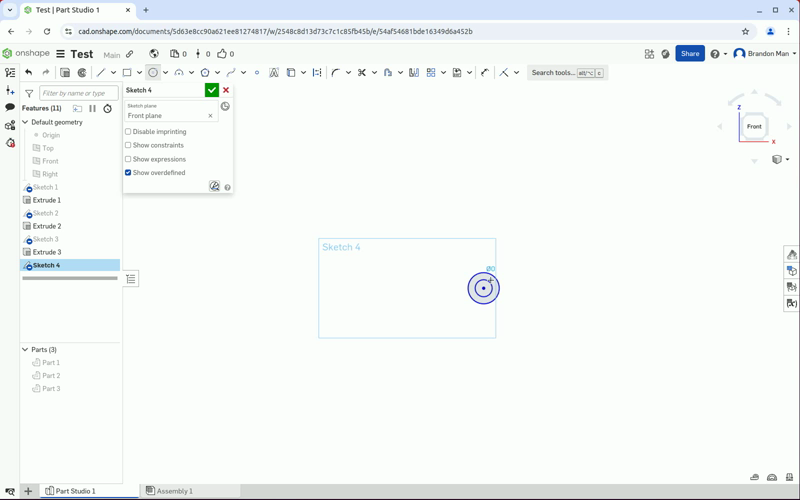
scroll(-6)
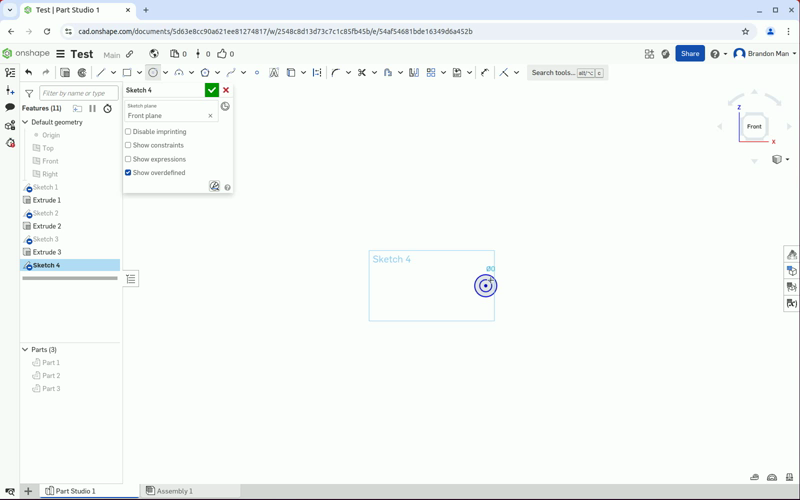
scroll(-6)
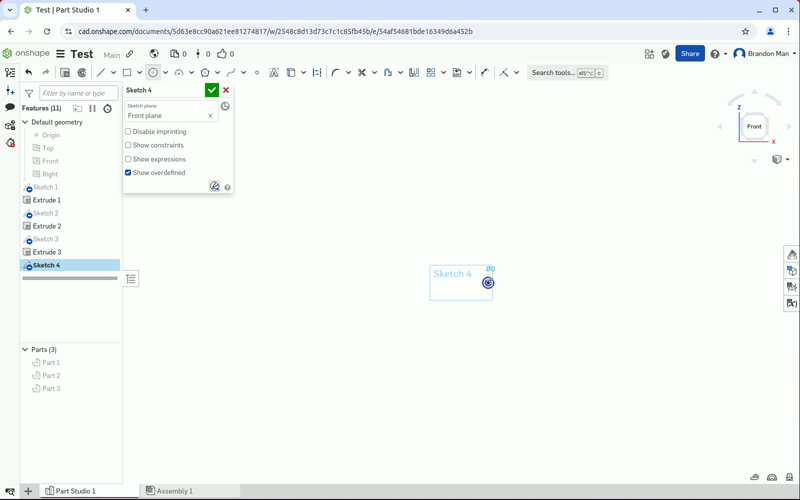
key_up(shift)
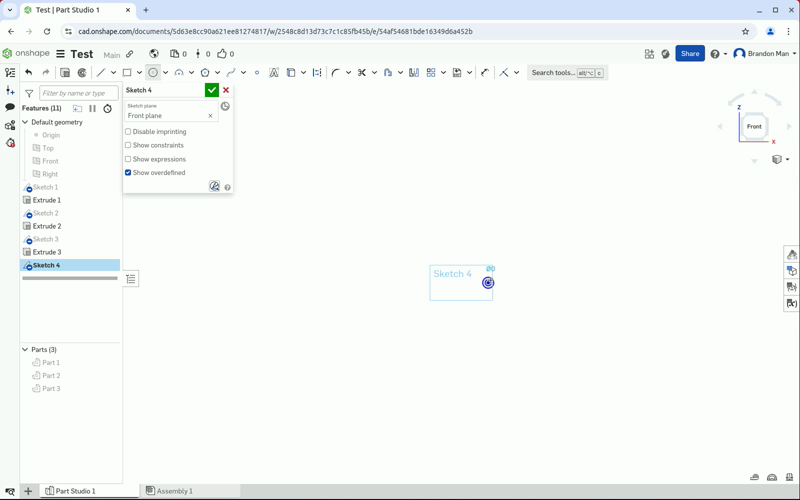
mouse_move(490, 279)
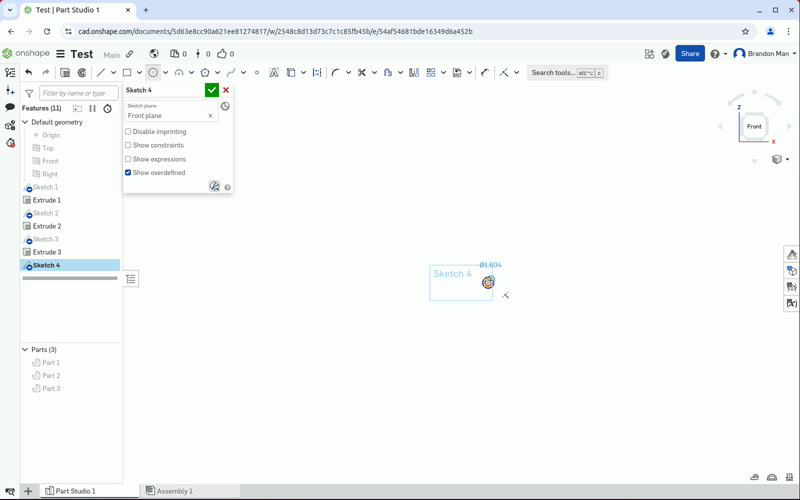
scroll(6)
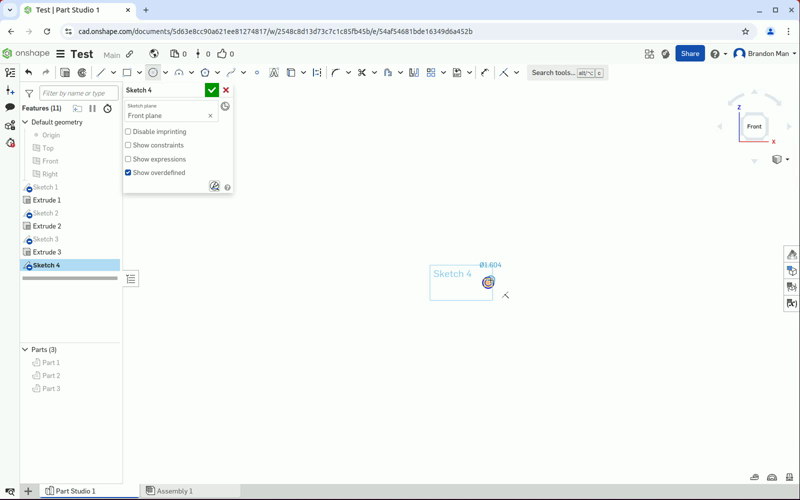
scroll(6)
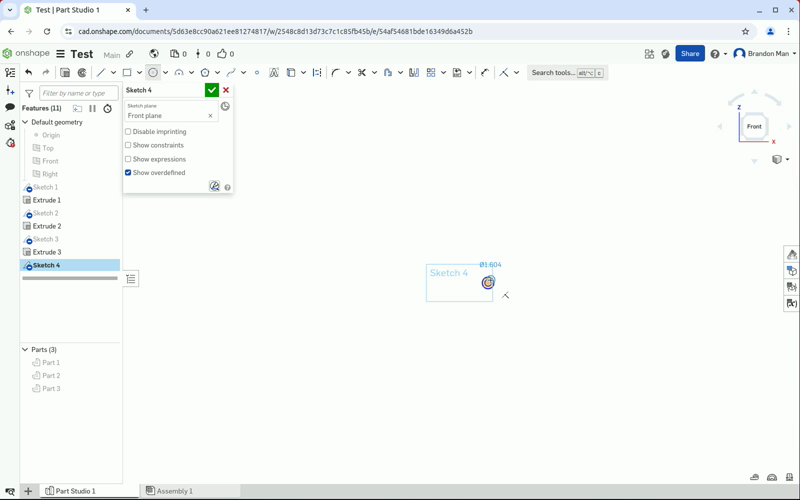
scroll(6)
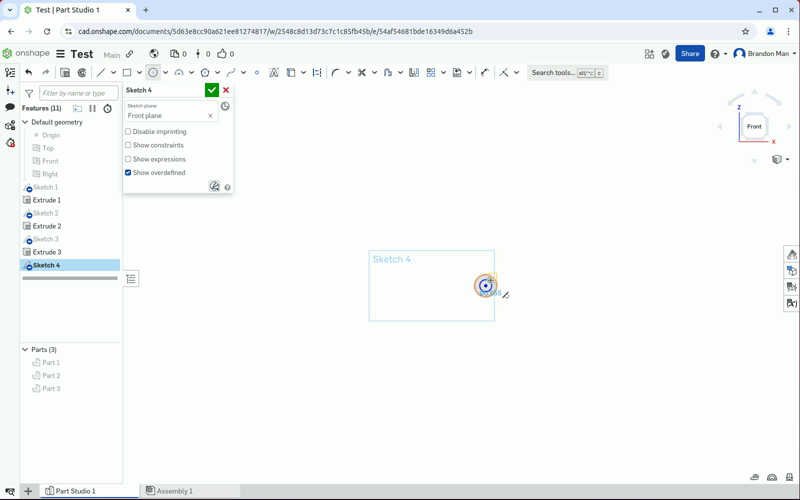
scroll(6)
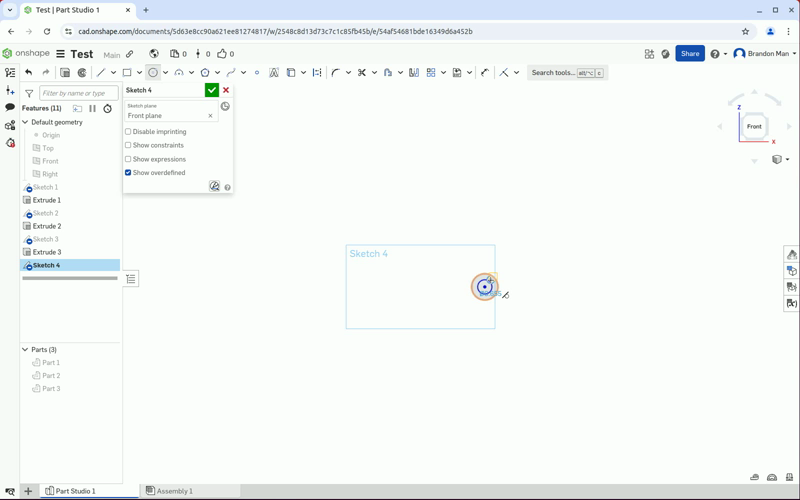
scroll(6)
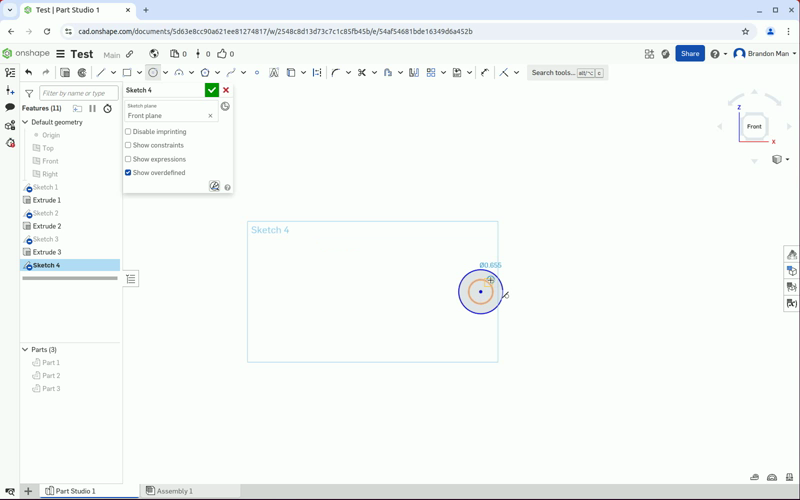
scroll(6)
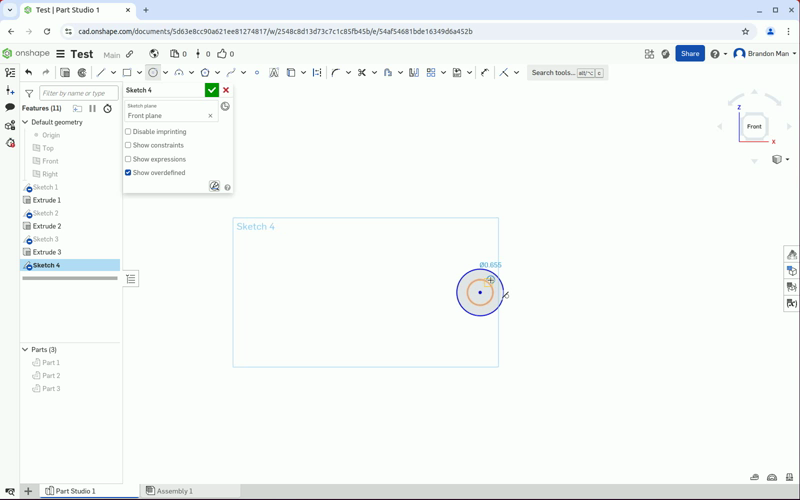
scroll(6)
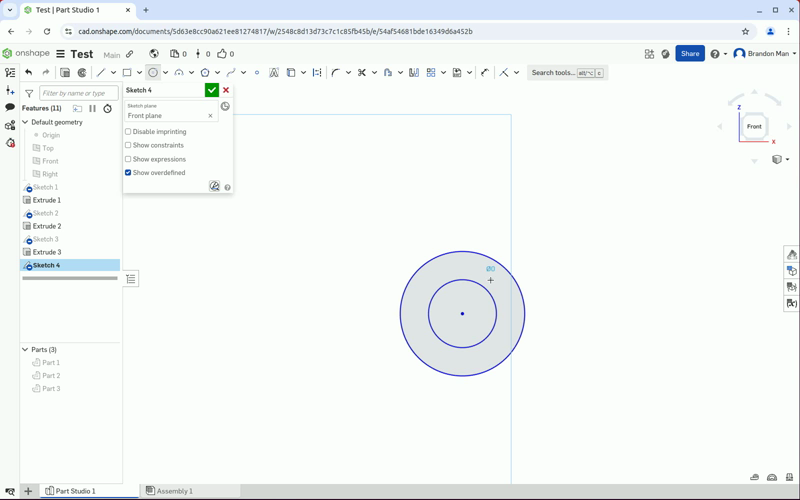
click(490, 279)
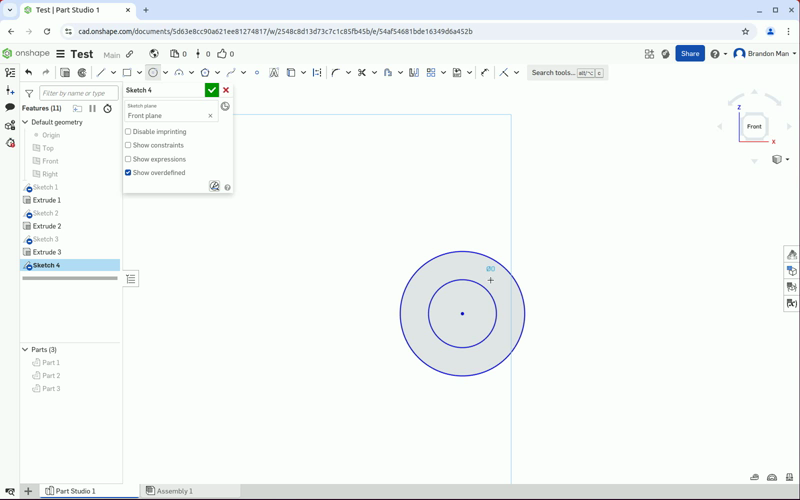
scroll(-6)
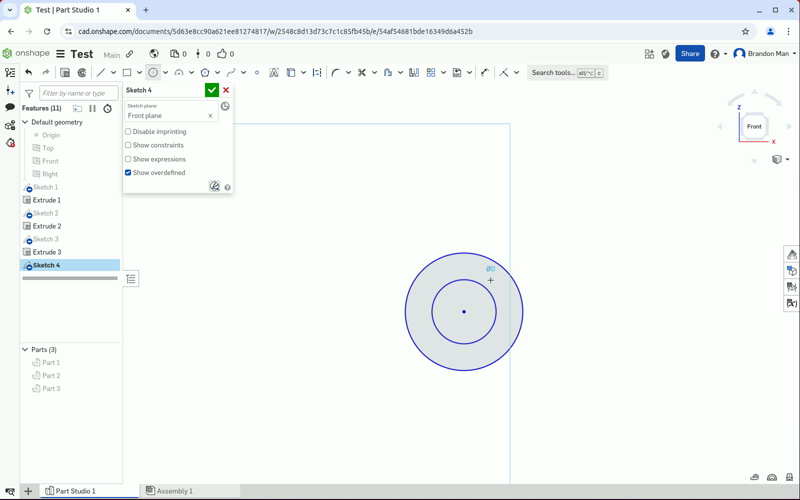
scroll(-6)
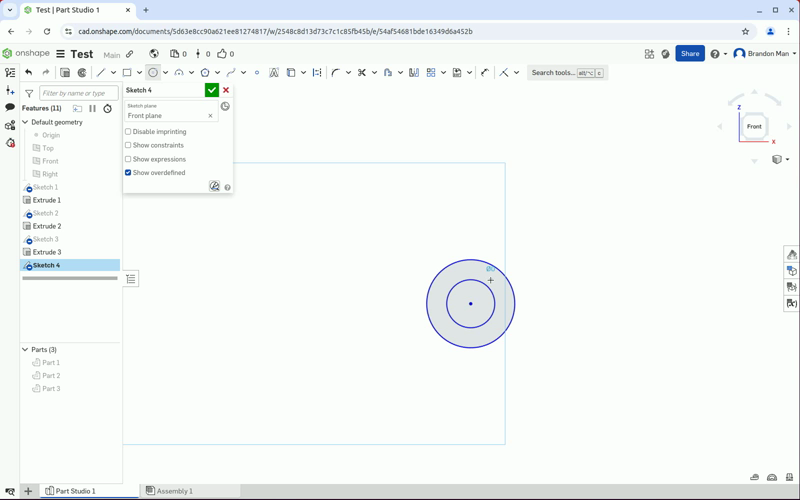
scroll(-6)
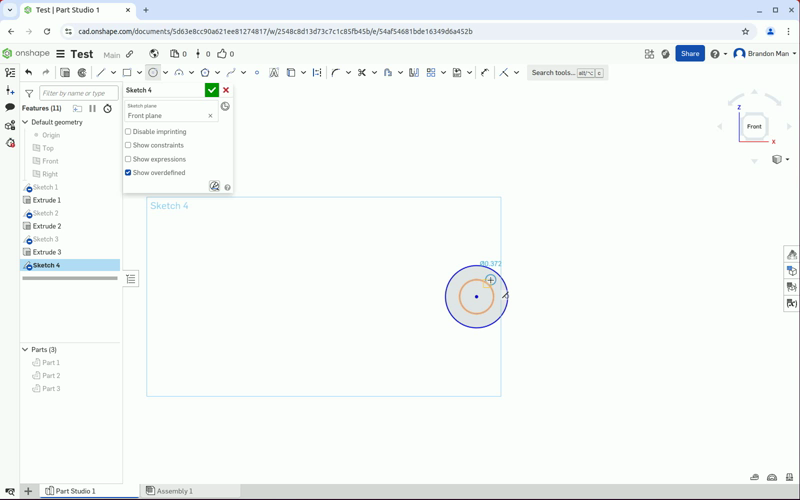
scroll(-6)
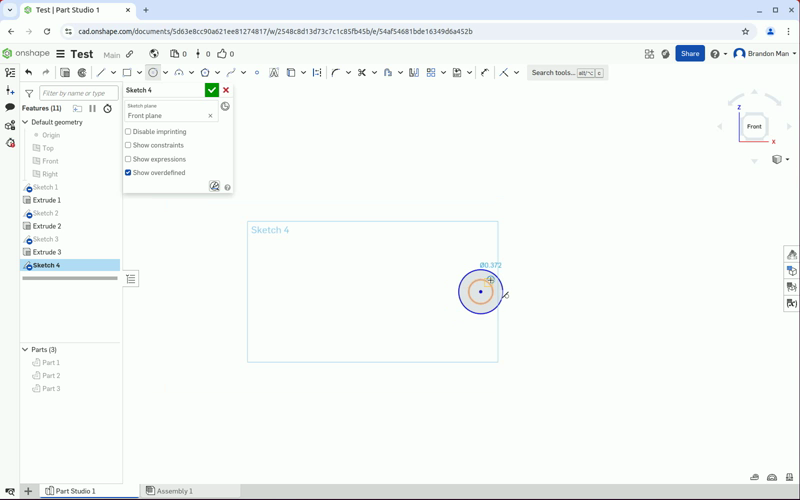
scroll(-6)
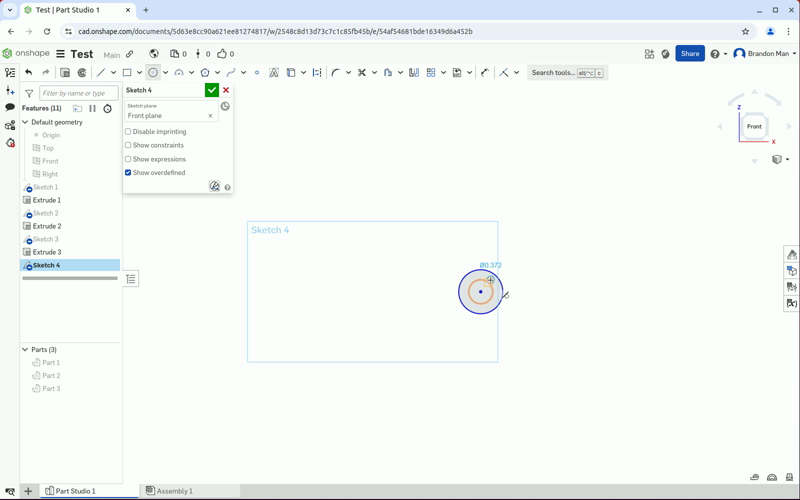
scroll(-6)
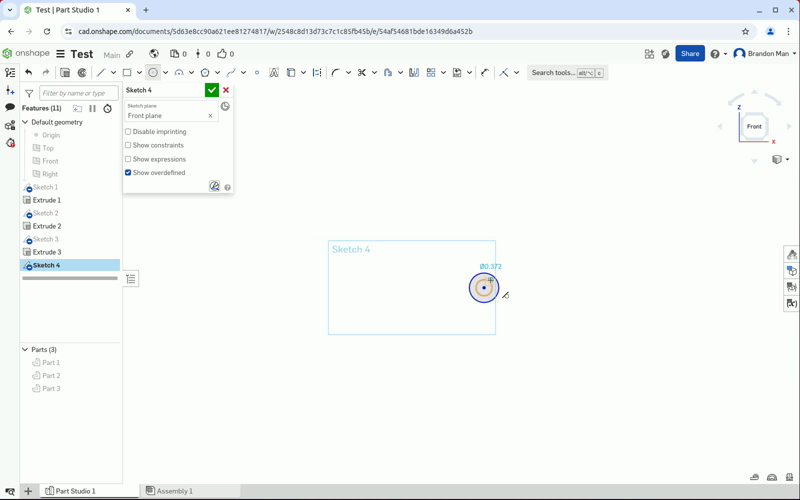
scroll(-6)
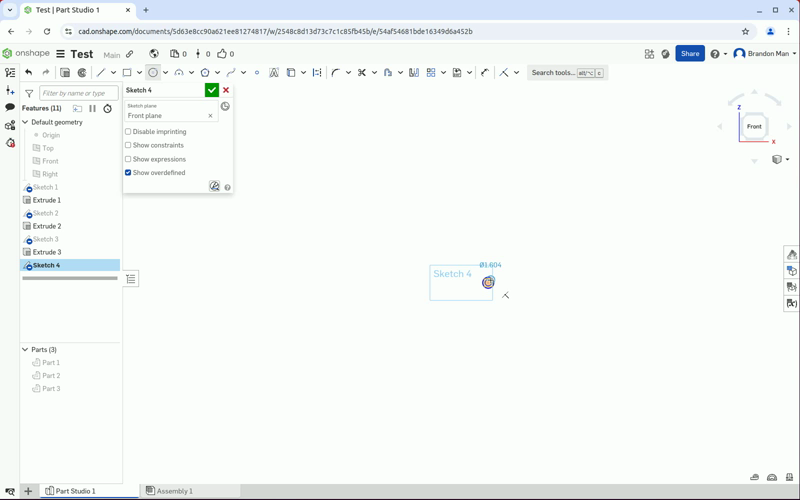
key(esc)
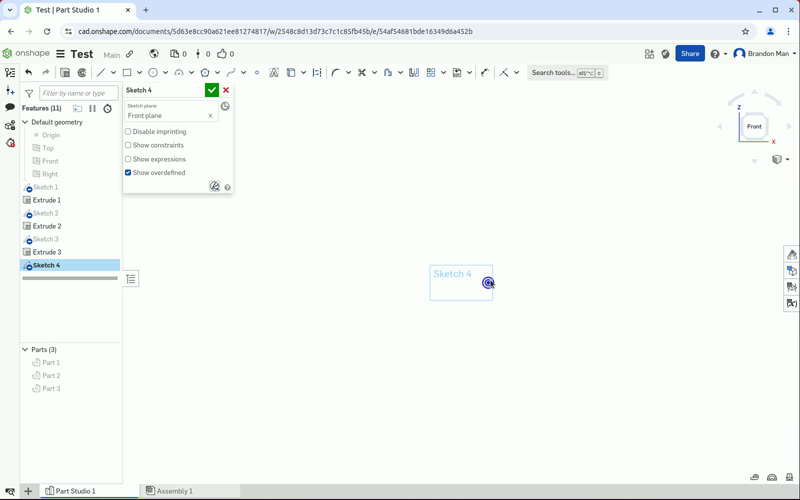
mouse_move(490, 285)
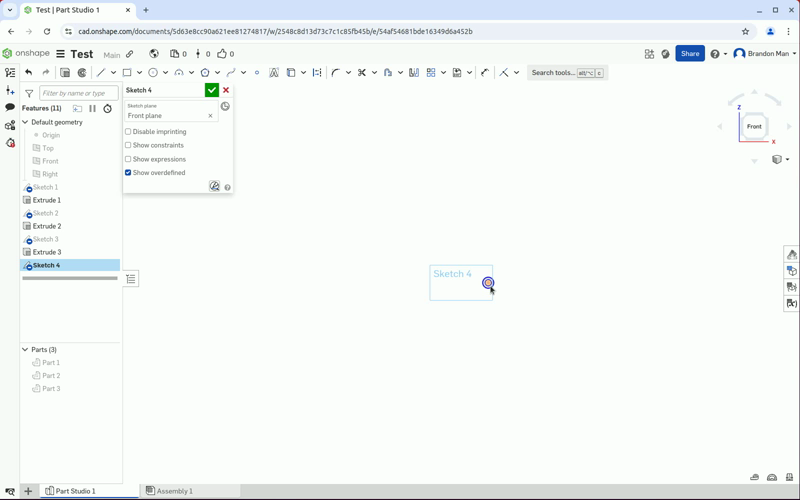
scroll(6)
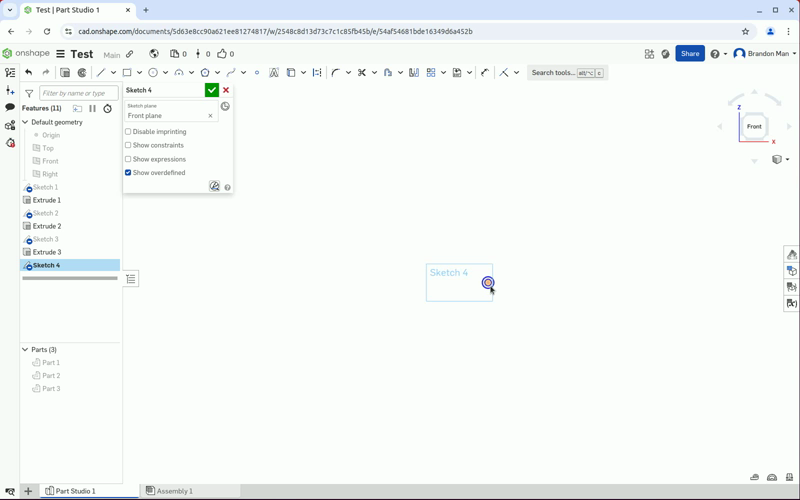
scroll(6)
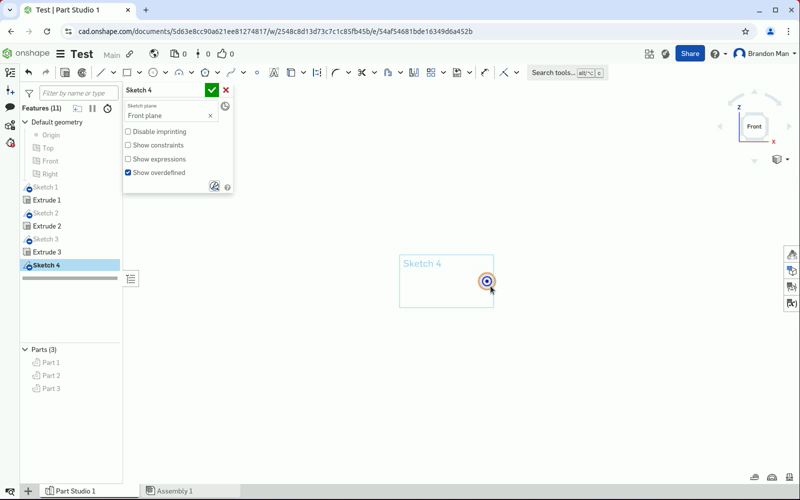
scroll(6)
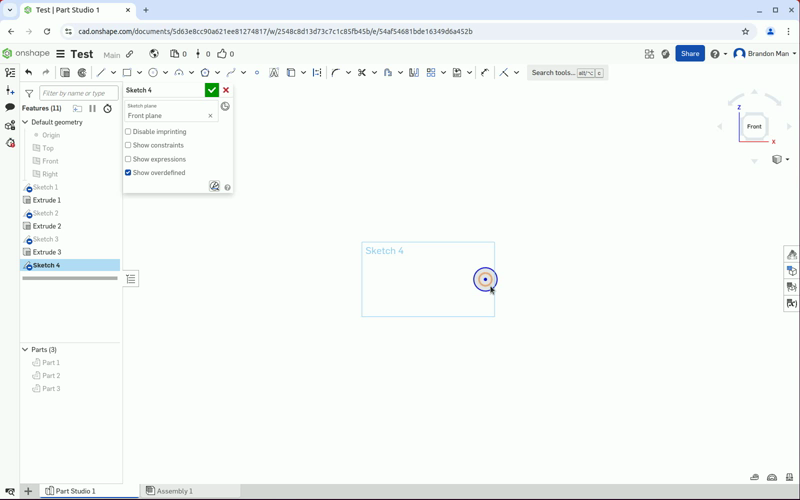
scroll(6)
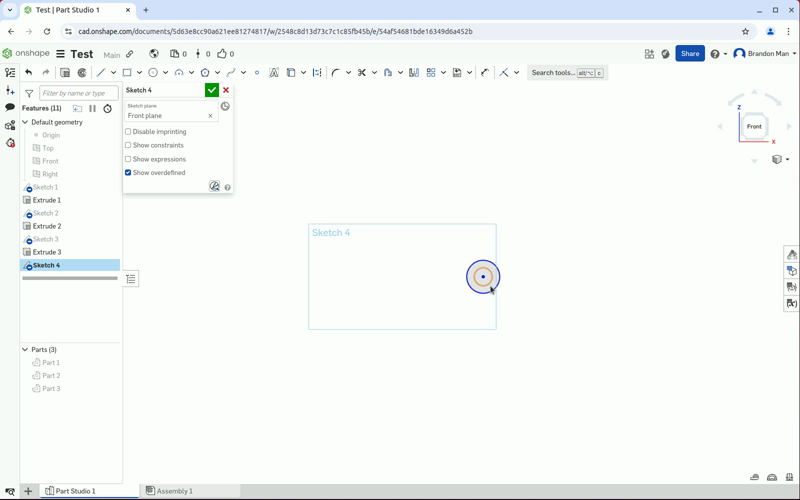
scroll(6)
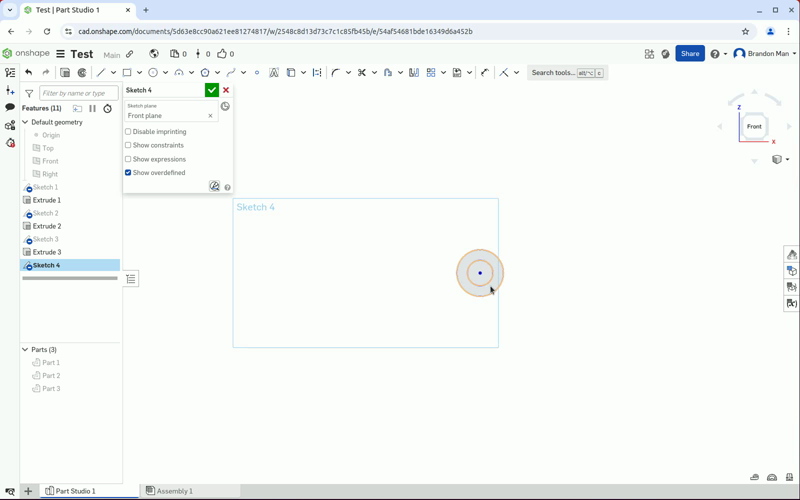
scroll(6)
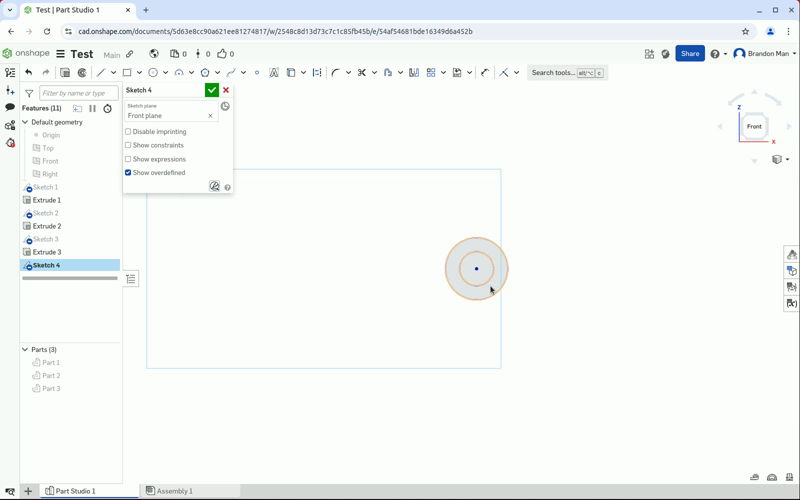
scroll(6)
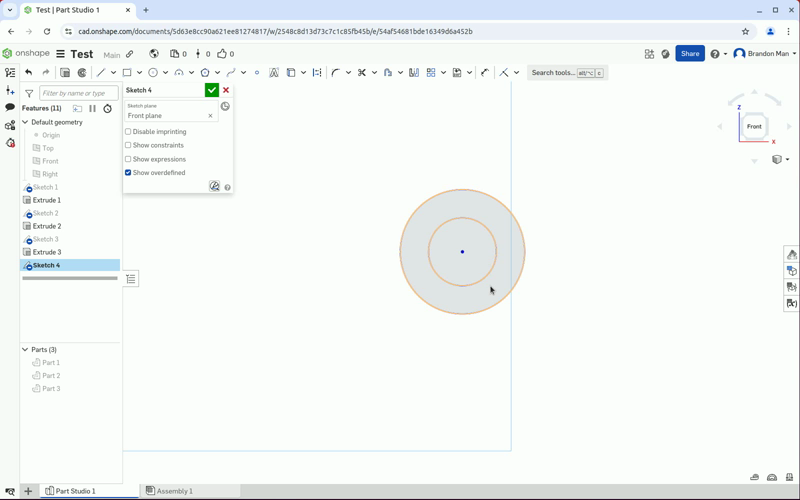
click(490, 285)
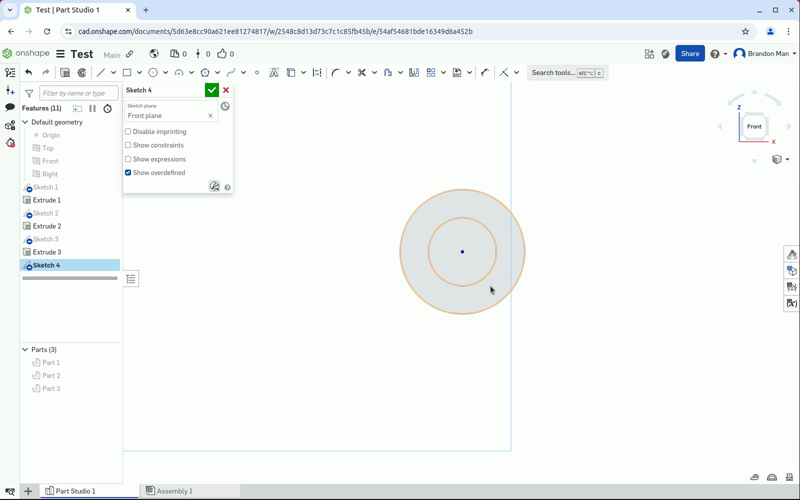
scroll(-6)
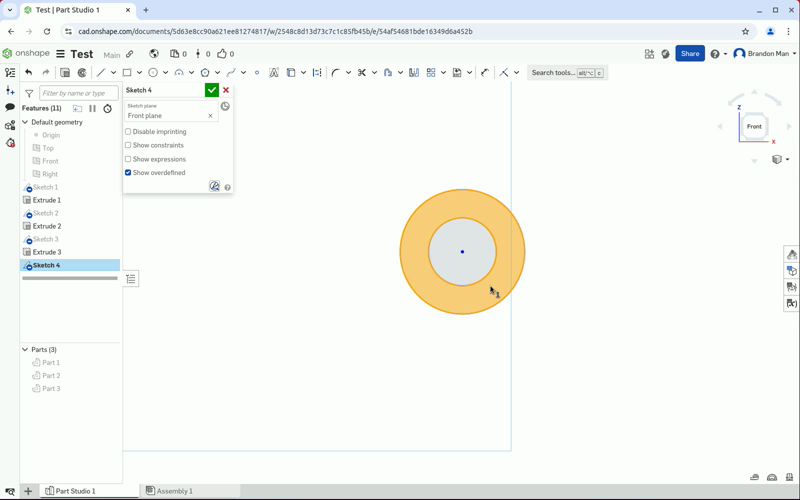
scroll(-6)
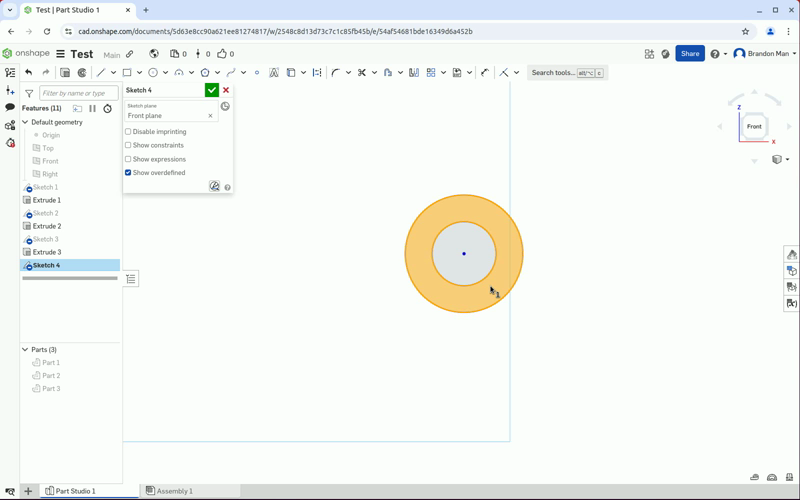
scroll(-6)
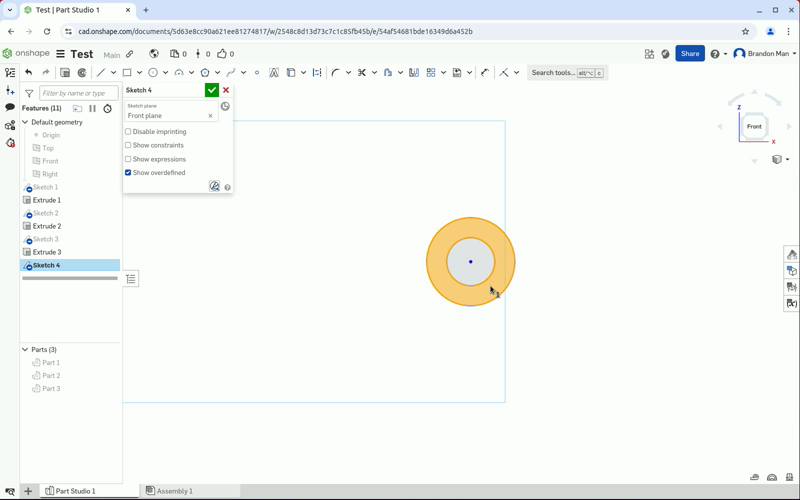
scroll(-6)
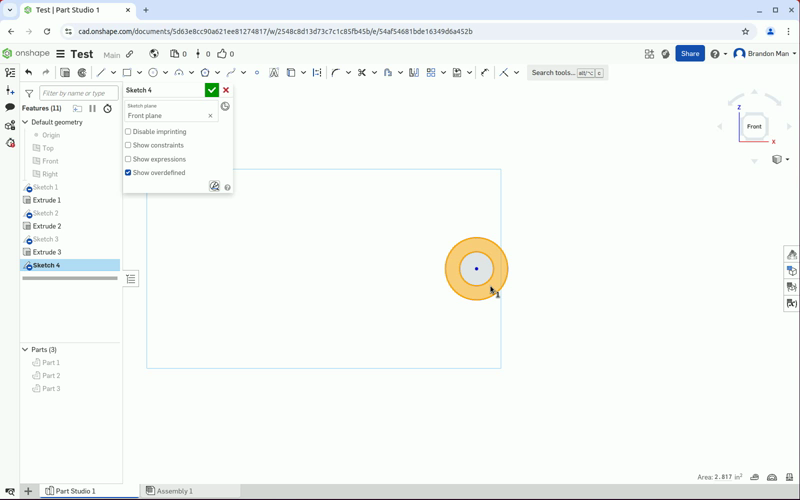
scroll(-6)
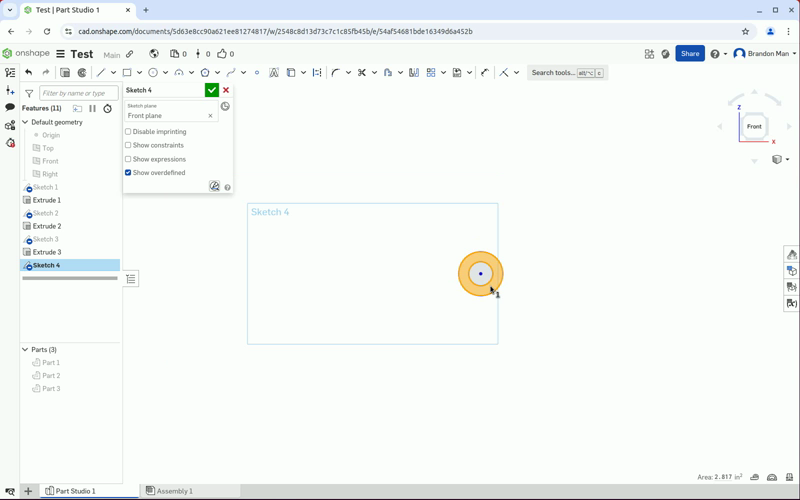
scroll(-6)
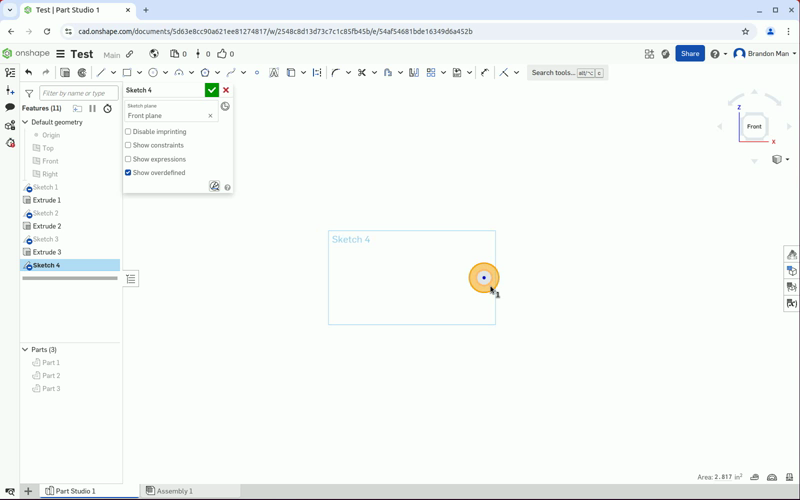
scroll(-6)
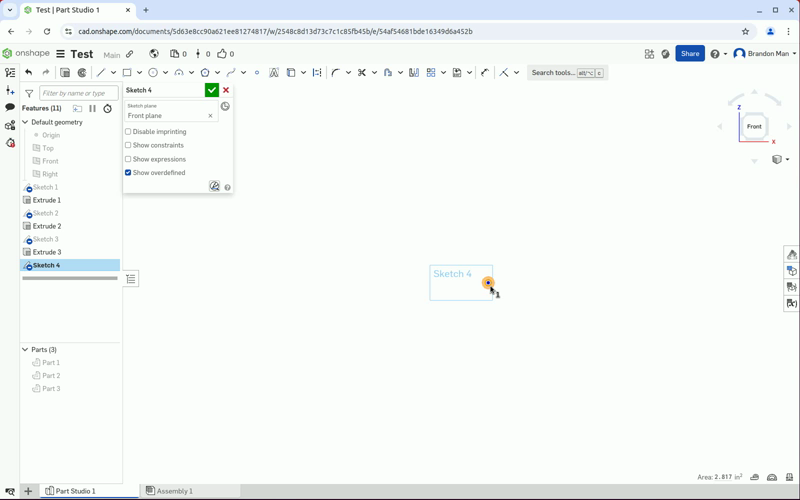
mouse_move(73, 352)
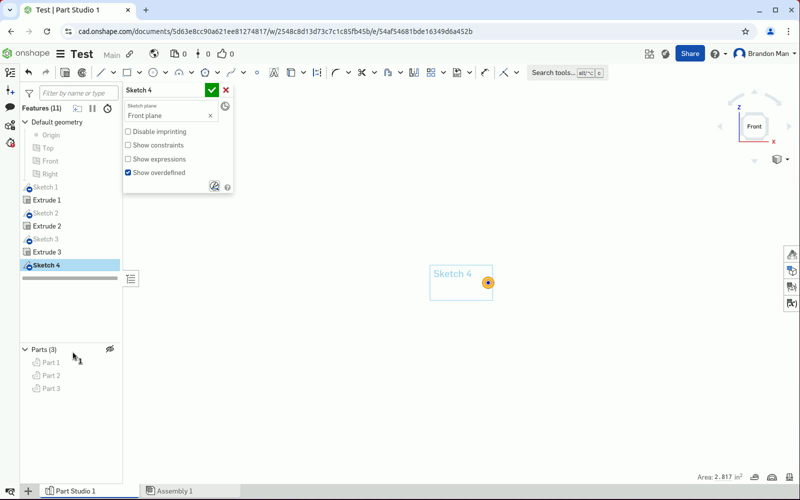
key(shift+y)
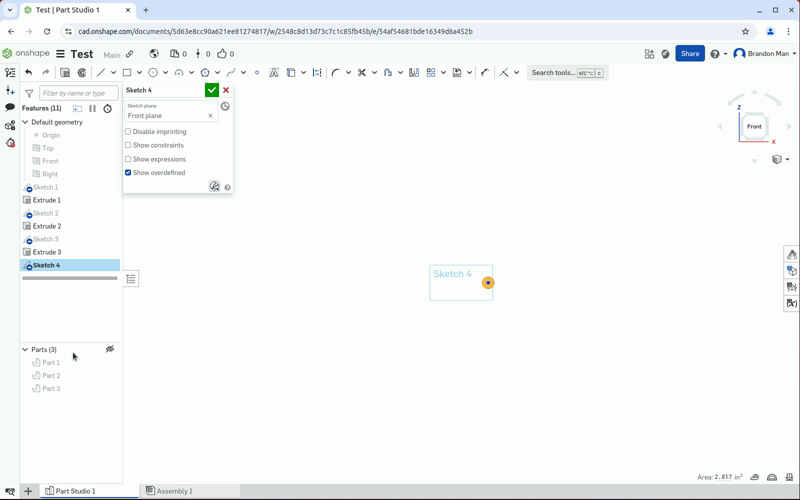
key(shift+e)
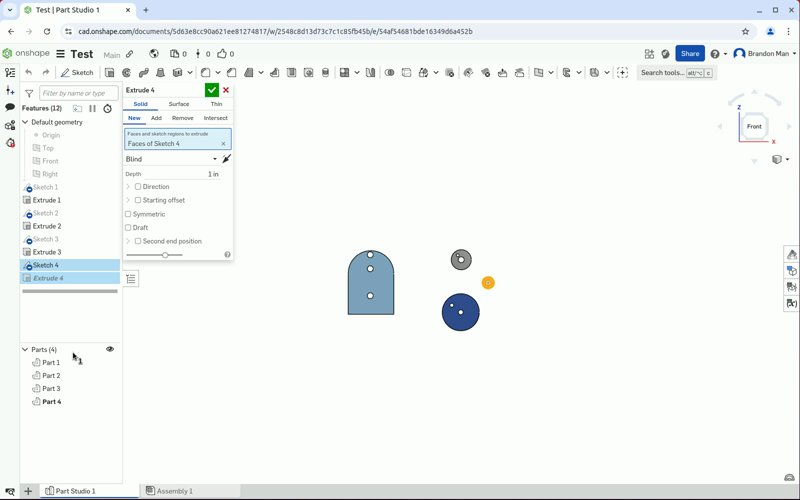
mouse_move(143, 106)
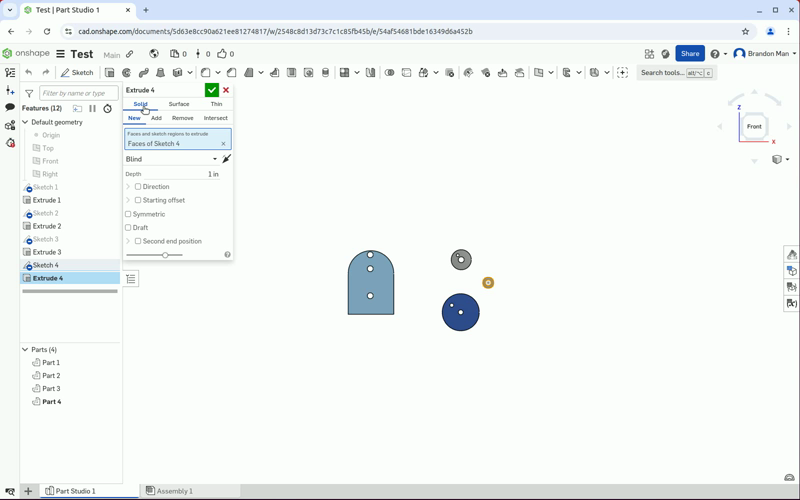
click(143, 106)
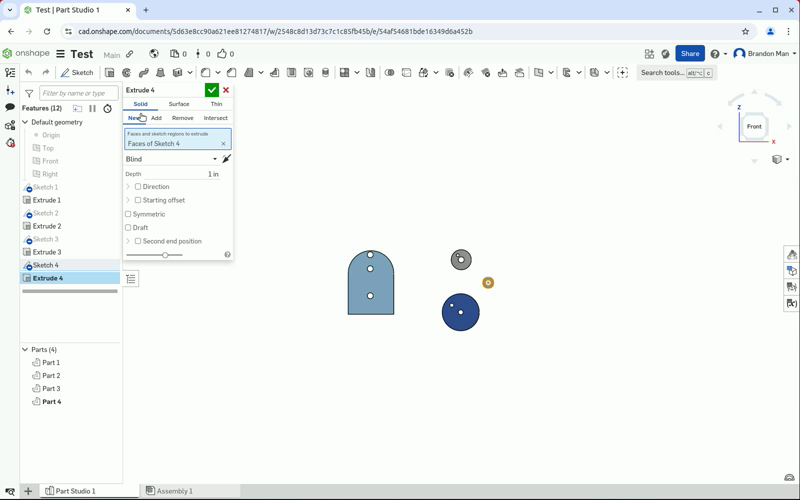
mouse_move(137, 120)
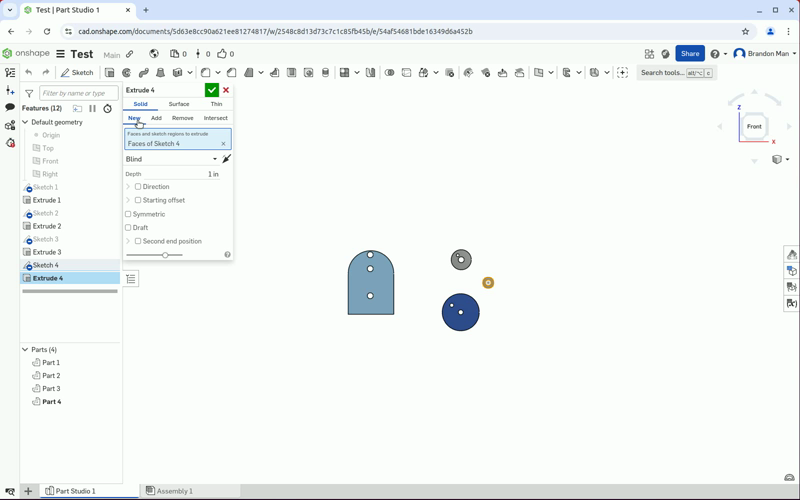
click(137, 120)
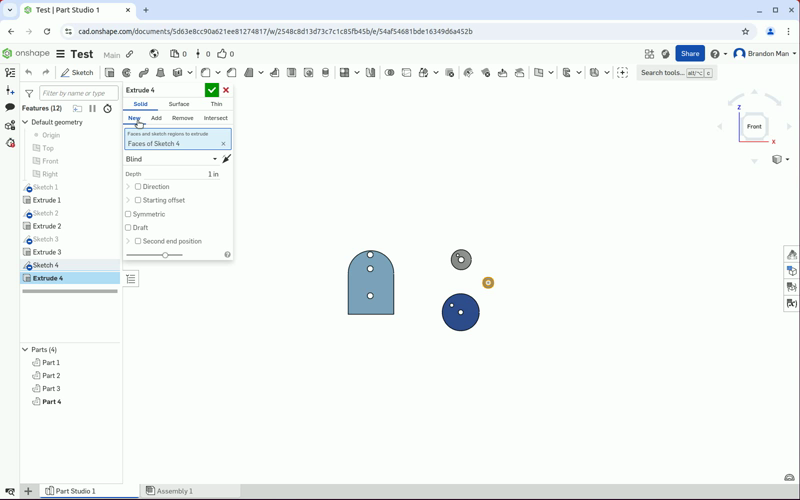
key(tab, 4)
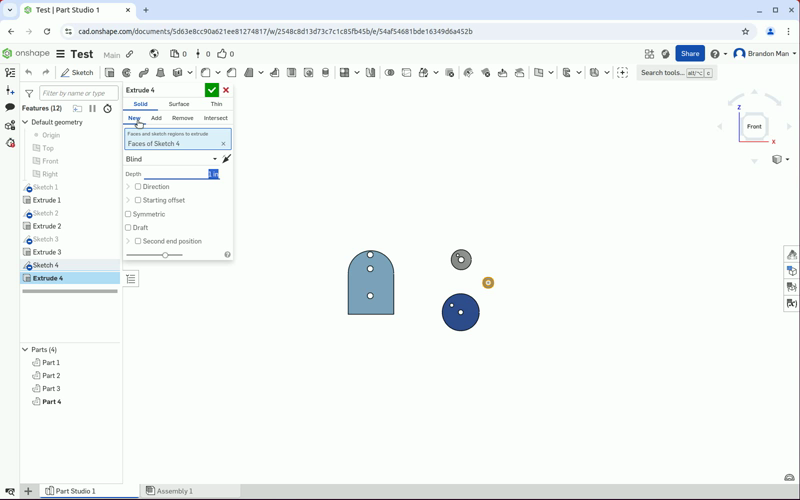
text(1.926)
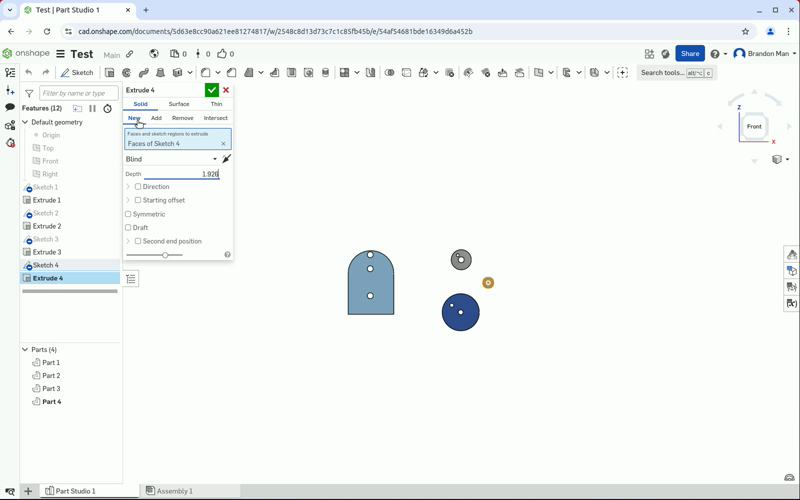
key(enter)
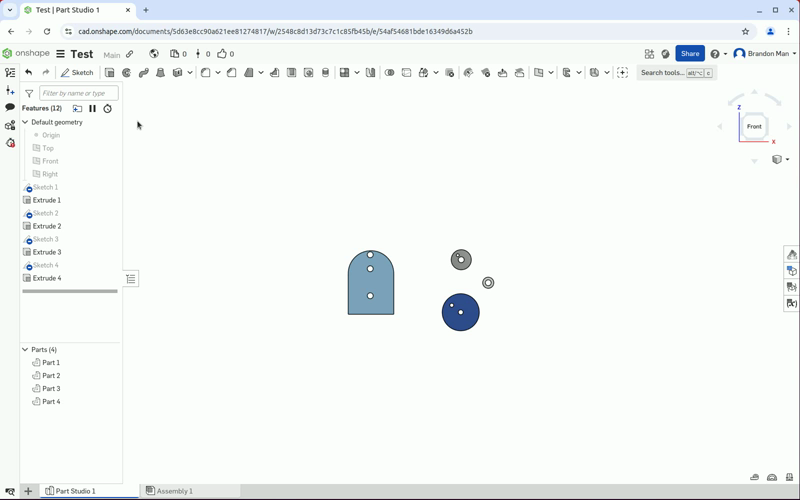
key(shift+h)
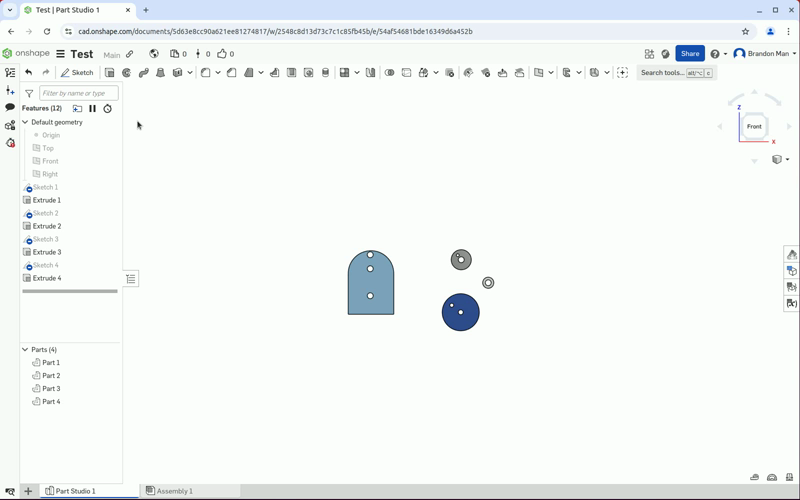
key(shift+h)
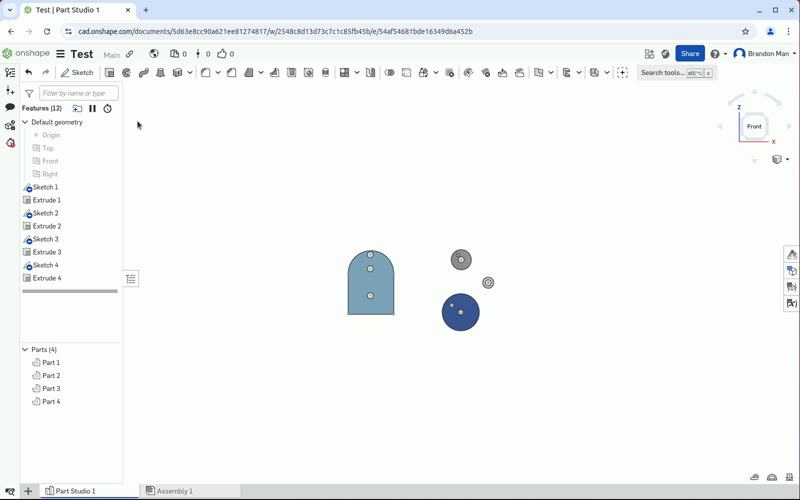
key(shift+7)
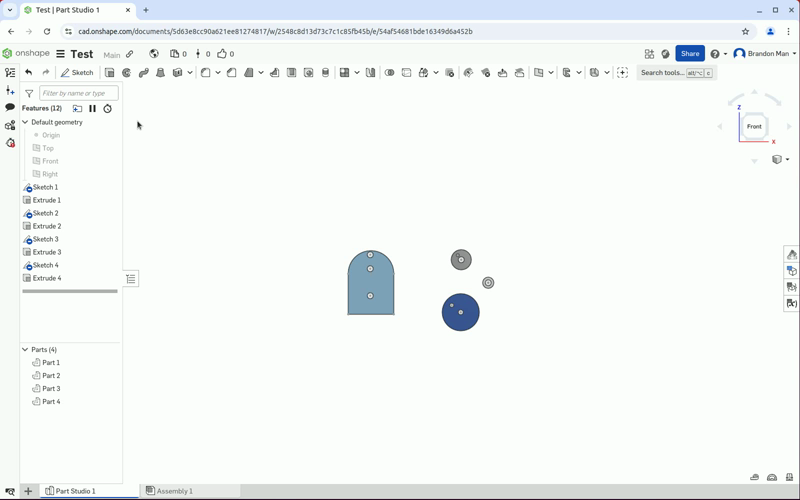
key(left, 2)
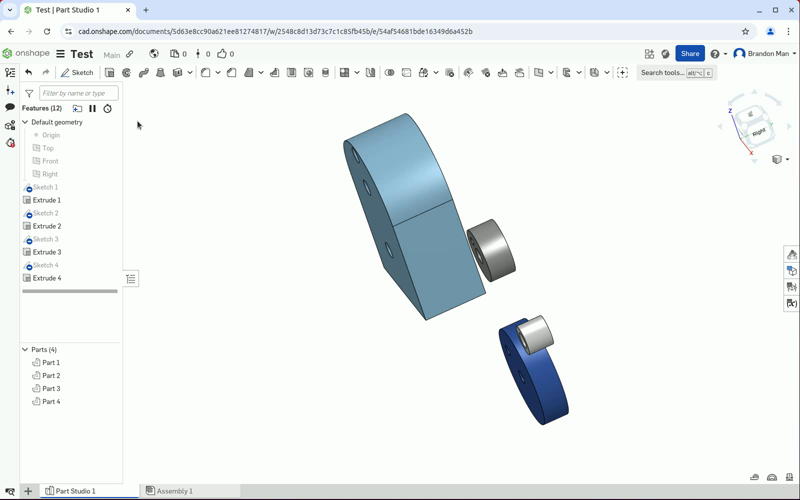
key(down, 2)
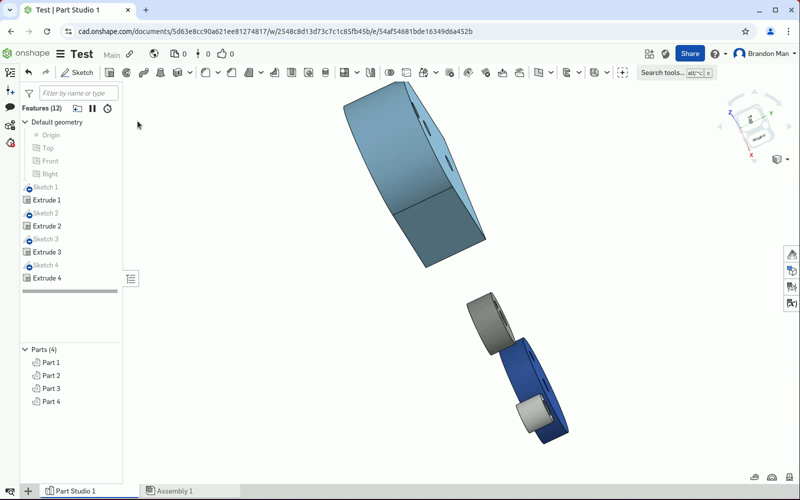
key(up, 2)
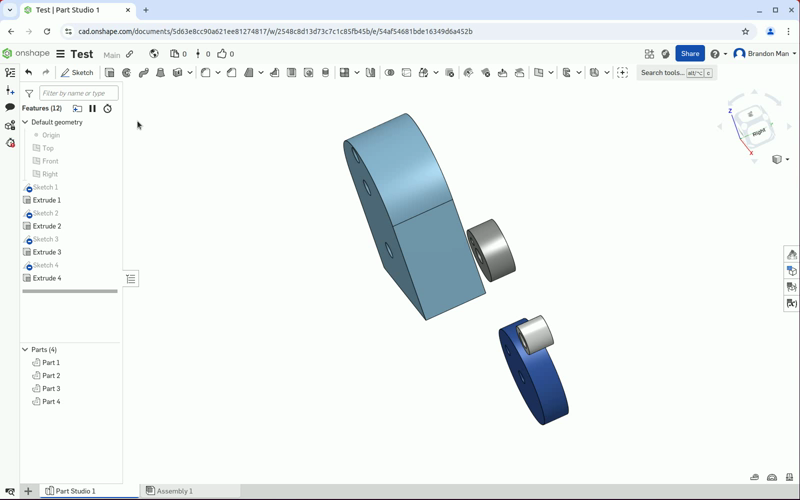
key(right, 2)
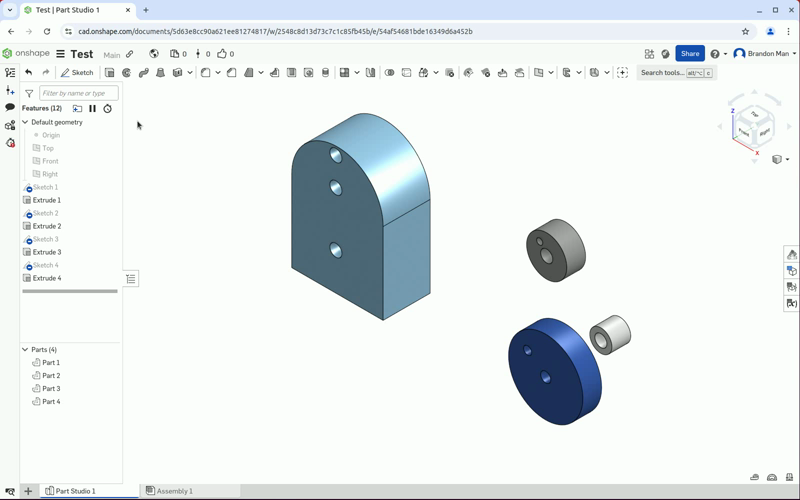
mouse_move(73, 189)
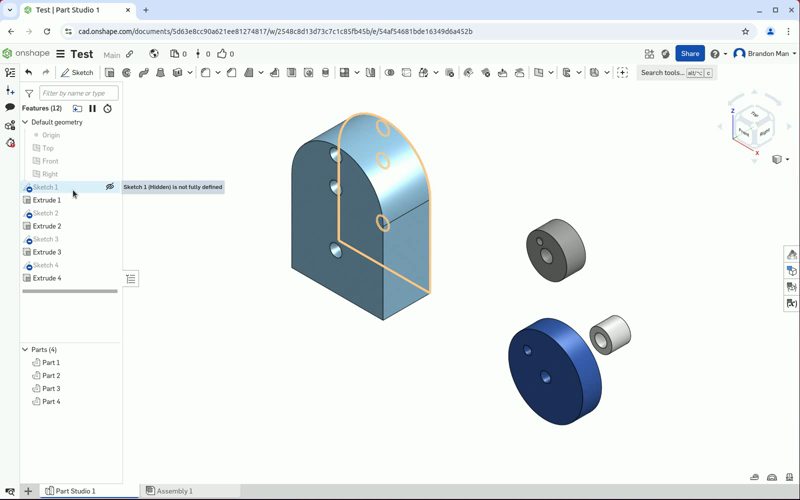
click(73, 189)